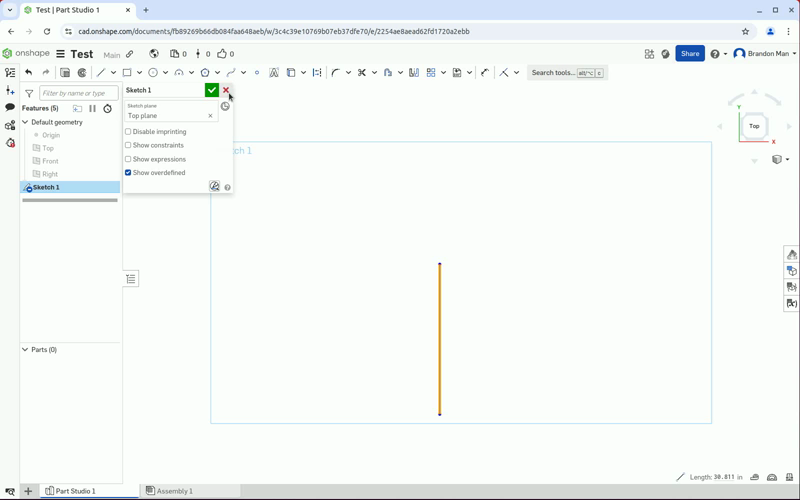
key(shift+h)
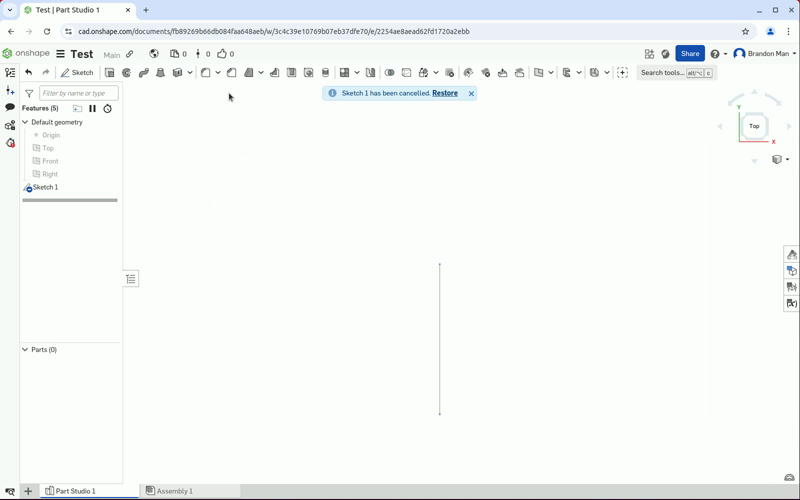
mouse_move(73, 352)
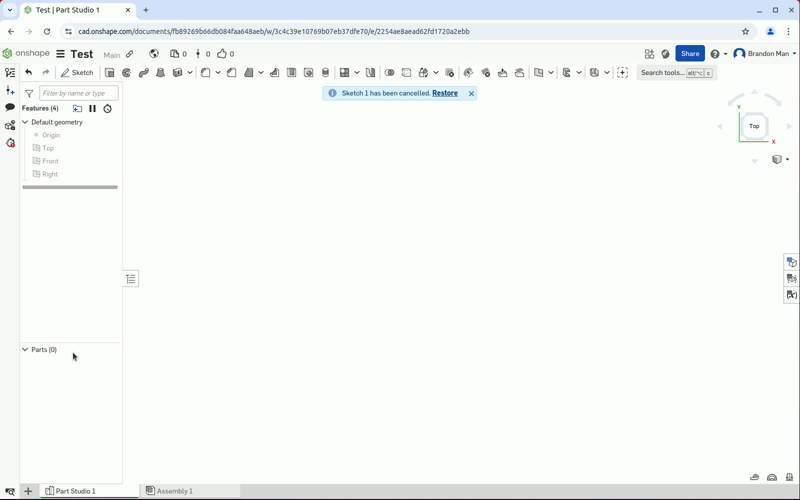
key(y)
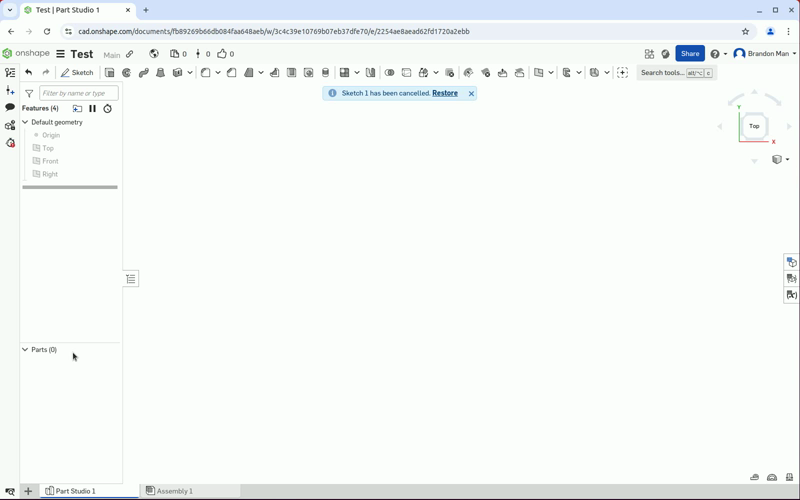
key(shift+p)
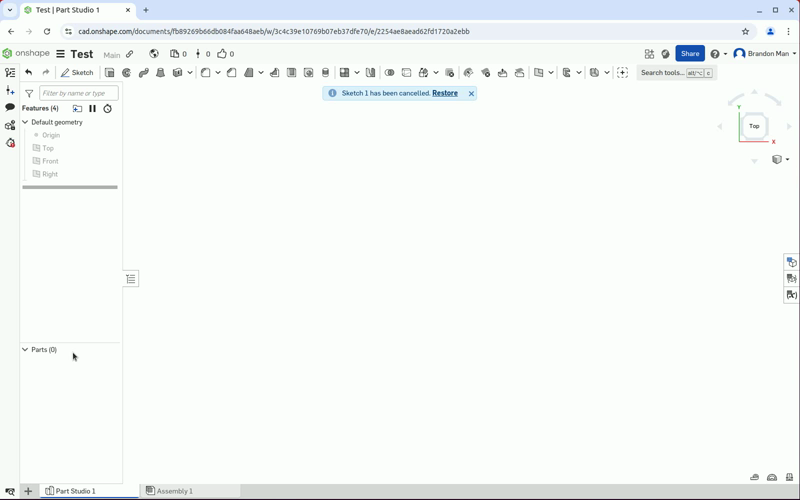
key(space)
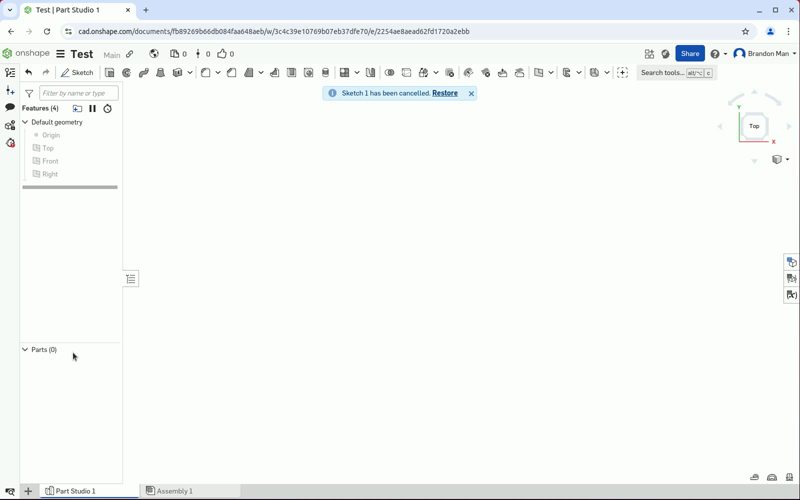
key_down(shift)
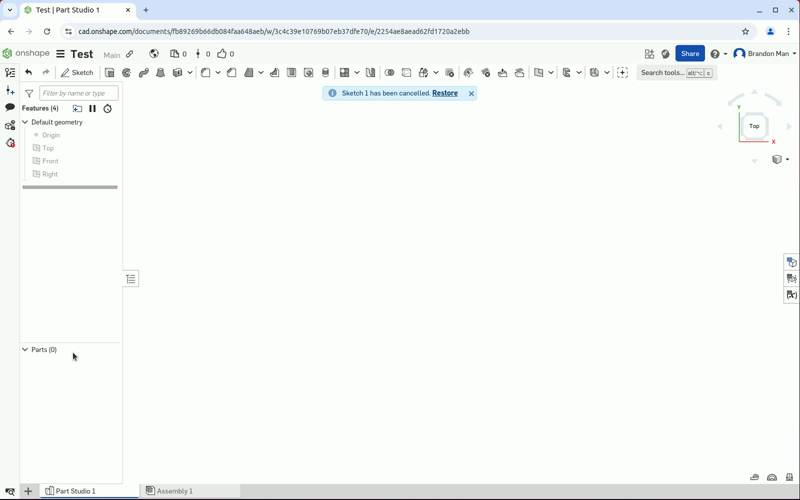
key(up)
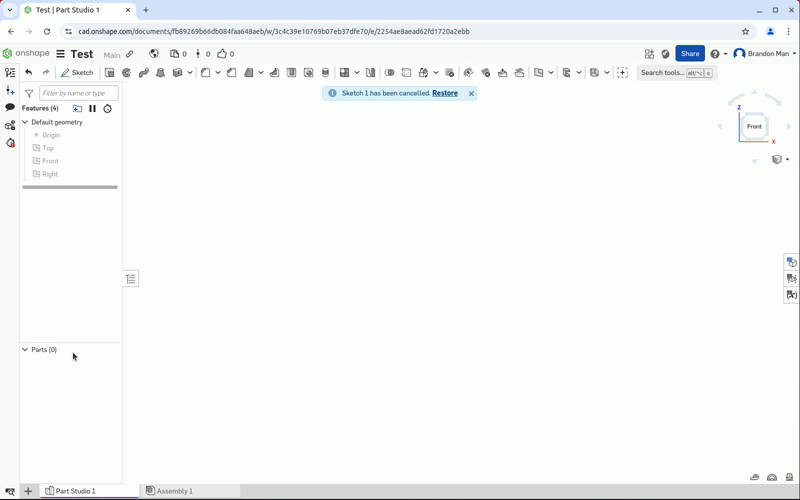
key_up(shift)
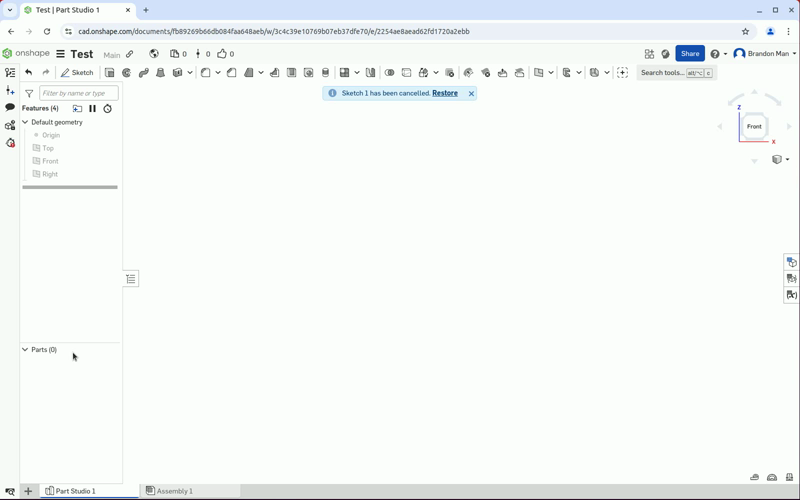
mouse_move(73, 352)
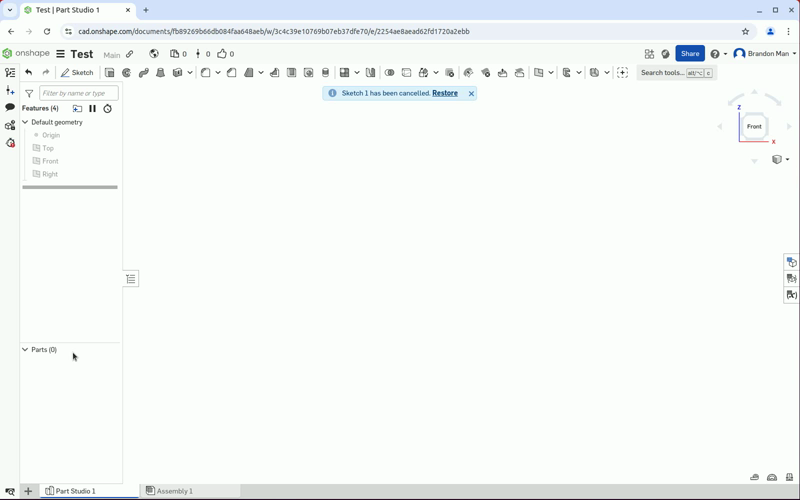
key(shift+y)
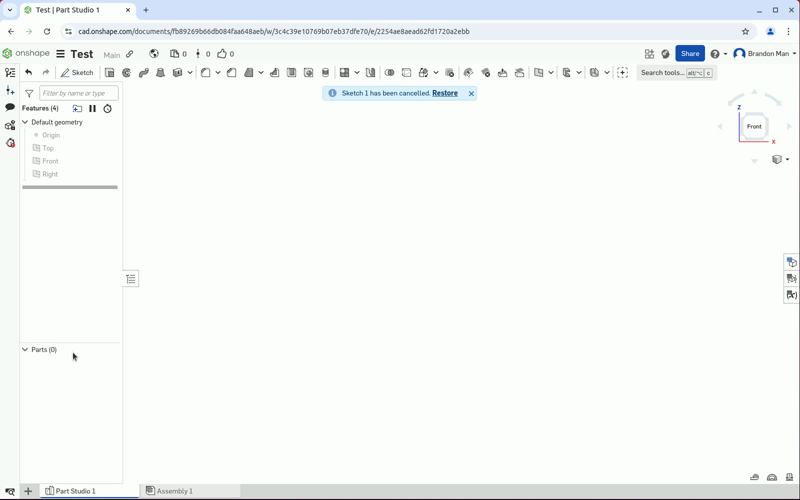
key(shift+s)
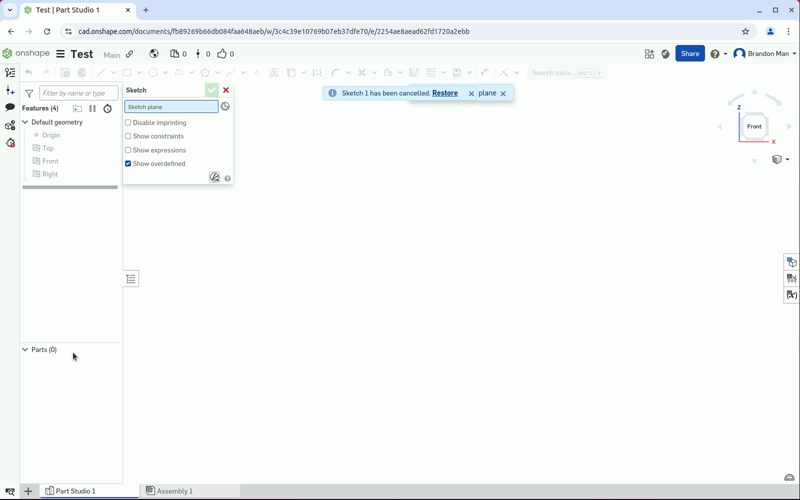
mouse_move(73, 163)
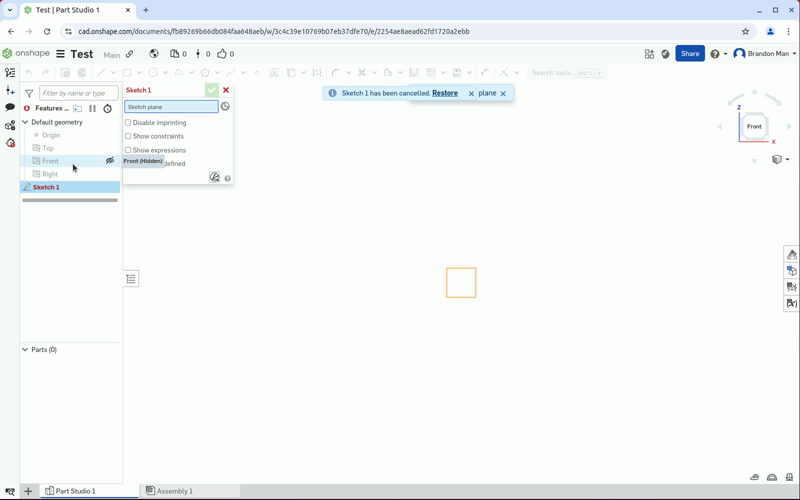
click(73, 163)
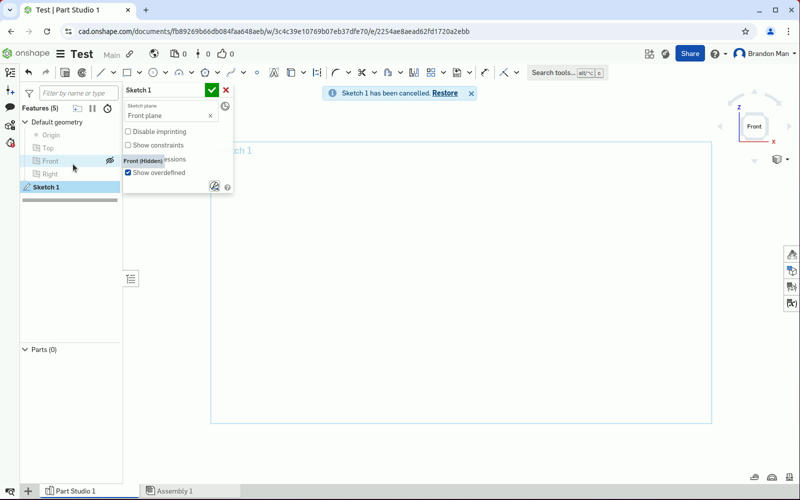
mouse_move(73, 352)
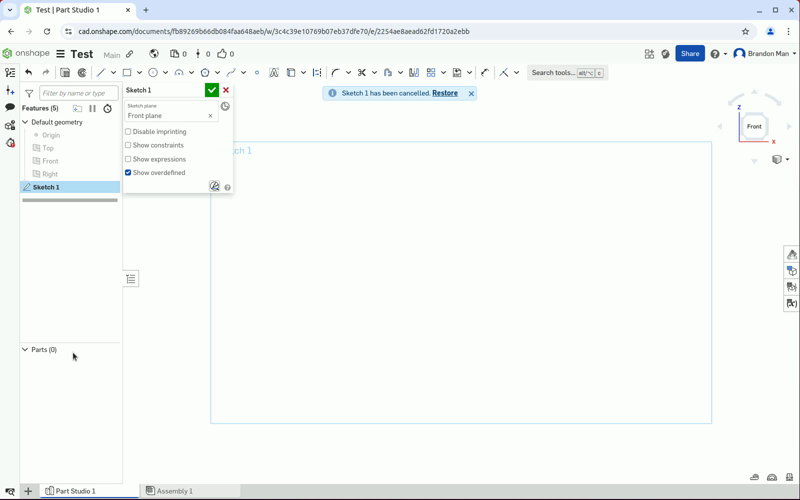
key(y)
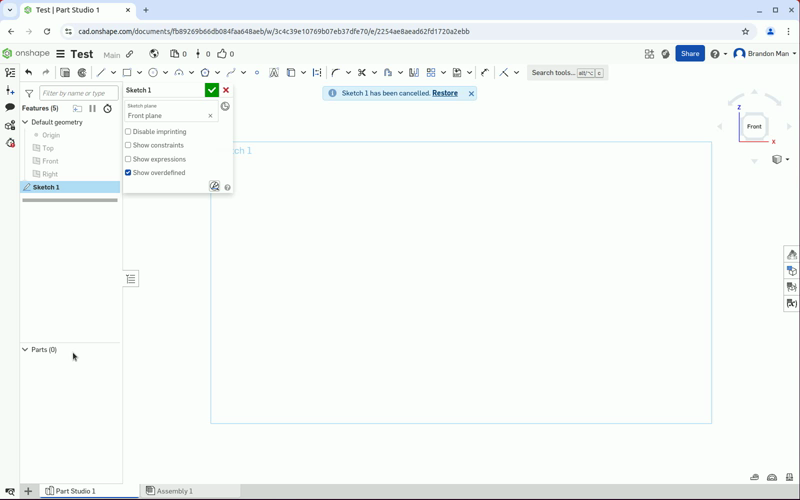
key(l)
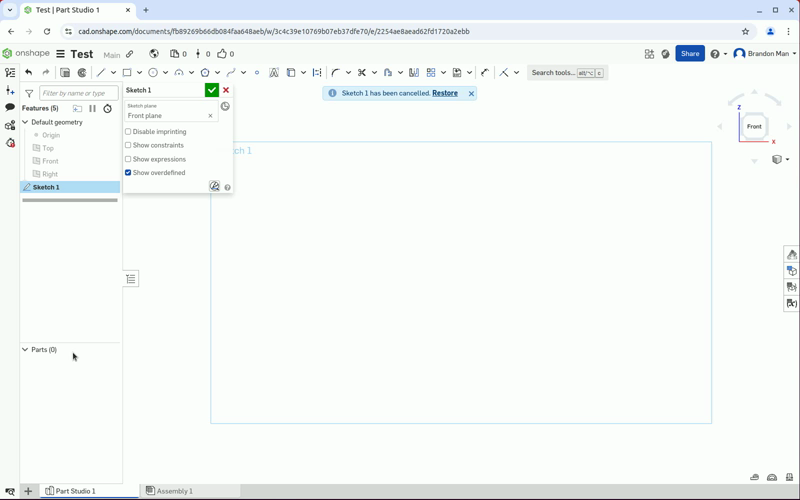
key_down(shift)
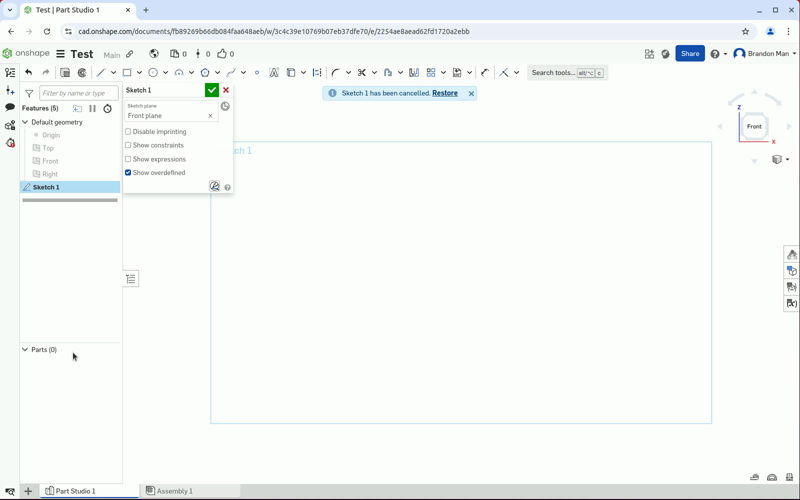
mouse_move(429, 299)
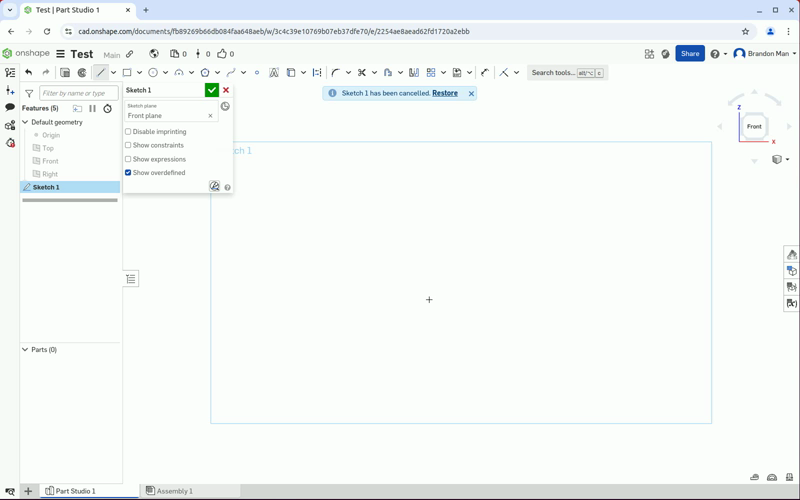
click(429, 299)
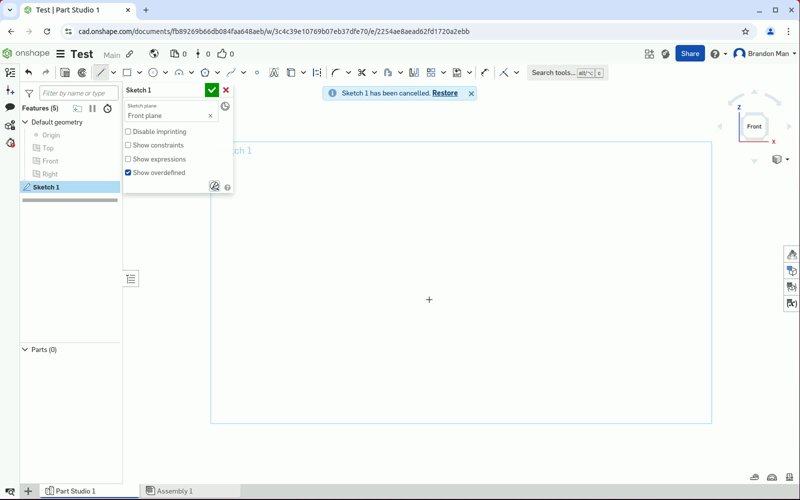
key_up(shift)
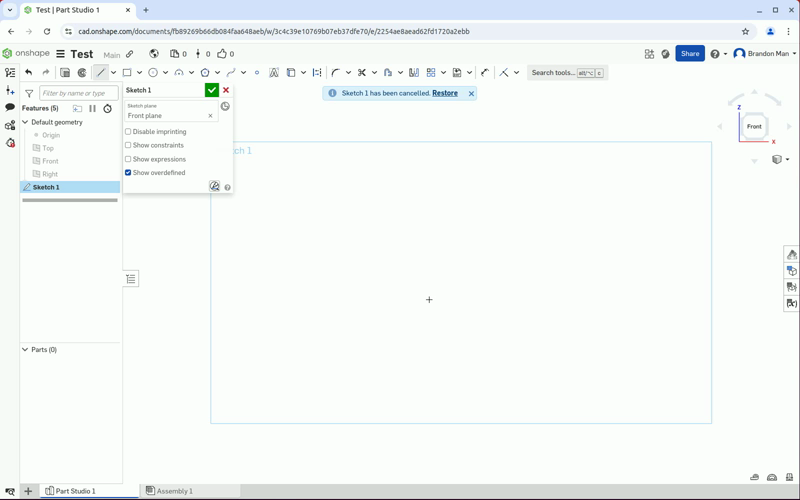
key_down(shift)
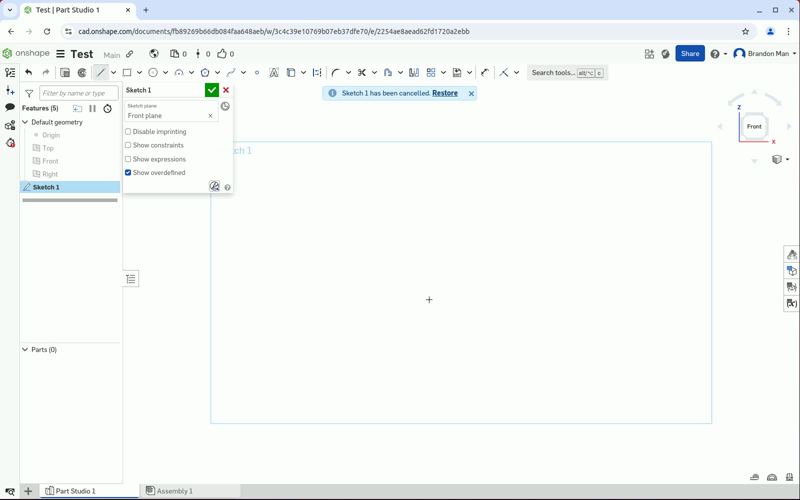
mouse_move(459, 299)
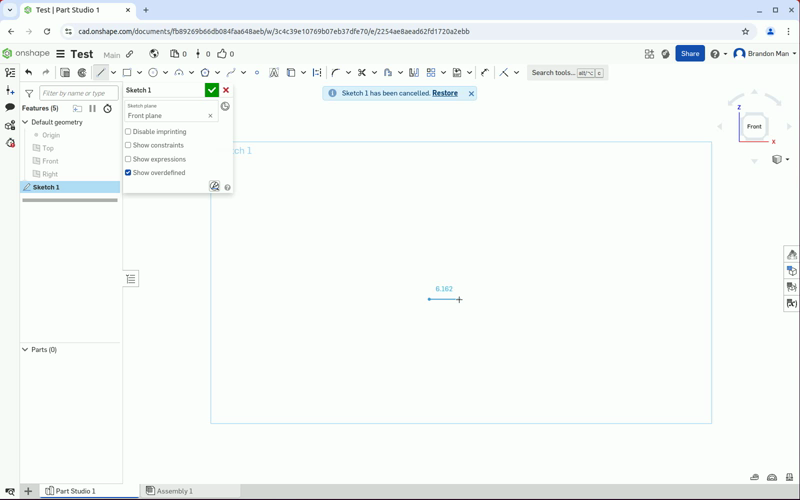
mouse_move(446, 299)
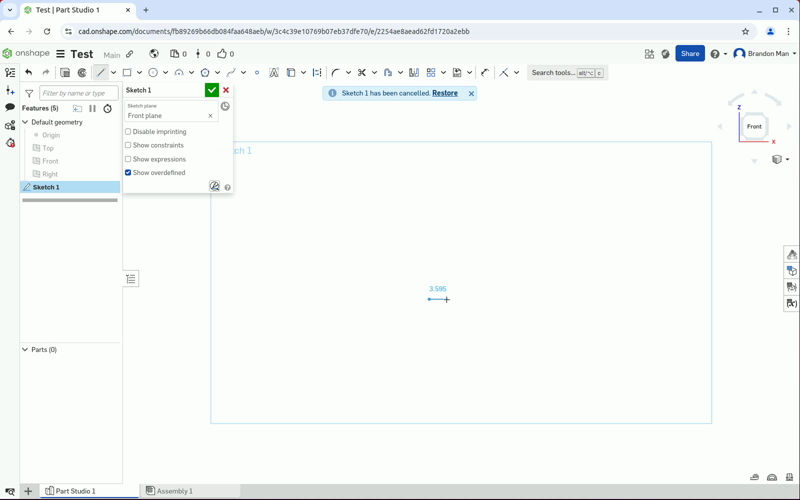
click(446, 299)
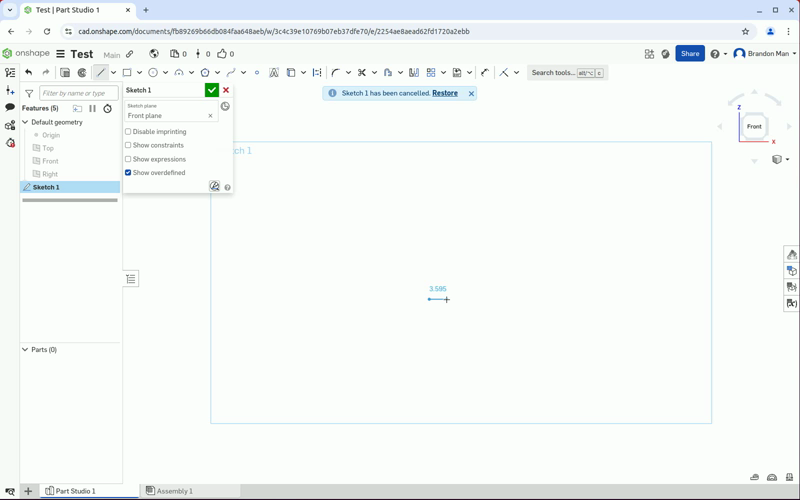
key_up(shift)
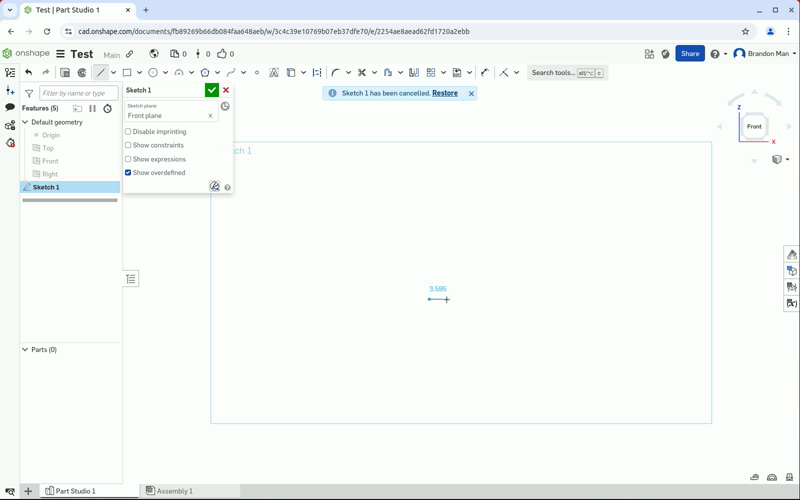
key_down(shift)
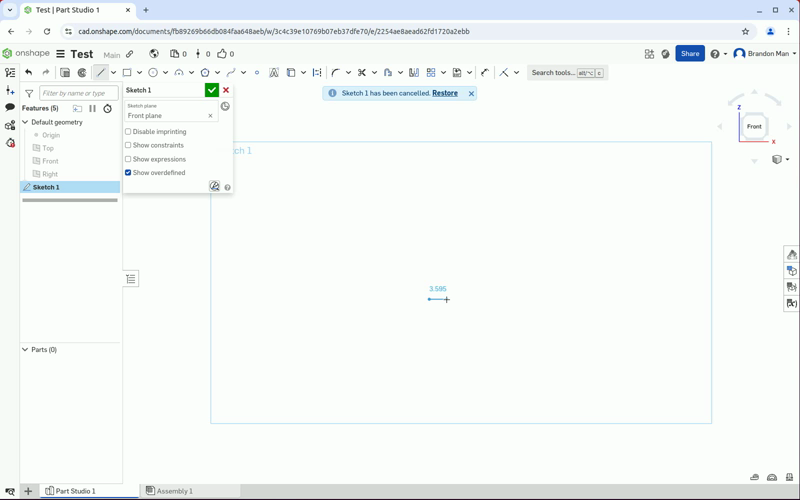
mouse_move(476, 299)
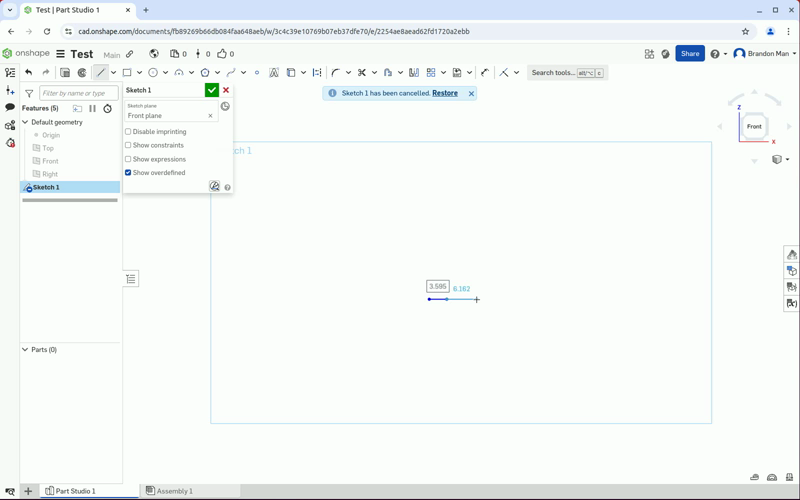
mouse_move(446, 348)
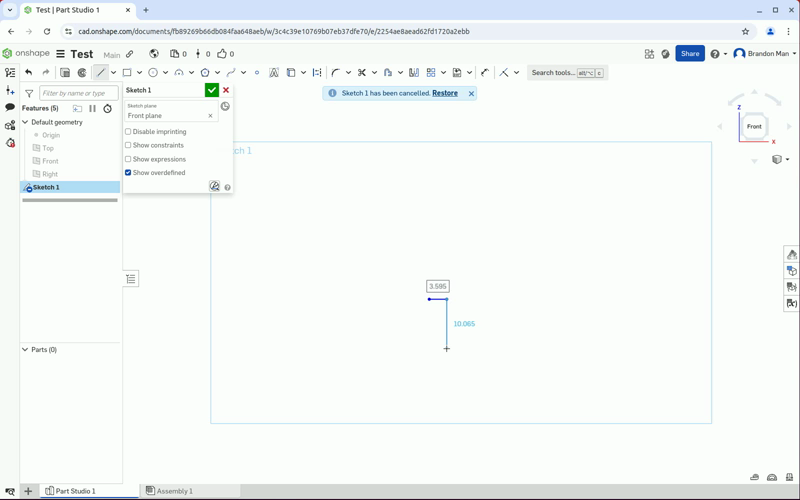
click(446, 348)
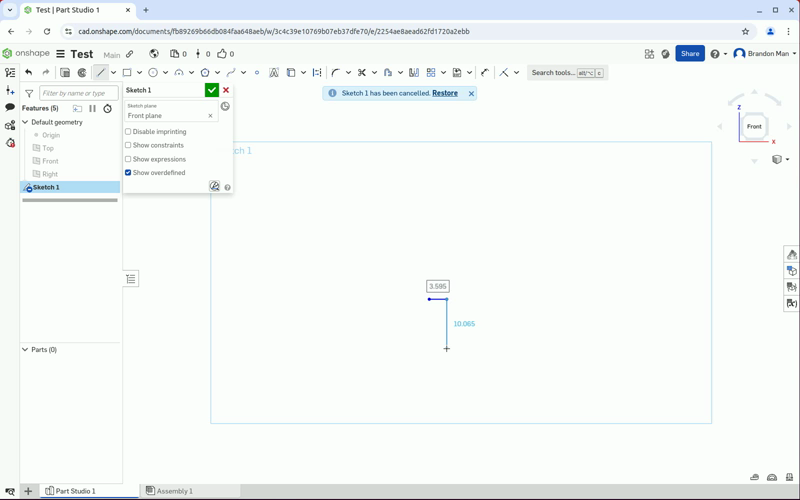
key_up(shift)
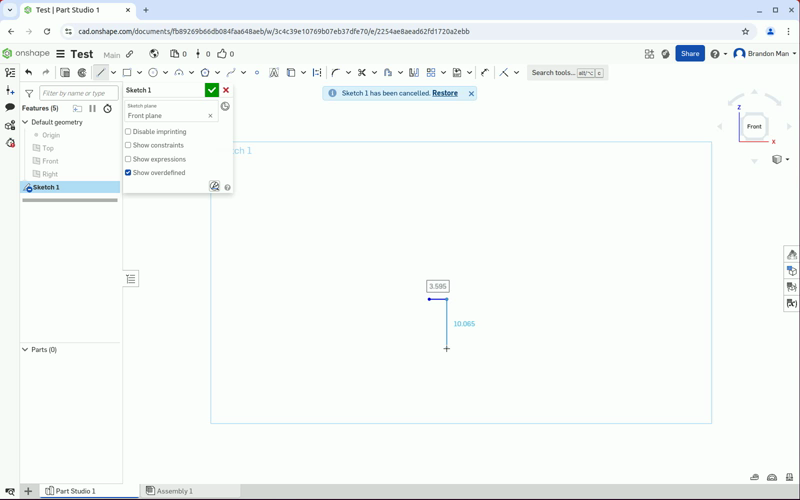
key_down(shift)
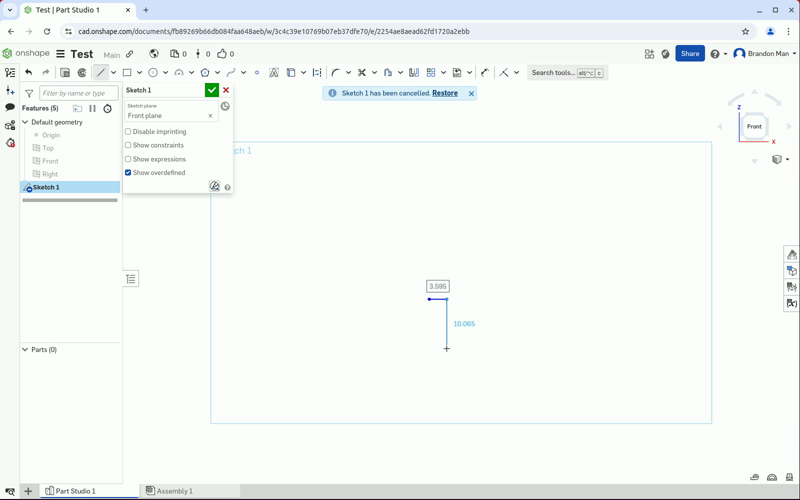
mouse_move(476, 348)
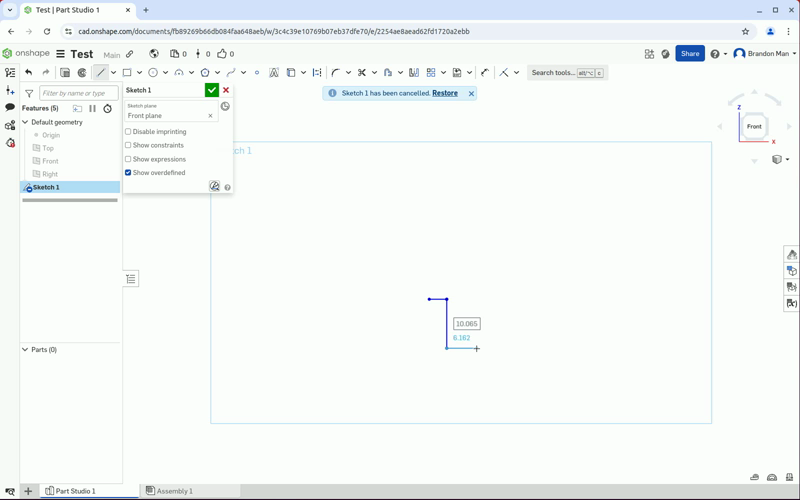
mouse_move(475, 348)
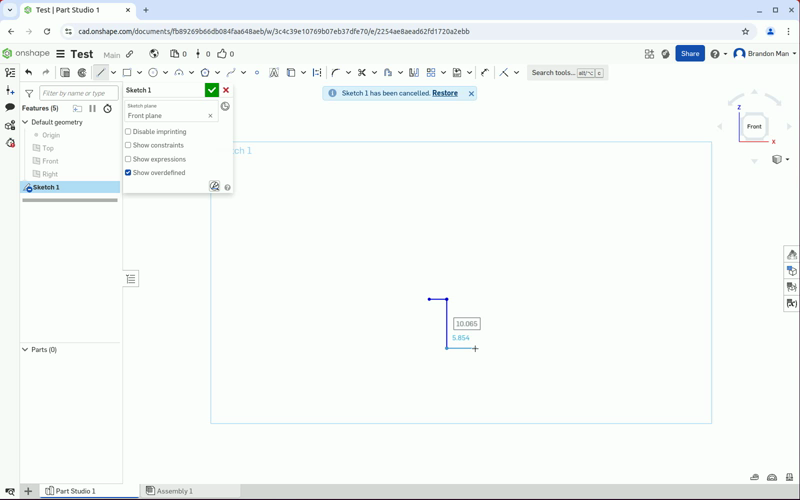
click(475, 348)
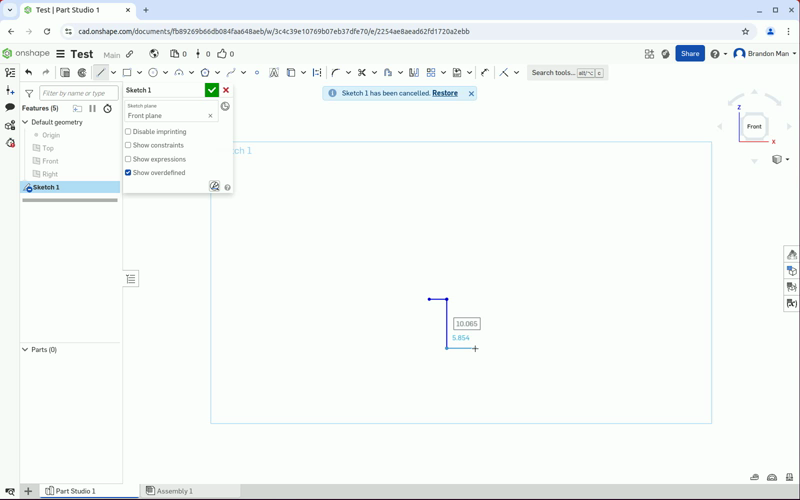
key_up(shift)
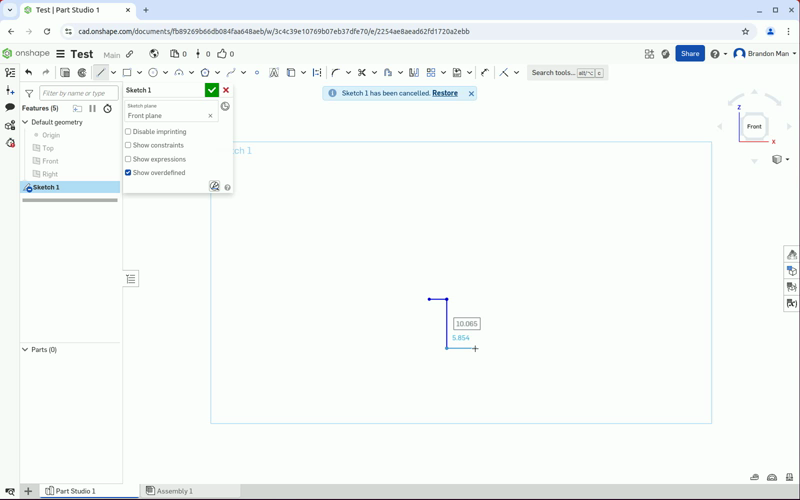
key_down(shift)
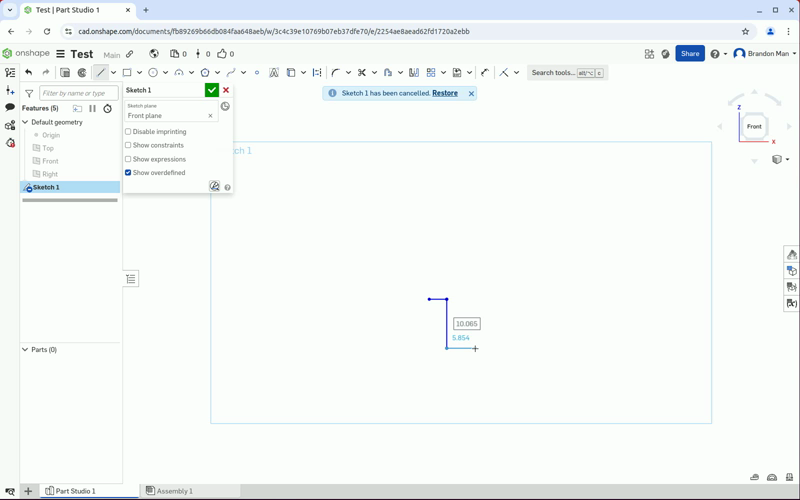
mouse_move(505, 348)
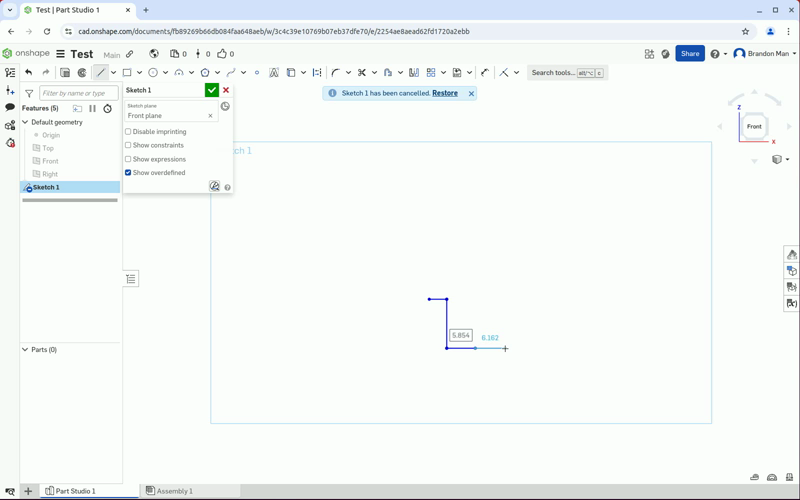
mouse_move(475, 299)
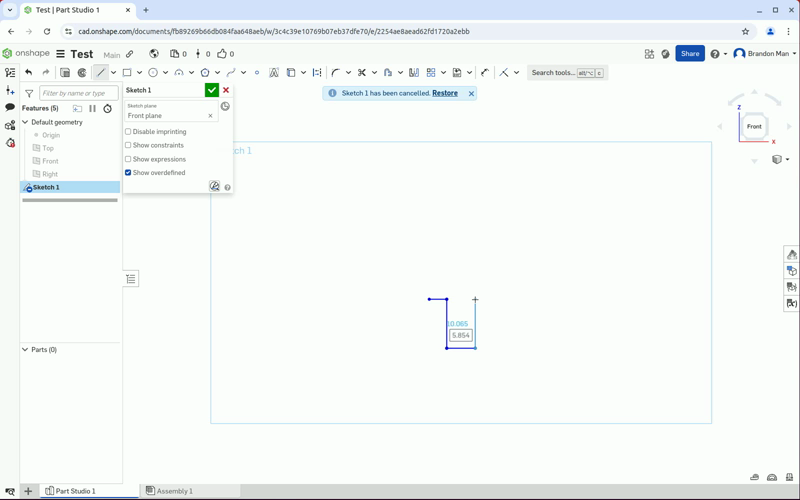
click(475, 299)
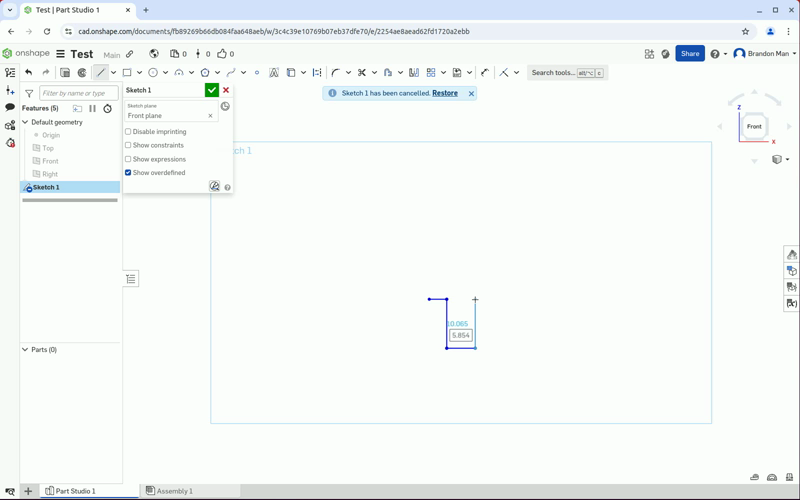
key_up(shift)
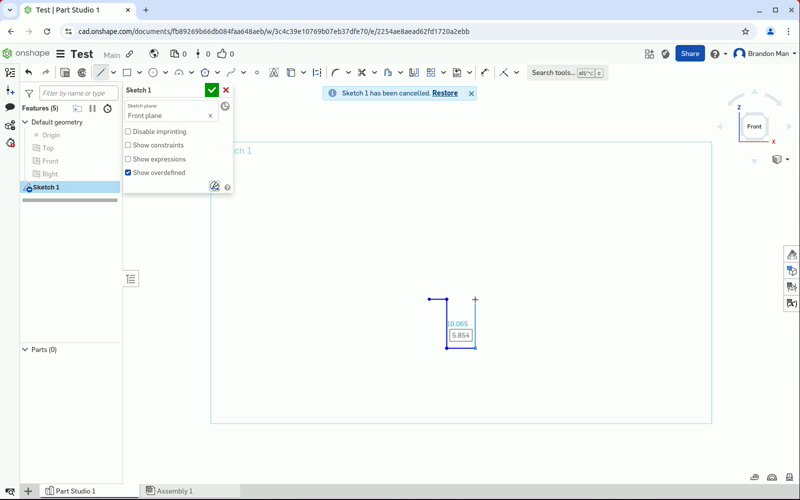
key_down(shift)
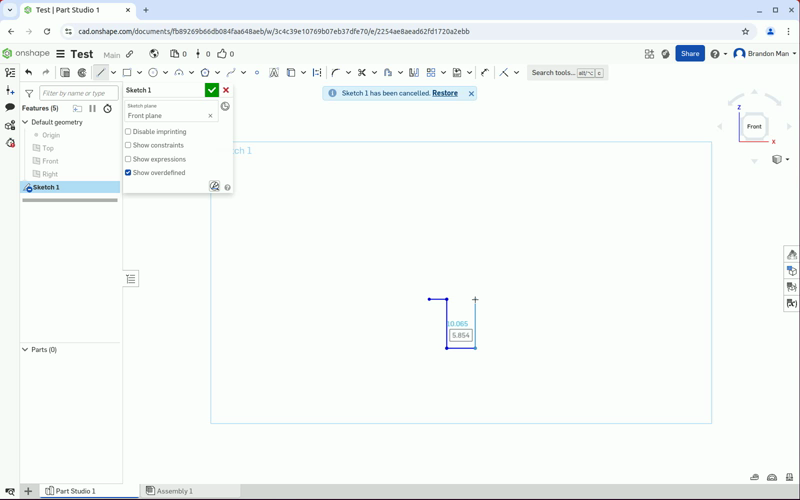
mouse_move(505, 299)
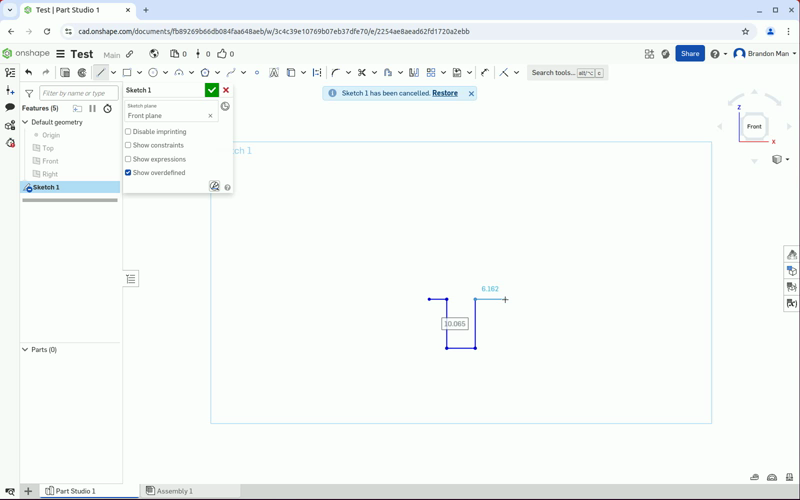
mouse_move(494, 299)
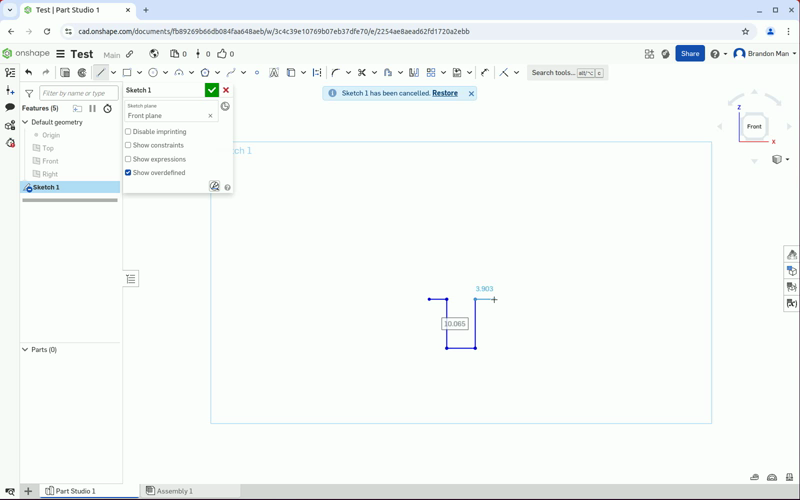
click(494, 299)
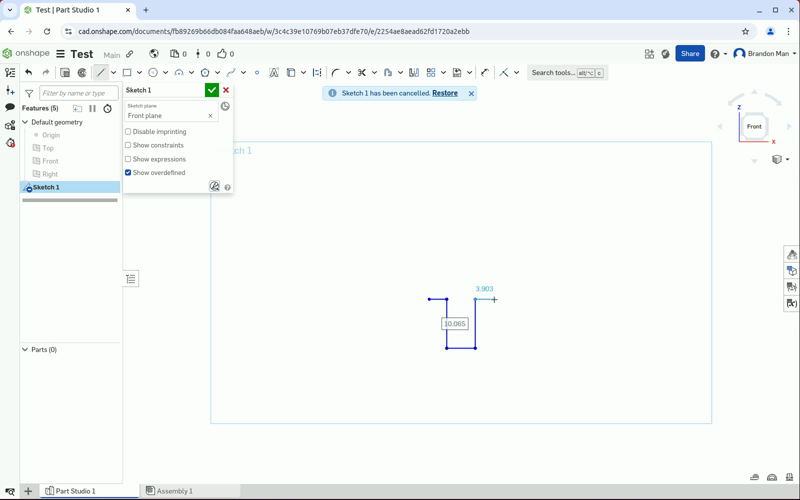
key_up(shift)
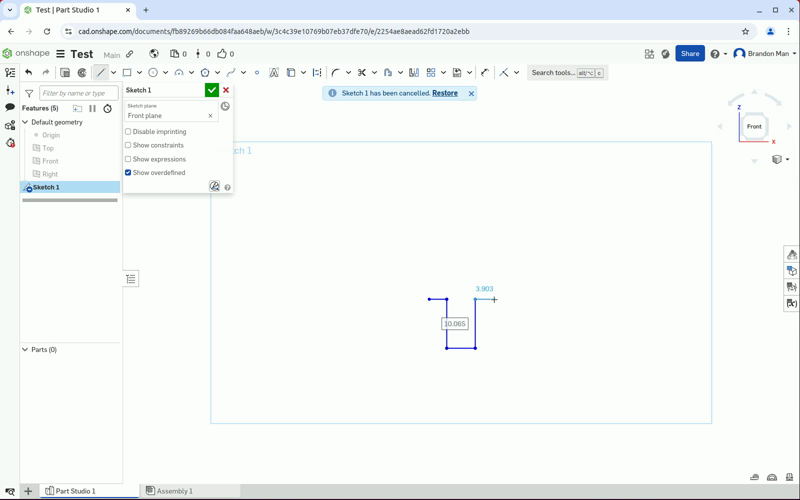
key_down(shift)
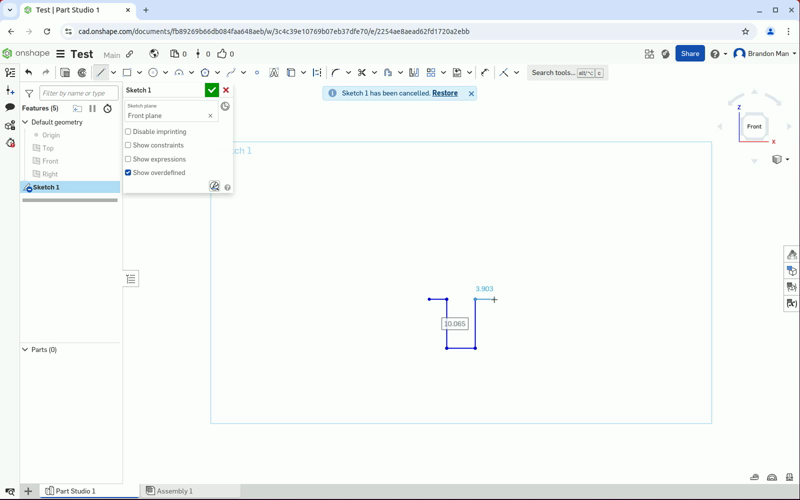
mouse_move(524, 299)
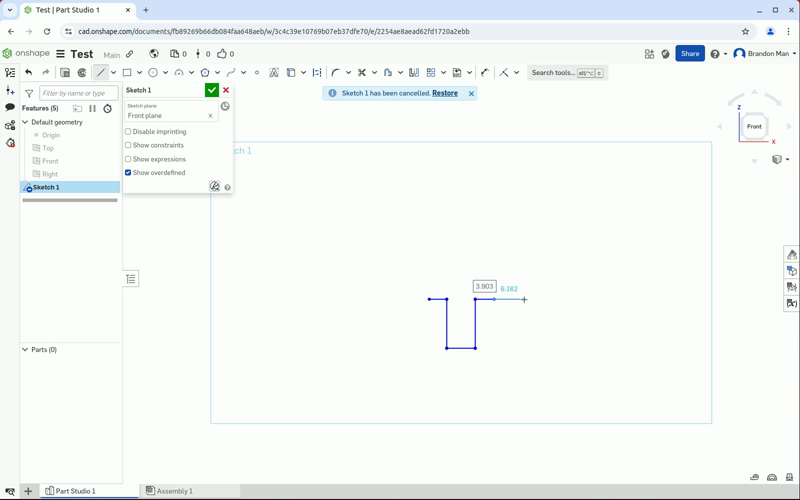
mouse_move(494, 266)
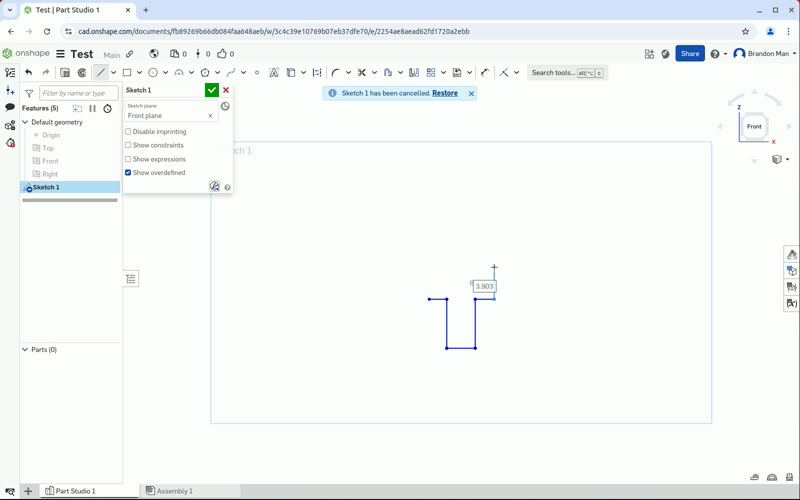
click(494, 266)
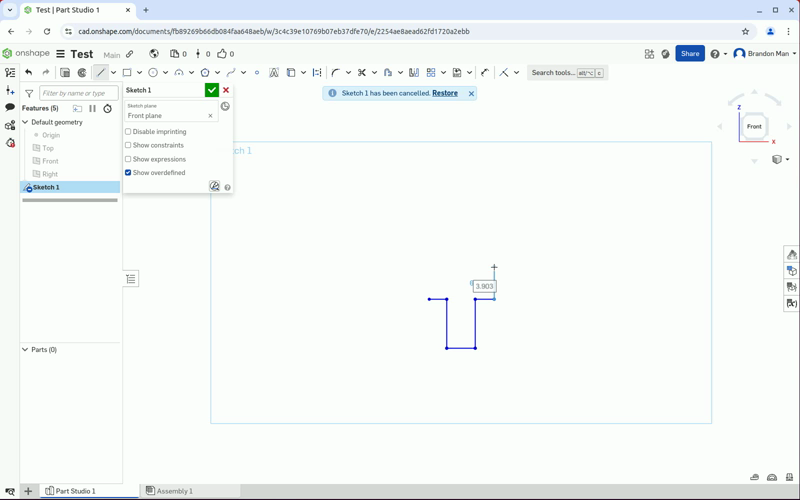
key_up(shift)
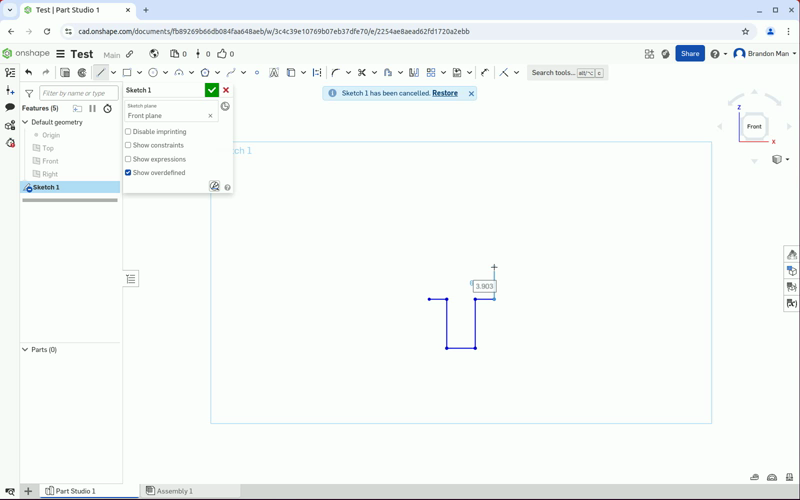
key_down(shift)
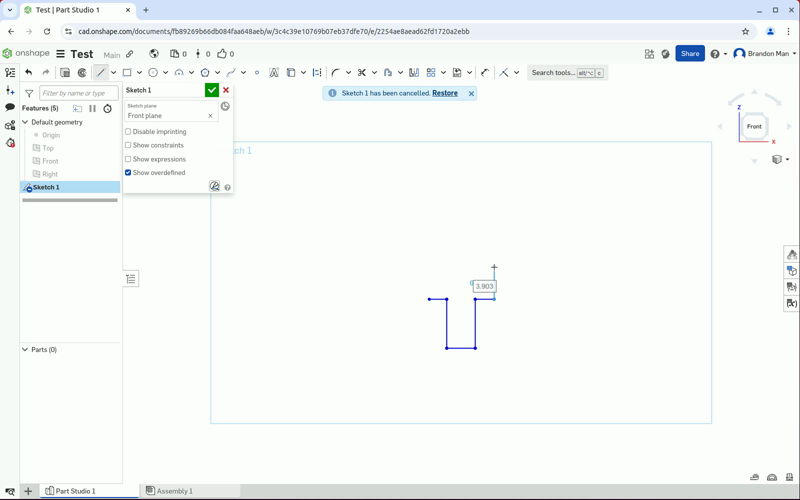
mouse_move(524, 266)
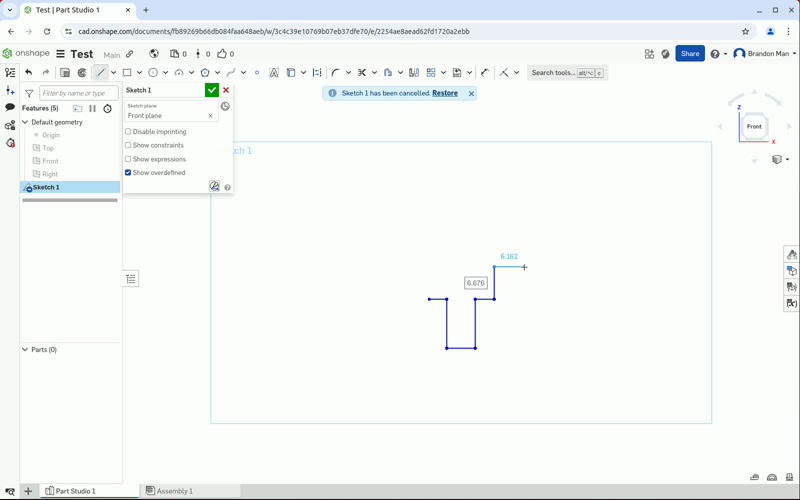
mouse_move(467, 266)
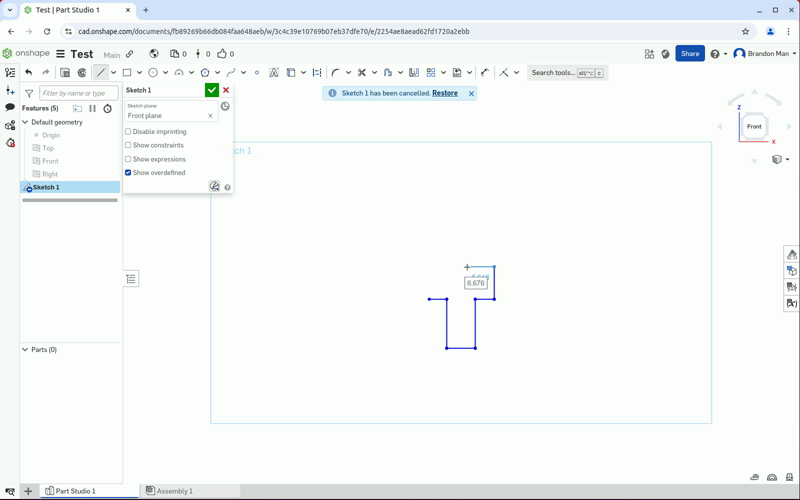
click(467, 266)
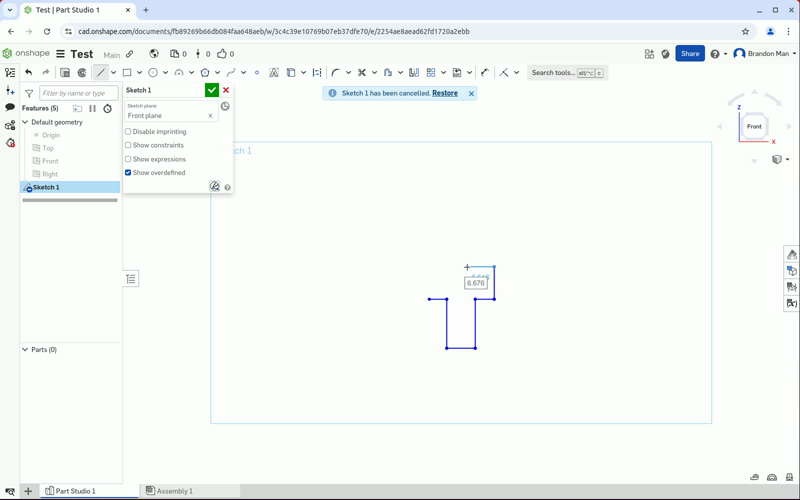
key_up(shift)
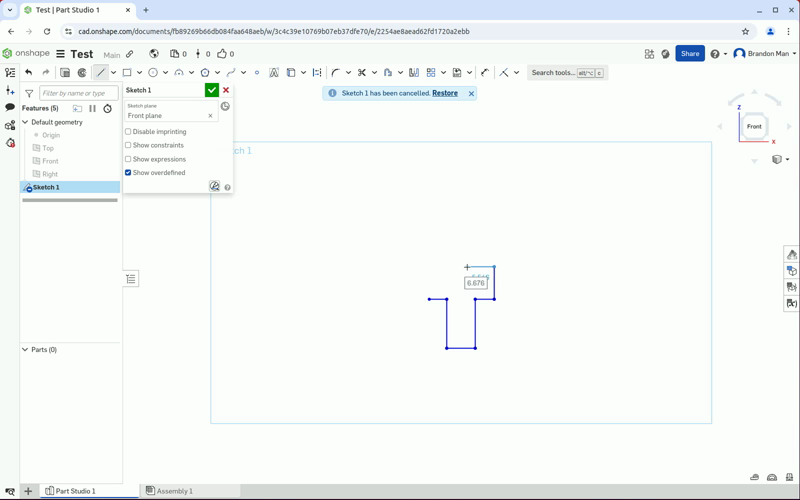
key_down(shift)
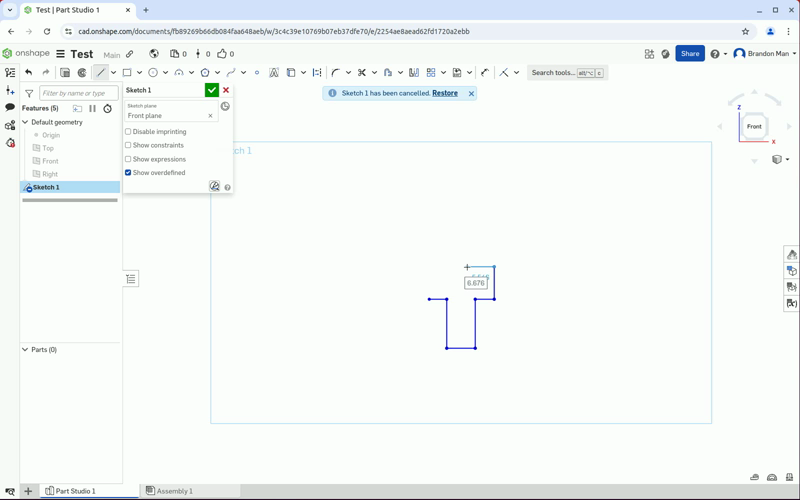
mouse_move(467, 170)
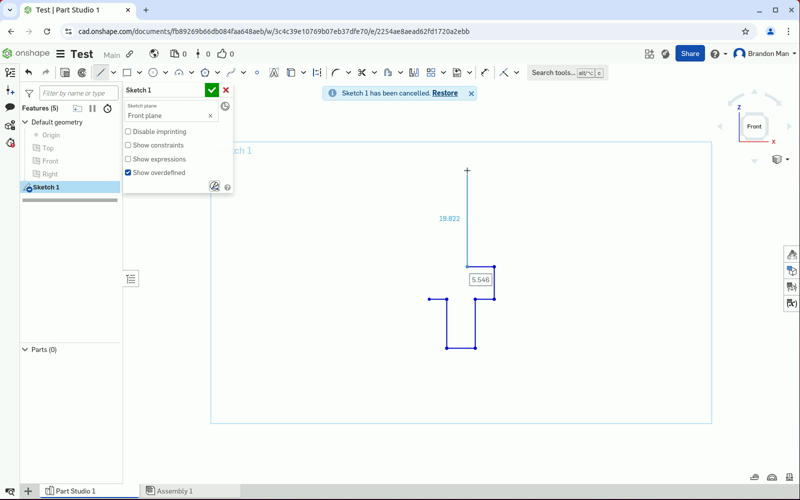
click(467, 170)
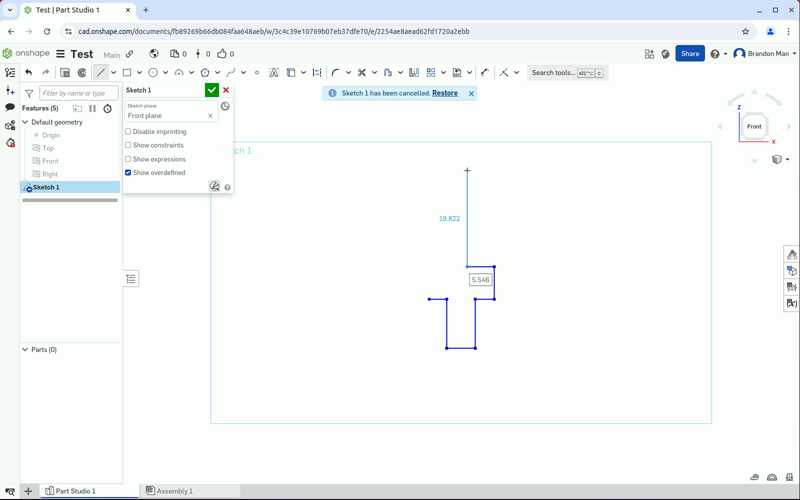
key_up(shift)
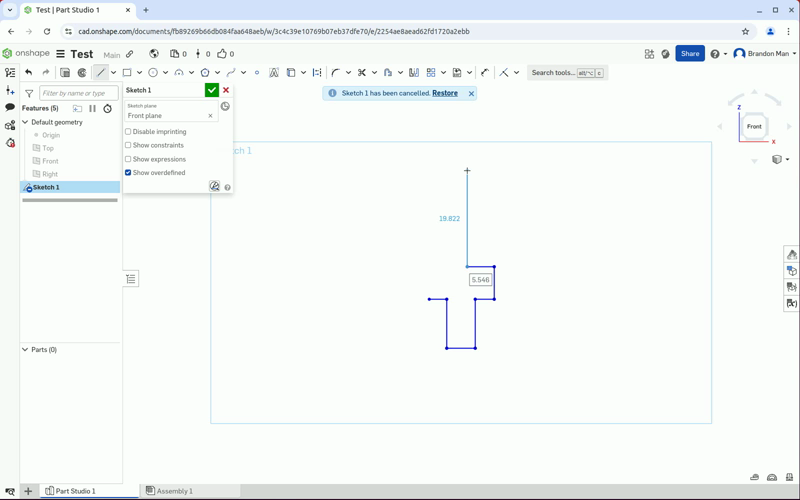
key_down(shift)
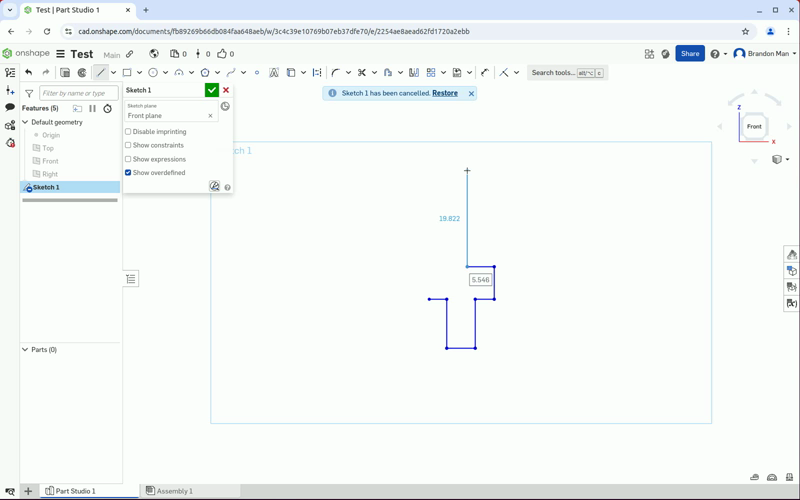
mouse_move(497, 170)
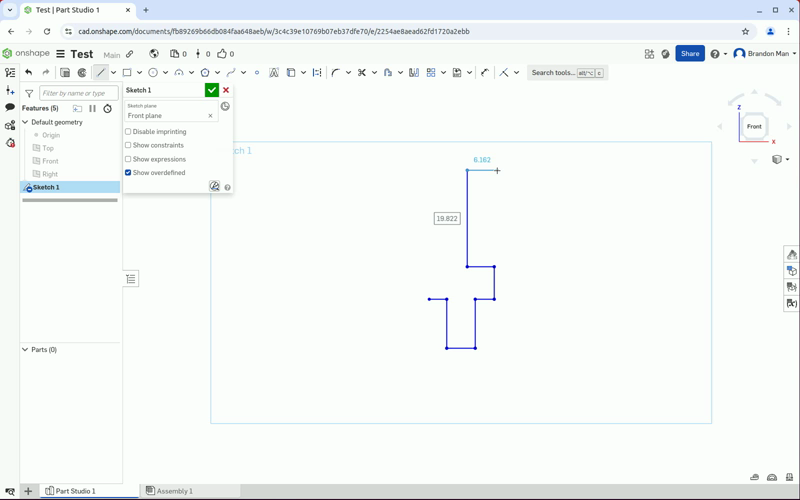
mouse_move(454, 170)
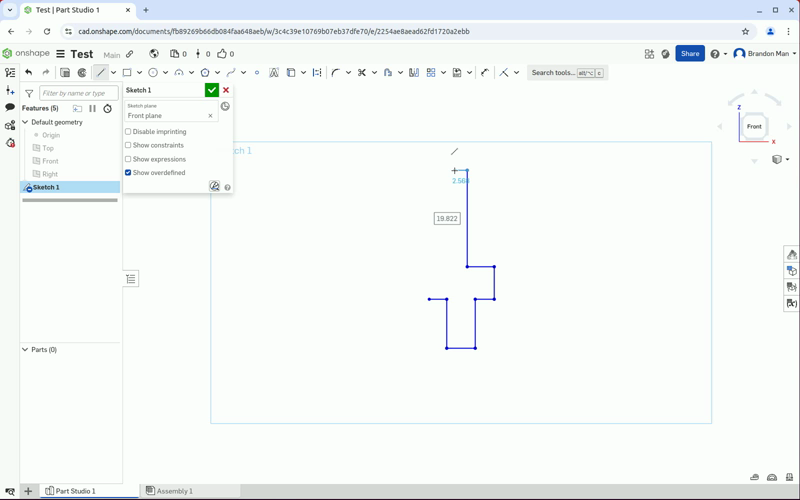
click(454, 170)
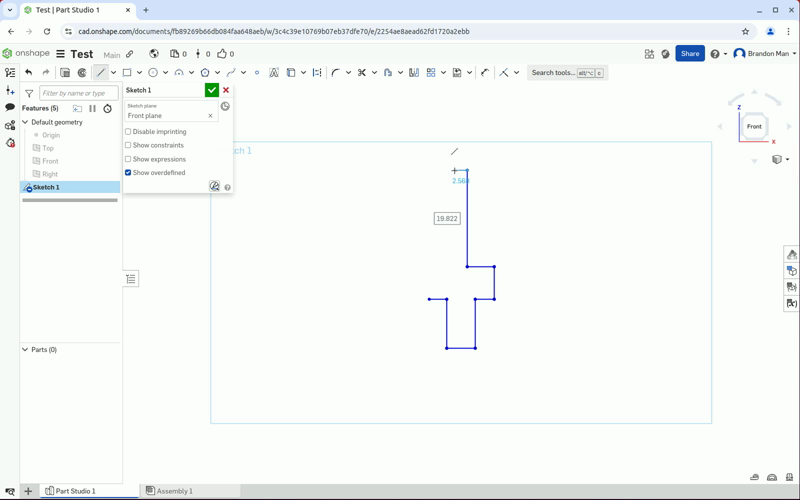
key_up(shift)
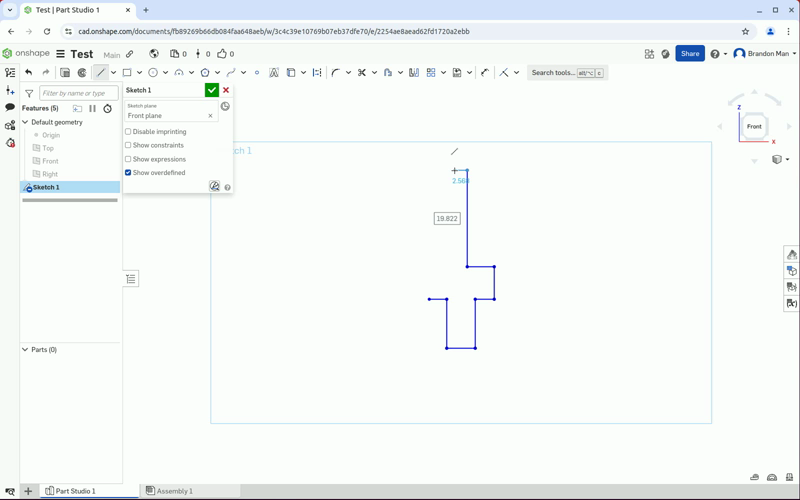
key_down(shift)
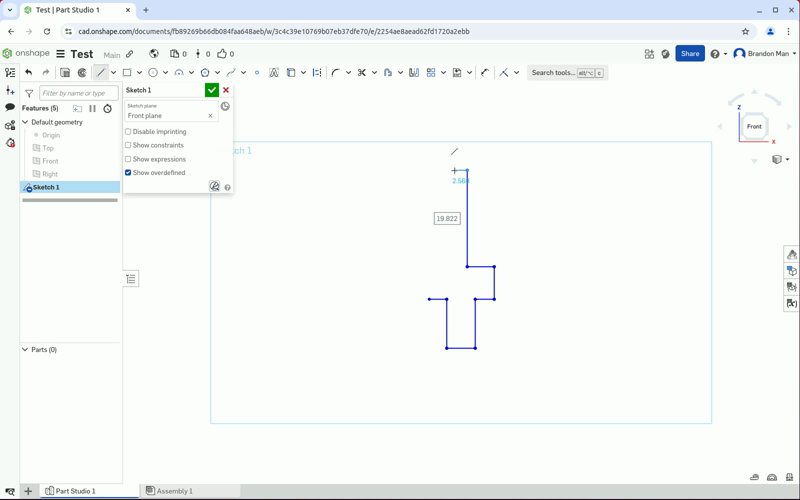
mouse_move(454, 266)
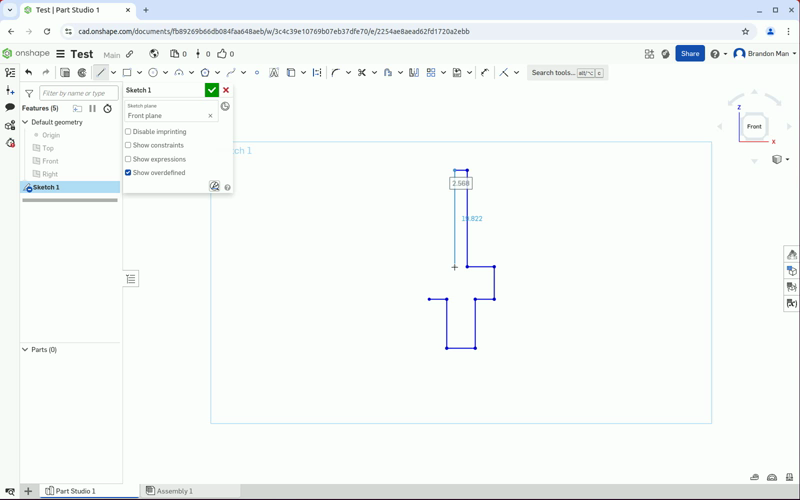
click(454, 266)
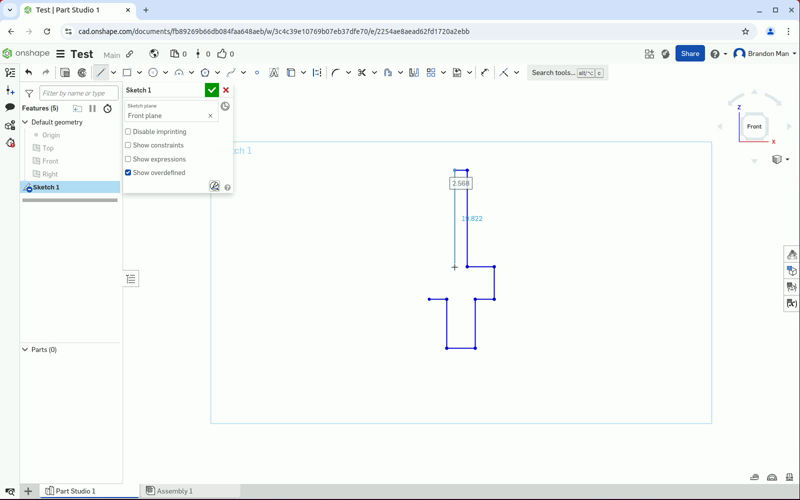
key_up(shift)
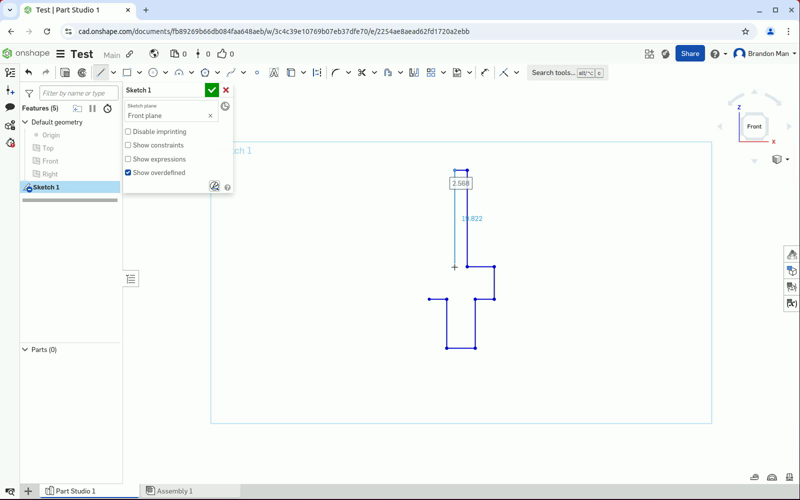
key_down(shift)
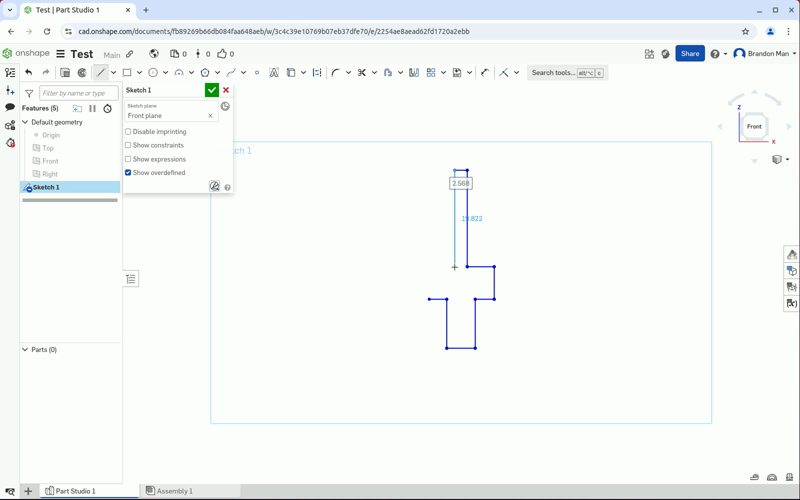
mouse_move(484, 266)
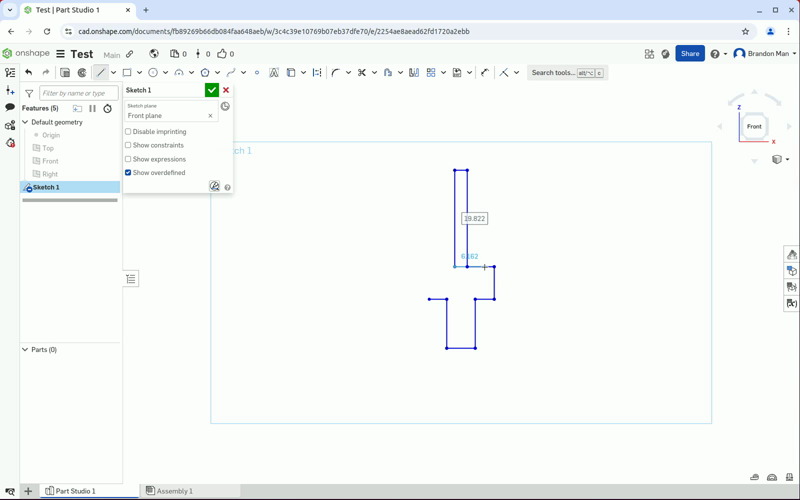
mouse_move(429, 266)
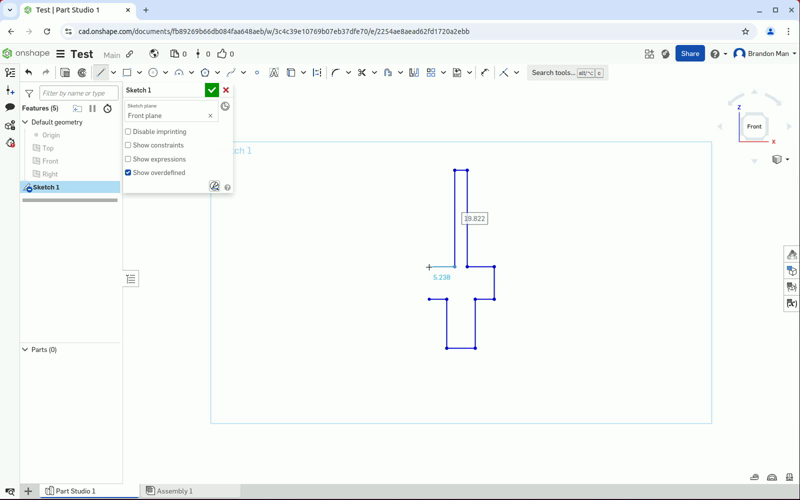
click(429, 266)
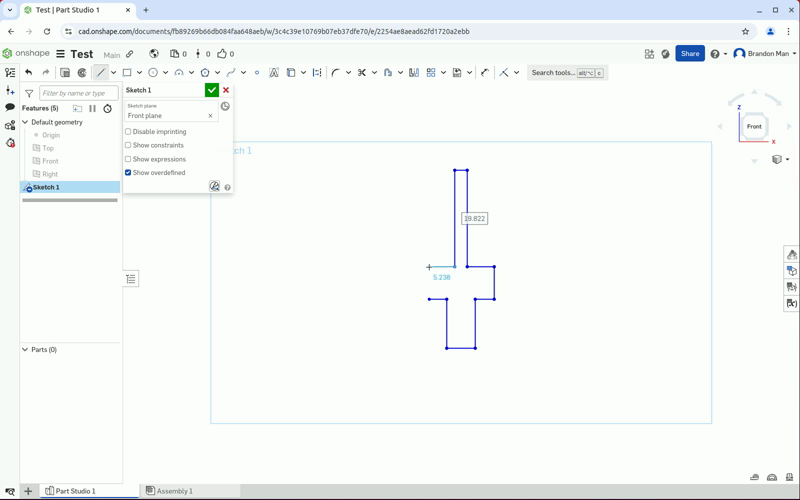
key_up(shift)
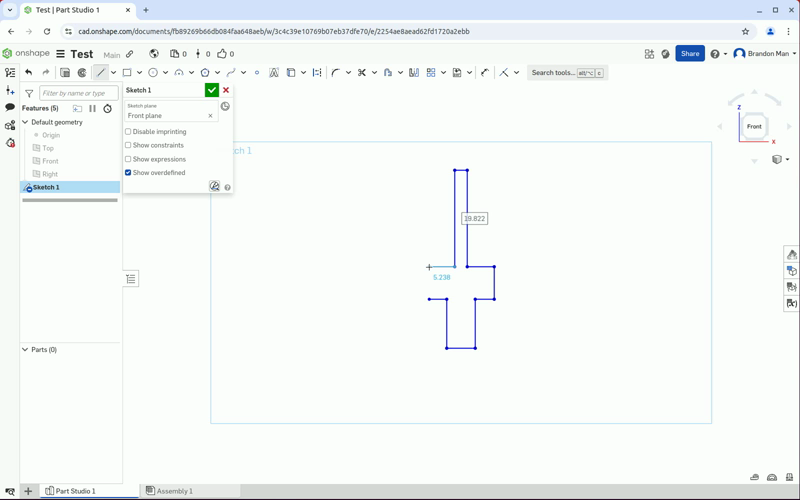
mouse_move(459, 266)
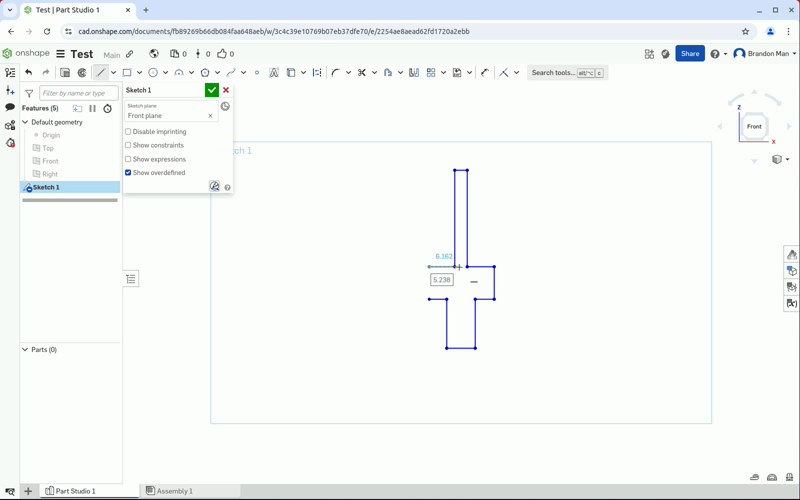
key_down(shift)
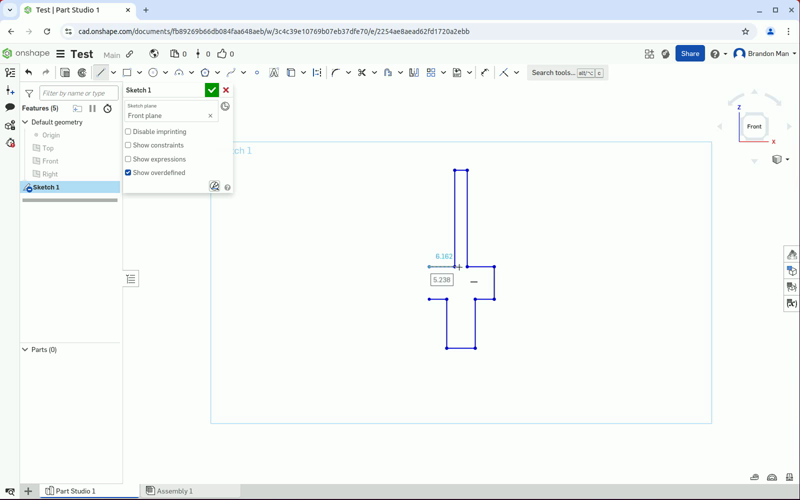
mouse_move(429, 299)
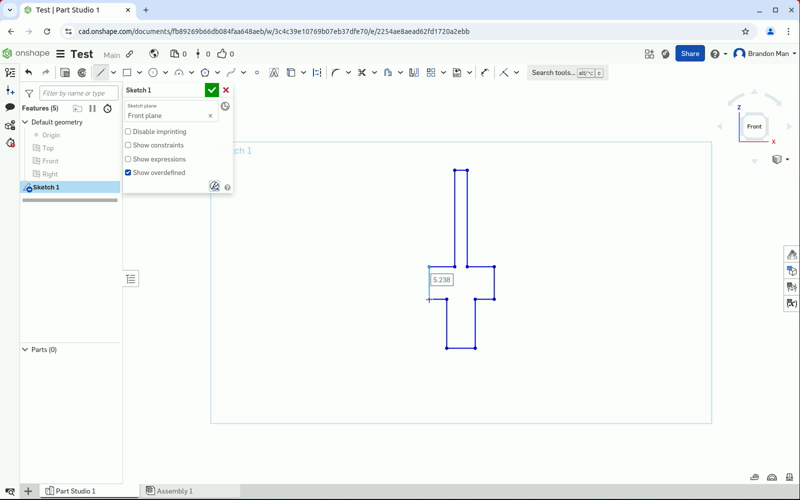
key_up(shift)
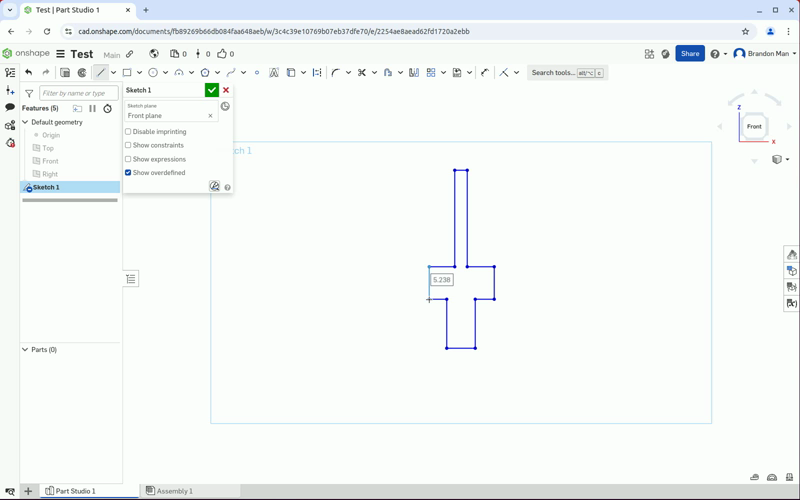
click(429, 299)
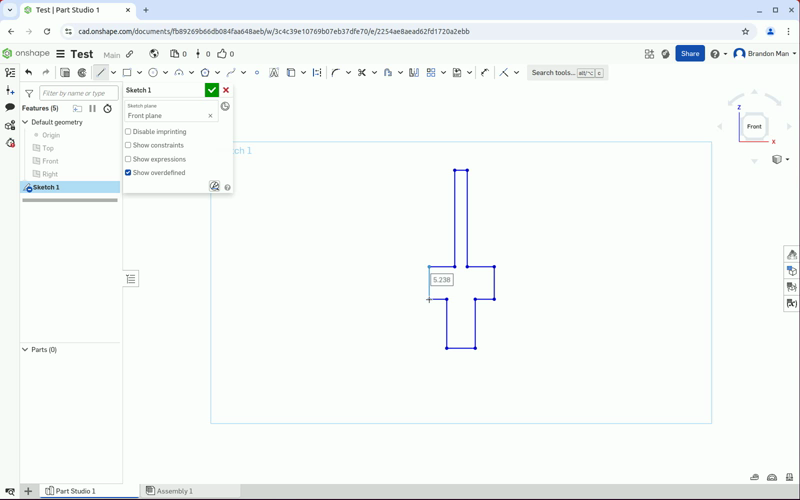
key(esc)
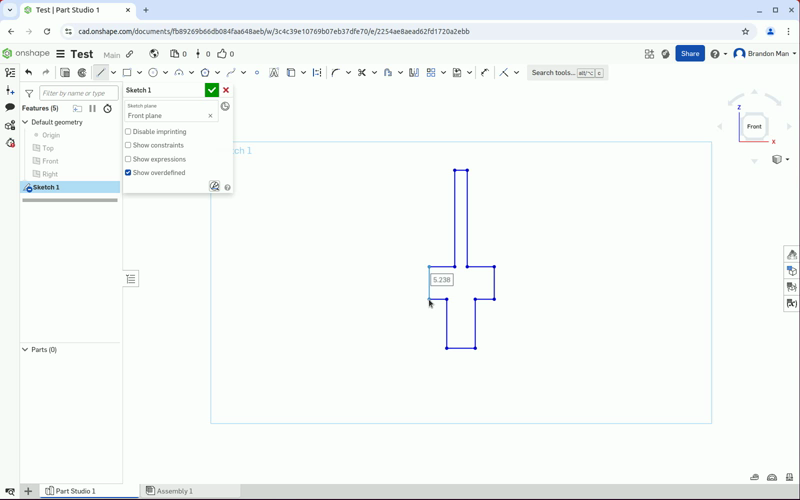
mouse_move(467, 300)
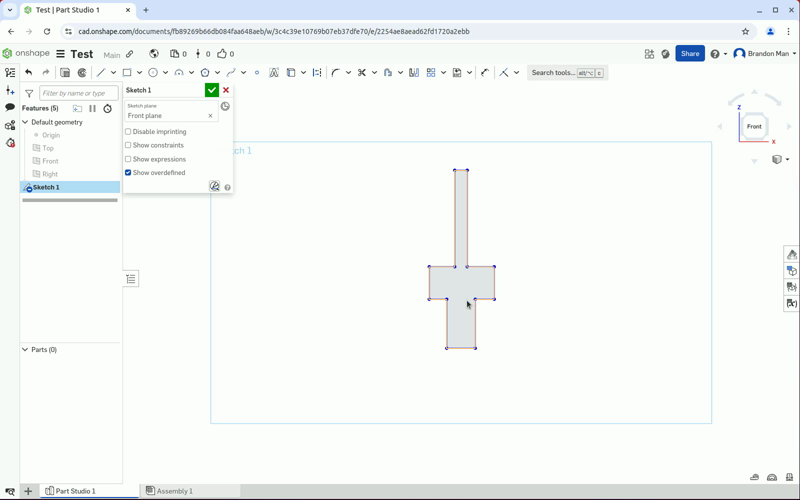
click(467, 300)
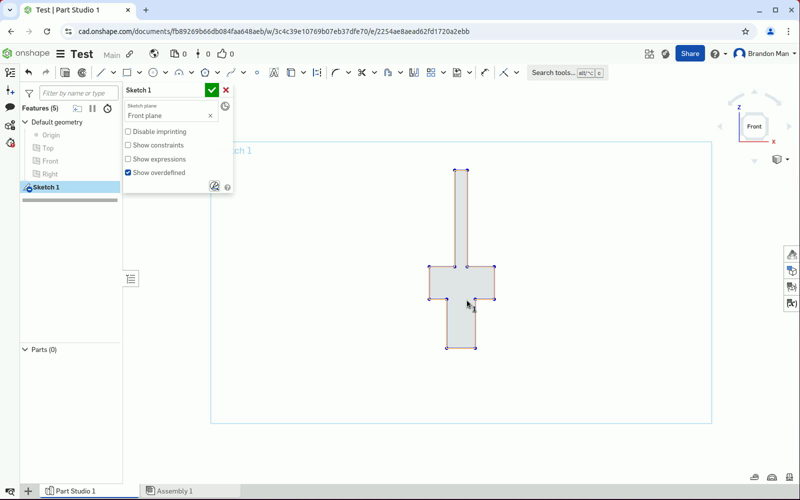
mouse_move(73, 352)
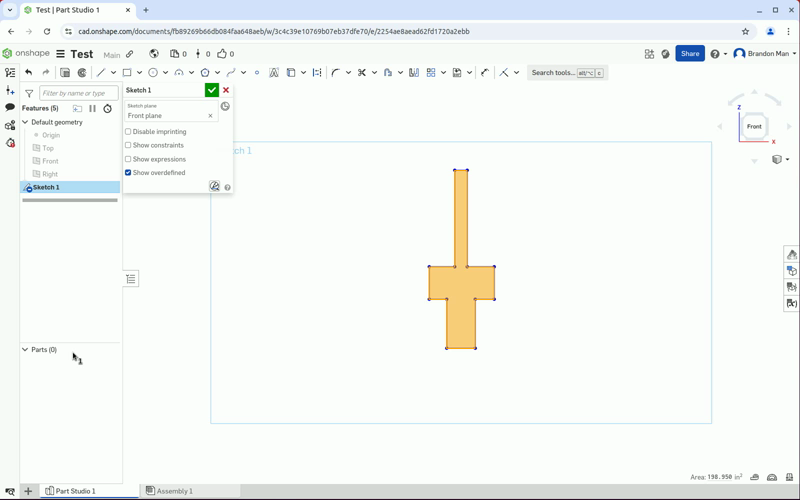
key(shift+y)
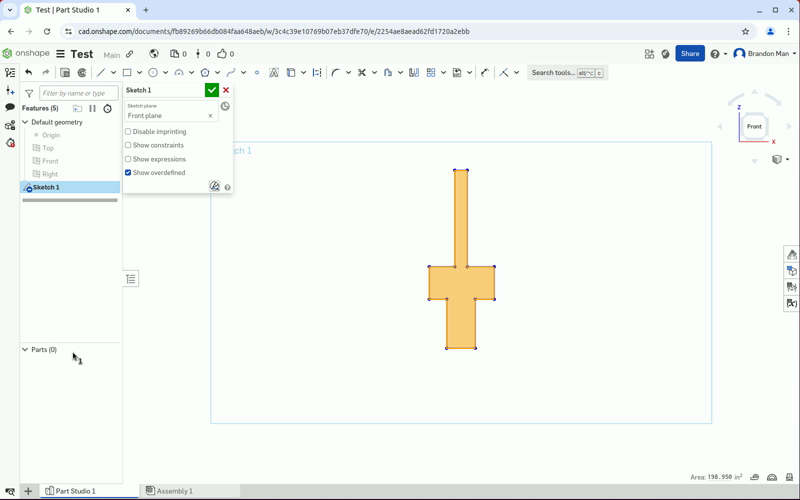
key(shift+e)
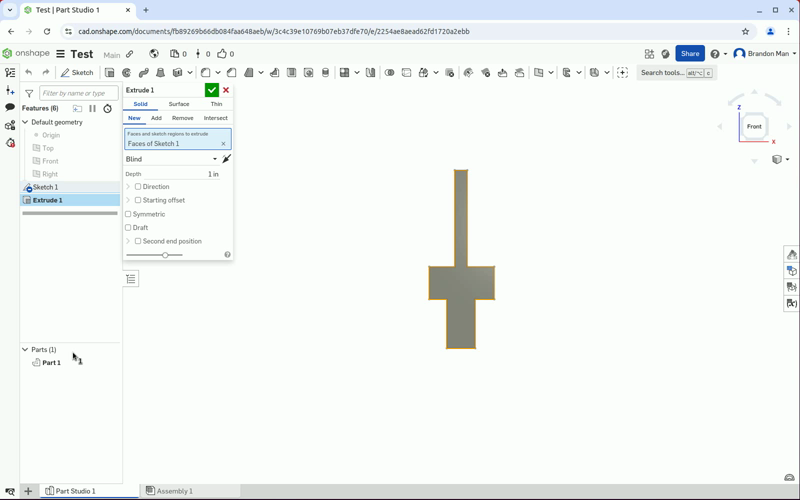
mouse_move(143, 106)
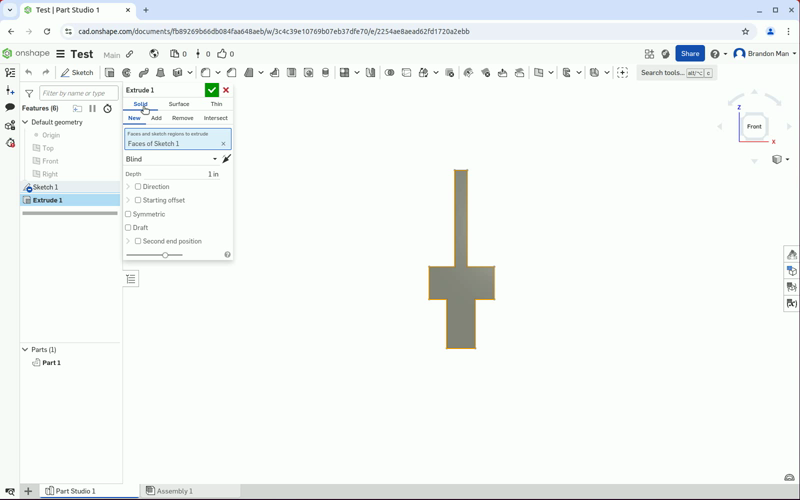
click(143, 106)
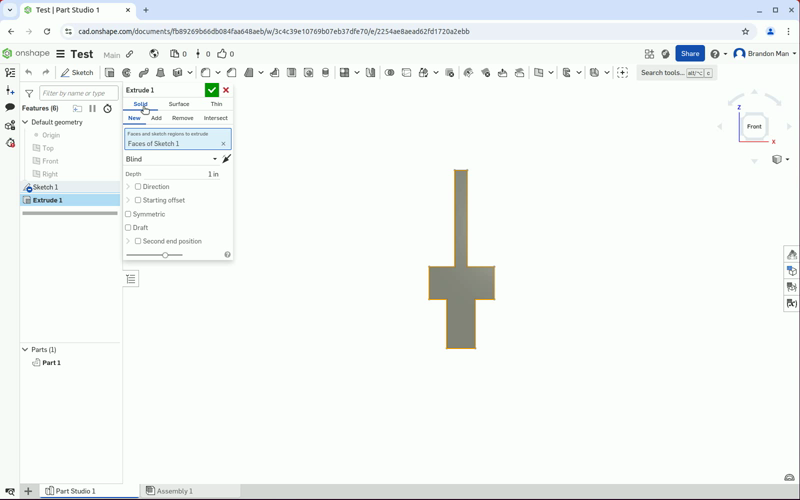
mouse_move(137, 120)
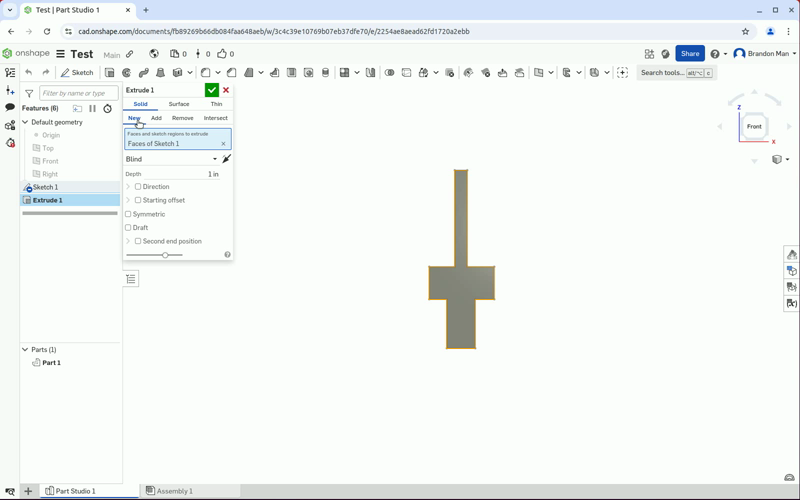
click(137, 120)
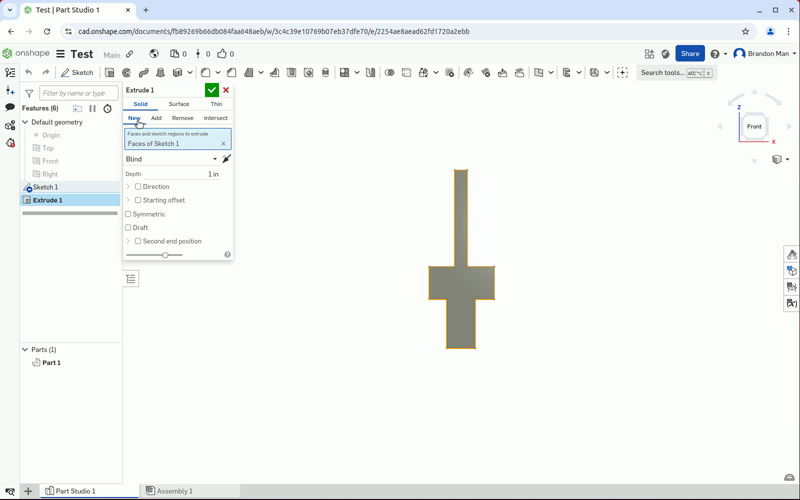
key(tab, 4)
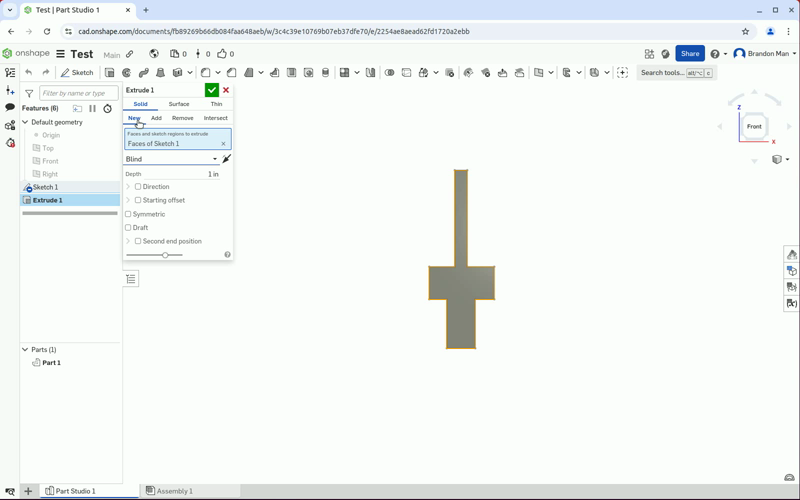
text(1.204)
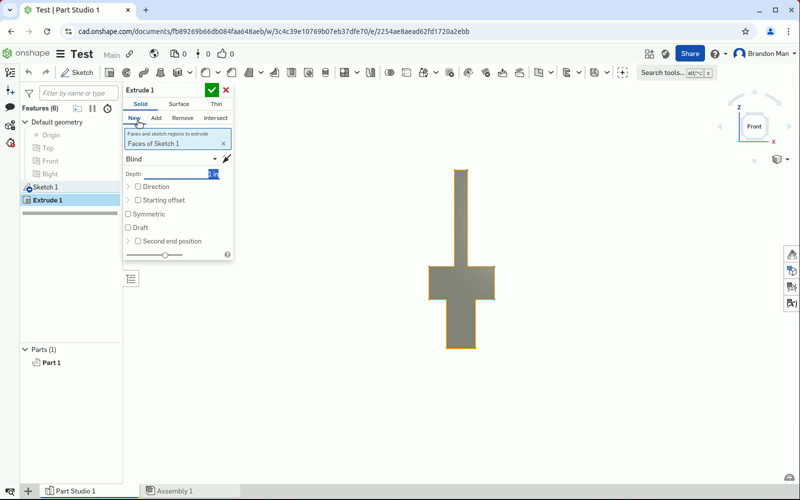
key(enter)
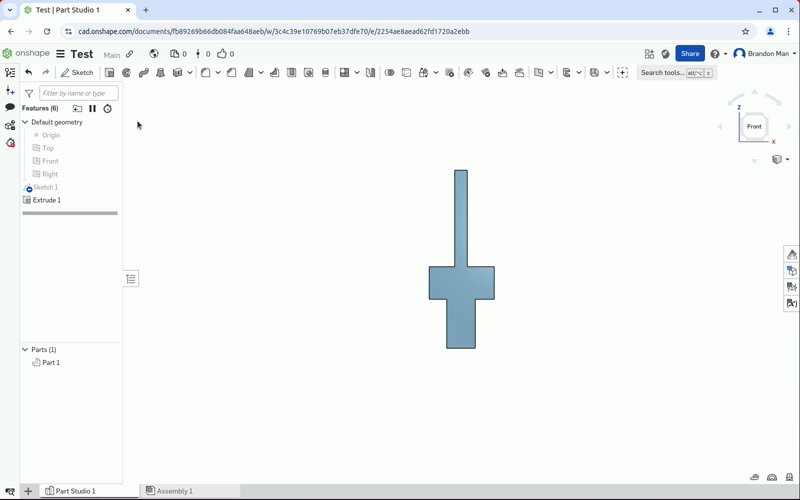
key(shift+h)
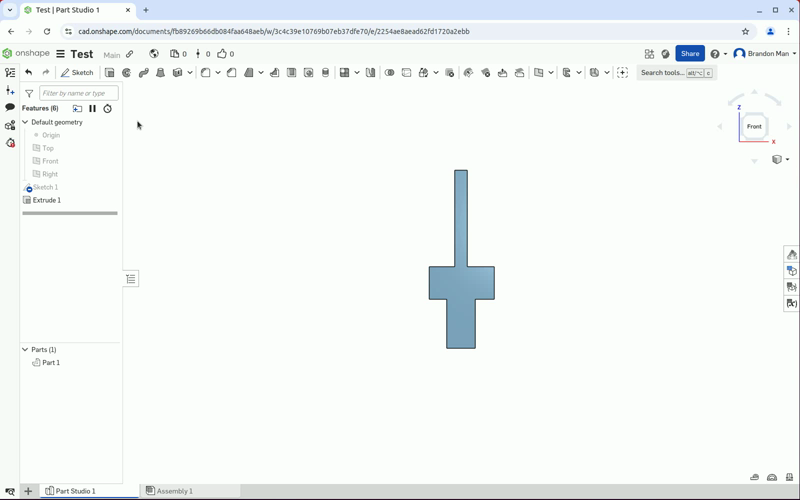
key(shift+h)
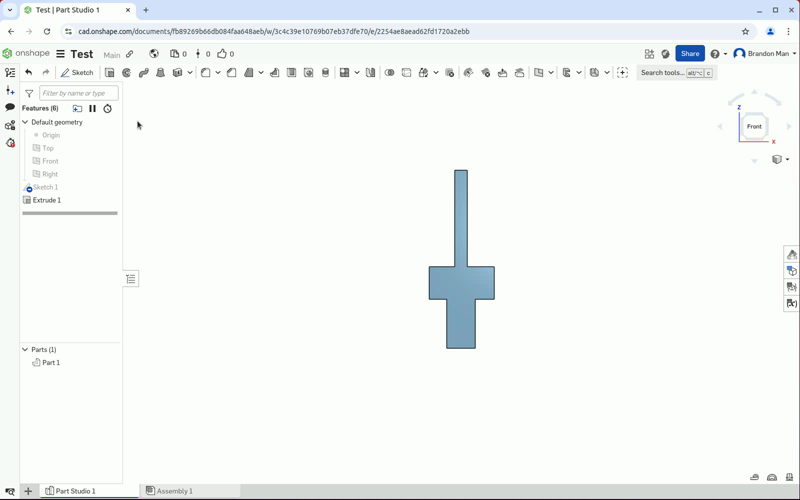
mouse_move(73, 189)
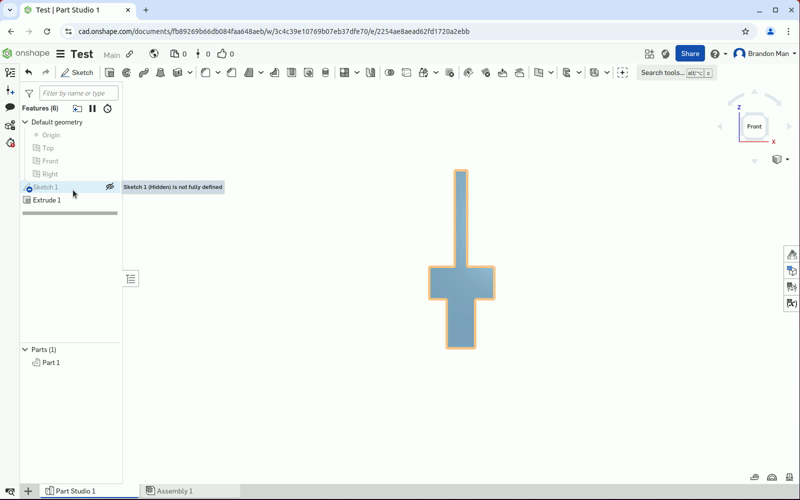
click(73, 189)
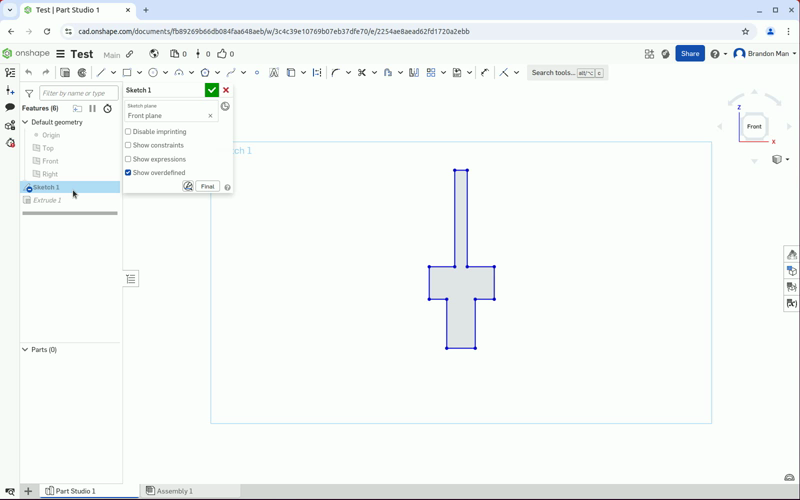
mouse_move(229, 92)
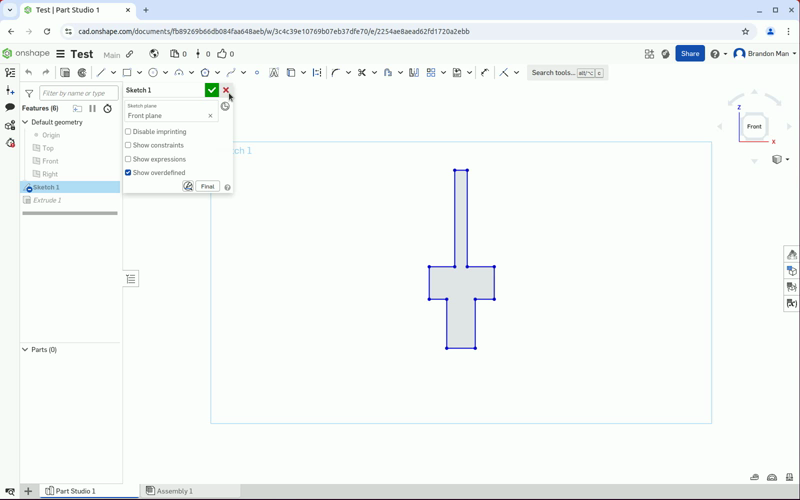
click(229, 92)
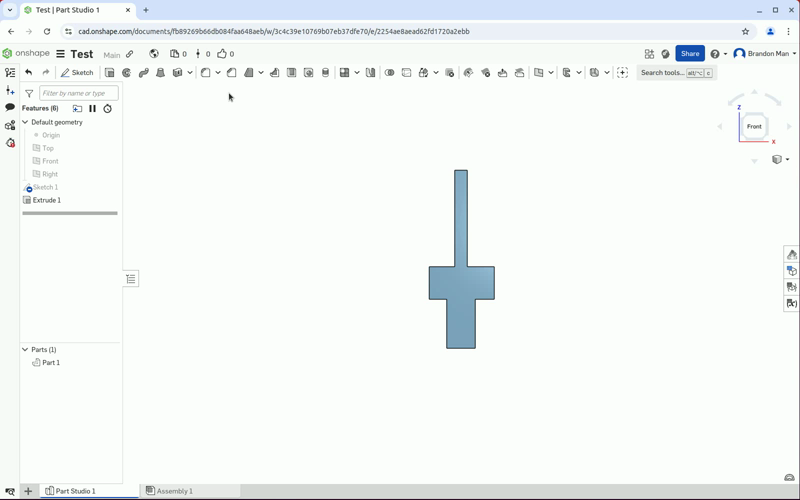
mouse_move(541, 75)
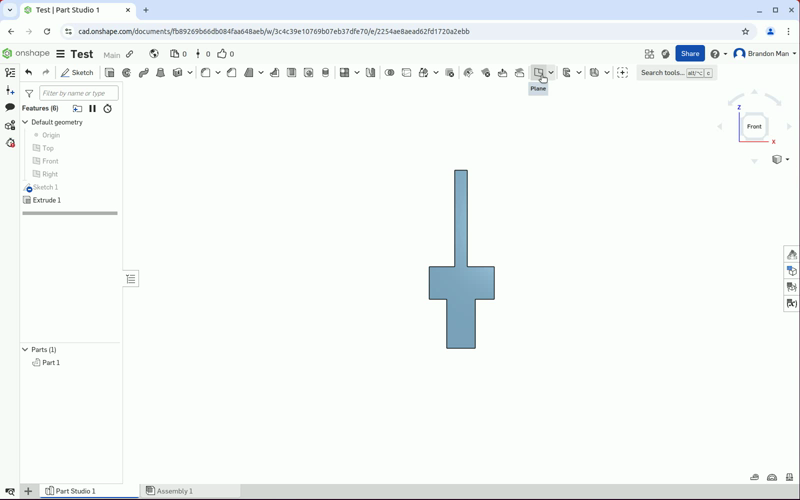
click(541, 75)
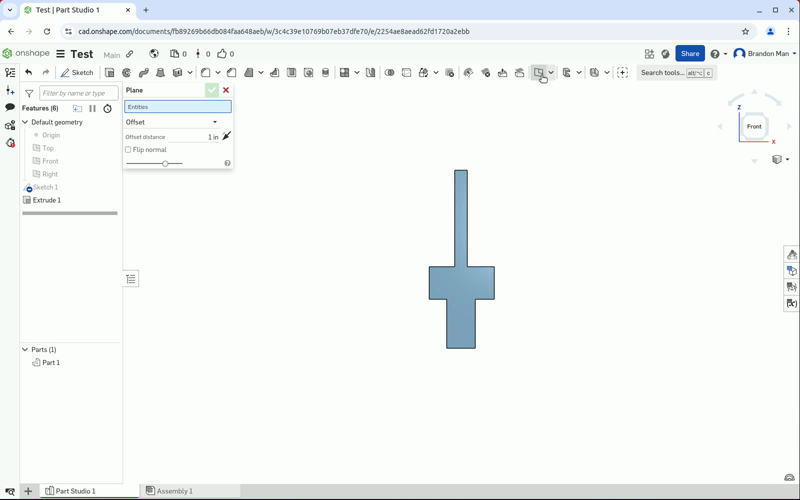
mouse_move(73, 163)
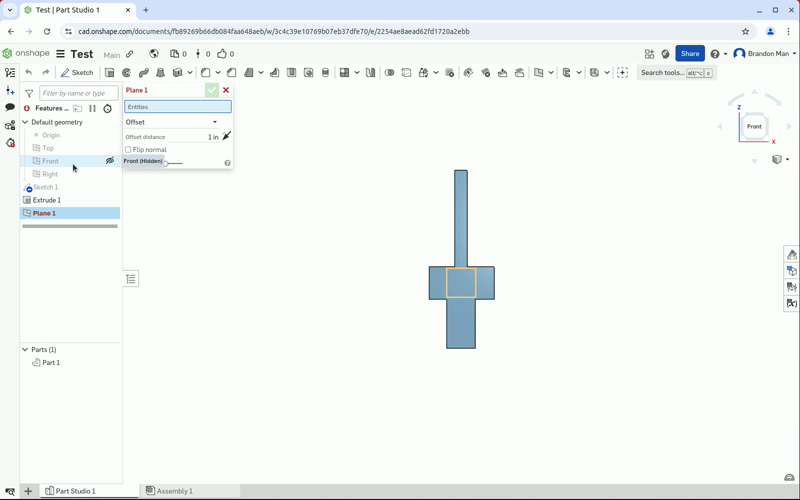
click(73, 163)
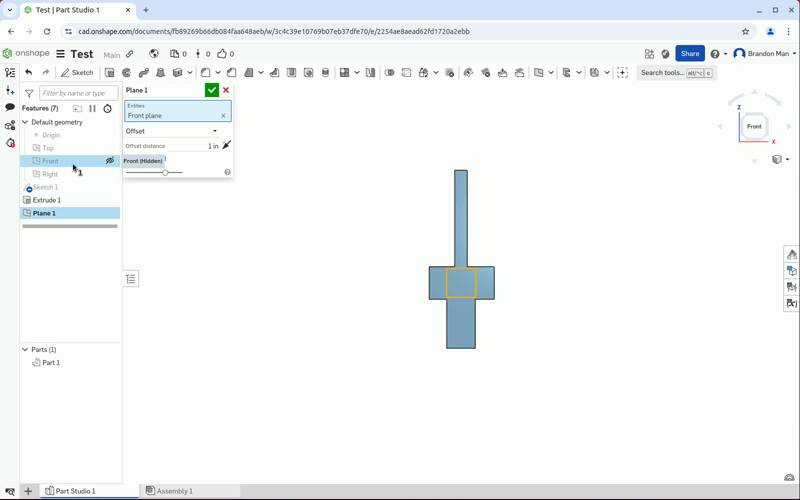
key(tab, 2)
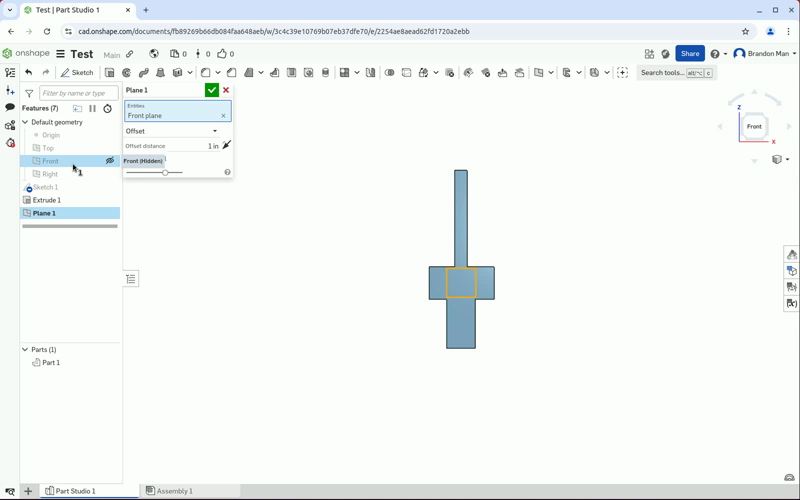
text(1.202)
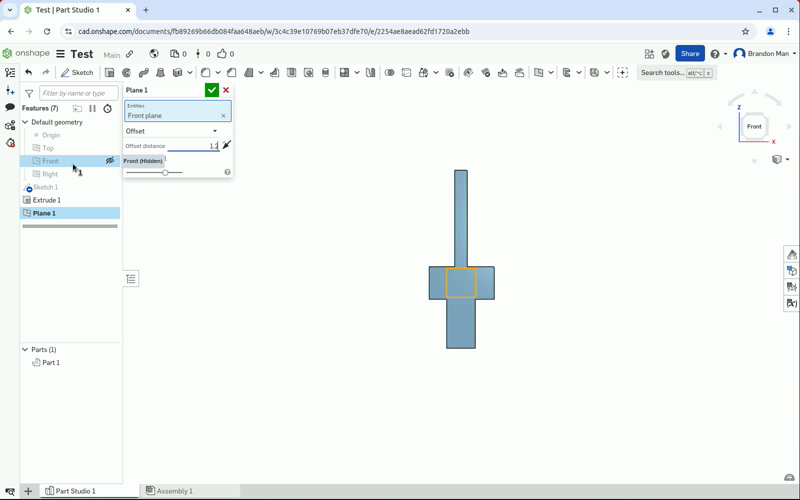
key(enter, 2)
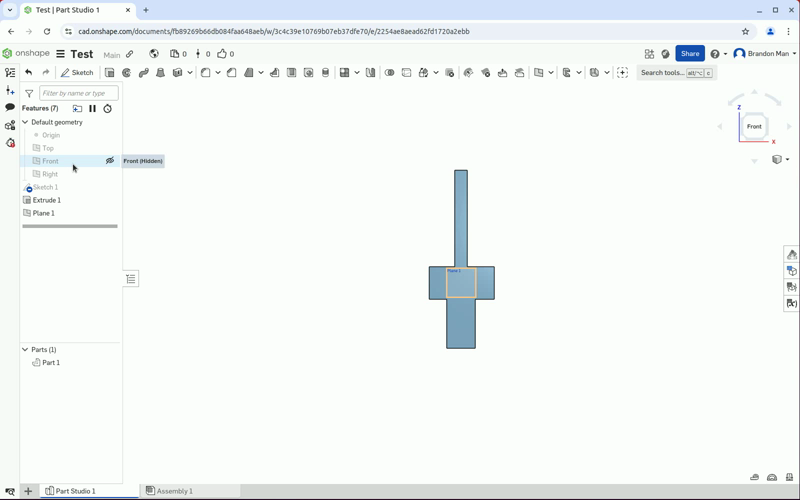
key(shift+s)
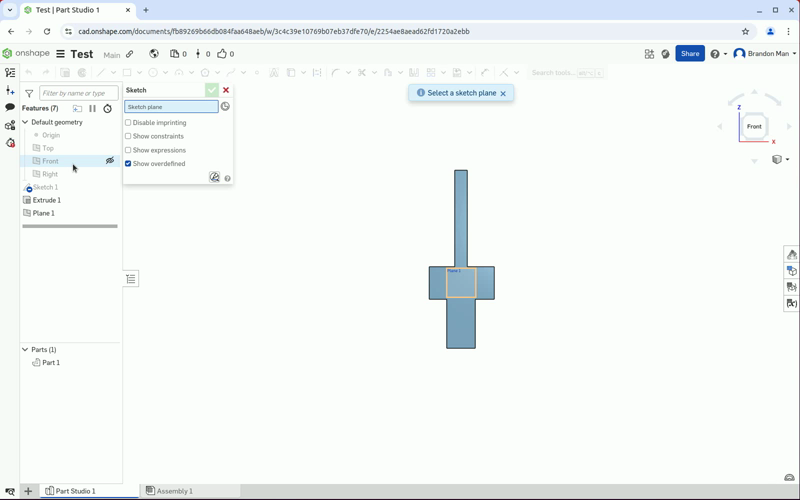
mouse_move(73, 215)
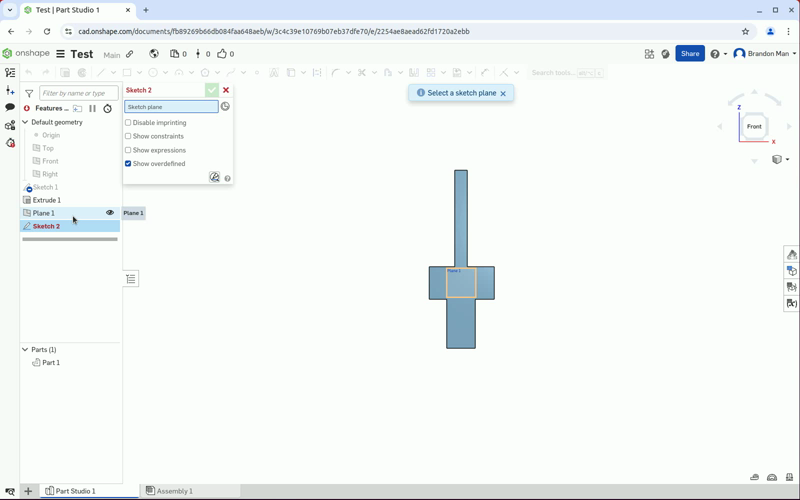
click(73, 215)
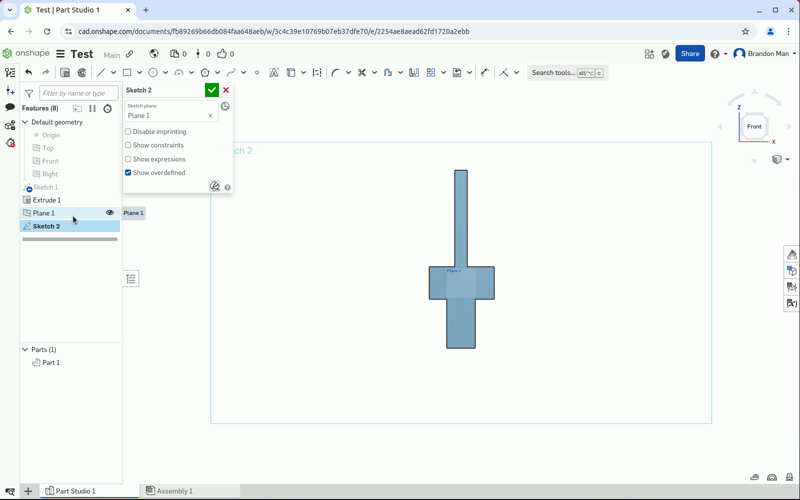
mouse_move(73, 352)
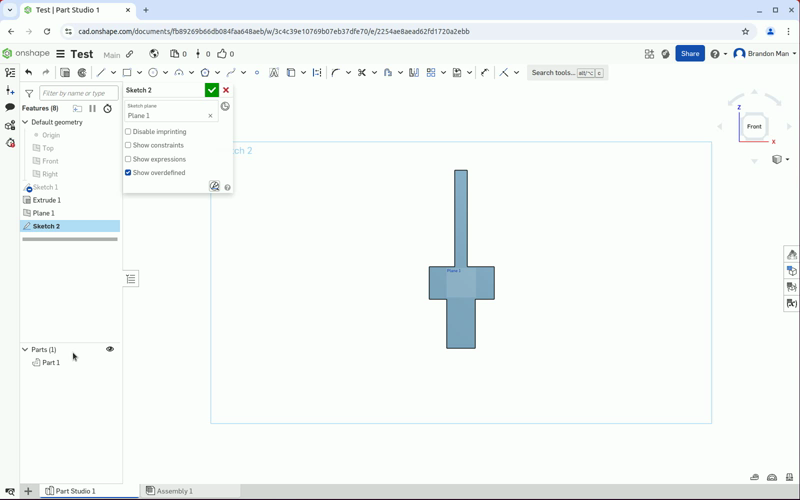
key(y)
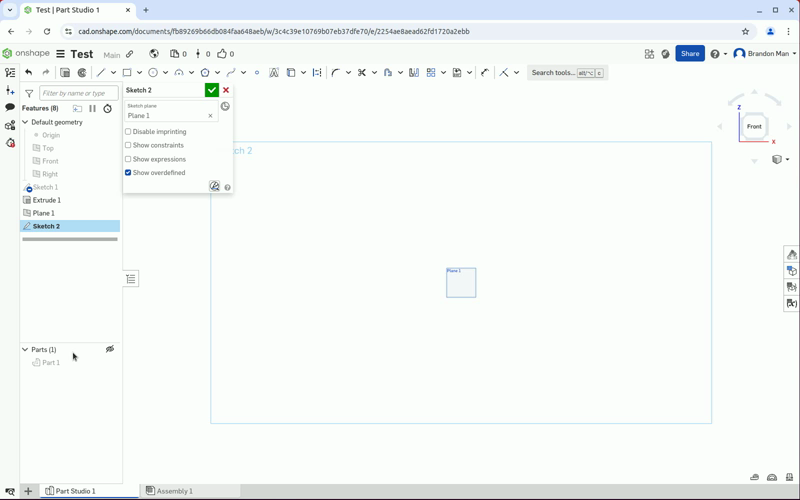
key(l)
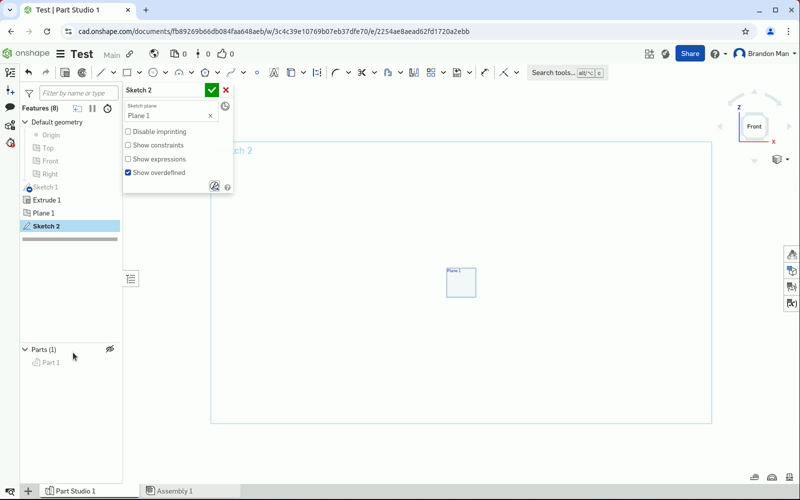
key_down(shift)
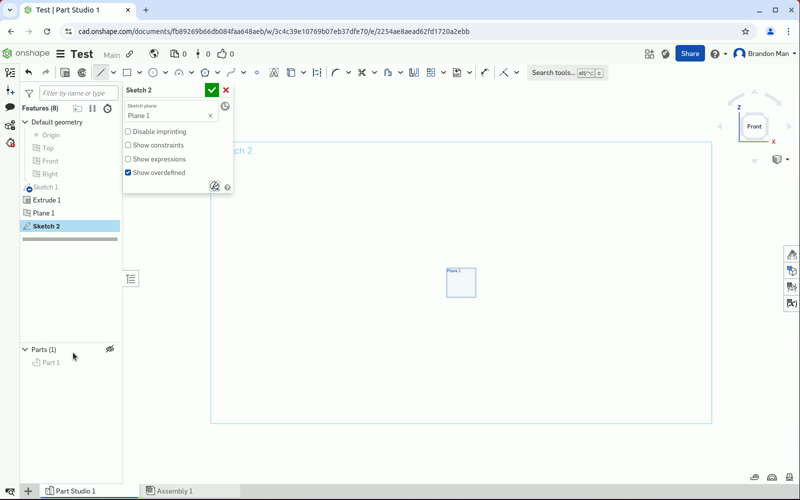
mouse_move(458, 170)
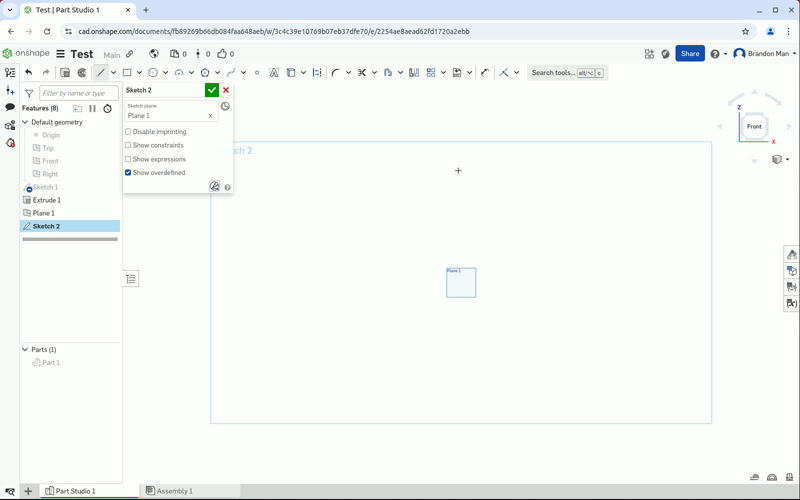
click(458, 170)
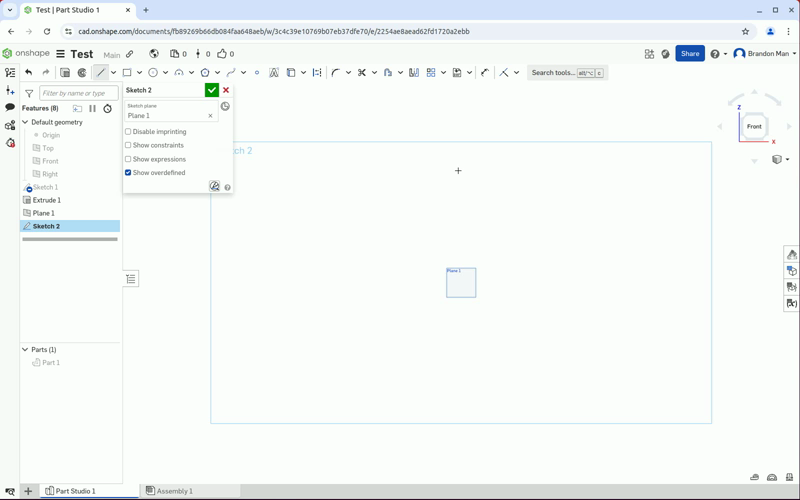
key_up(shift)
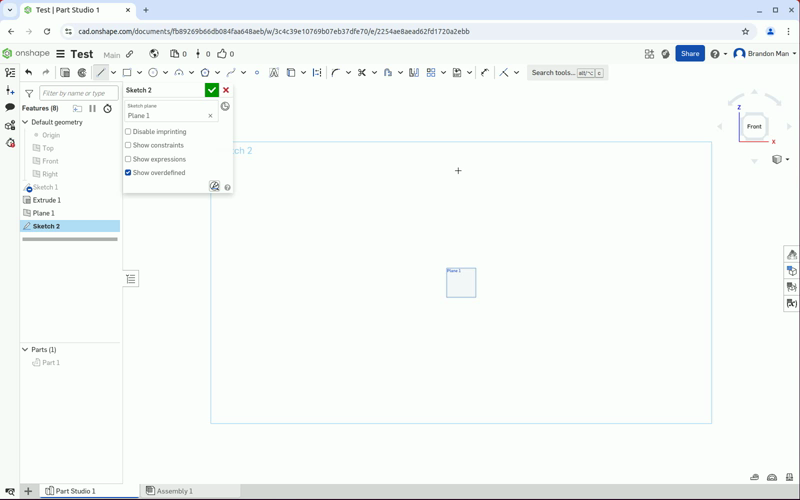
key_down(shift)
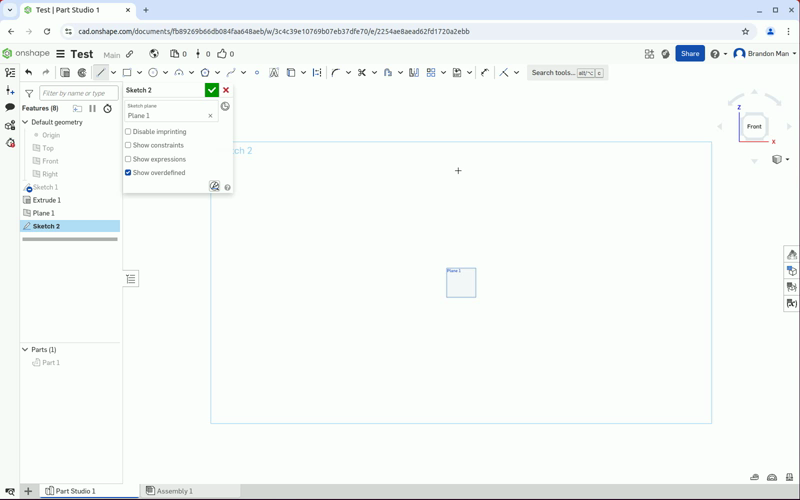
mouse_move(488, 170)
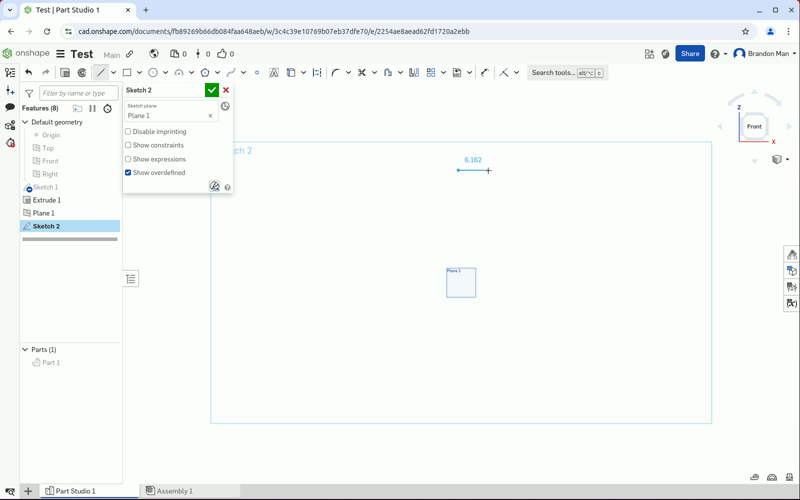
mouse_move(463, 170)
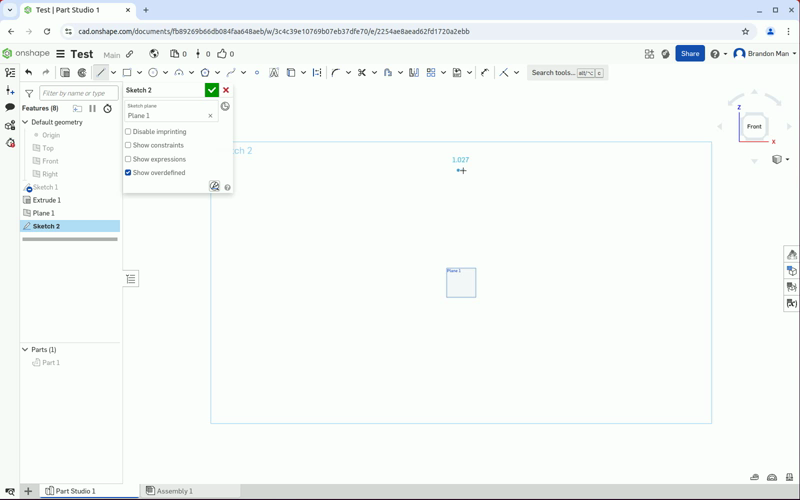
scroll(6)
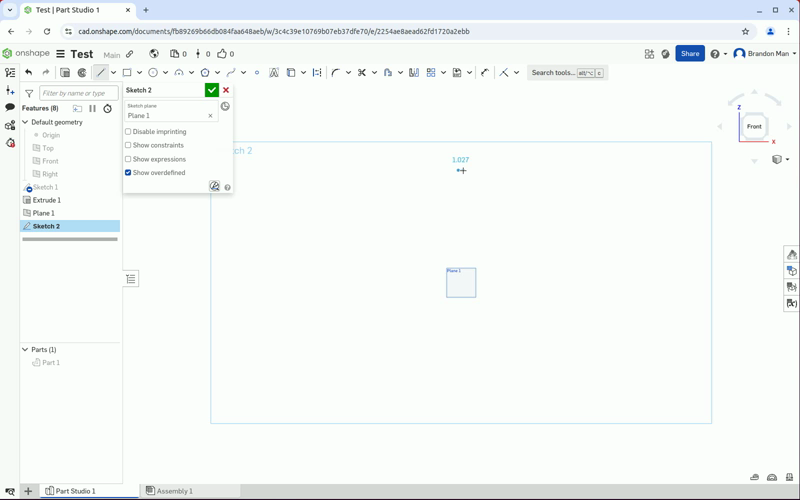
scroll(6)
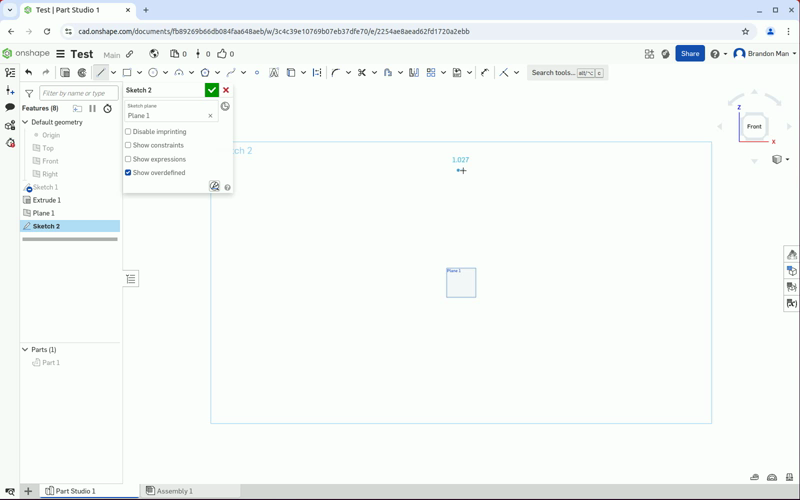
scroll(6)
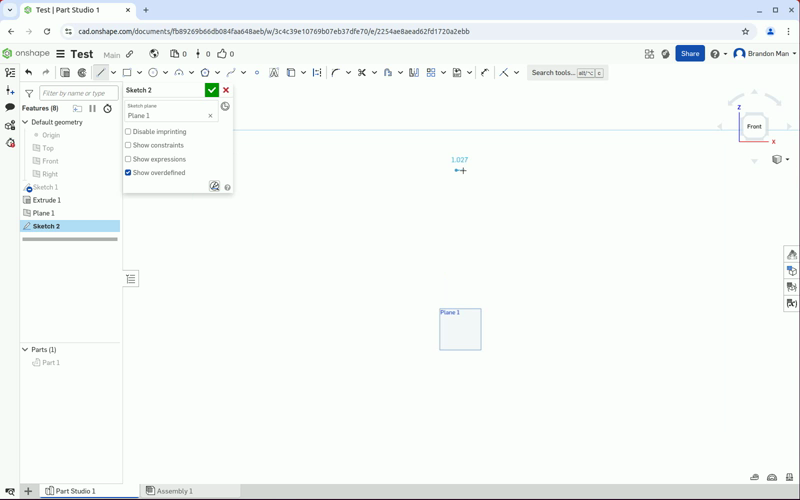
scroll(6)
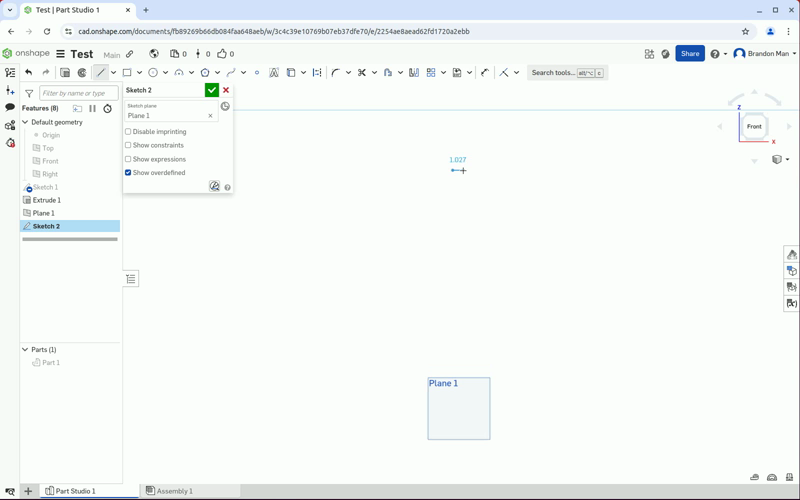
scroll(6)
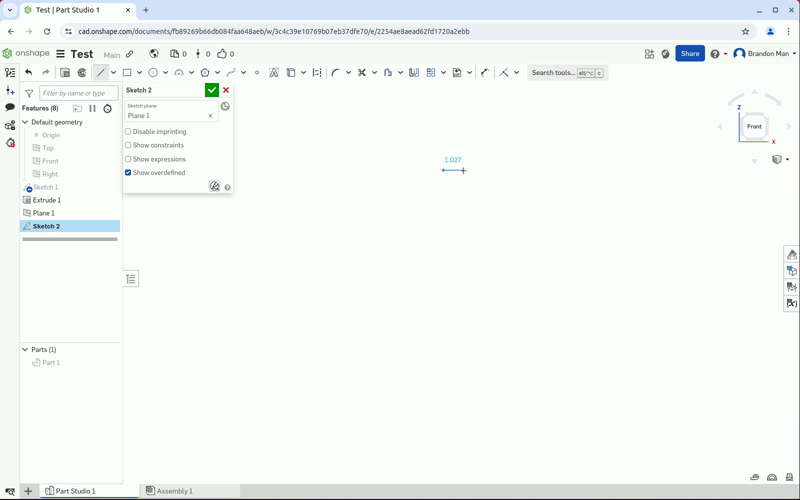
scroll(6)
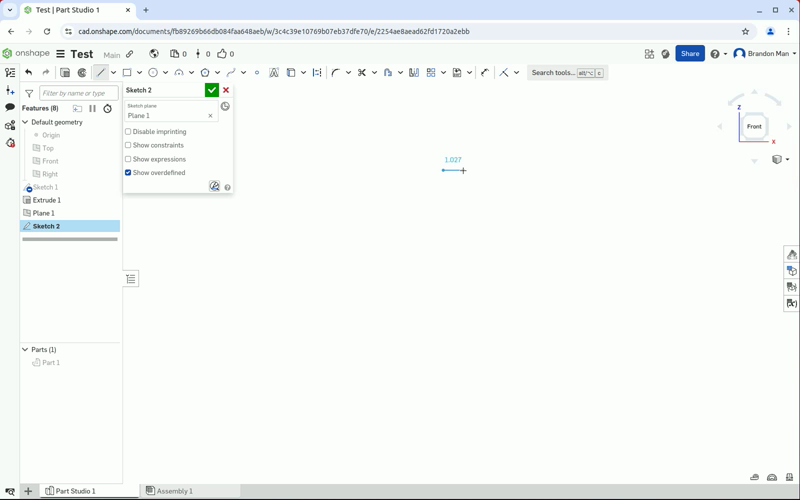
scroll(6)
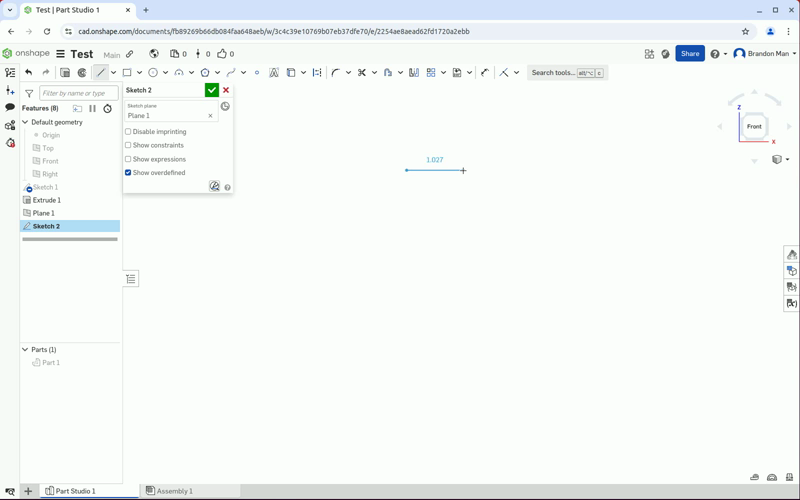
click(463, 170)
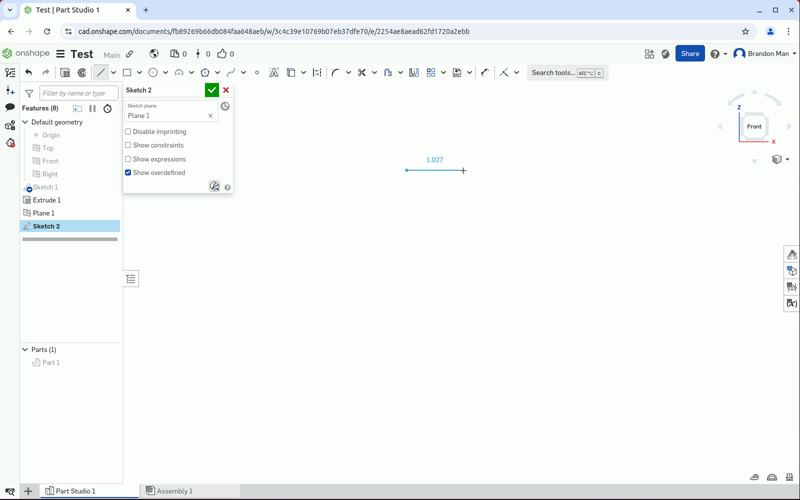
scroll(-6)
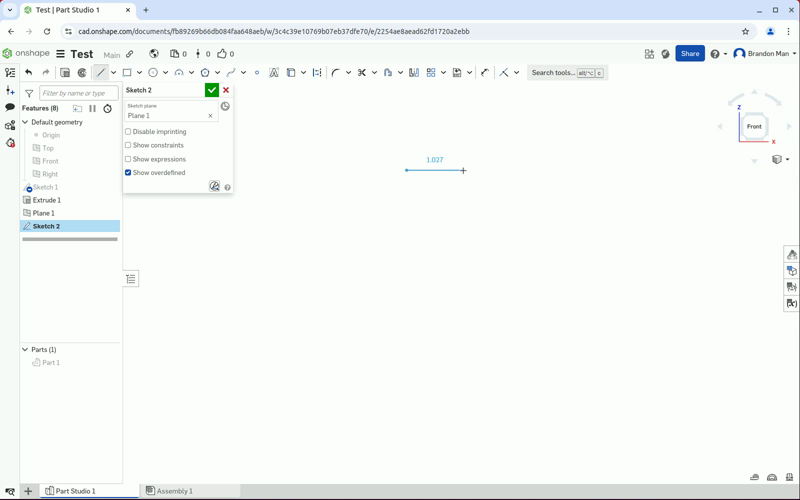
scroll(-6)
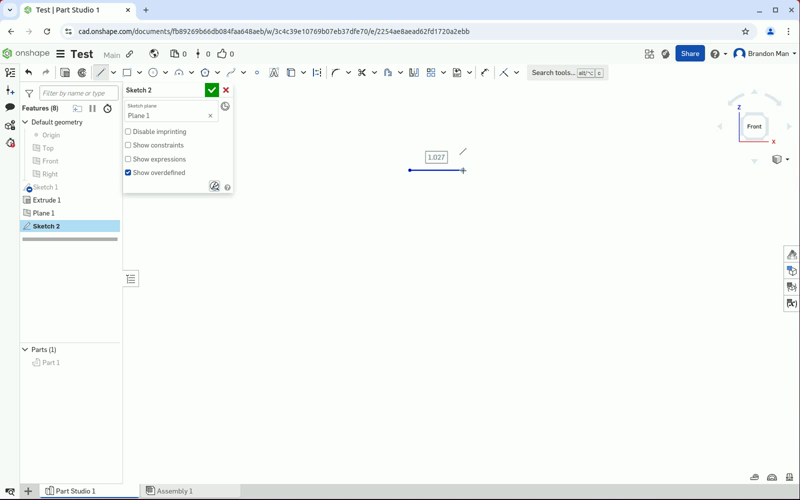
scroll(-6)
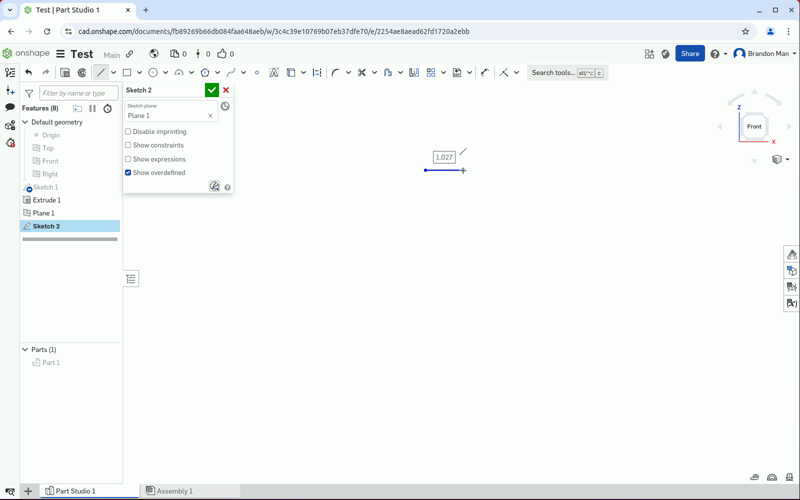
scroll(-6)
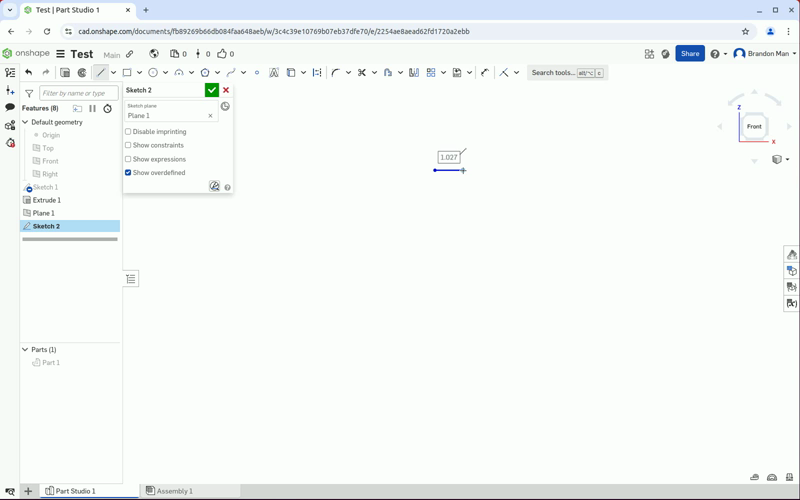
scroll(-6)
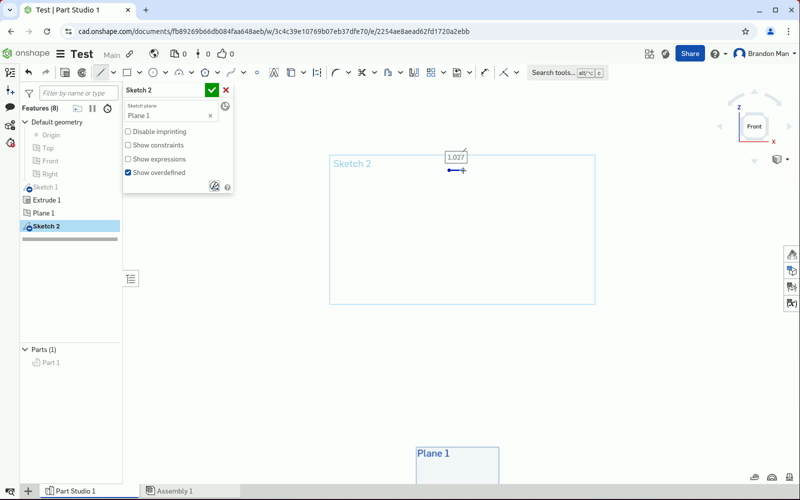
scroll(-6)
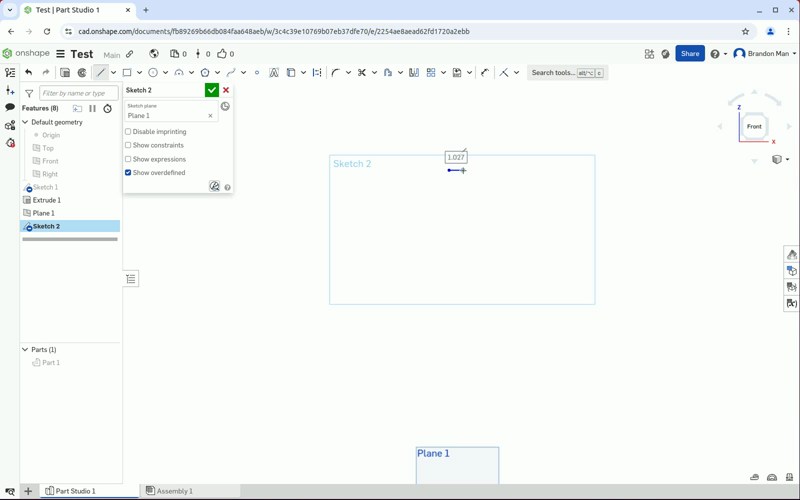
scroll(-6)
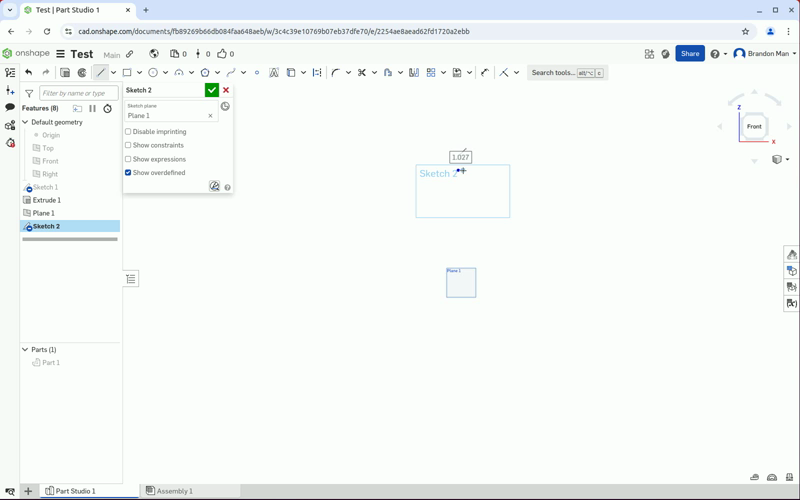
key_up(shift)
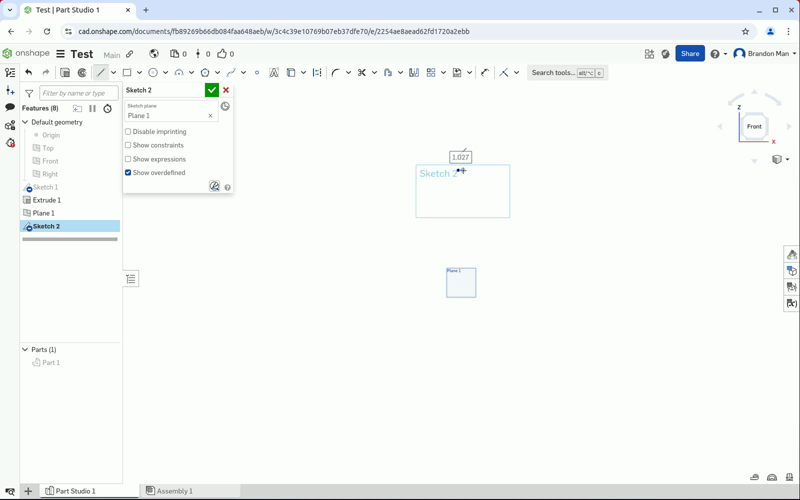
key_down(shift)
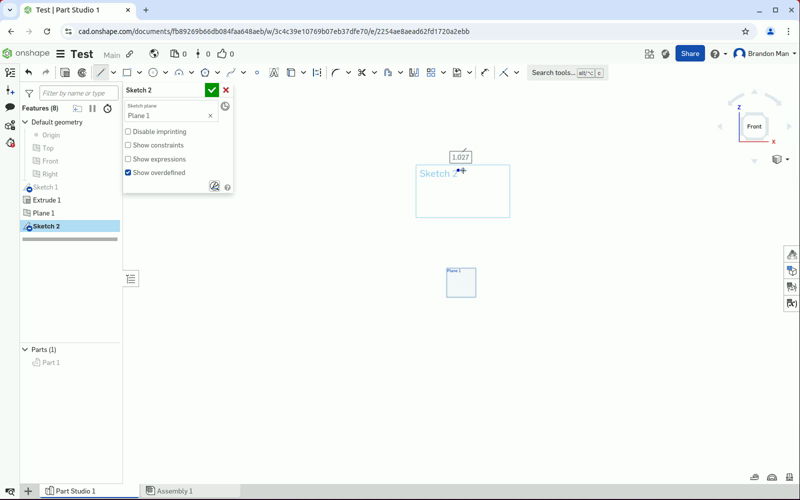
mouse_move(493, 170)
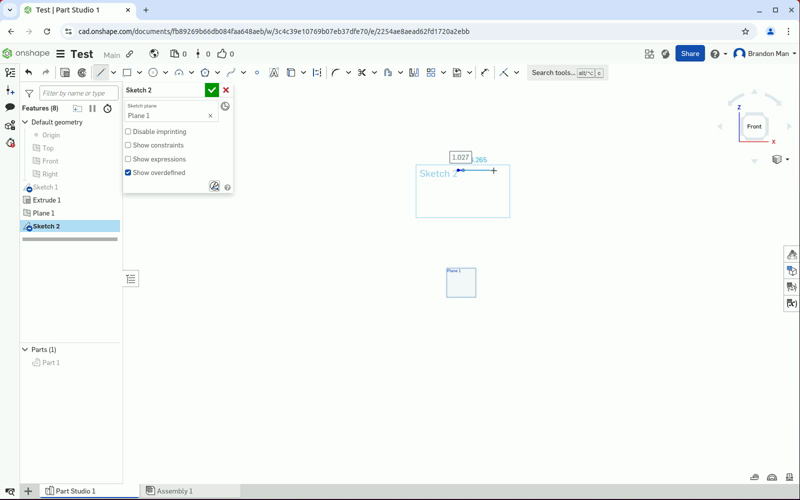
mouse_move(463, 151)
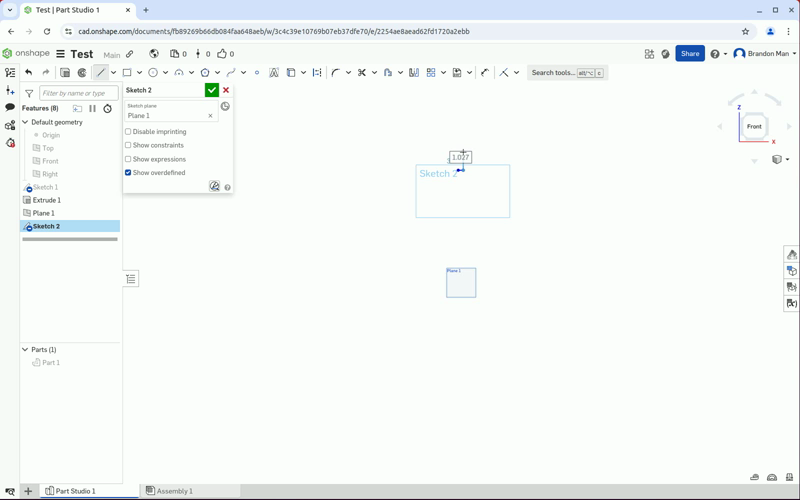
click(463, 151)
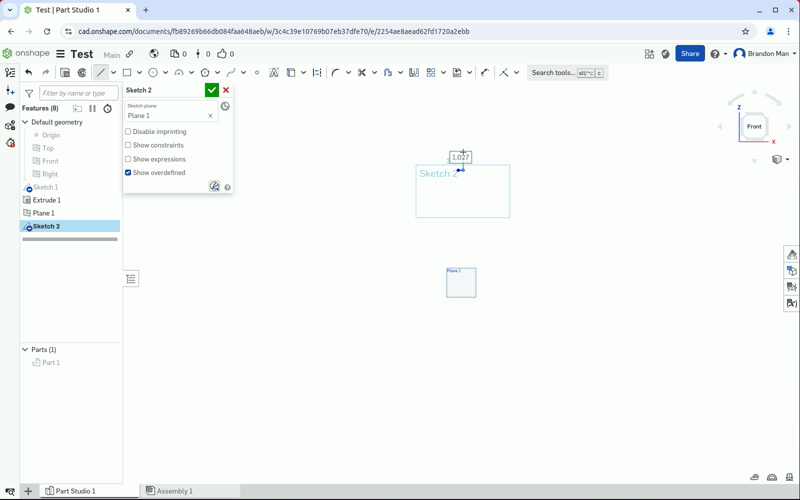
key_up(shift)
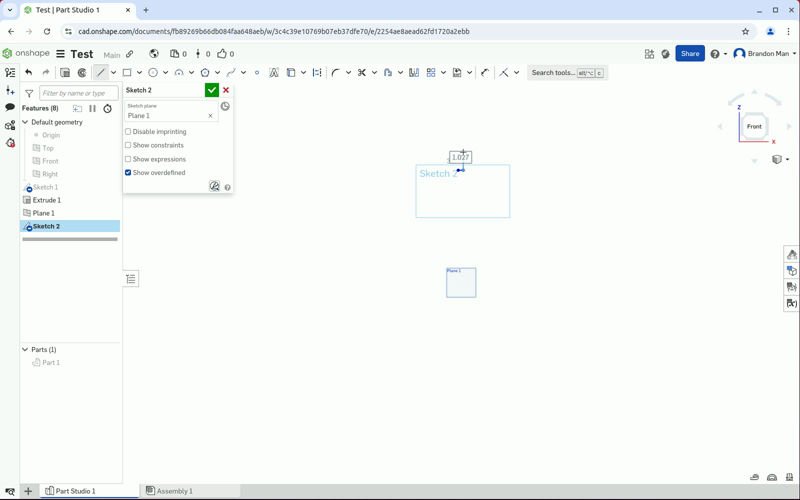
key_down(shift)
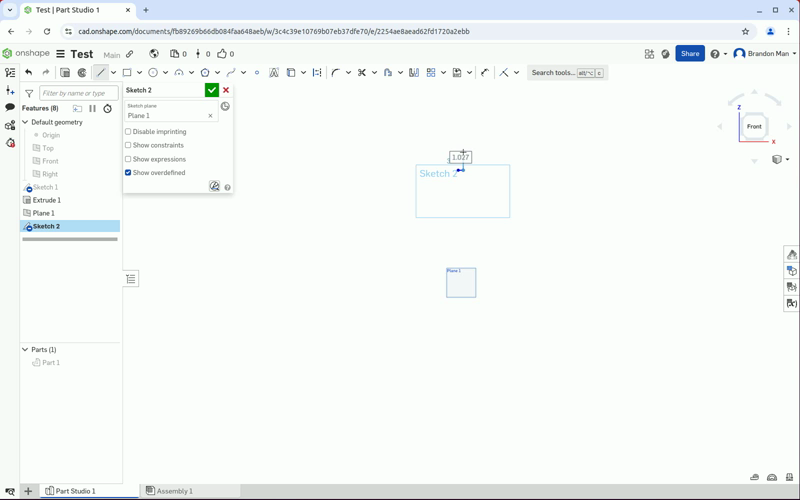
mouse_move(493, 151)
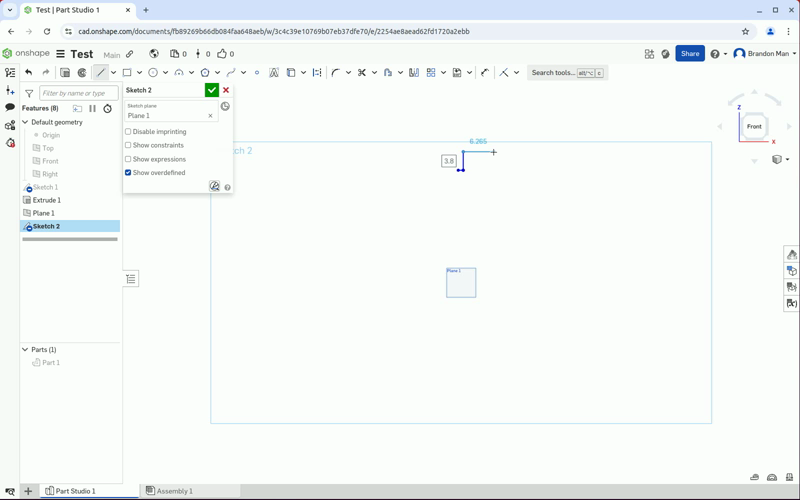
mouse_move(458, 151)
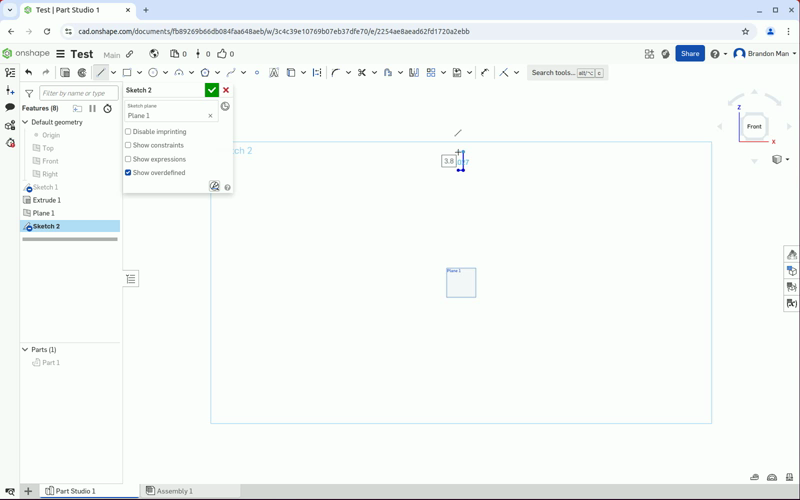
scroll(6)
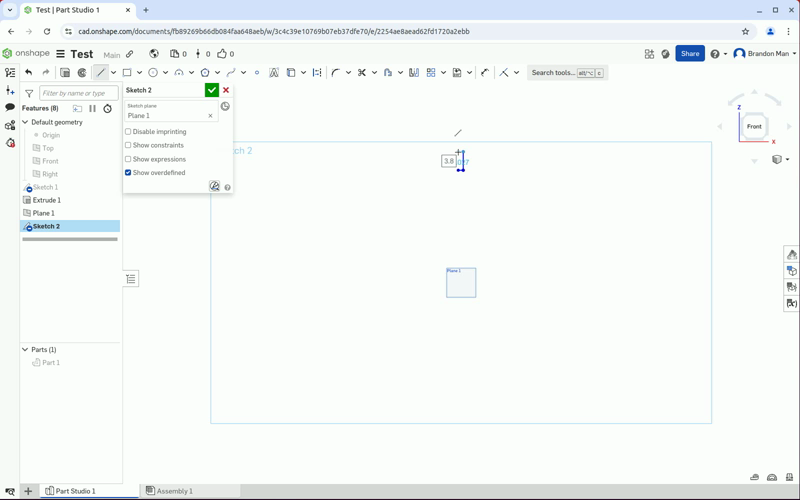
scroll(6)
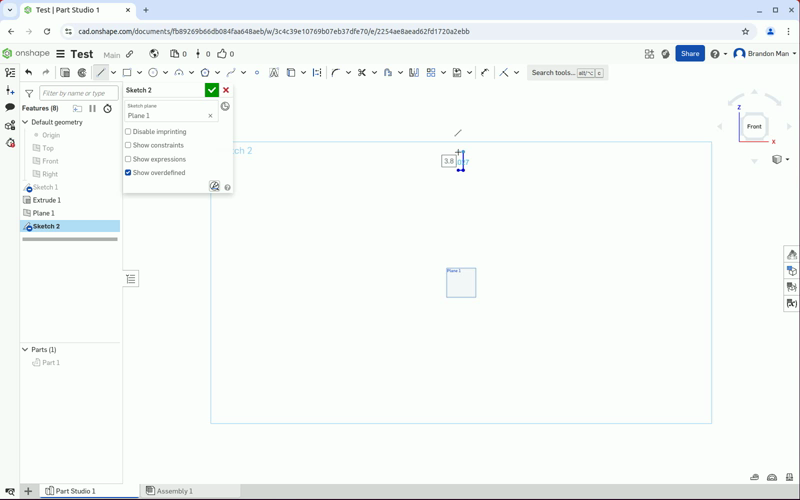
scroll(6)
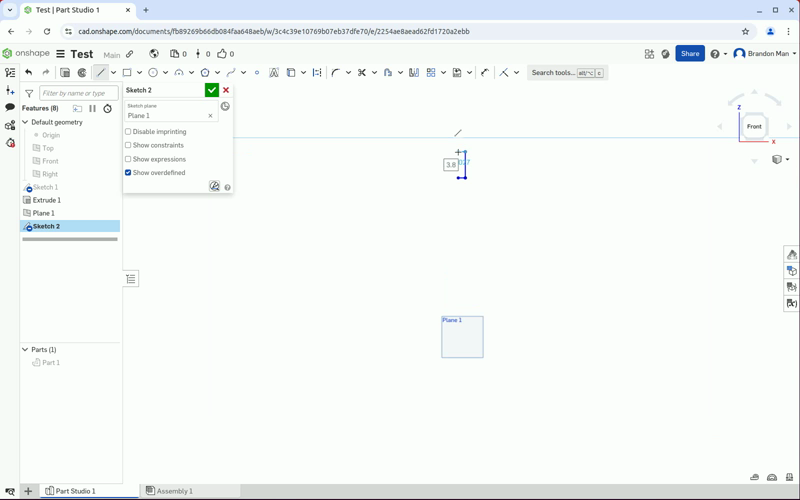
scroll(6)
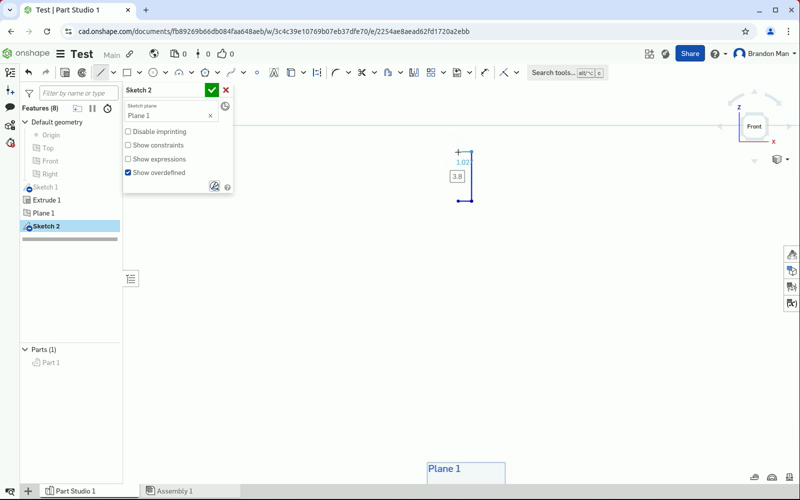
scroll(6)
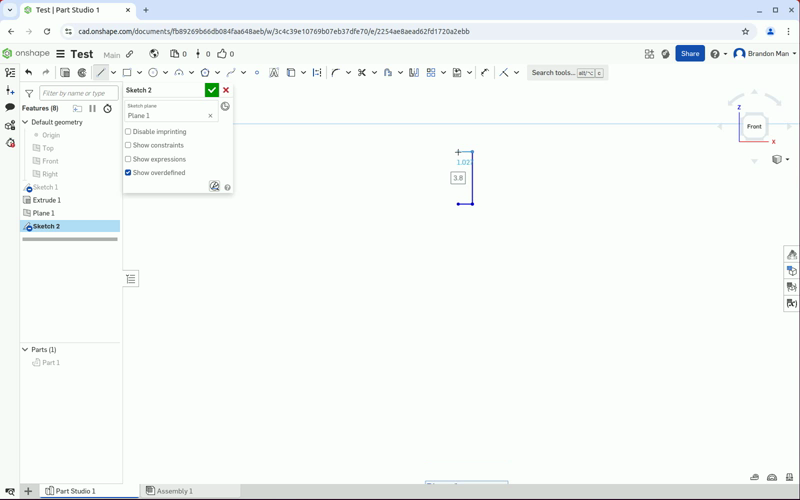
scroll(6)
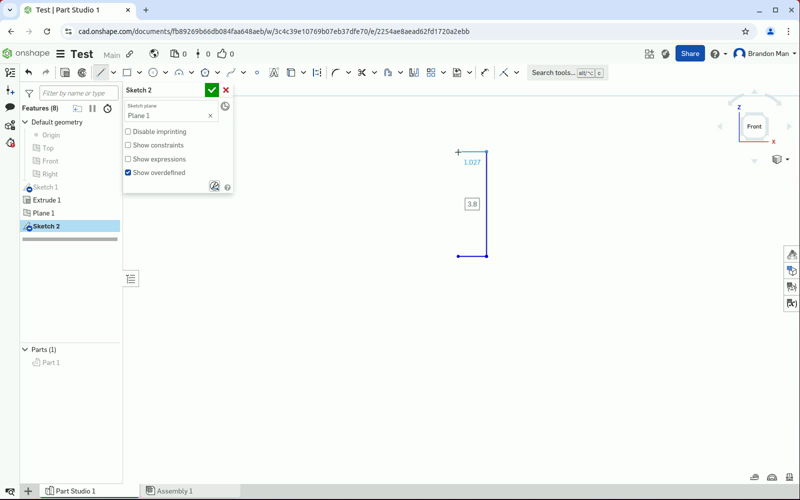
scroll(6)
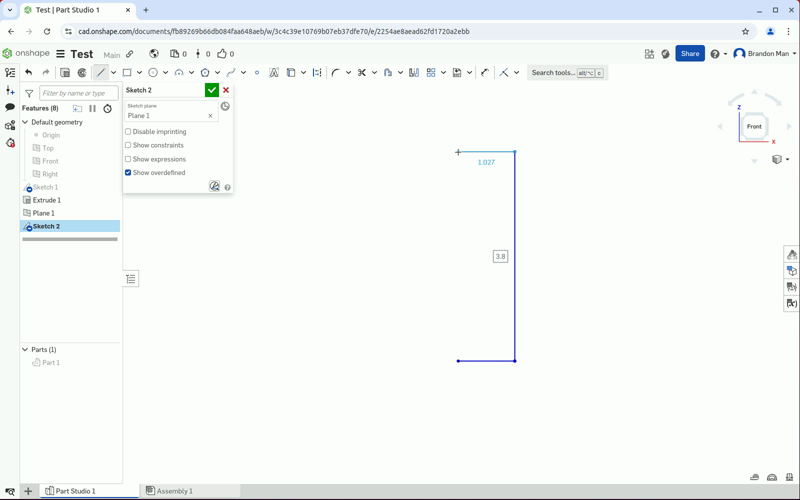
click(458, 151)
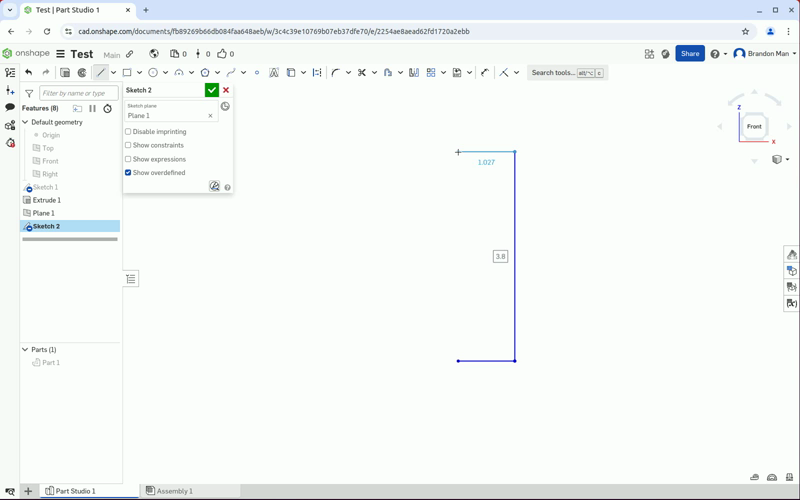
scroll(-6)
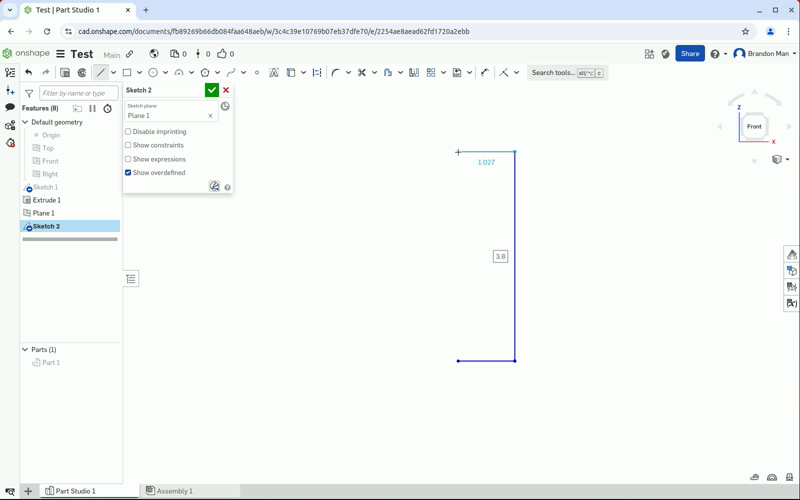
scroll(-6)
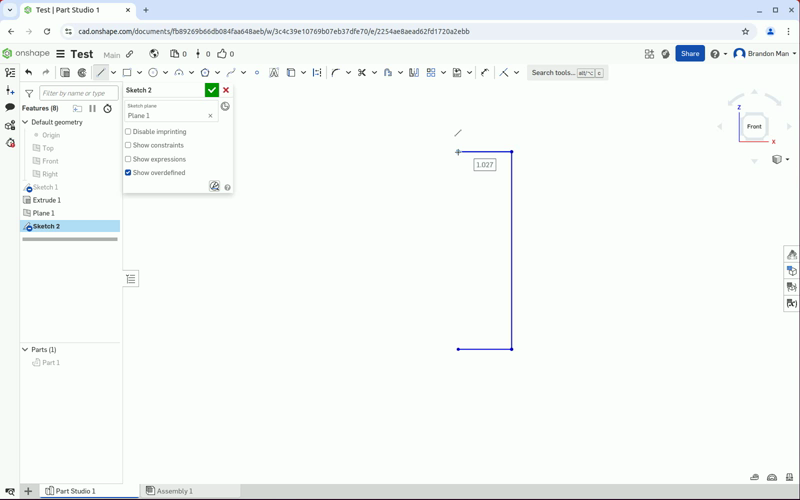
scroll(-6)
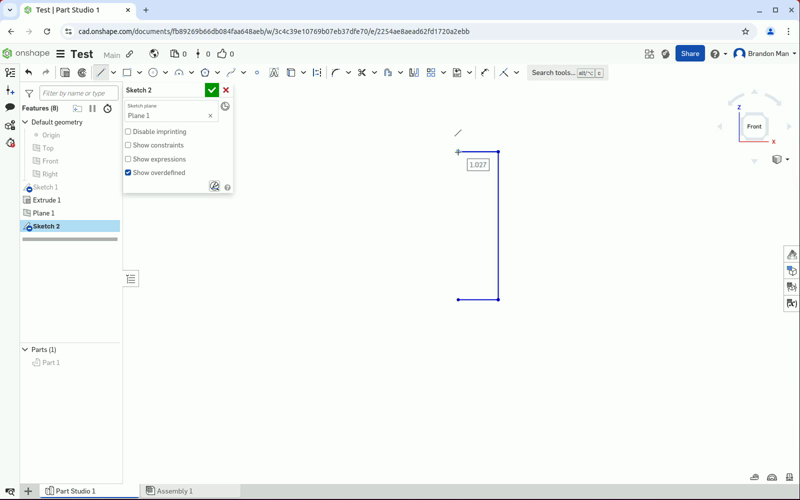
scroll(-6)
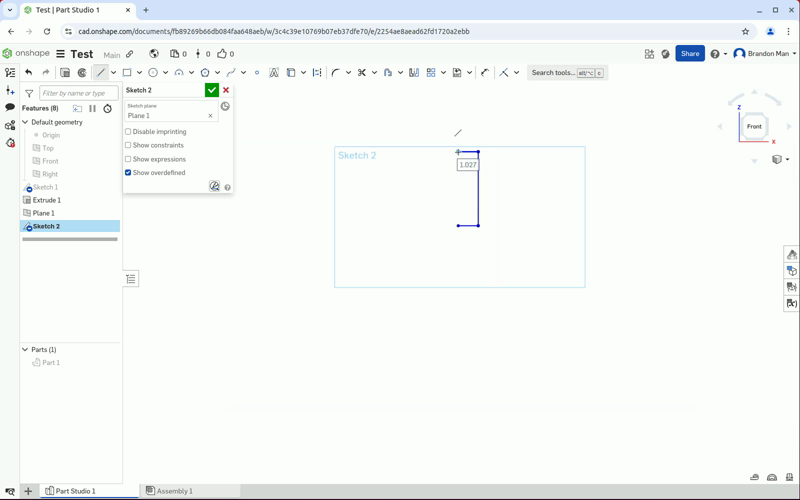
scroll(-6)
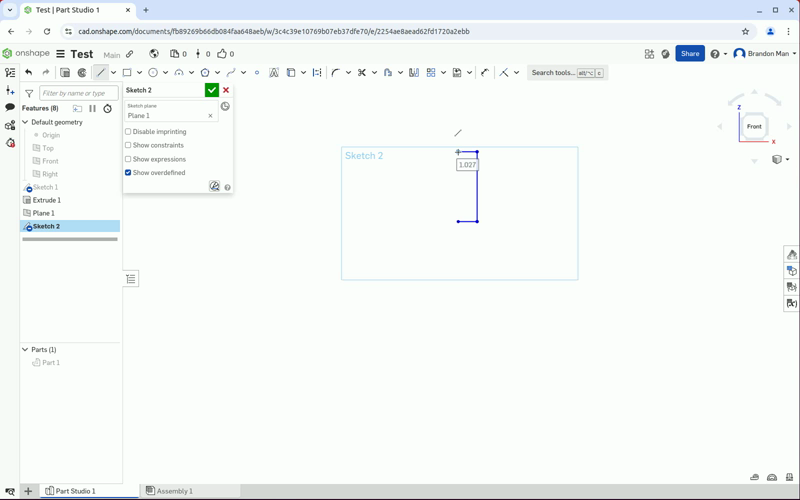
scroll(-6)
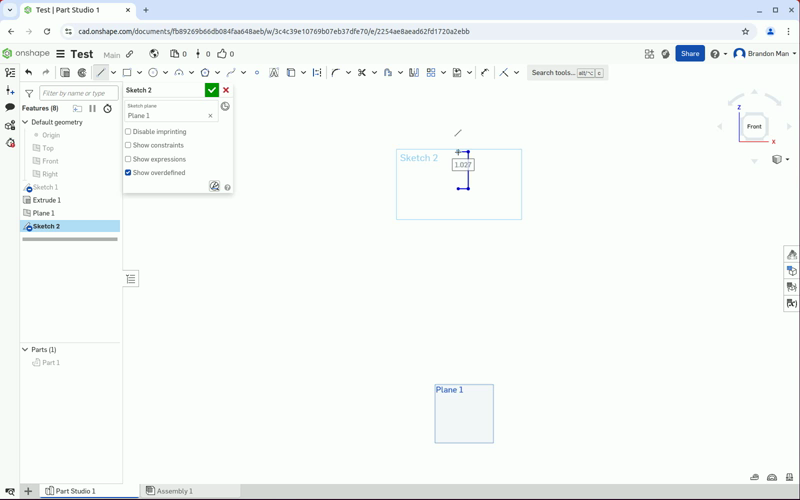
scroll(-6)
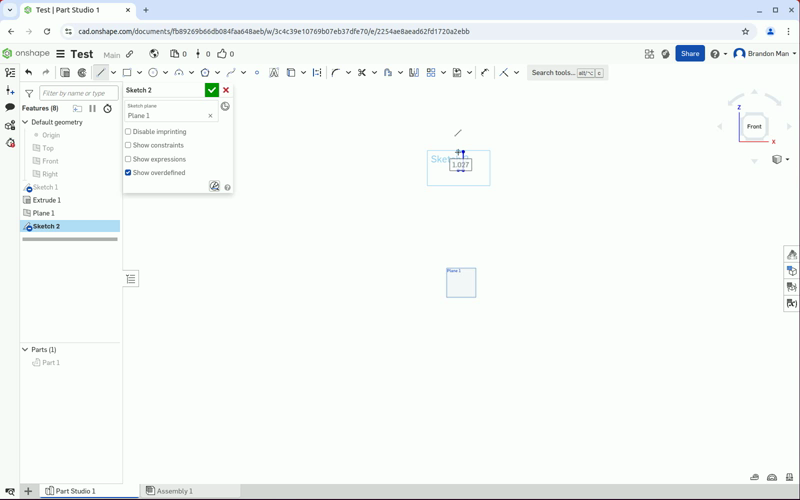
key_up(shift)
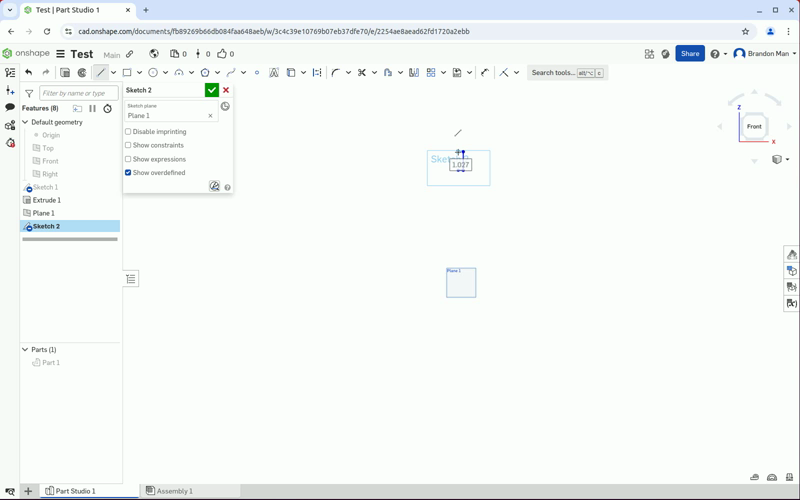
mouse_move(488, 151)
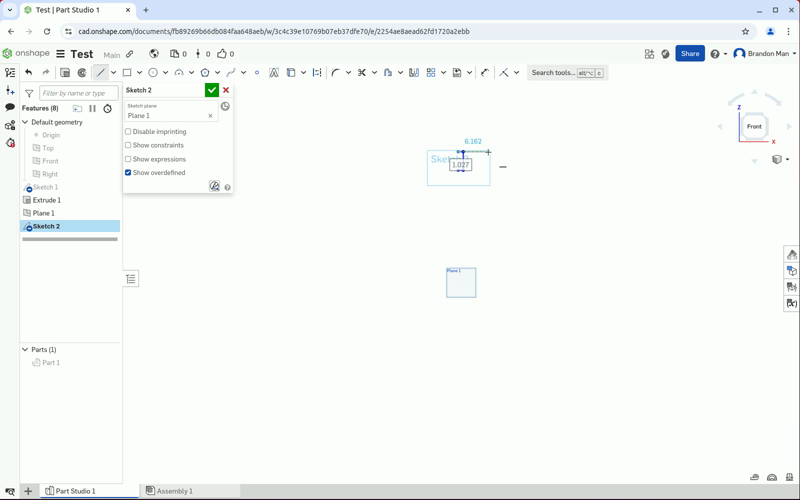
key_down(shift)
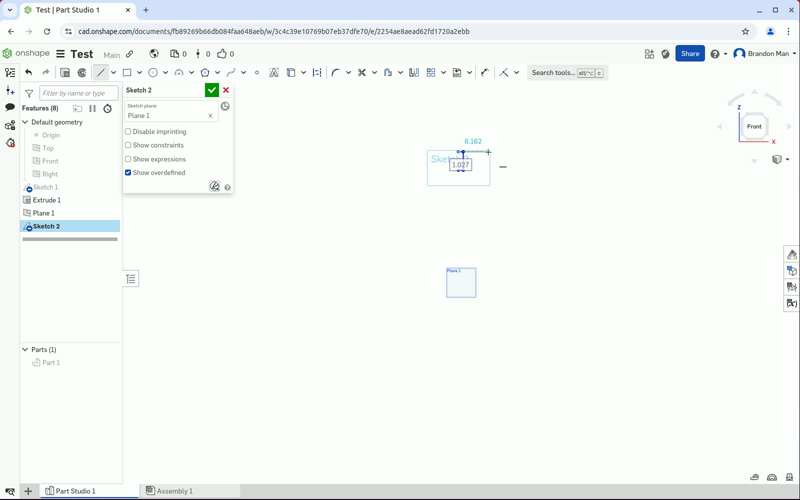
mouse_move(458, 170)
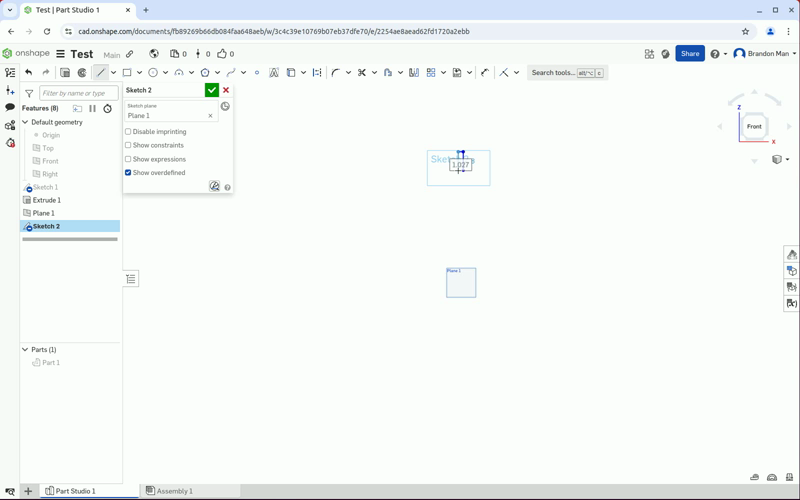
key_up(shift)
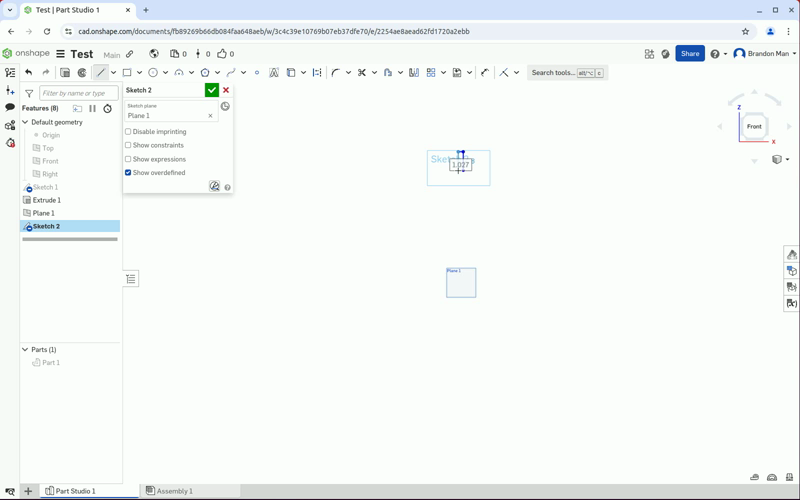
click(458, 170)
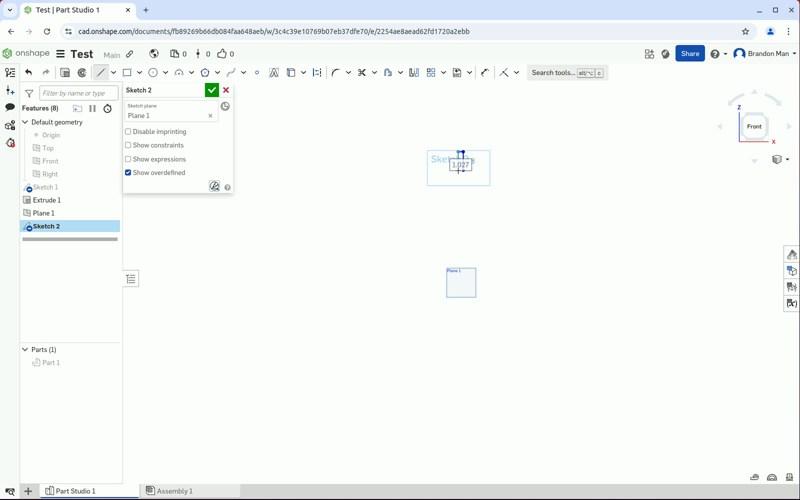
key(esc)
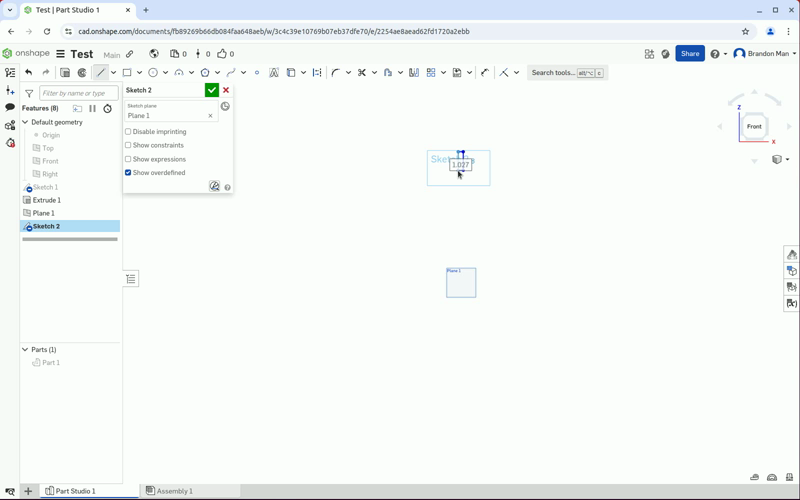
mouse_move(458, 158)
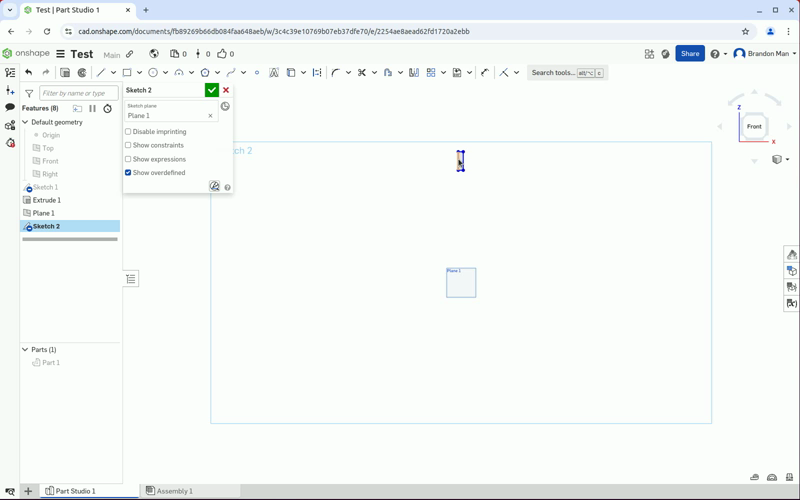
scroll(6)
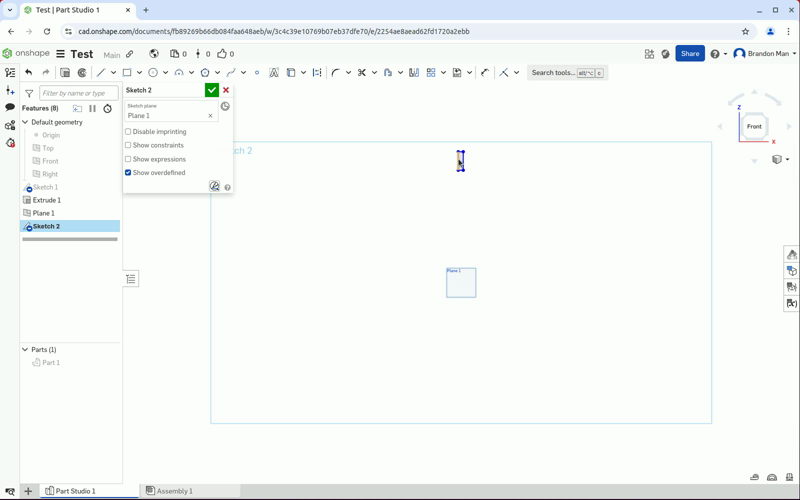
scroll(6)
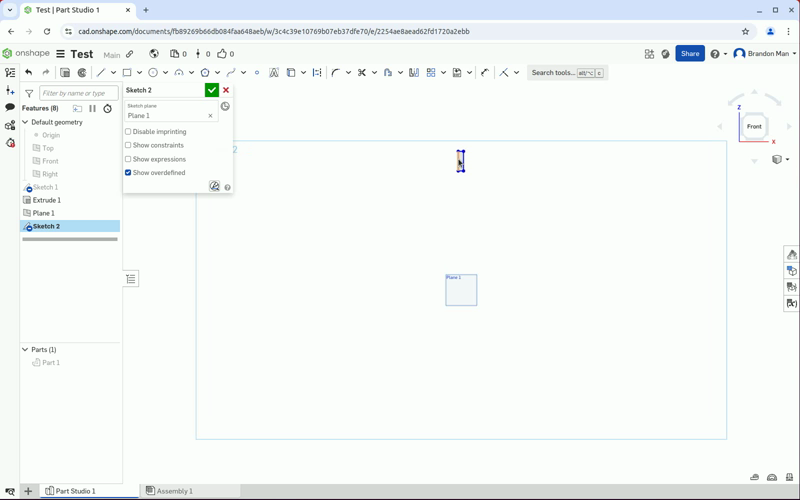
scroll(6)
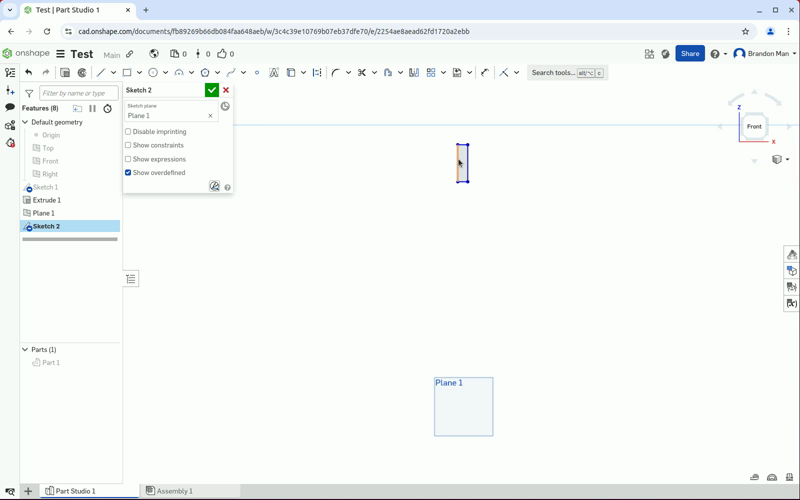
scroll(6)
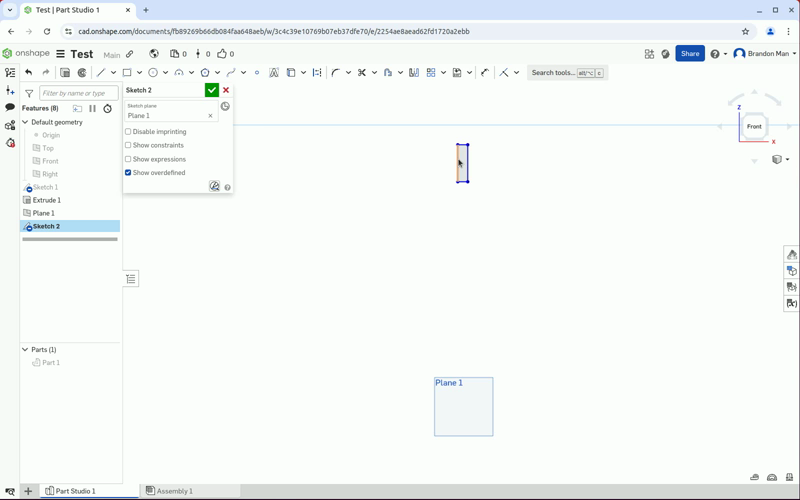
scroll(6)
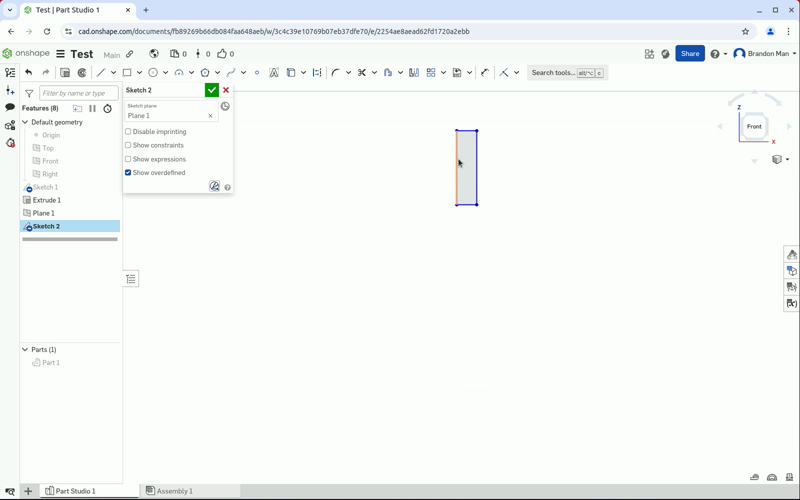
scroll(6)
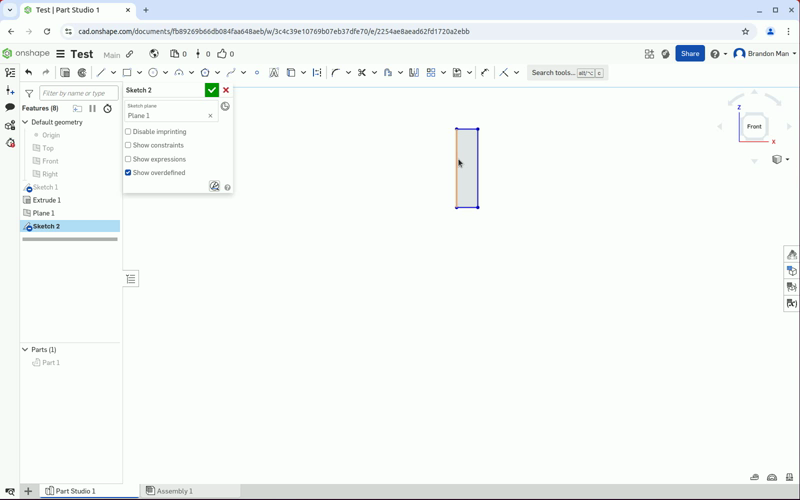
scroll(6)
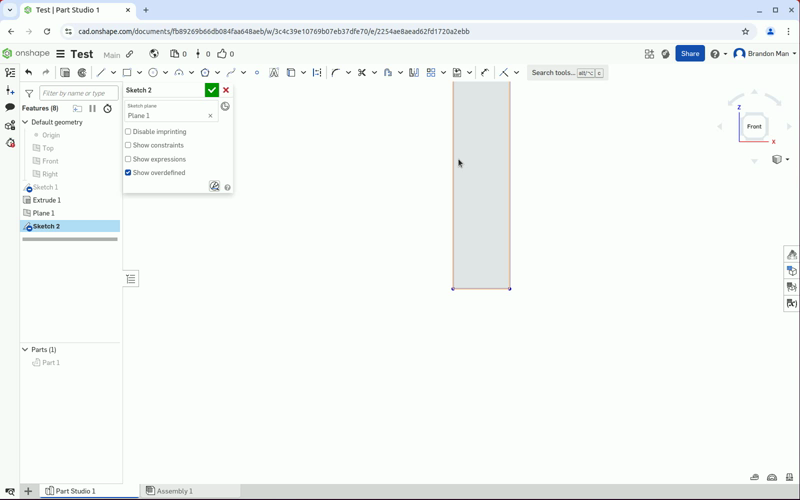
click(458, 158)
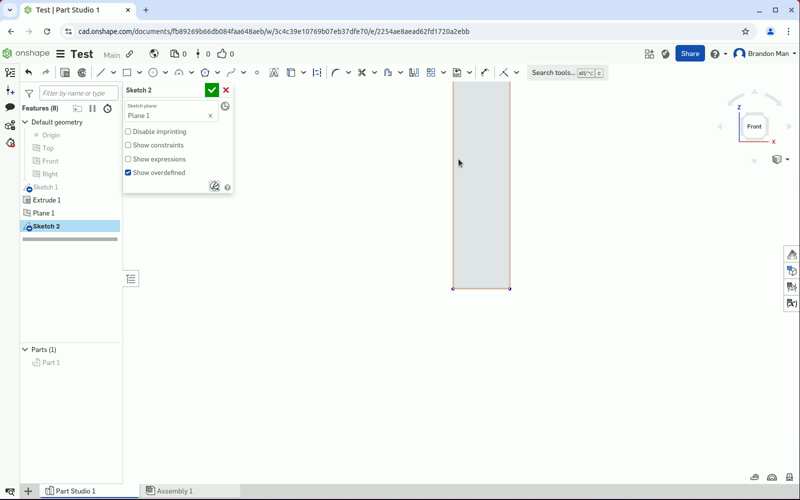
scroll(-6)
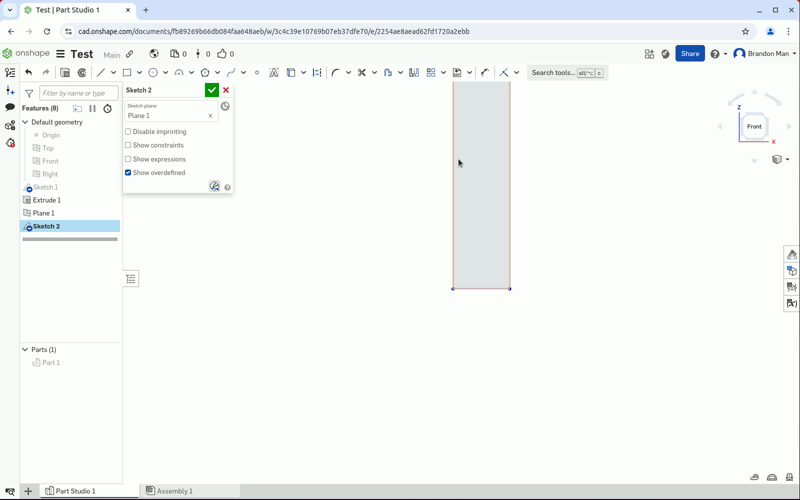
scroll(-6)
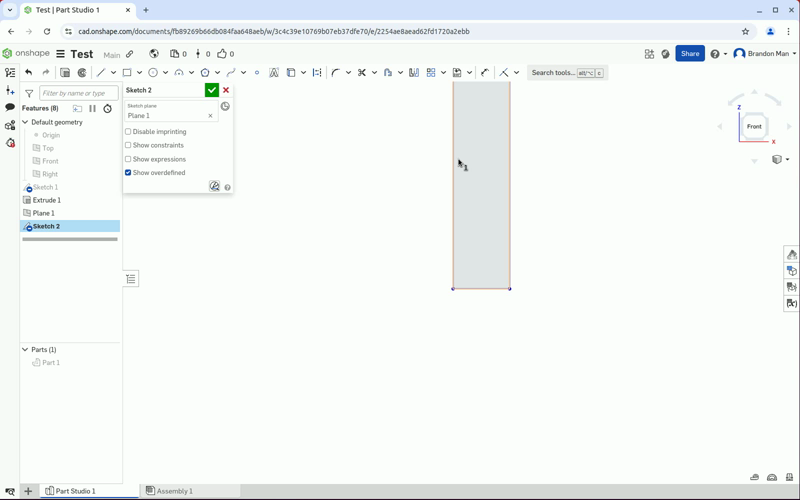
scroll(-6)
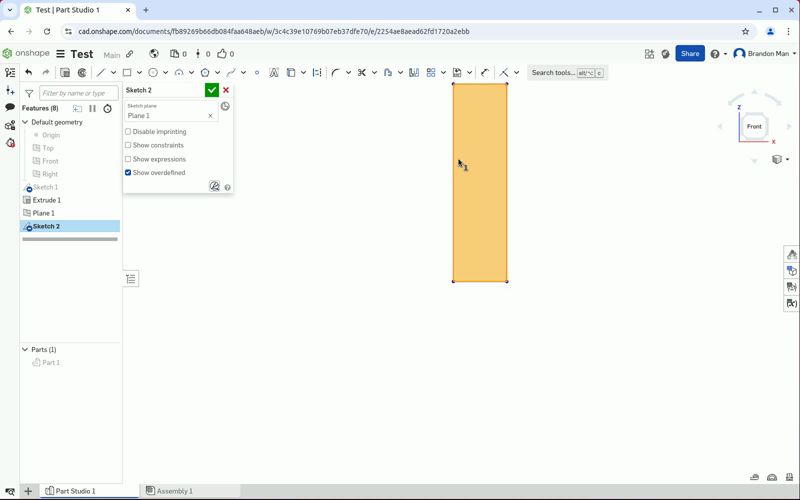
scroll(-6)
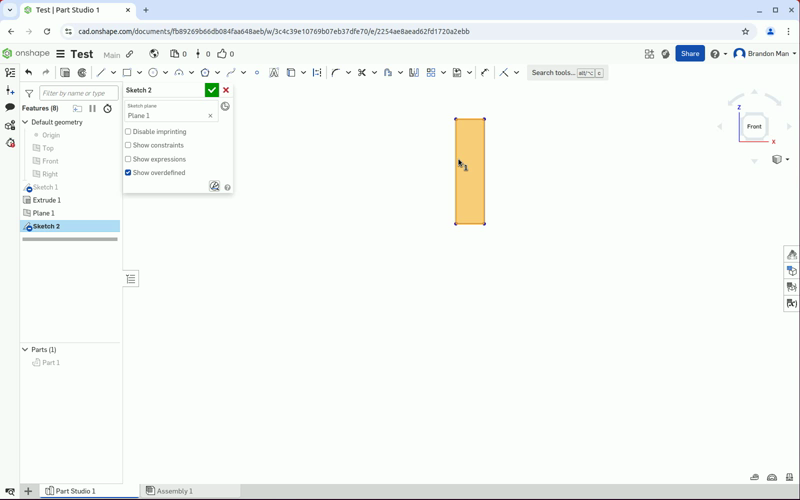
scroll(-6)
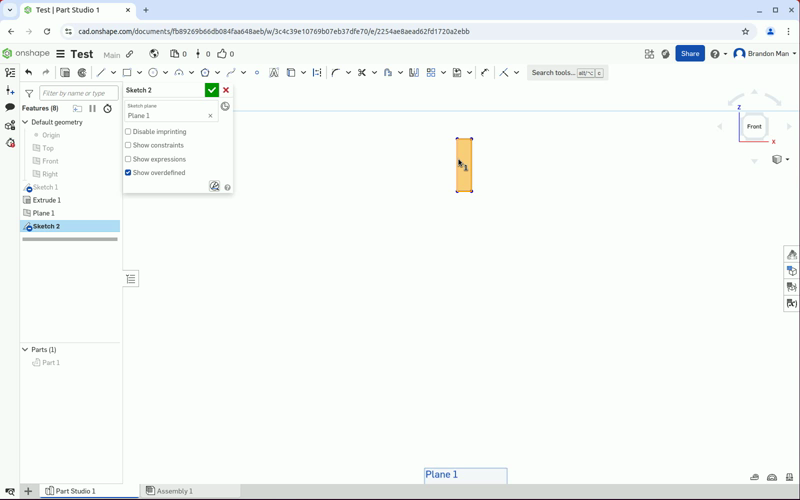
scroll(-6)
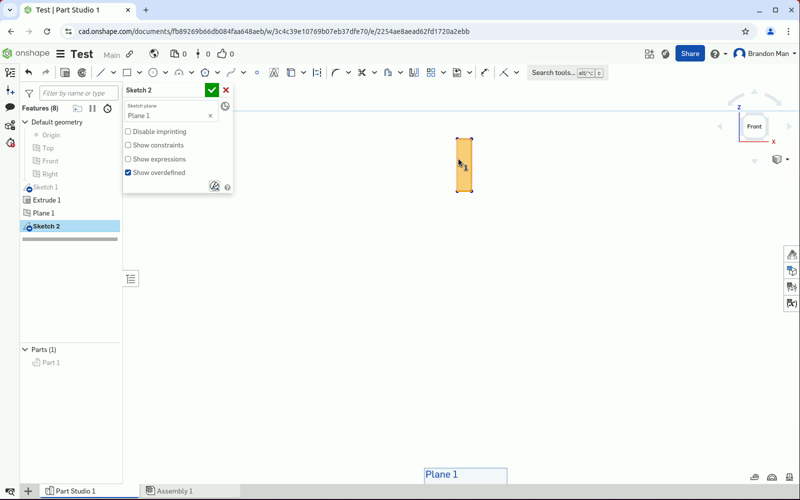
scroll(-6)
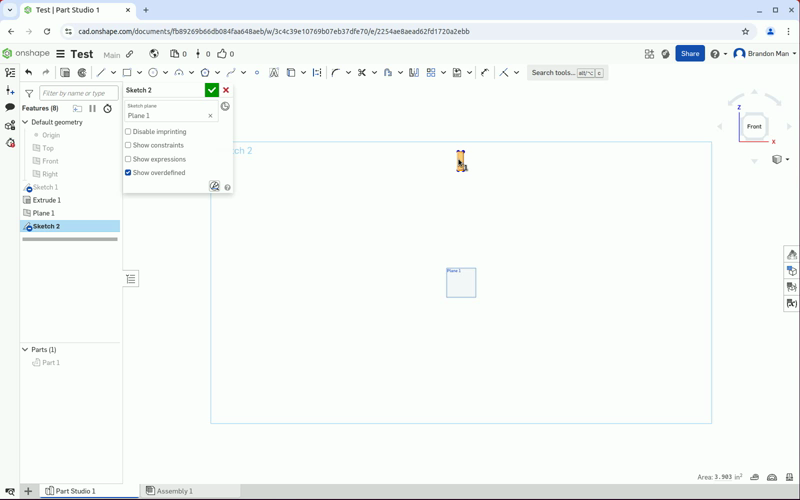
mouse_move(73, 352)
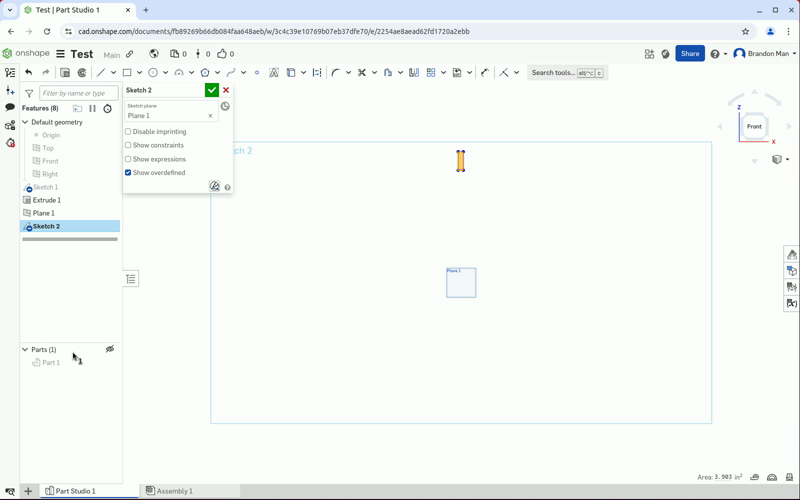
key(shift+y)
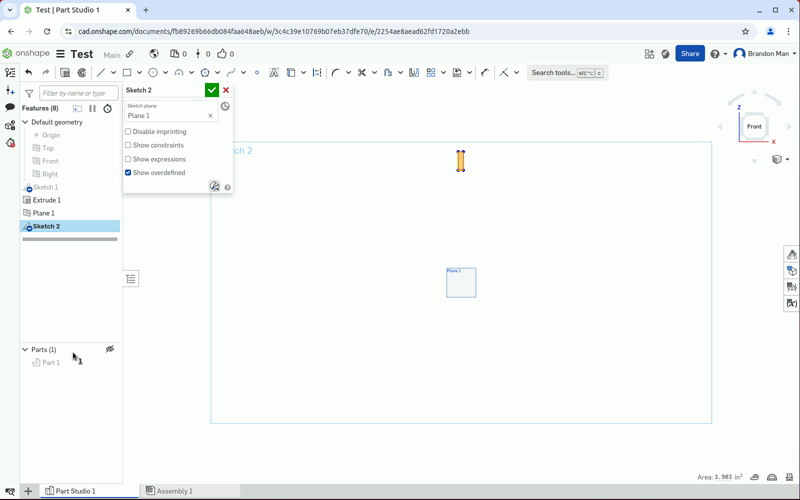
key(shift+e)
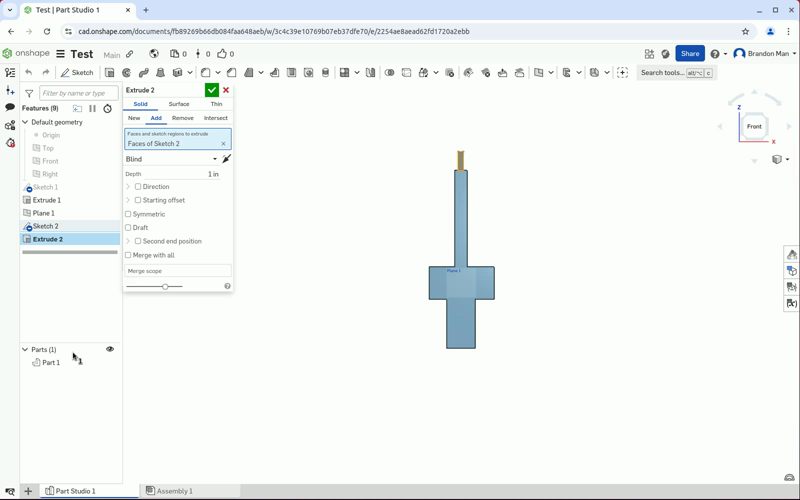
mouse_move(143, 106)
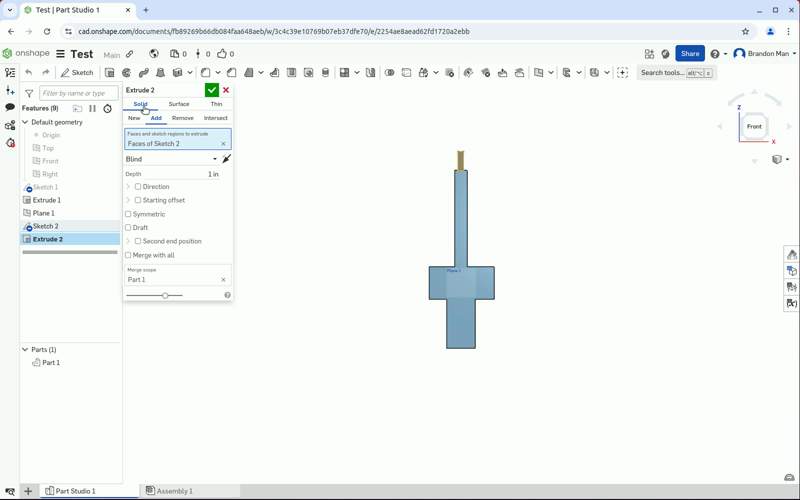
click(143, 106)
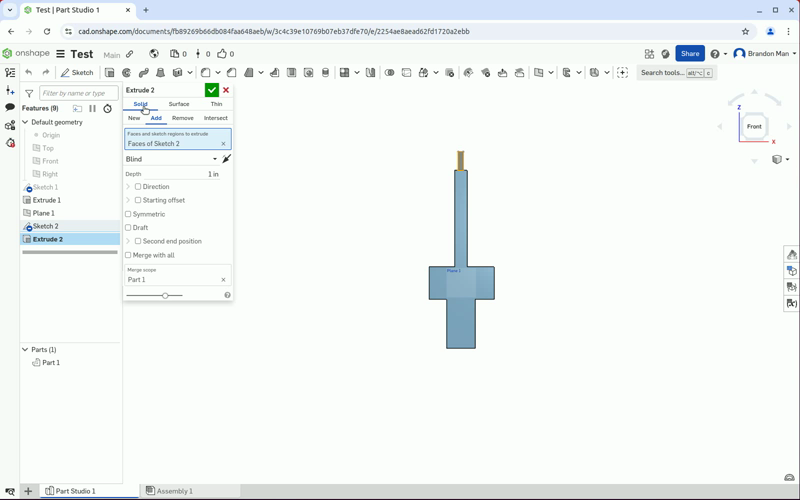
mouse_move(186, 120)
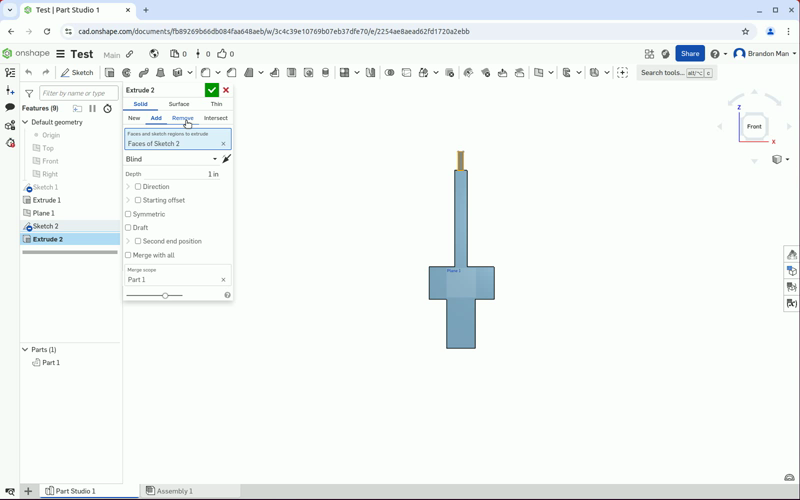
click(186, 120)
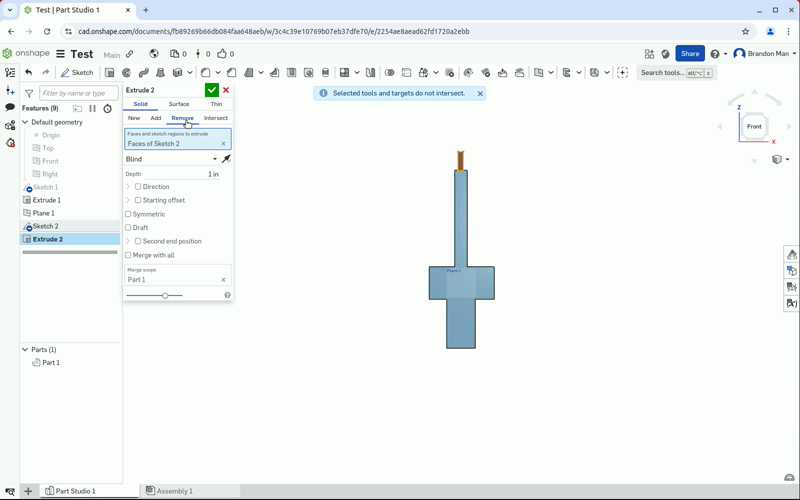
key(tab, 4)
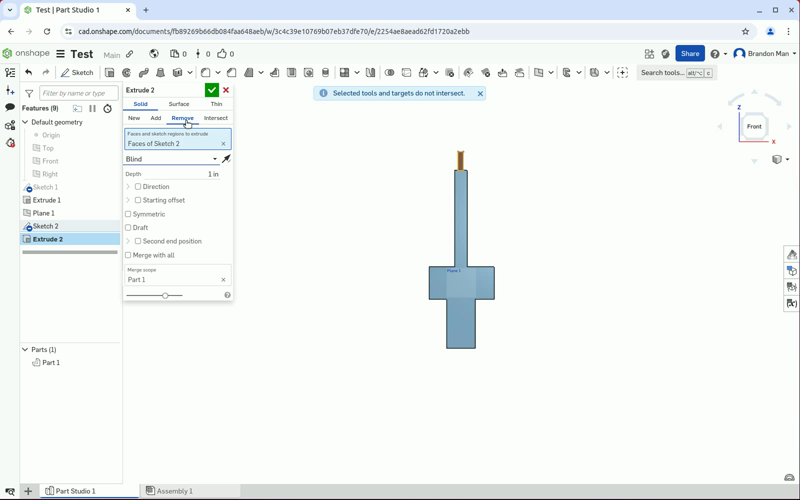
text(0.481)
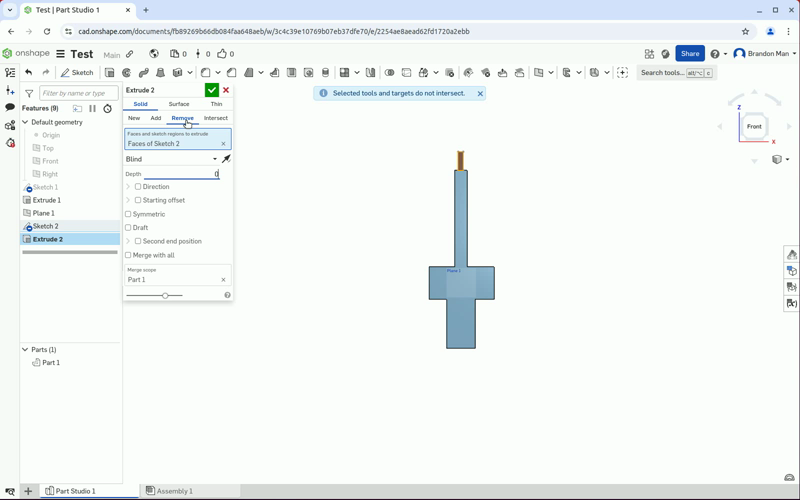
key(tab, 6)
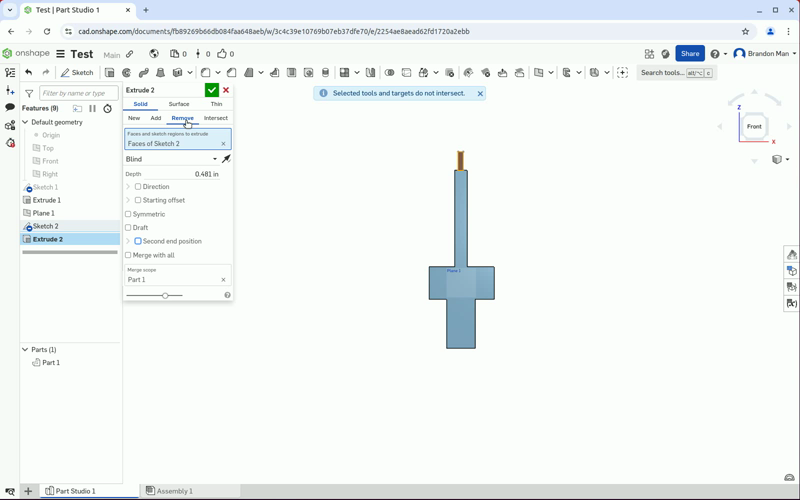
key(space)
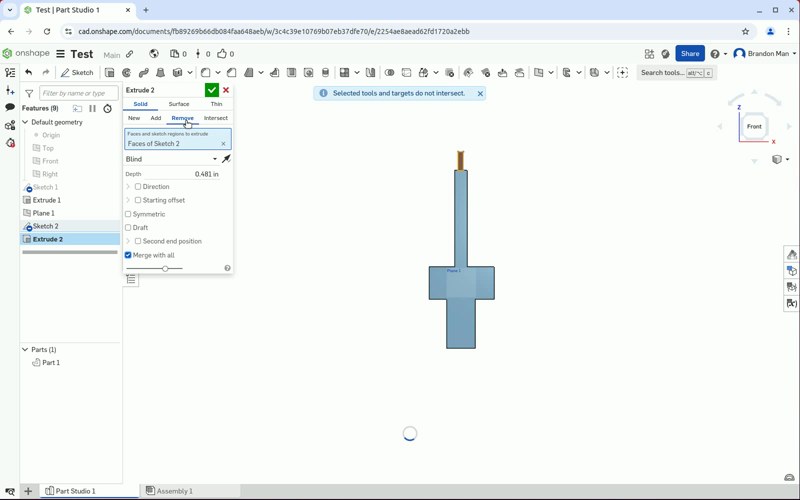
key(enter)
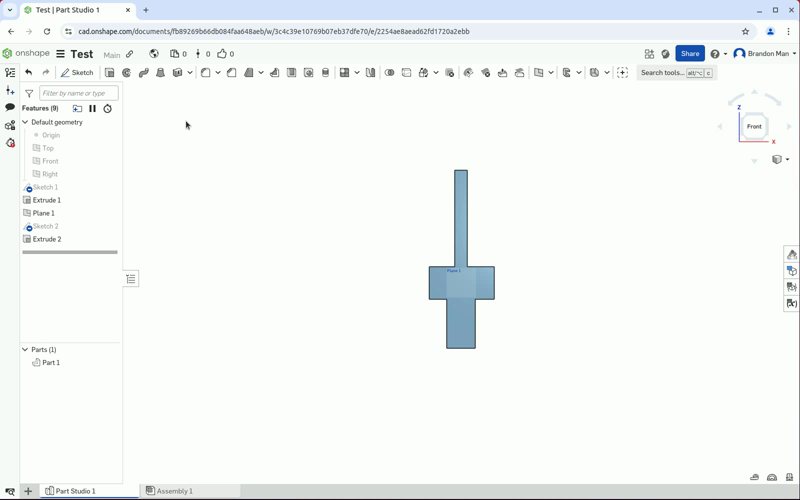
key(shift+h)
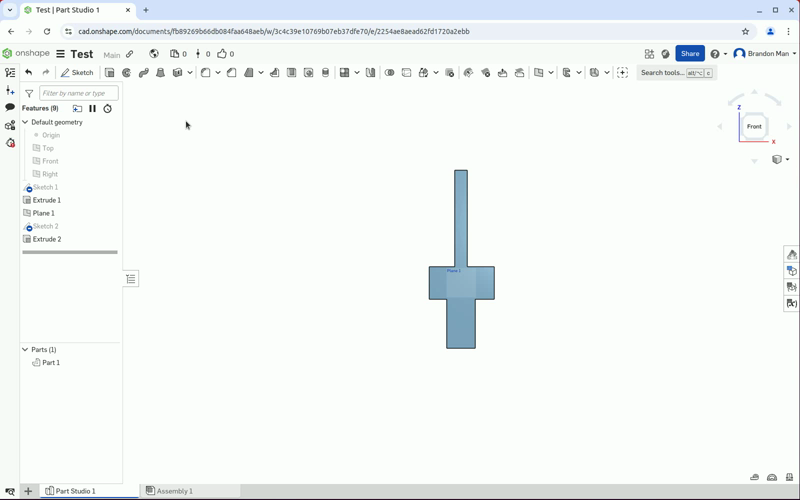
key(shift+h)
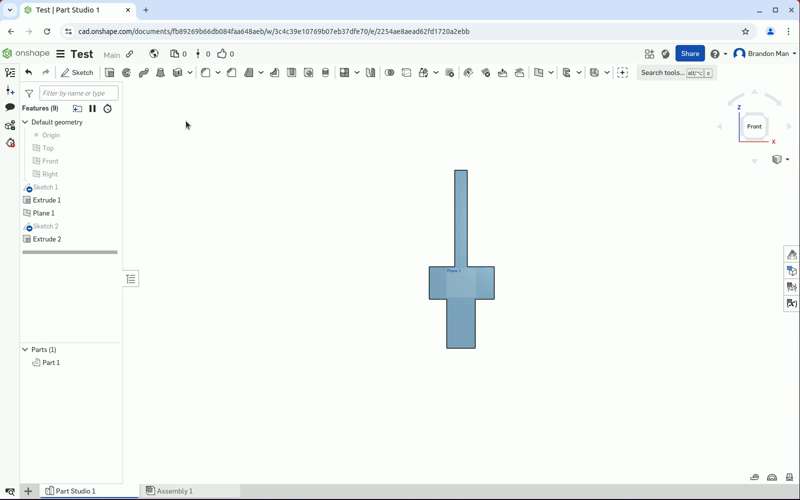
mouse_move(73, 189)
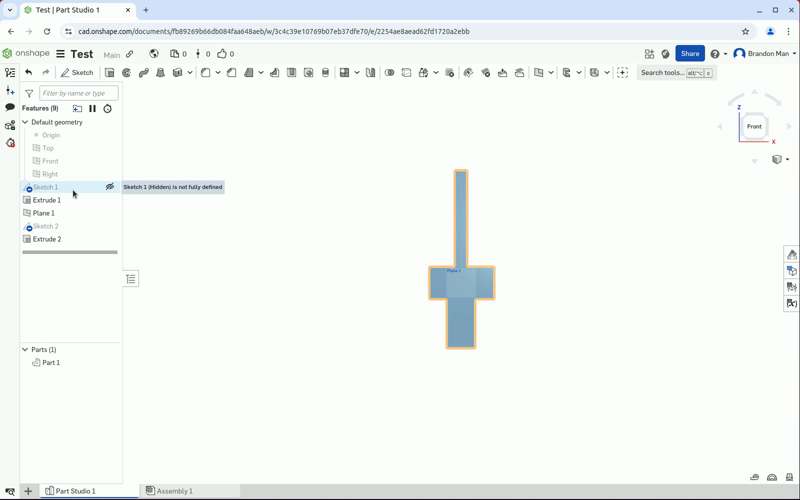
click(73, 189)
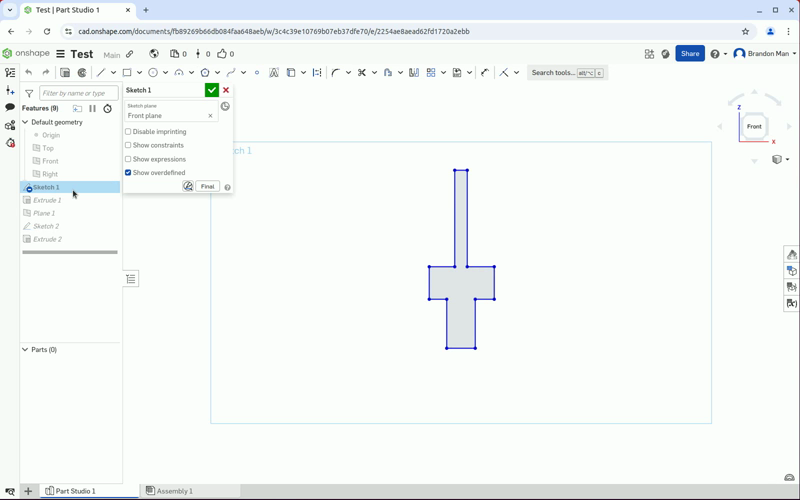
mouse_move(229, 92)
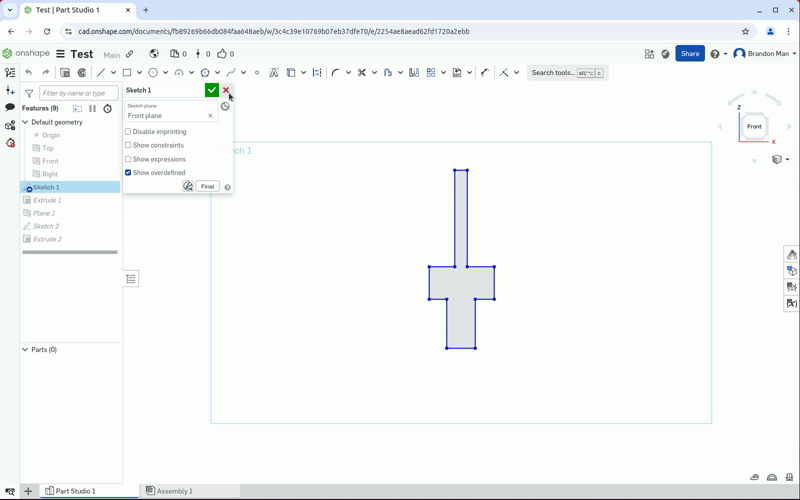
click(229, 92)
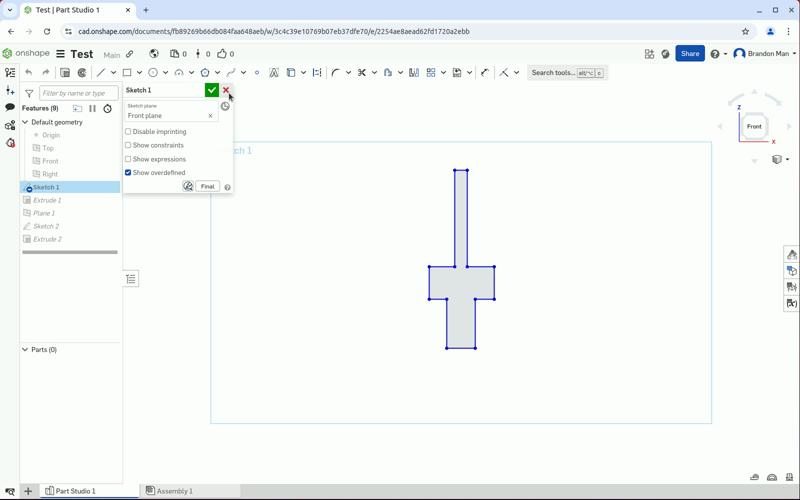
key(shift+s)
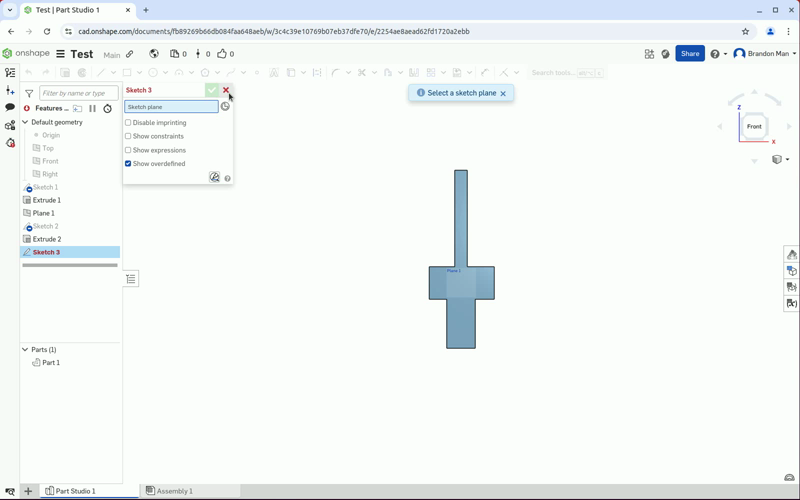
mouse_move(73, 215)
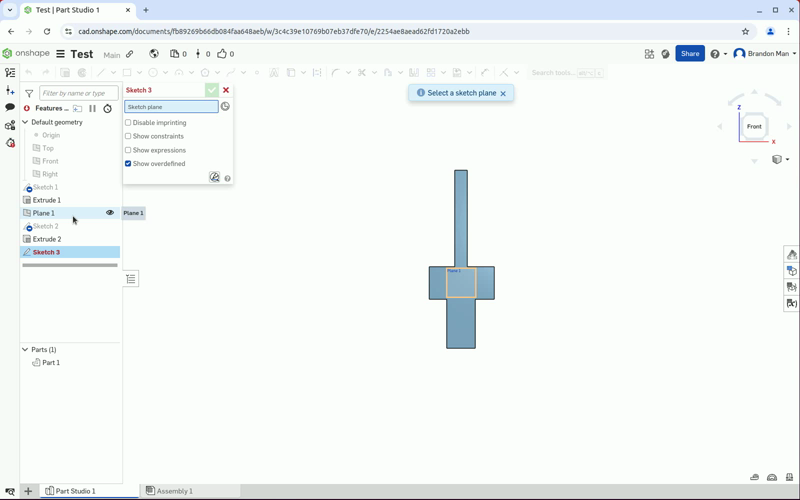
click(73, 215)
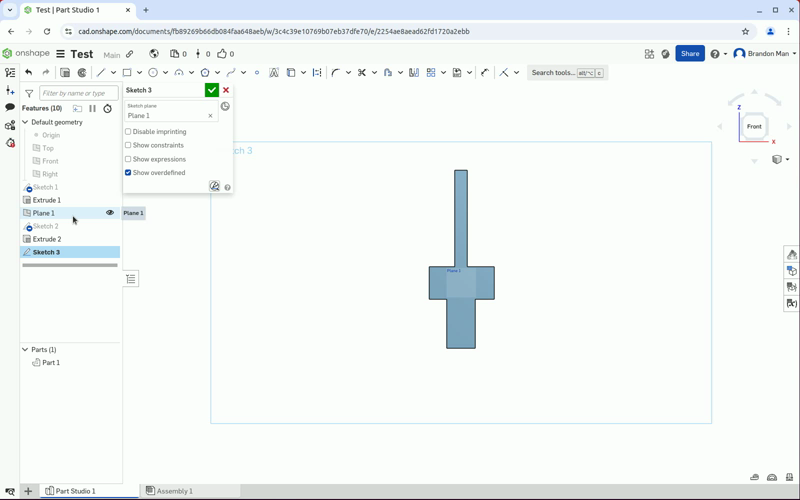
mouse_move(73, 352)
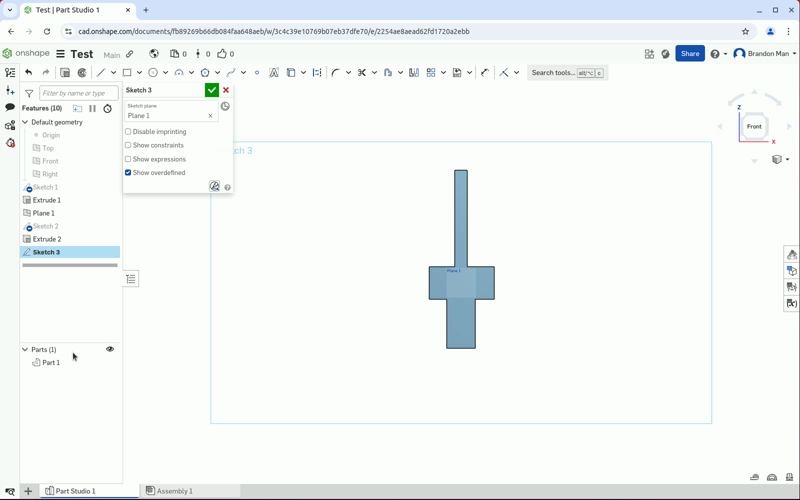
key(y)
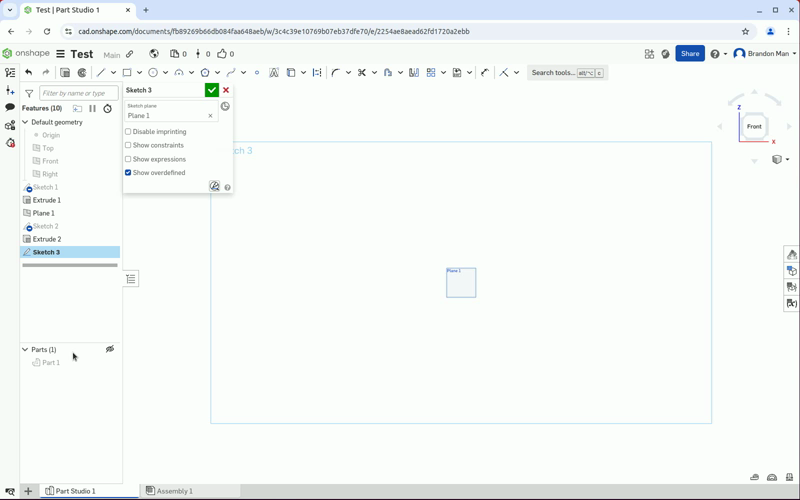
key(l)
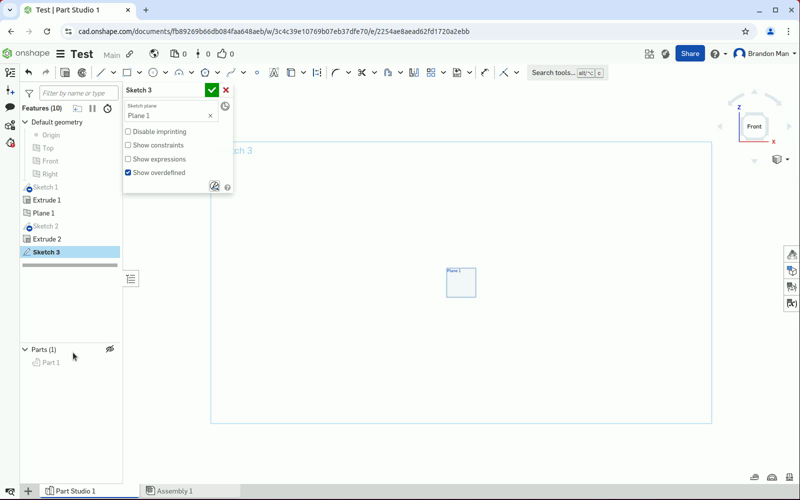
key_down(shift)
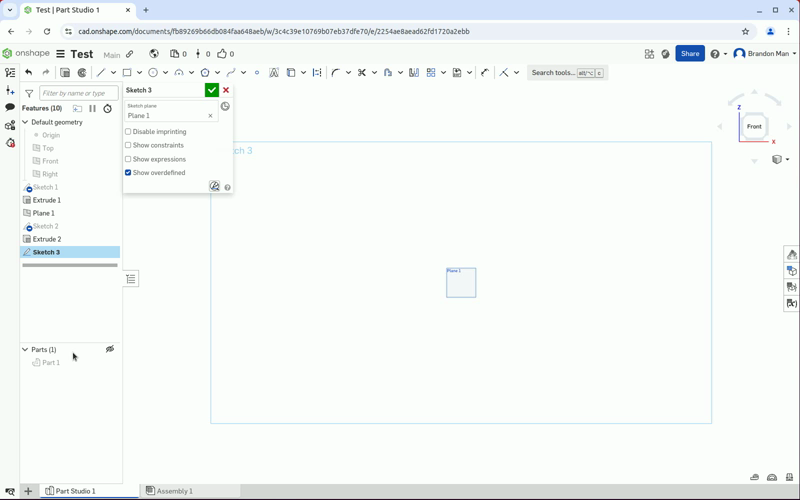
mouse_move(458, 412)
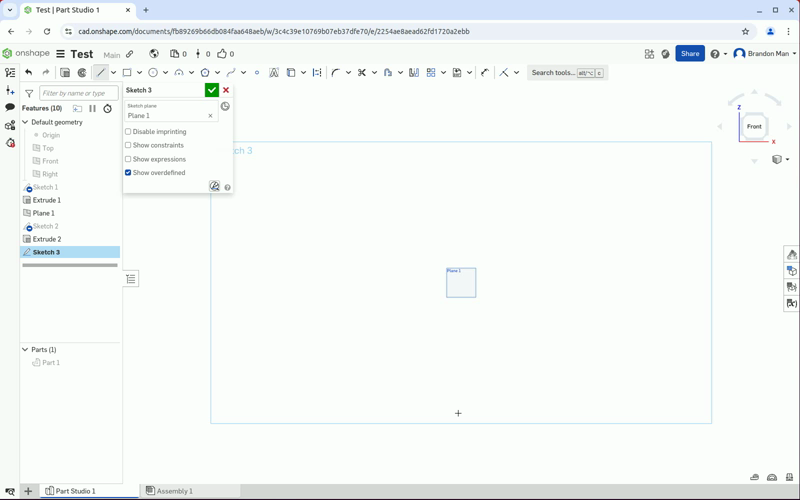
click(458, 412)
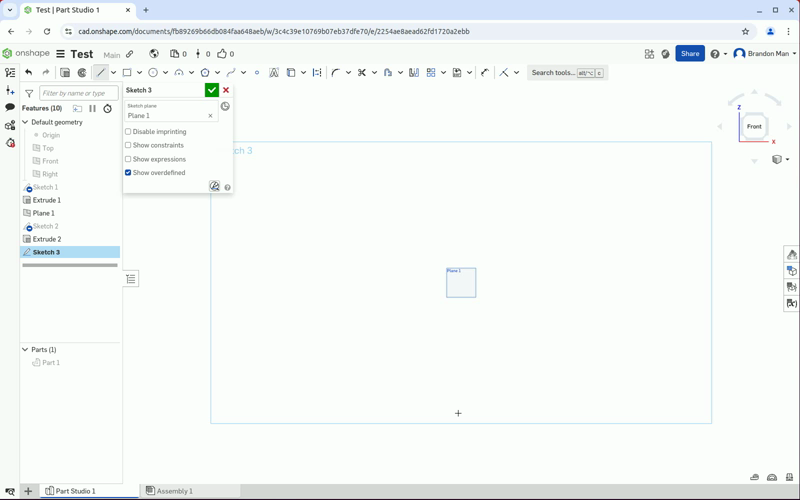
key_up(shift)
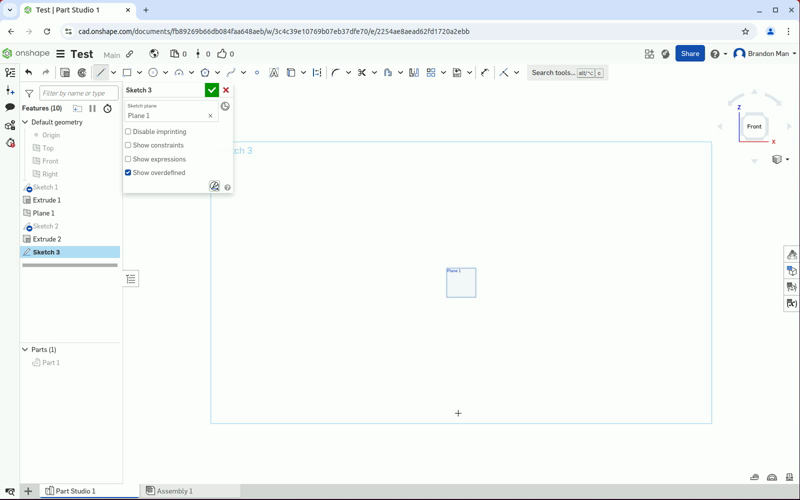
key_down(shift)
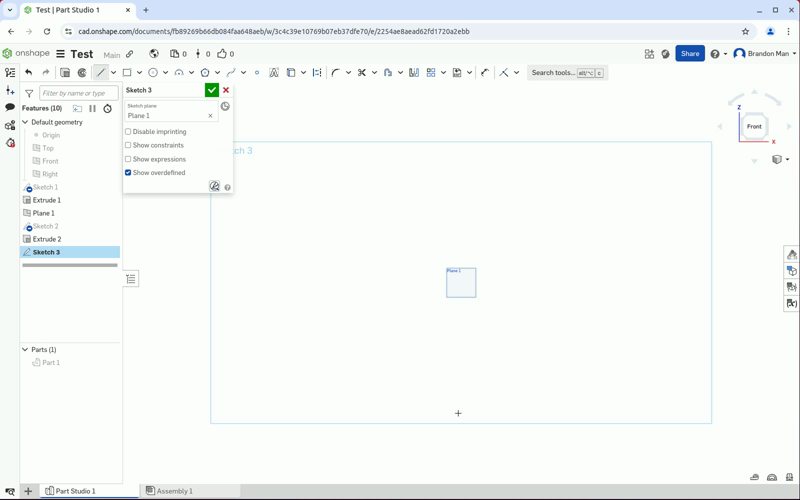
mouse_move(488, 412)
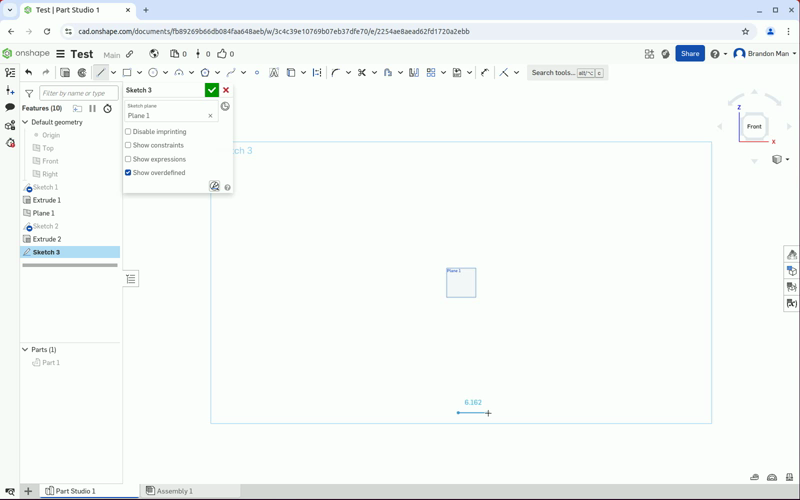
mouse_move(463, 412)
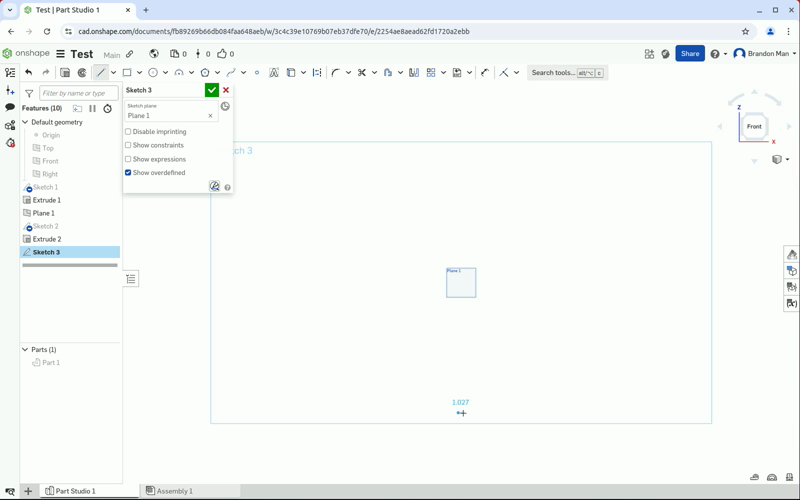
scroll(6)
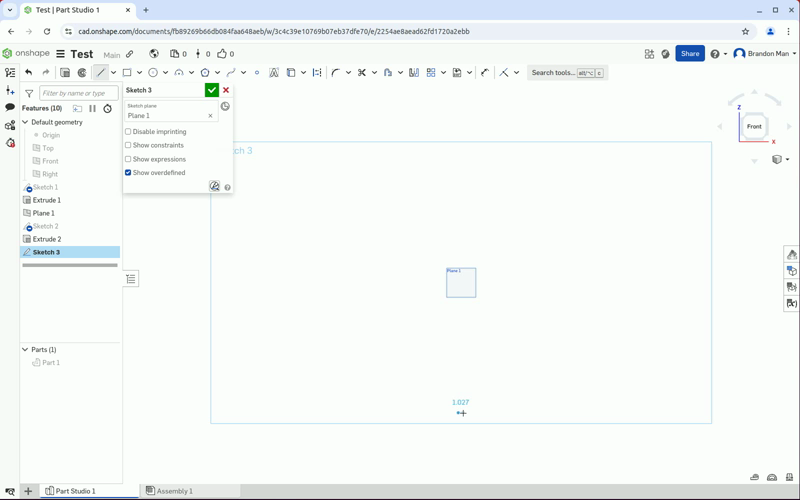
scroll(6)
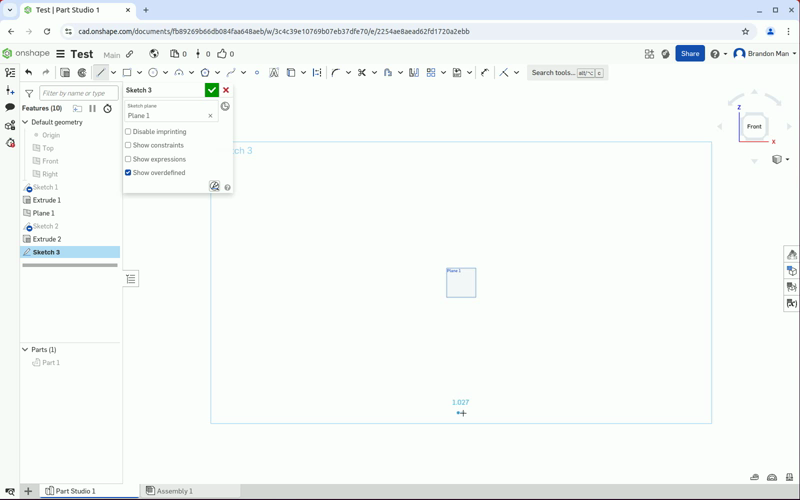
scroll(6)
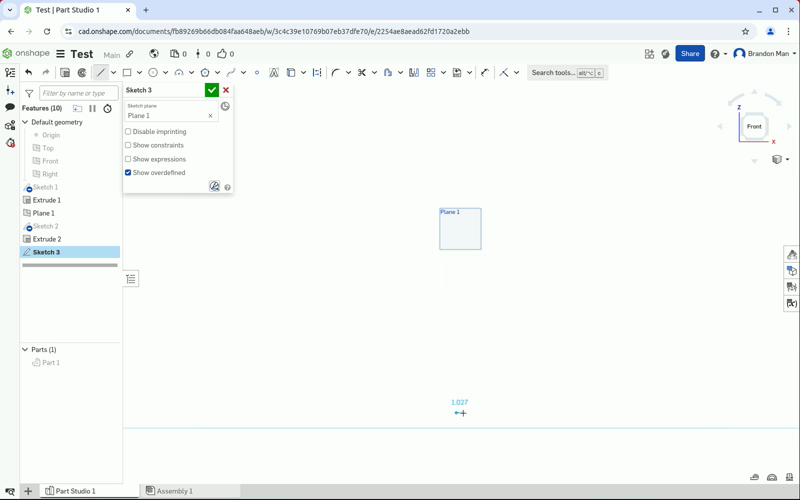
scroll(6)
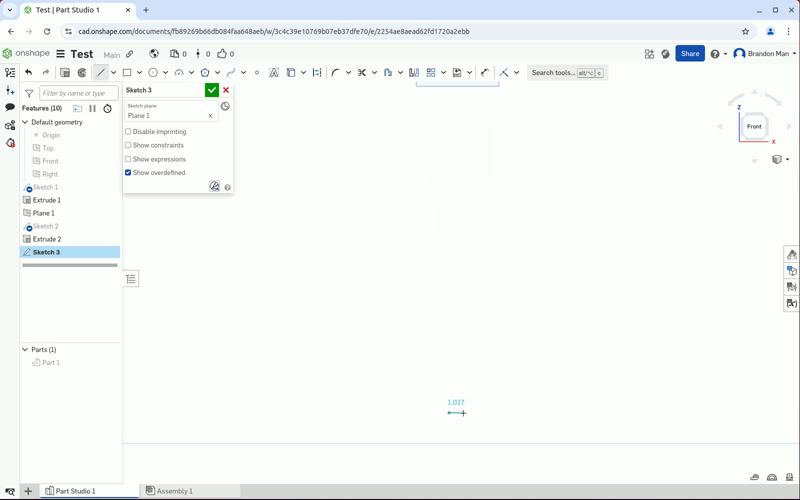
scroll(6)
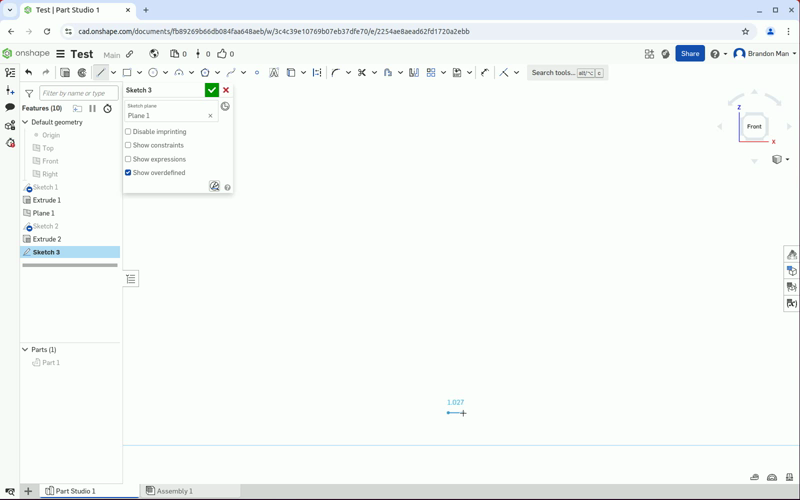
scroll(6)
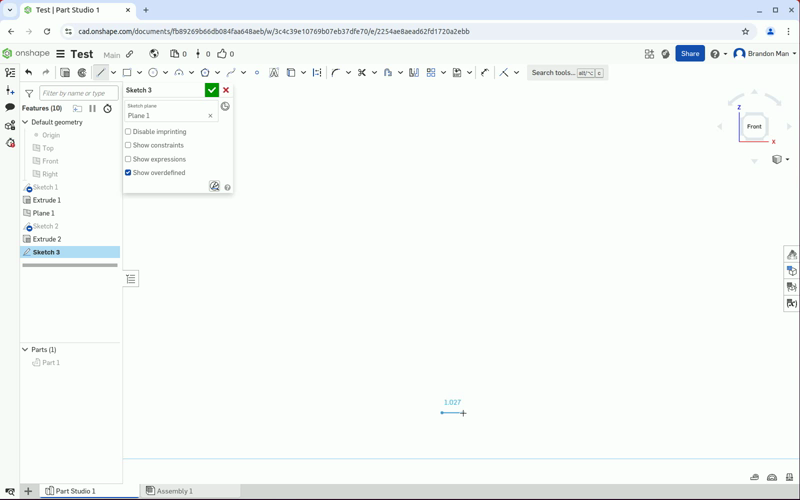
scroll(6)
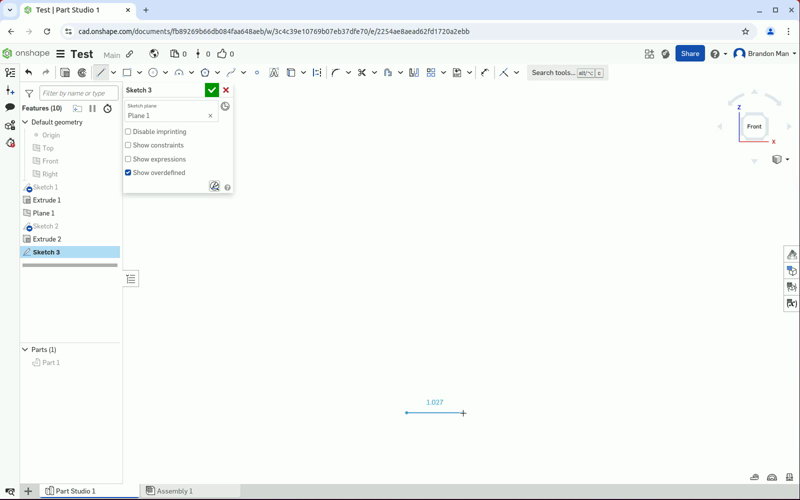
click(463, 412)
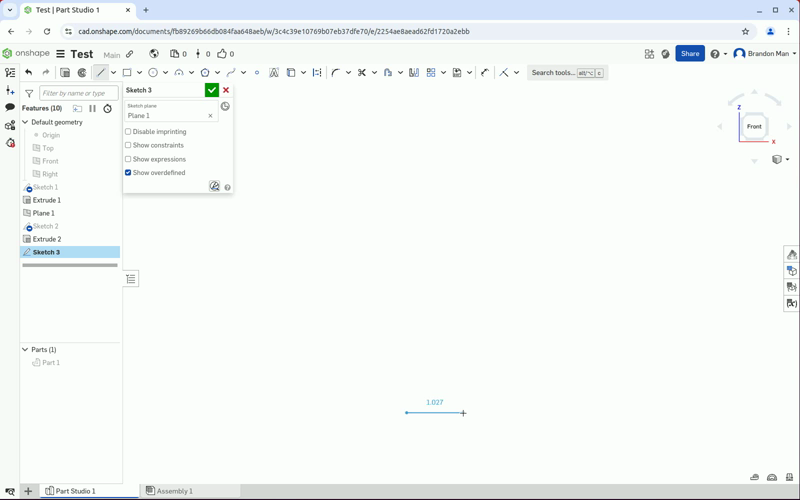
scroll(-6)
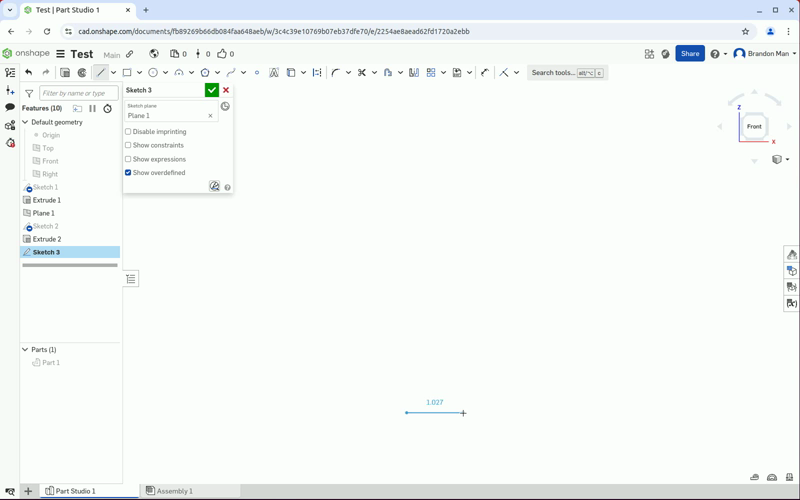
scroll(-6)
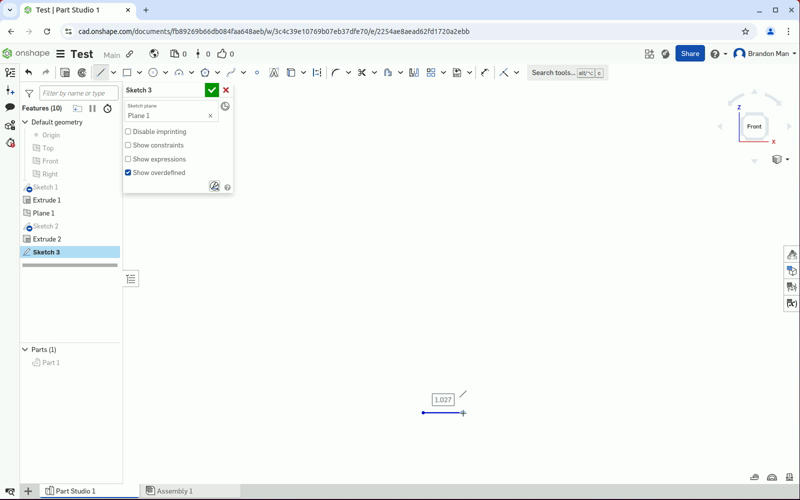
scroll(-6)
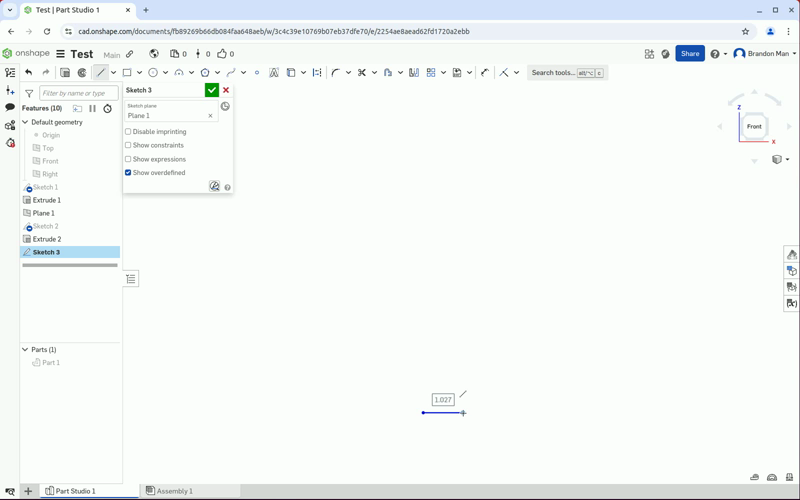
scroll(-6)
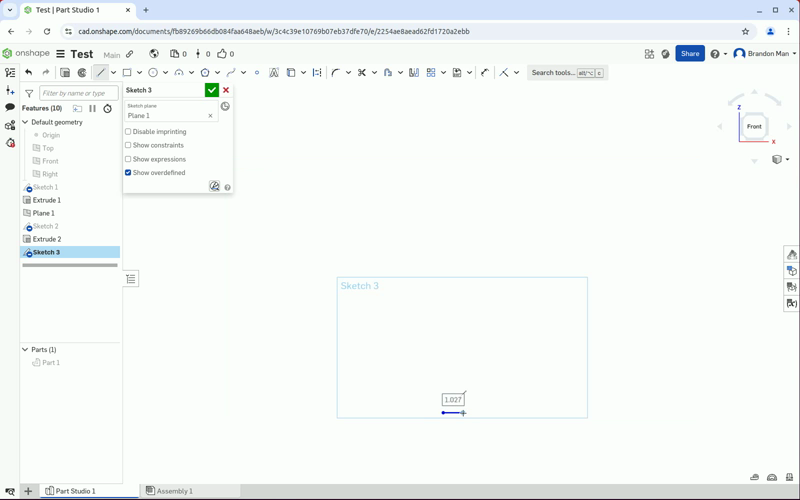
scroll(-6)
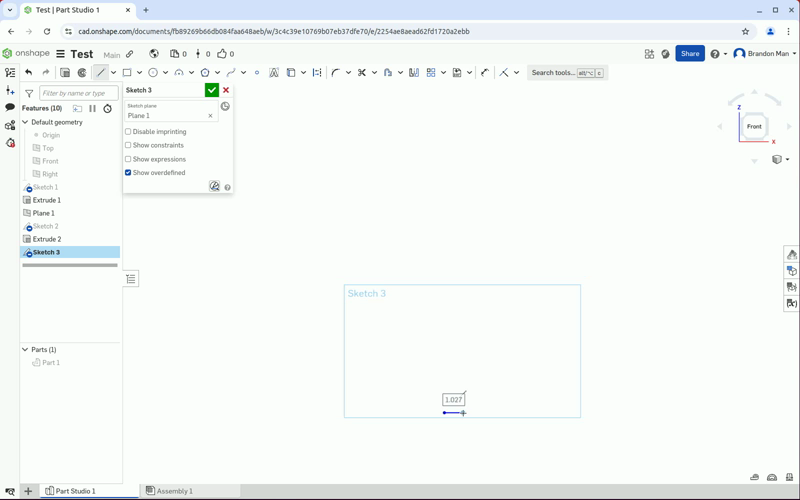
scroll(-6)
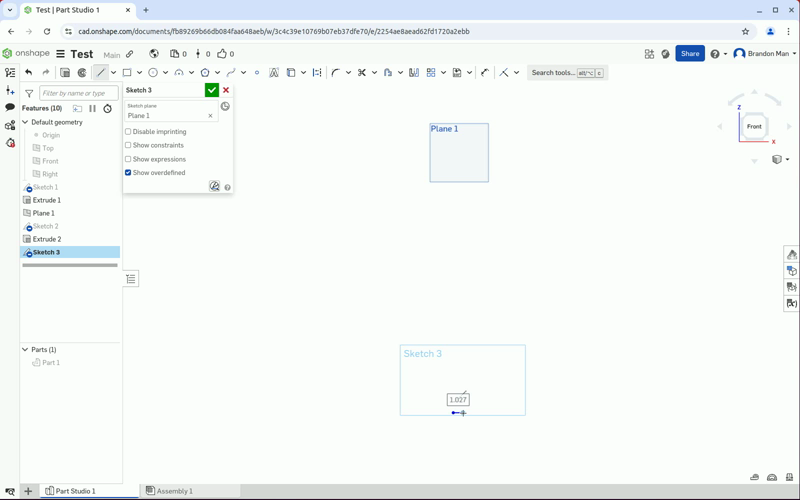
scroll(-6)
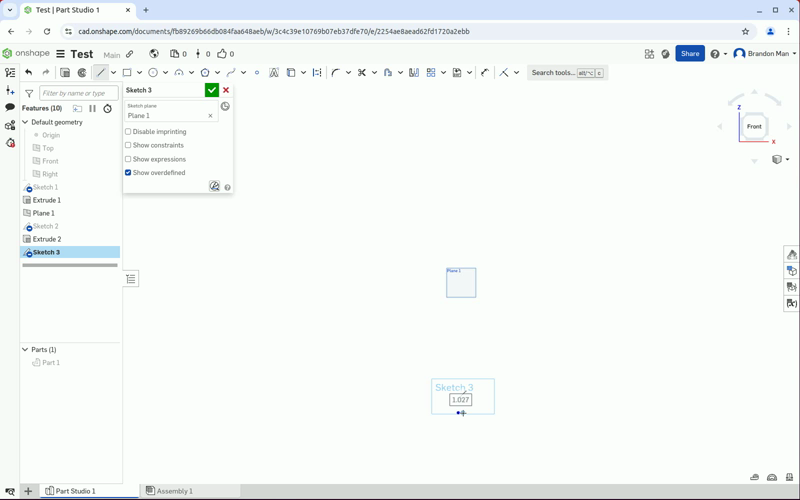
key_up(shift)
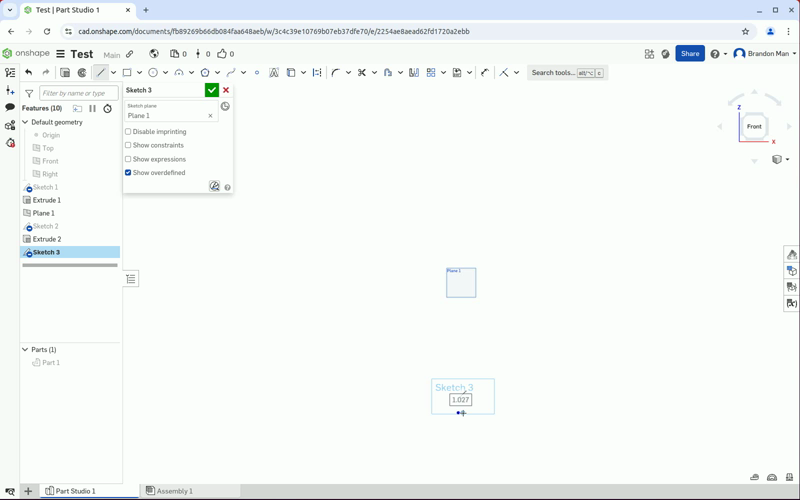
key_down(shift)
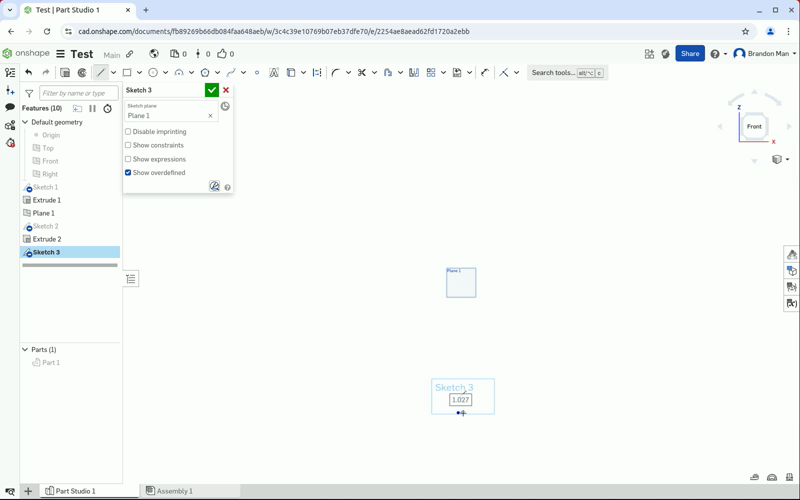
mouse_move(463, 346)
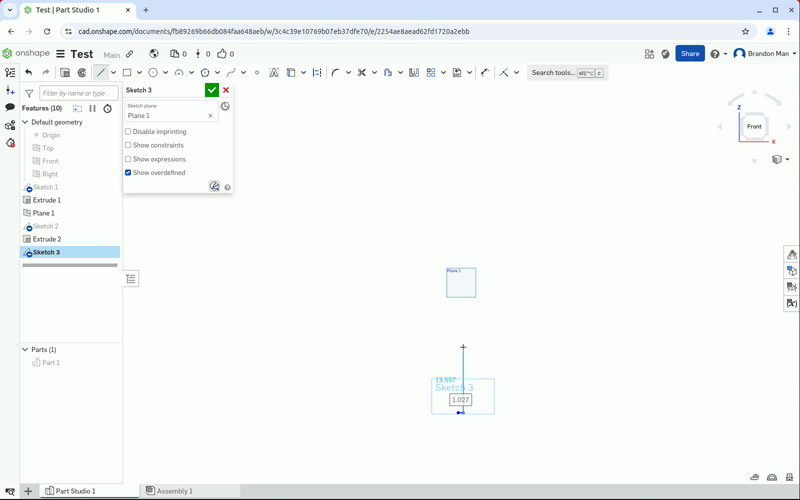
click(463, 346)
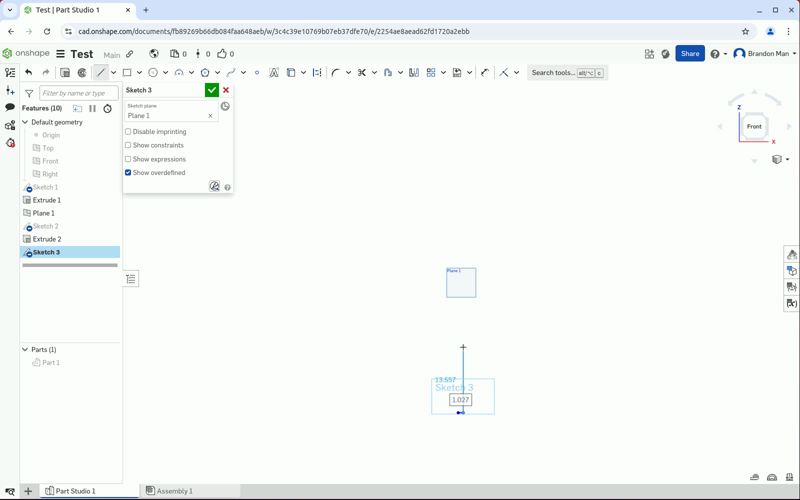
key_up(shift)
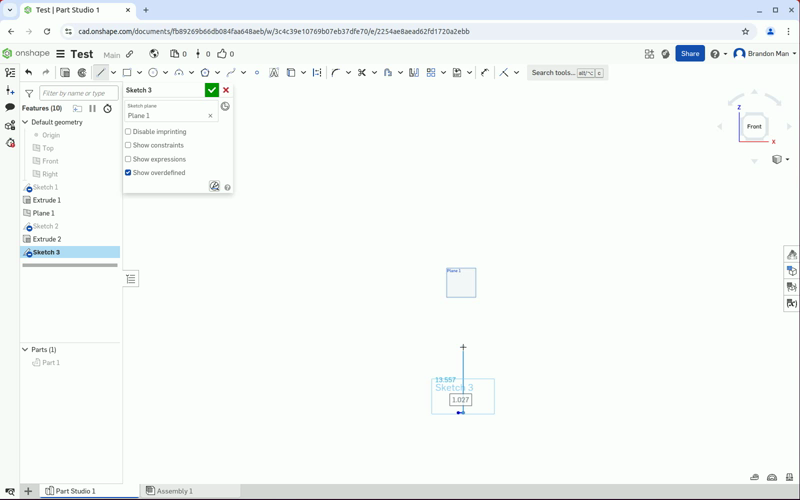
key_down(shift)
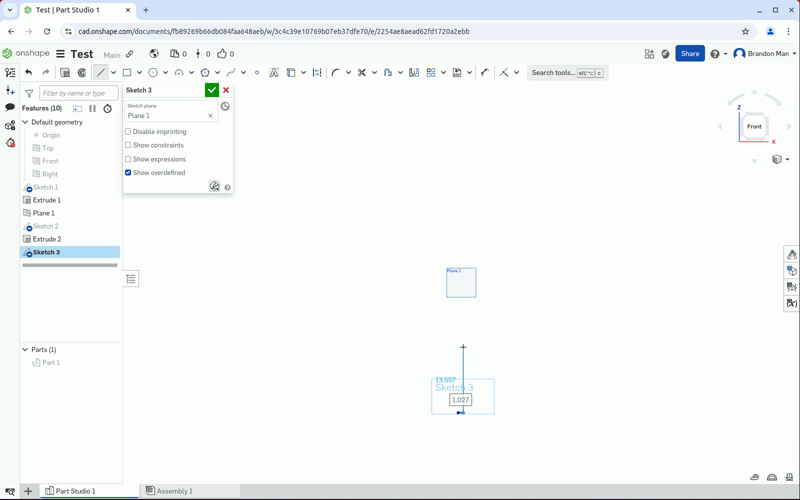
mouse_move(493, 346)
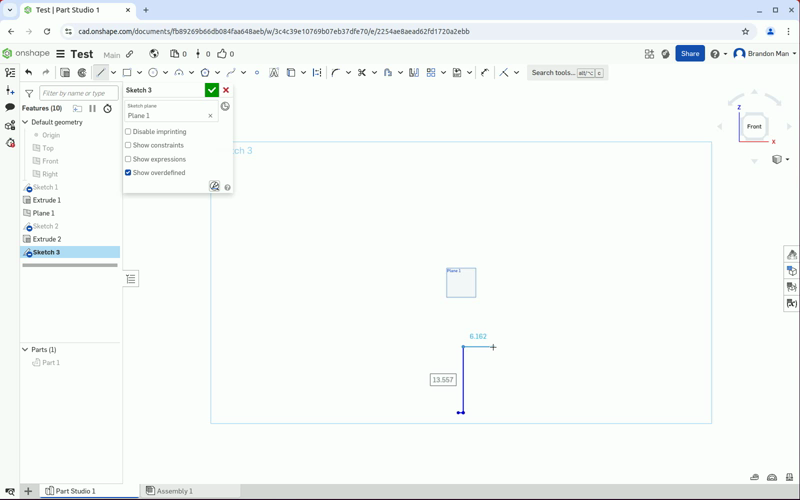
mouse_move(458, 346)
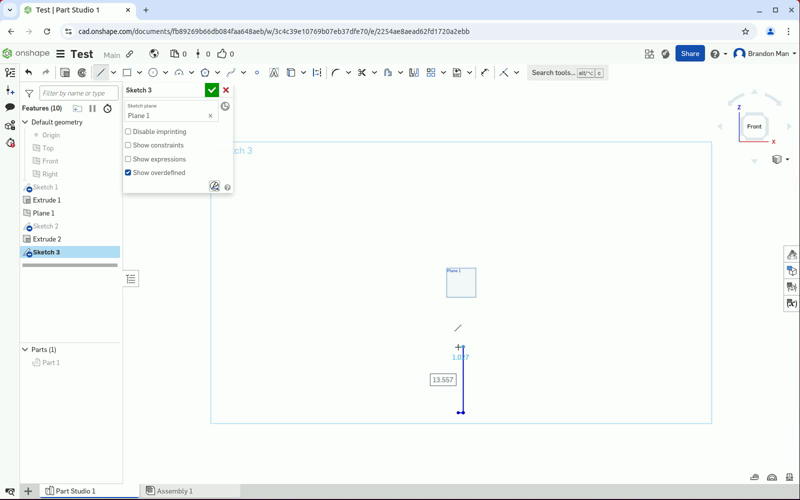
scroll(6)
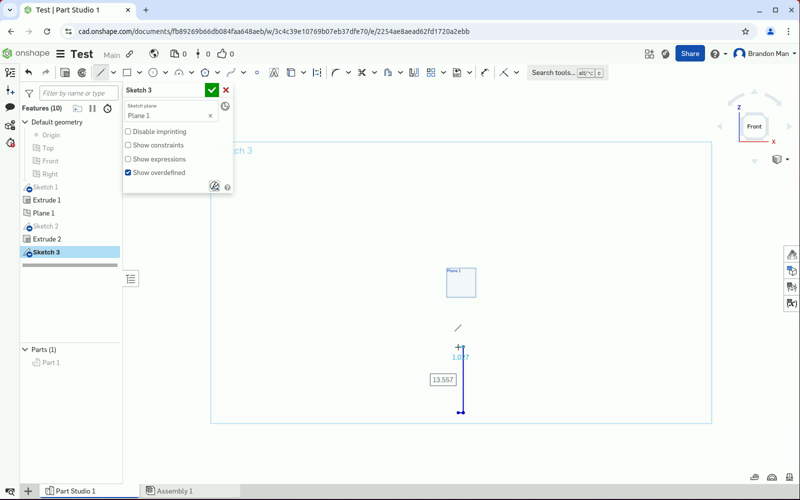
scroll(6)
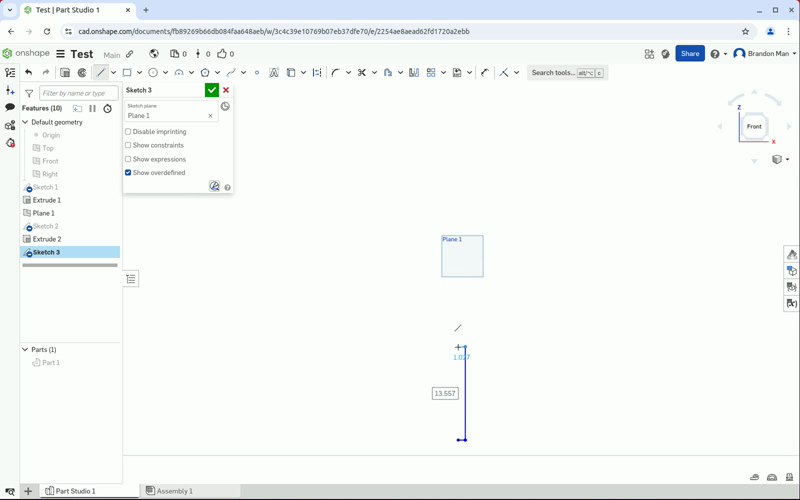
scroll(6)
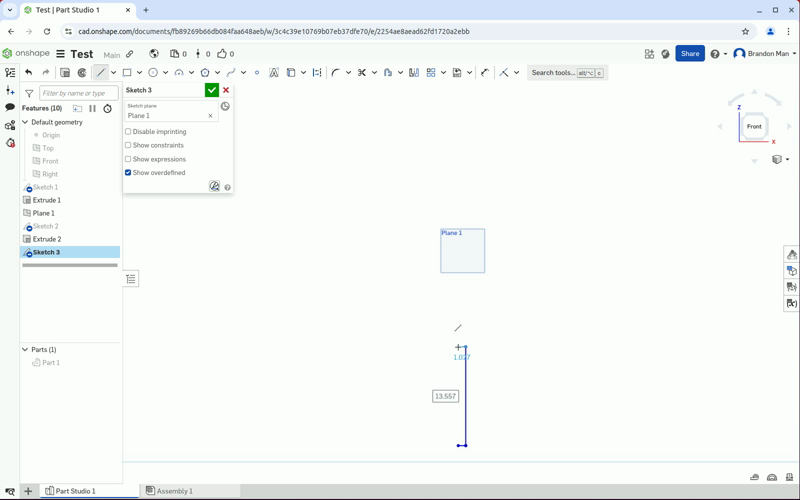
scroll(6)
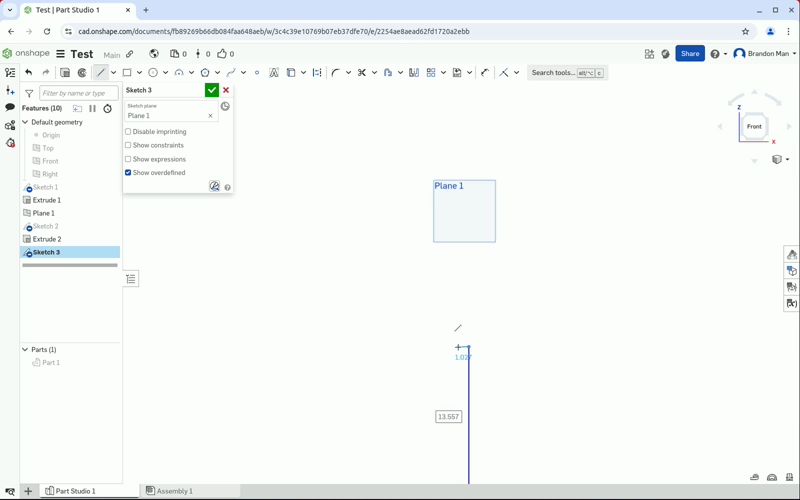
scroll(6)
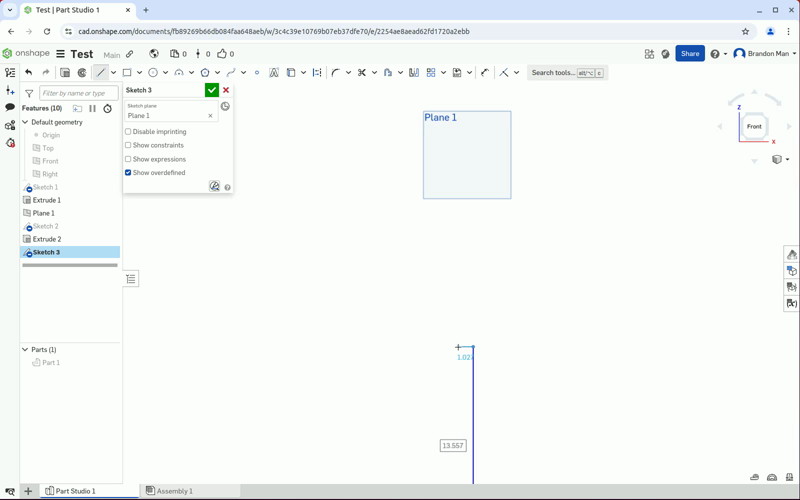
scroll(6)
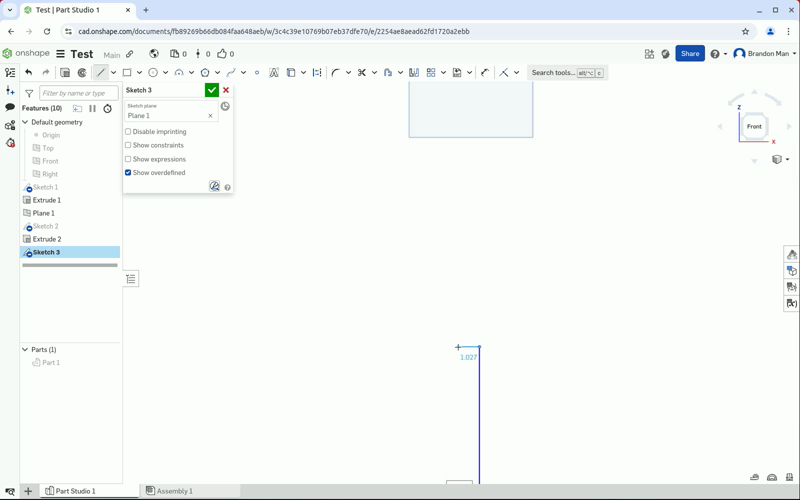
scroll(6)
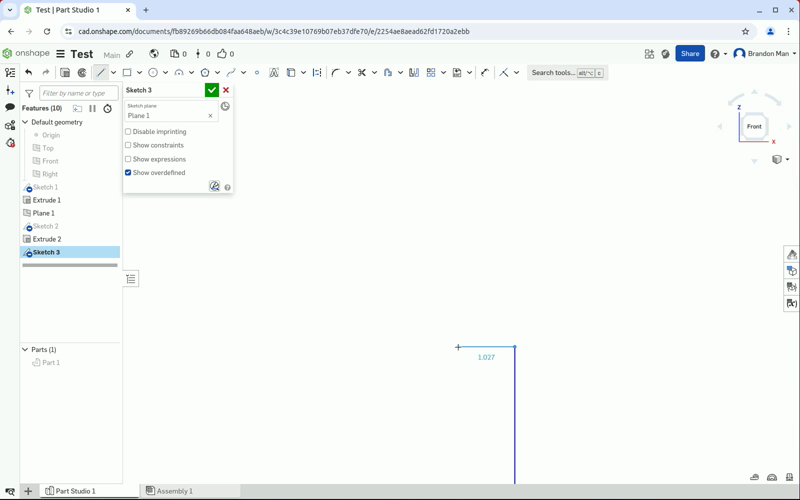
click(458, 346)
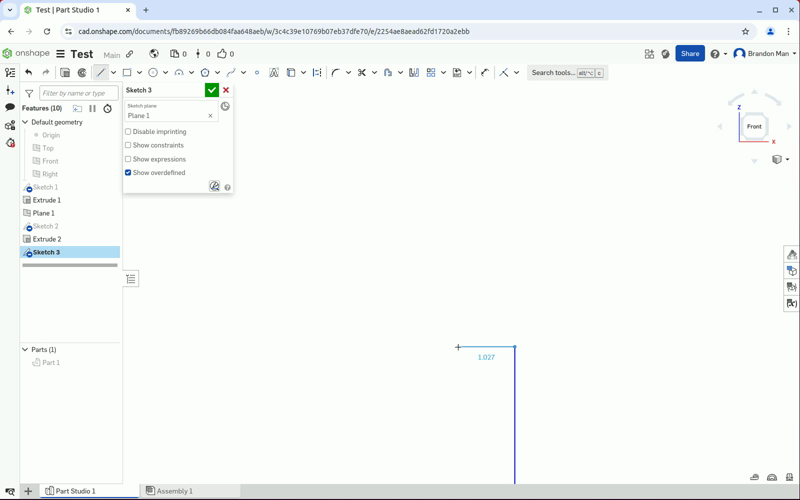
scroll(-6)
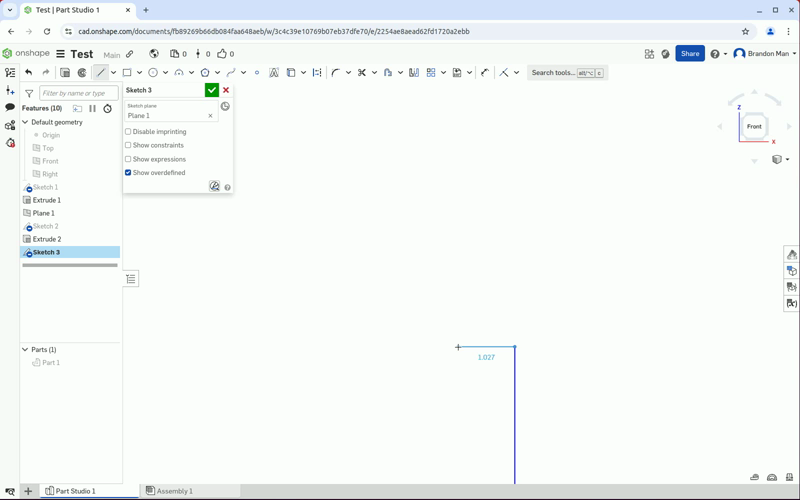
scroll(-6)
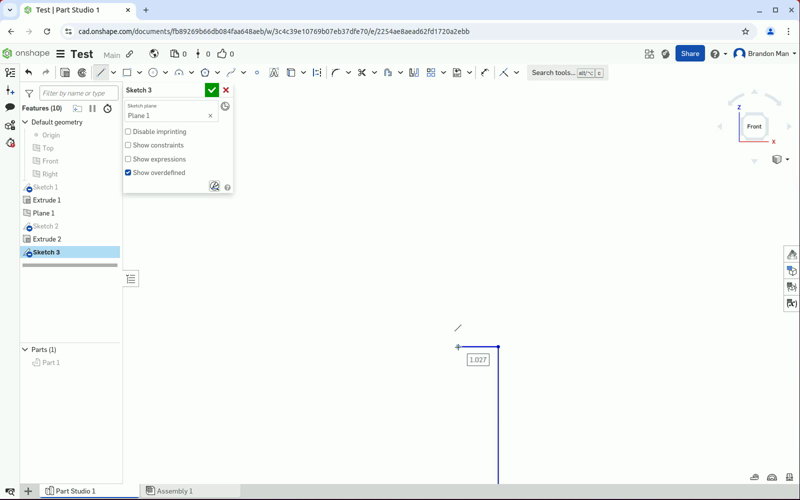
scroll(-6)
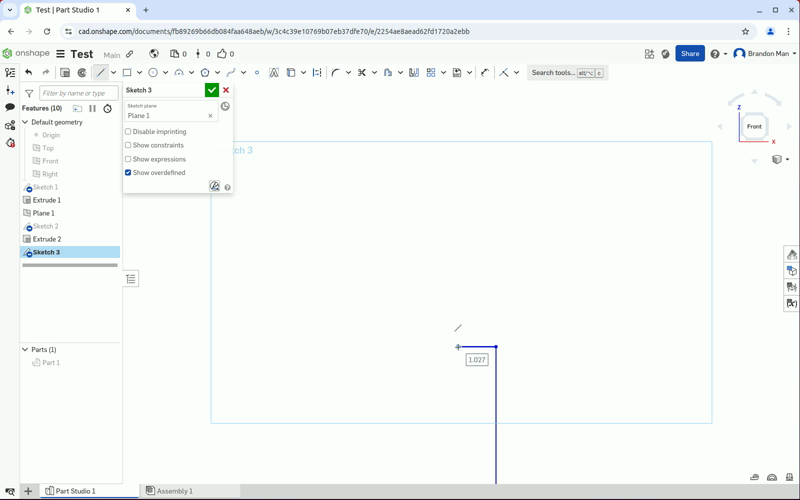
scroll(-6)
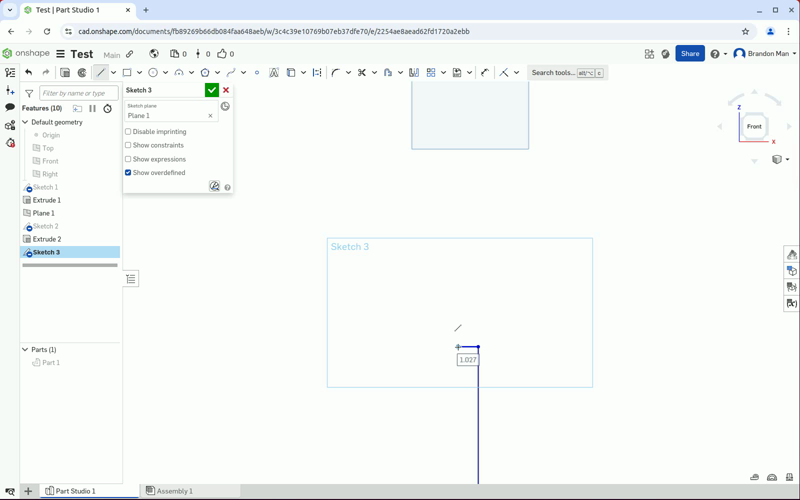
scroll(-6)
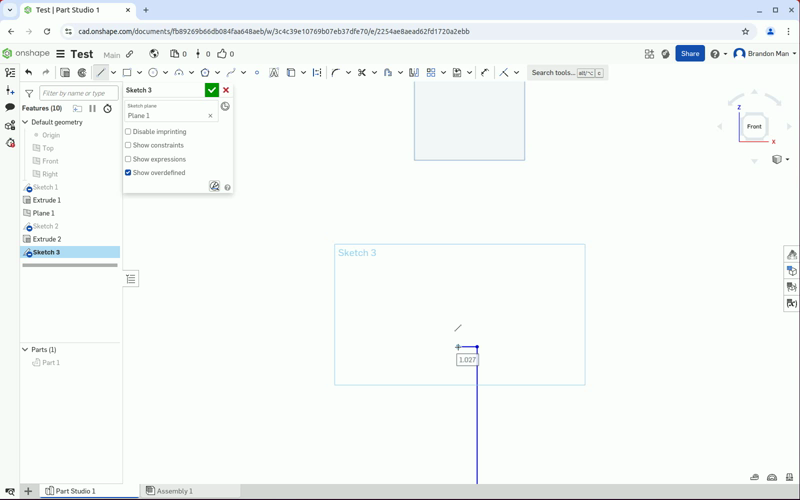
scroll(-6)
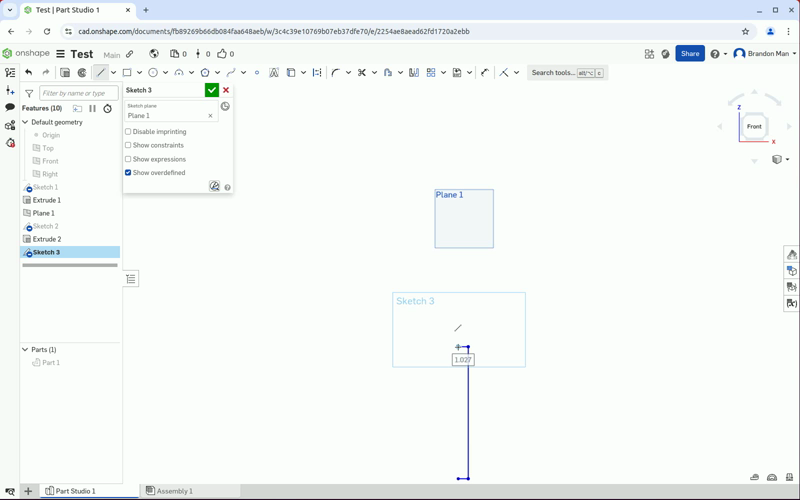
scroll(-6)
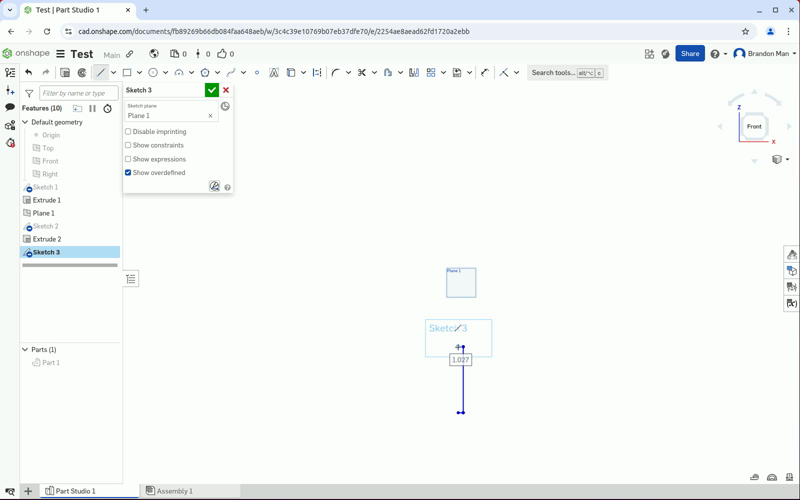
key_up(shift)
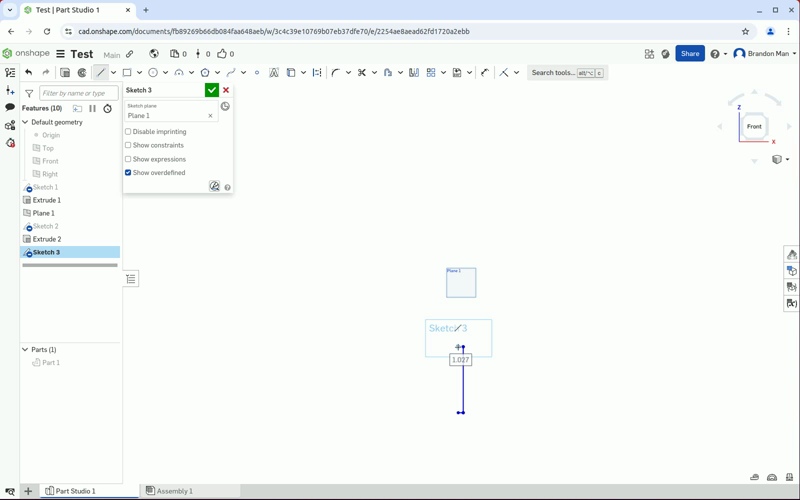
key_down(shift)
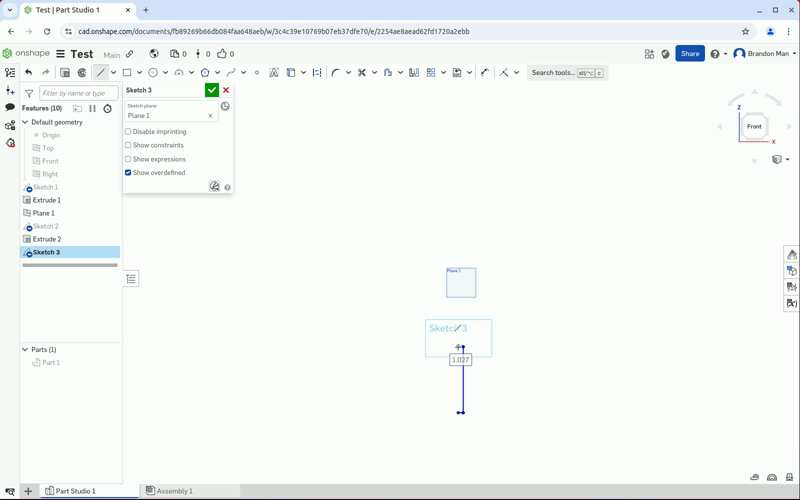
mouse_move(458, 412)
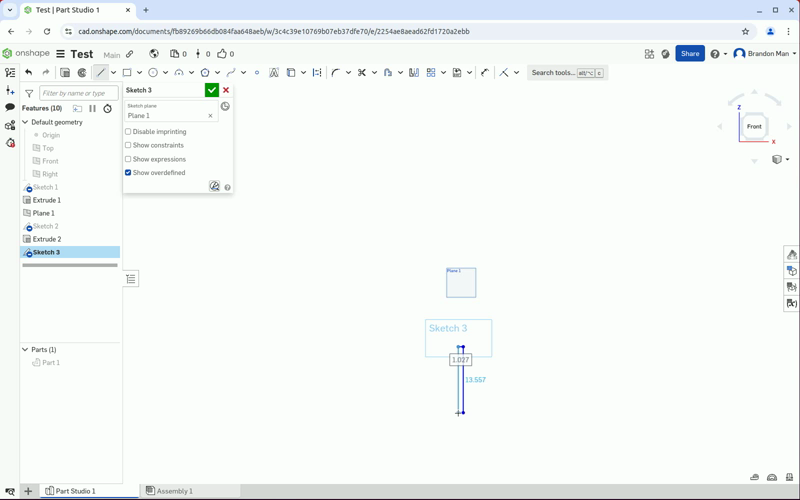
key_up(shift)
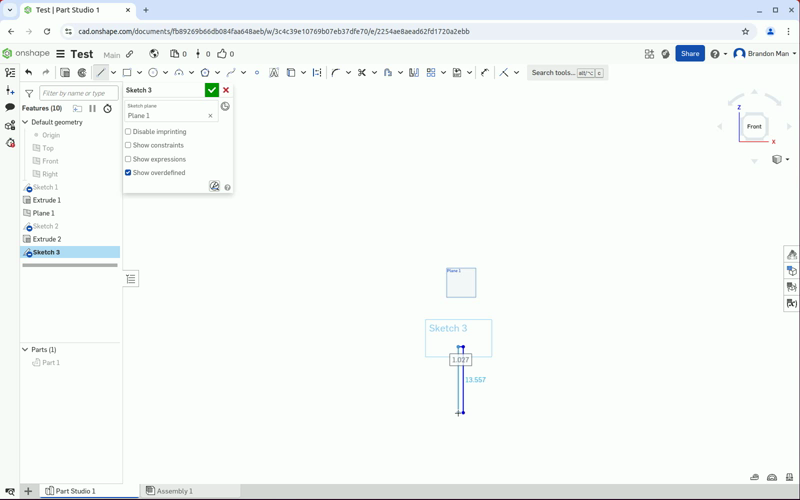
click(458, 412)
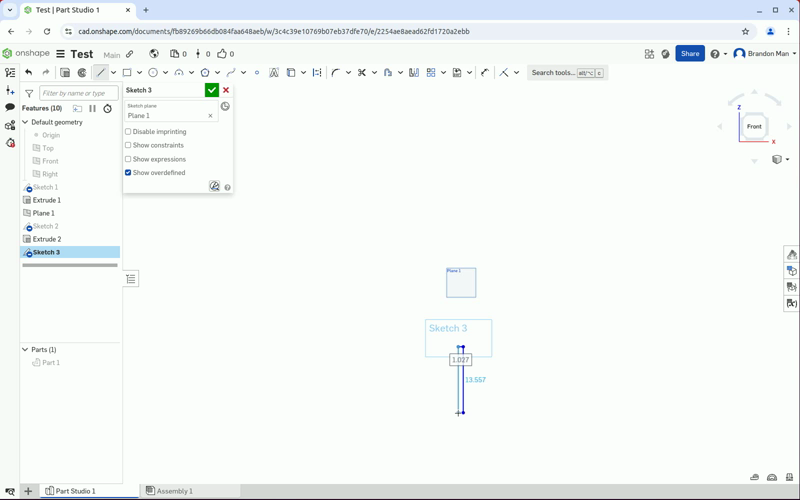
key(esc)
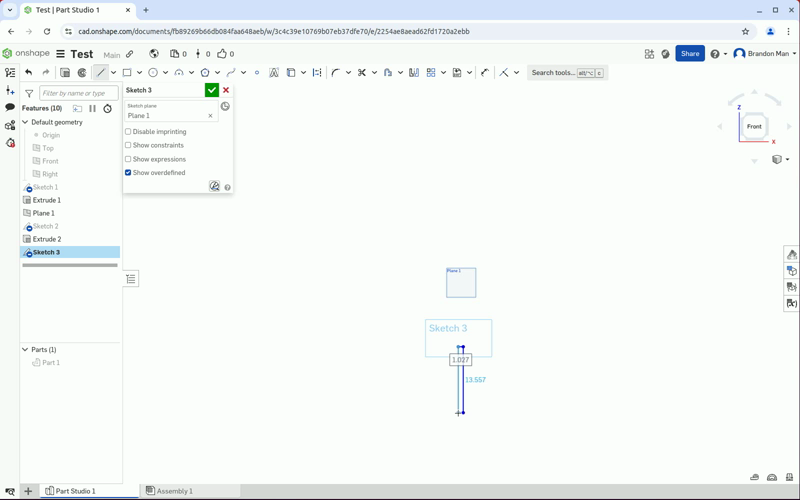
mouse_move(459, 394)
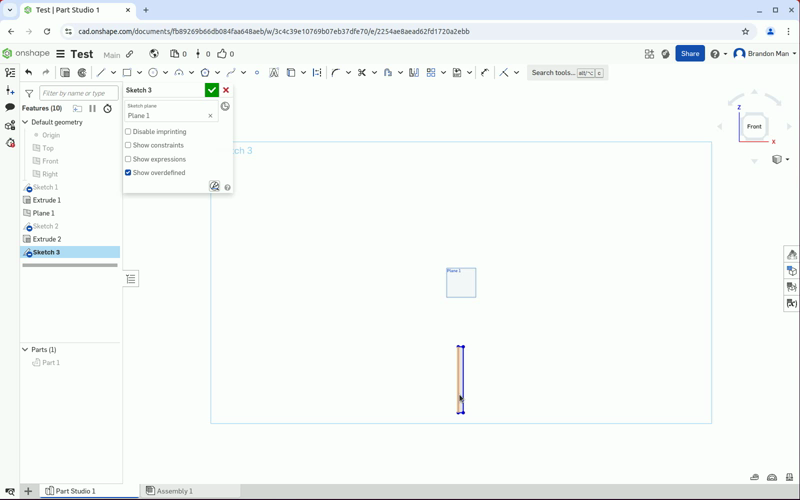
scroll(6)
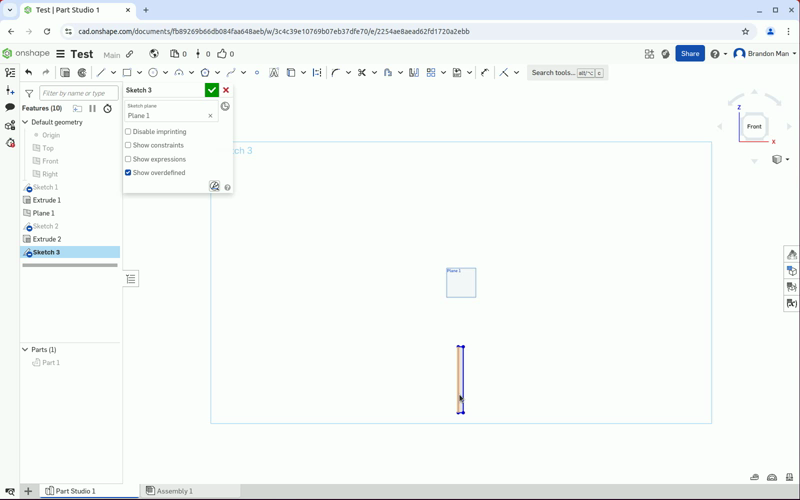
scroll(6)
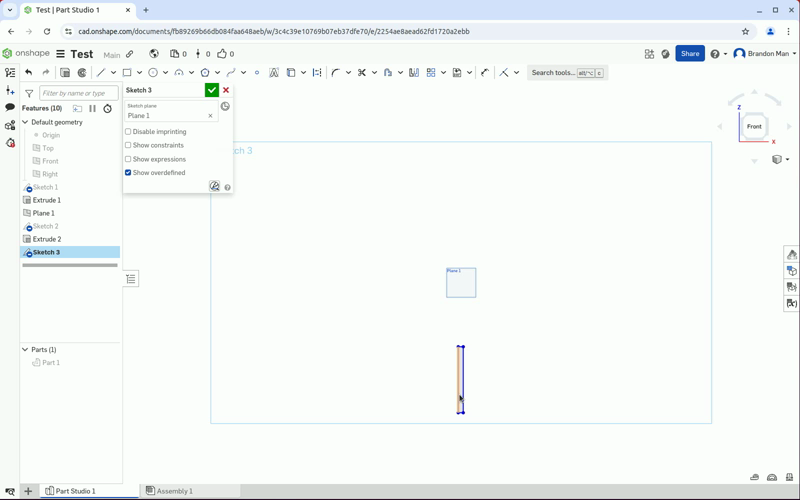
scroll(6)
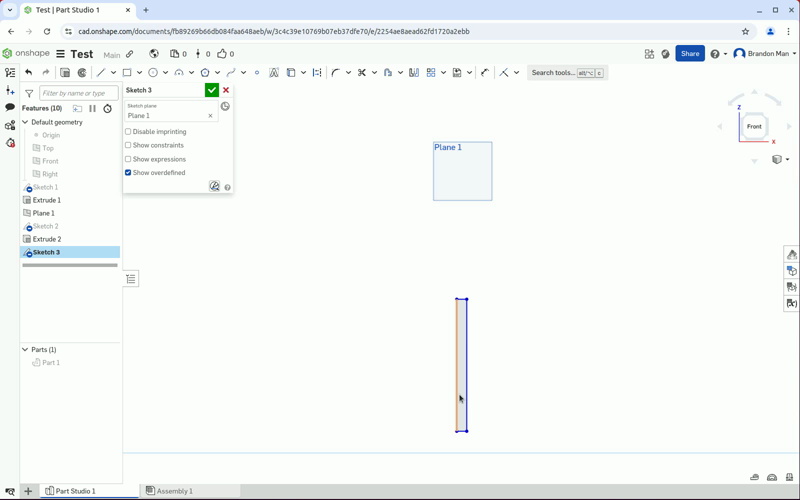
scroll(6)
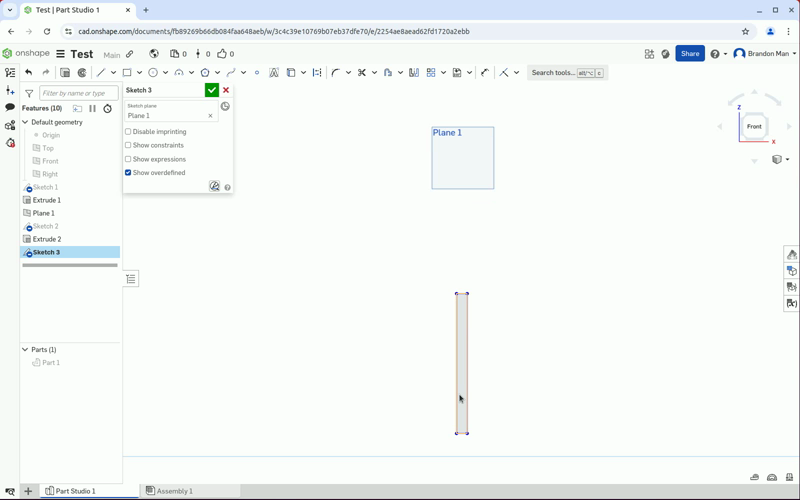
scroll(6)
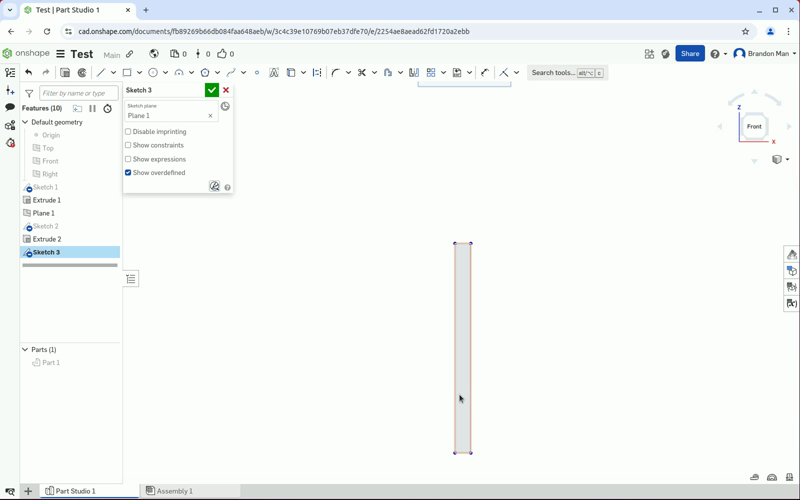
scroll(6)
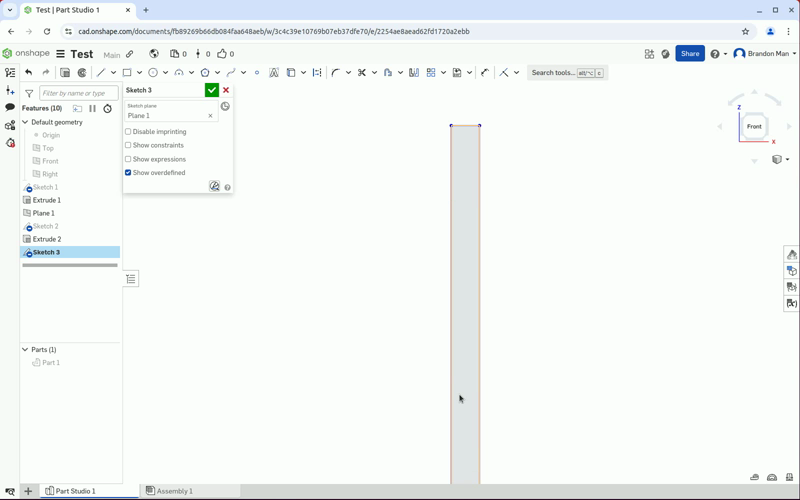
scroll(6)
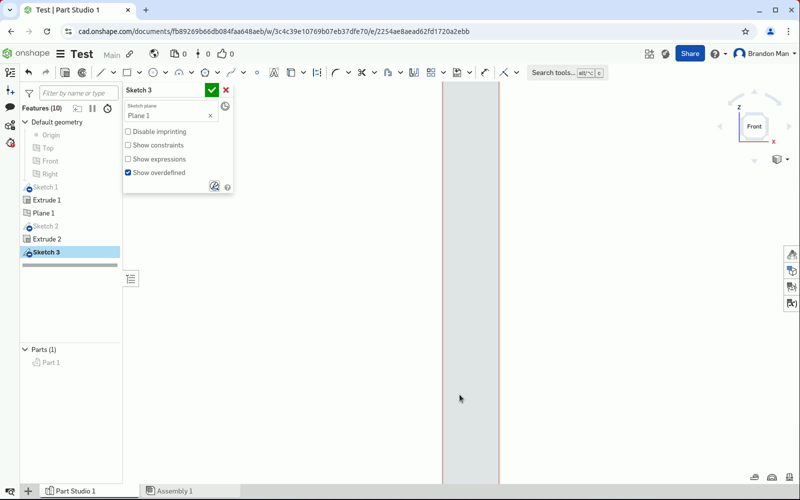
click(459, 394)
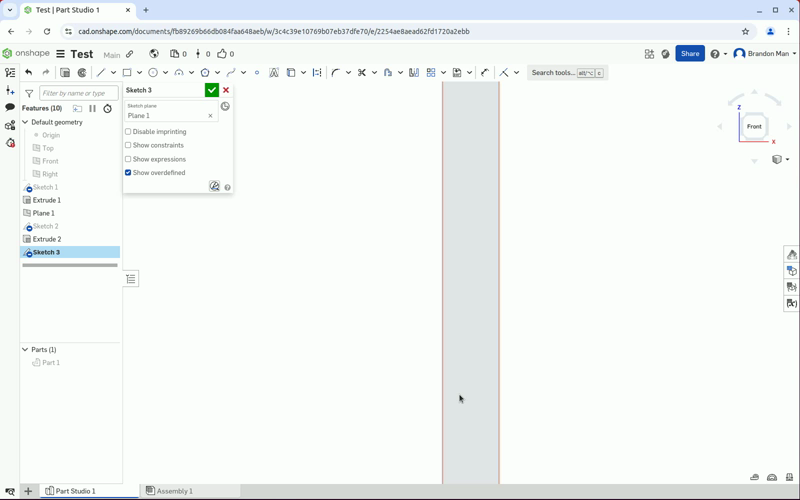
scroll(-6)
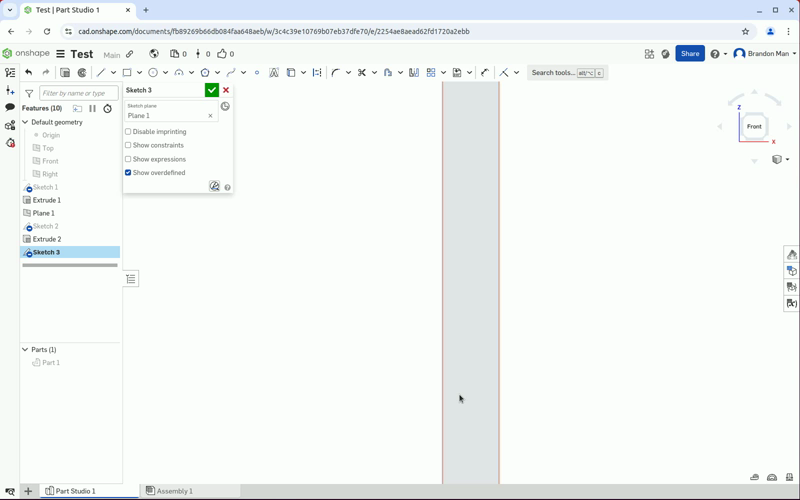
scroll(-6)
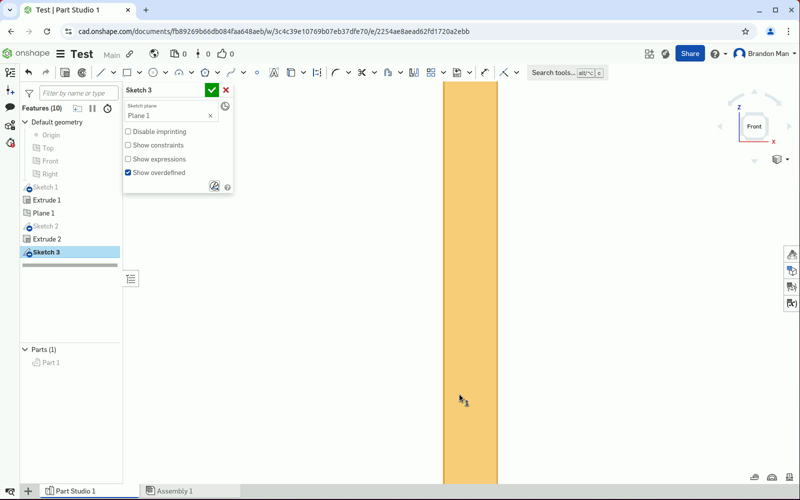
scroll(-6)
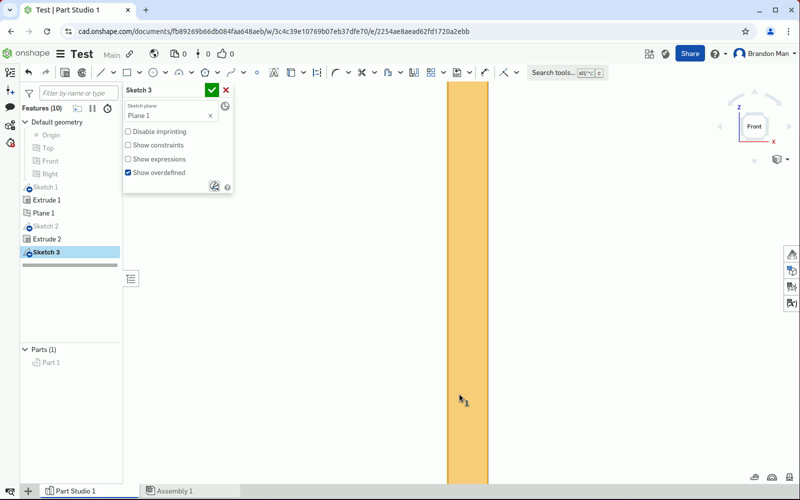
scroll(-6)
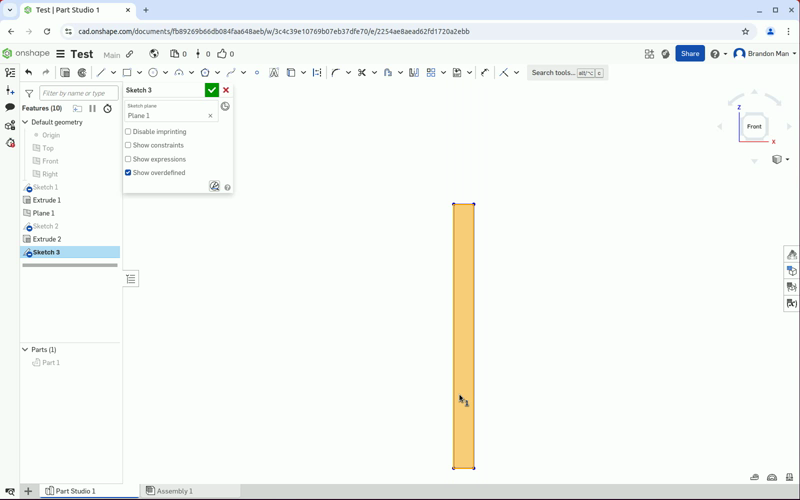
scroll(-6)
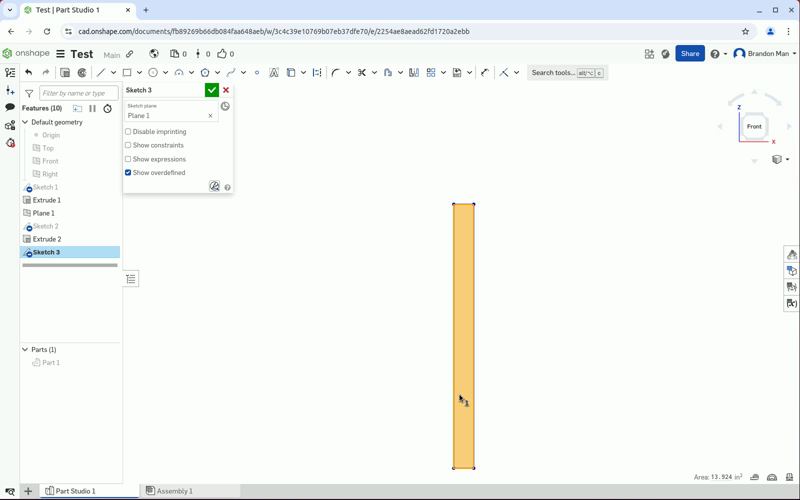
scroll(-6)
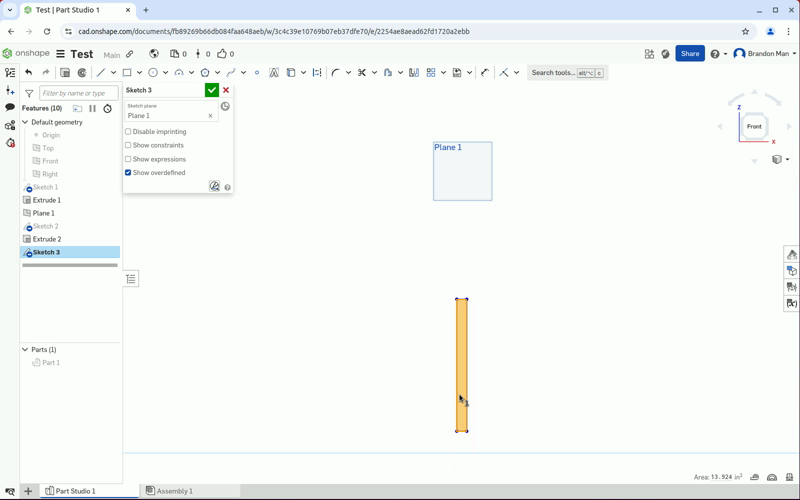
scroll(-6)
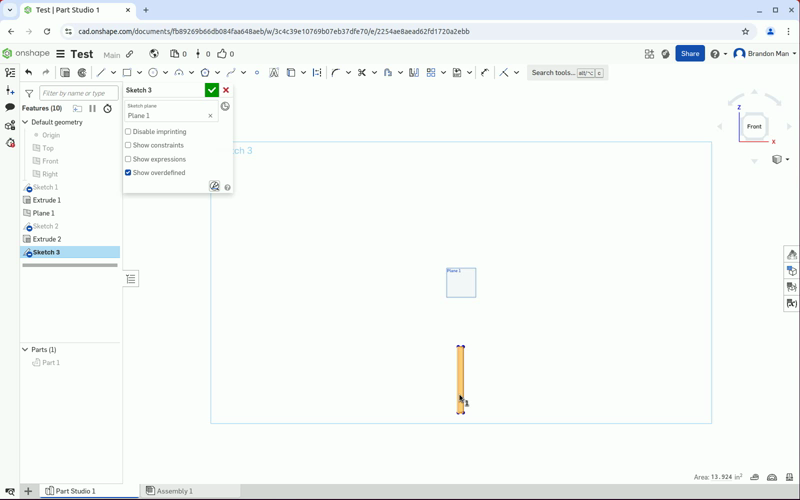
mouse_move(73, 352)
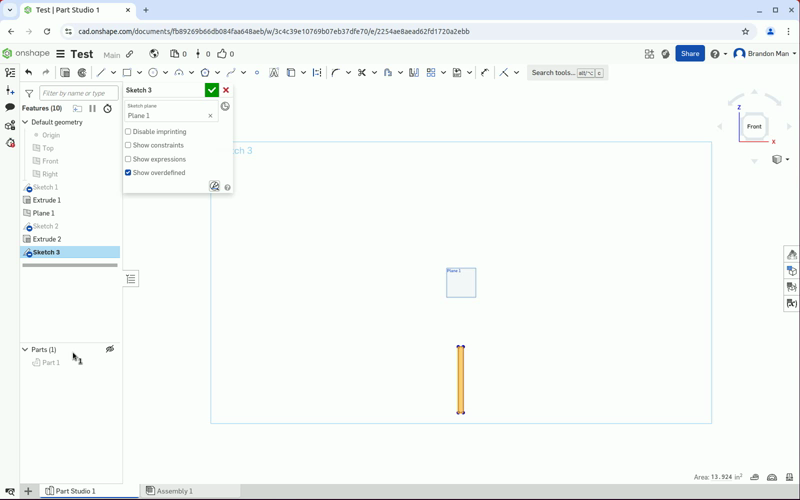
key(shift+y)
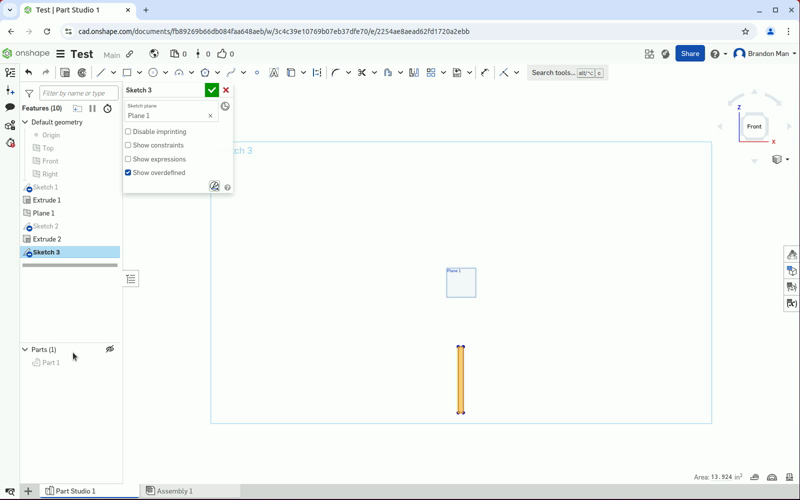
key(shift+e)
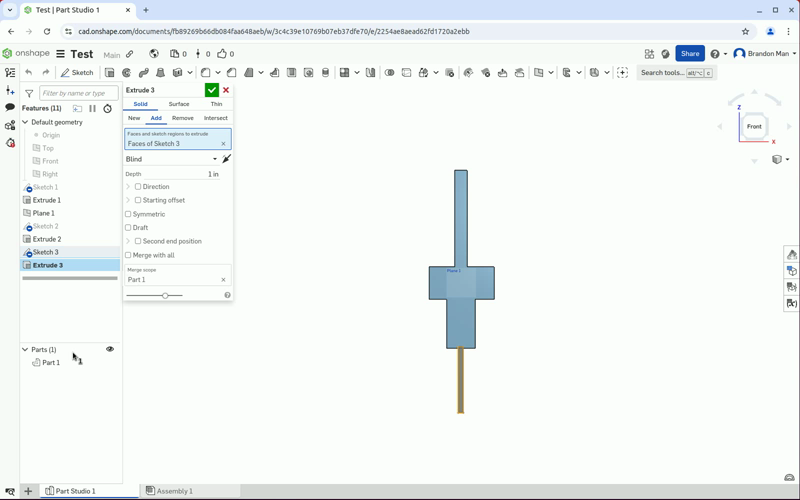
mouse_move(143, 106)
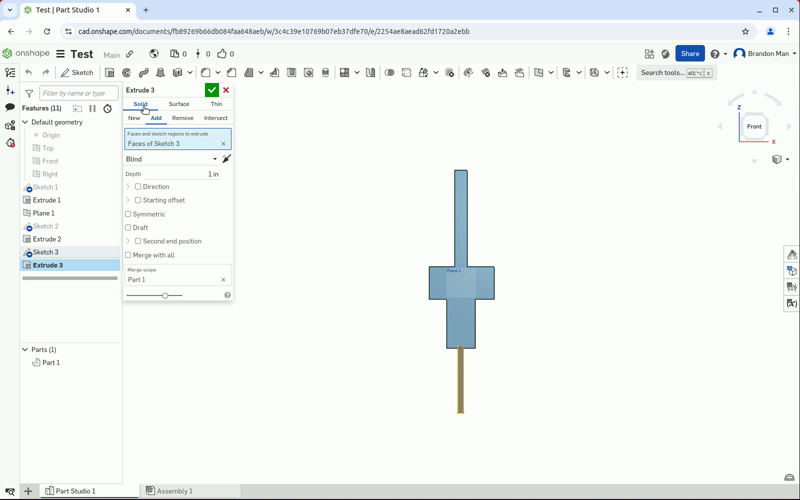
click(143, 106)
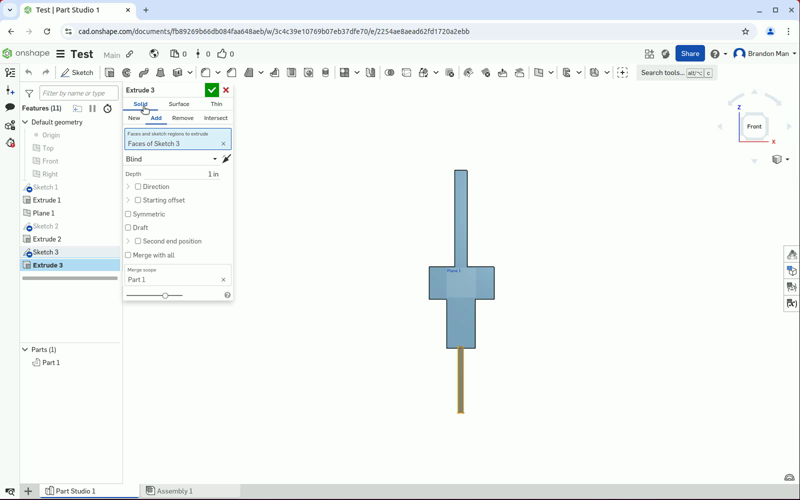
mouse_move(186, 120)
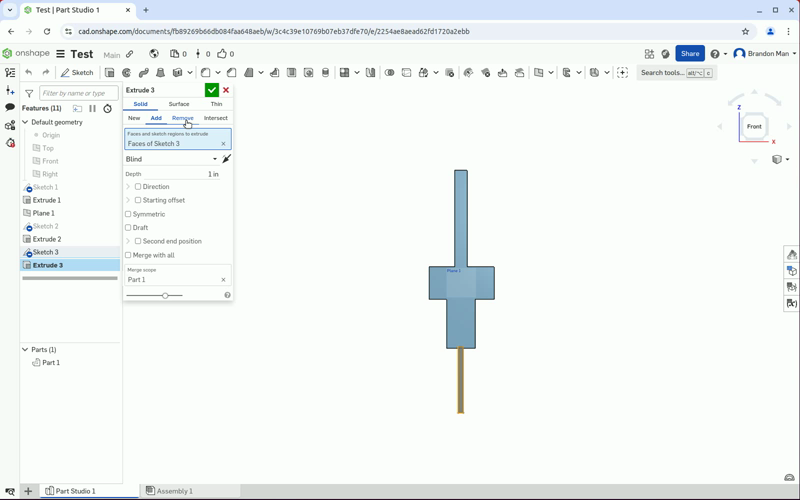
click(186, 120)
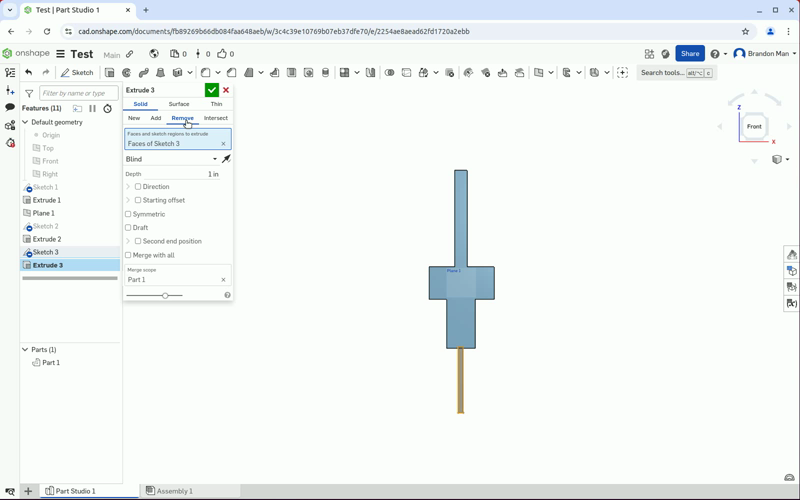
key(tab, 4)
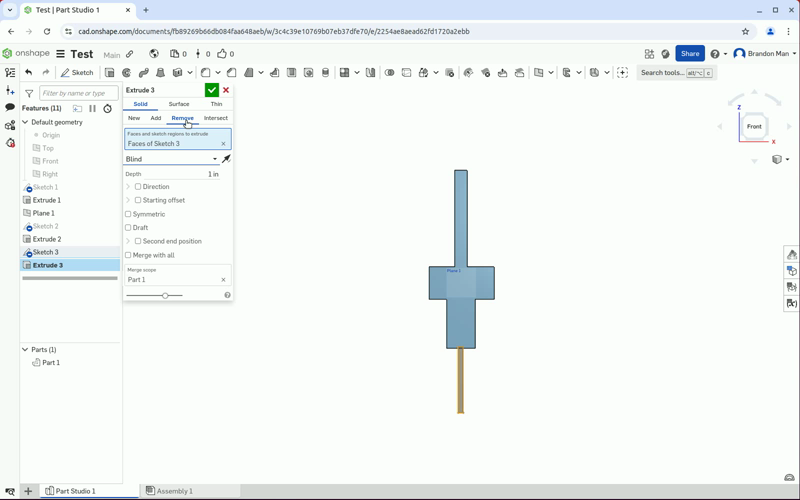
text(0.481)
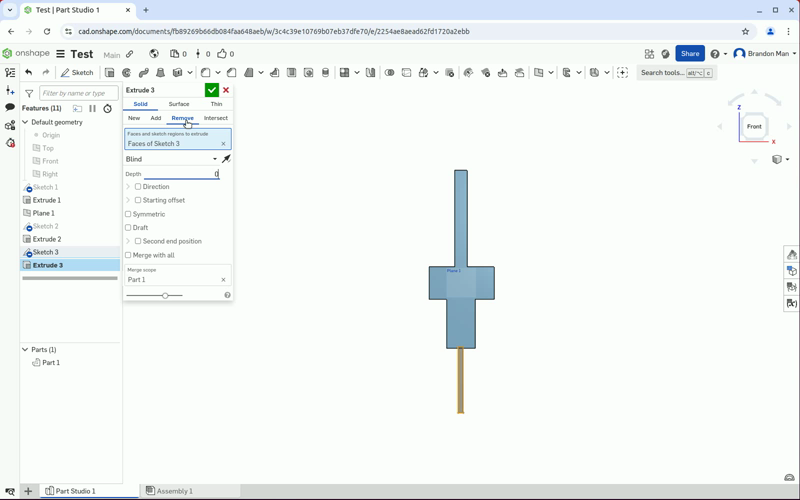
key(tab, 6)
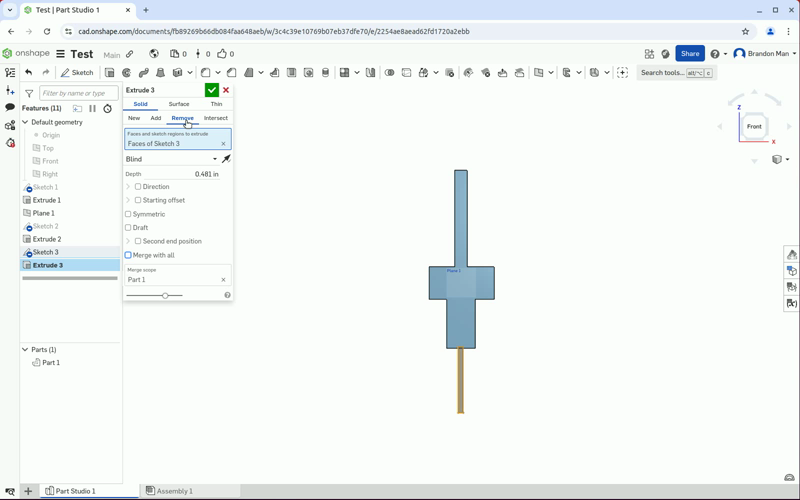
key(space)
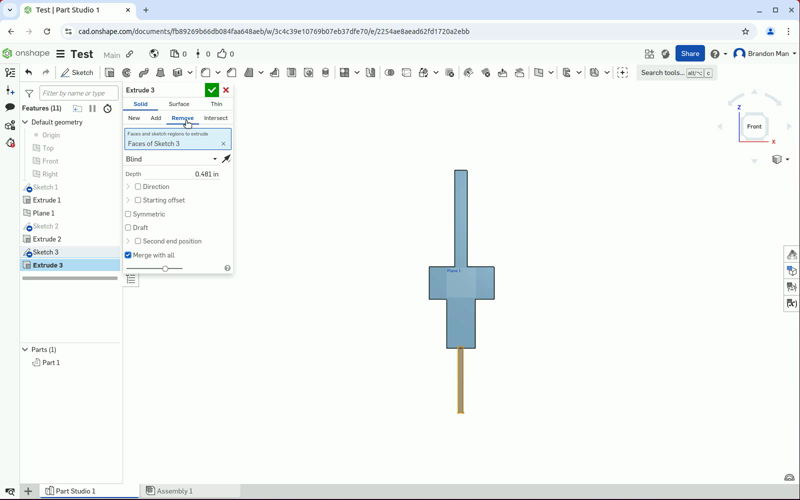
key(enter)
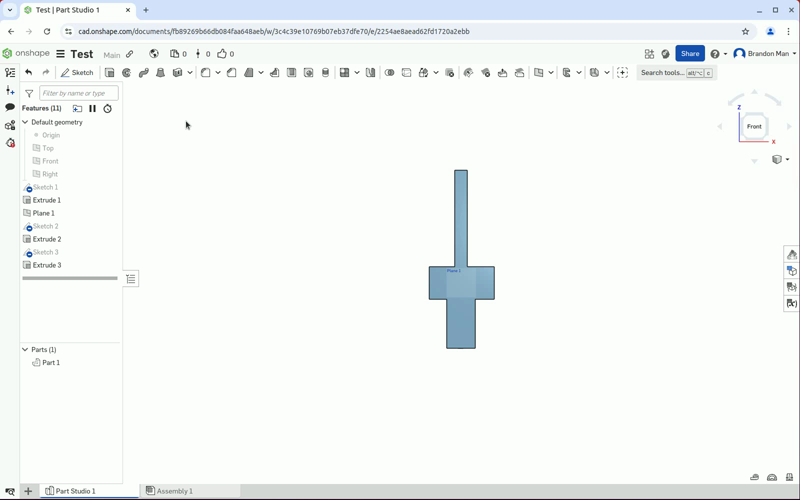
key(shift+h)
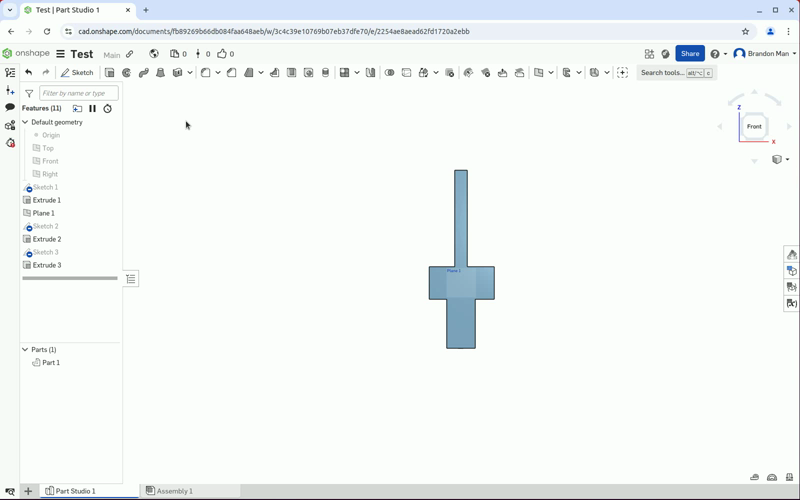
key(shift+h)
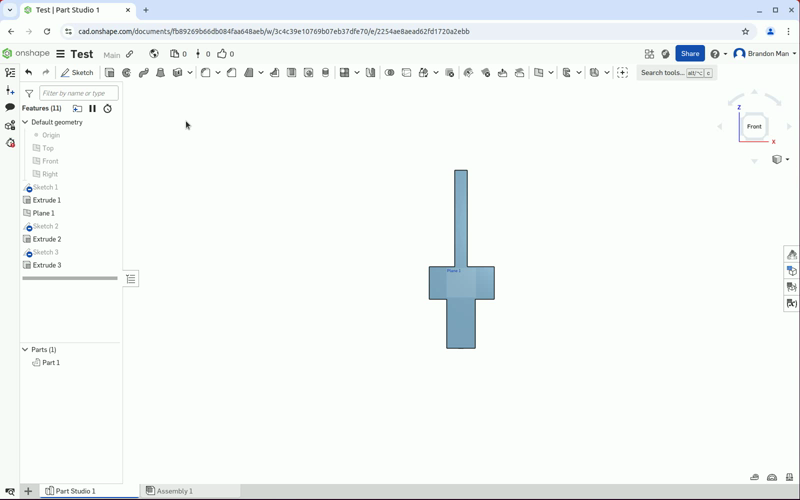
mouse_move(73, 189)
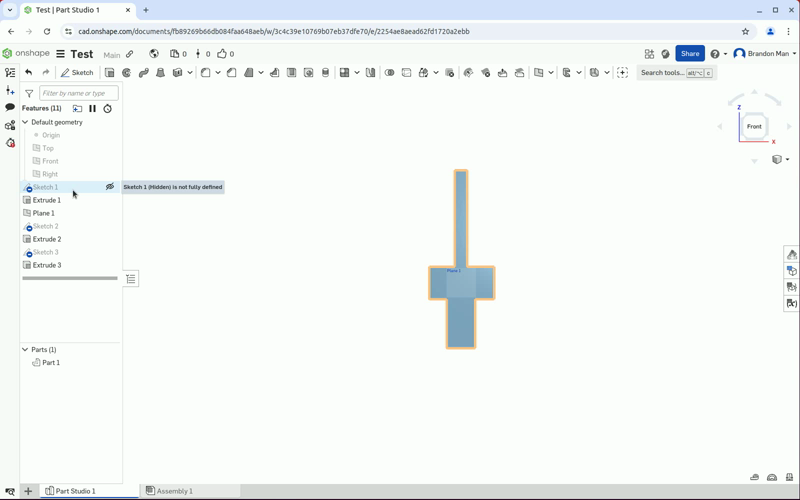
click(73, 189)
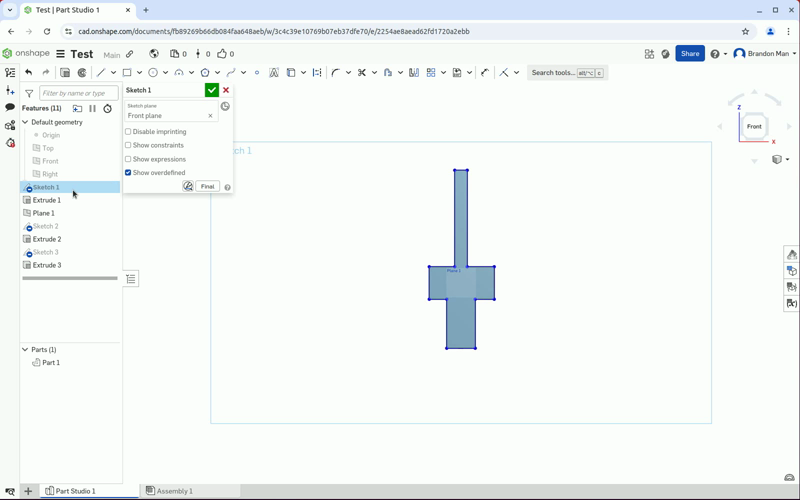
mouse_move(229, 92)
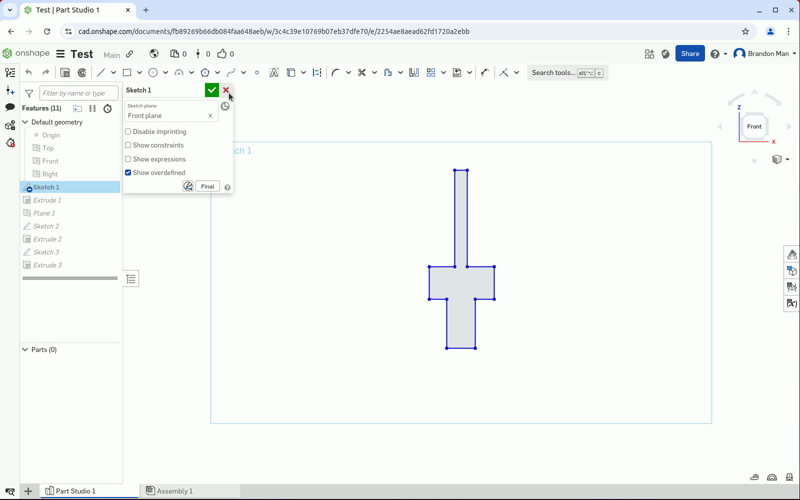
click(229, 92)
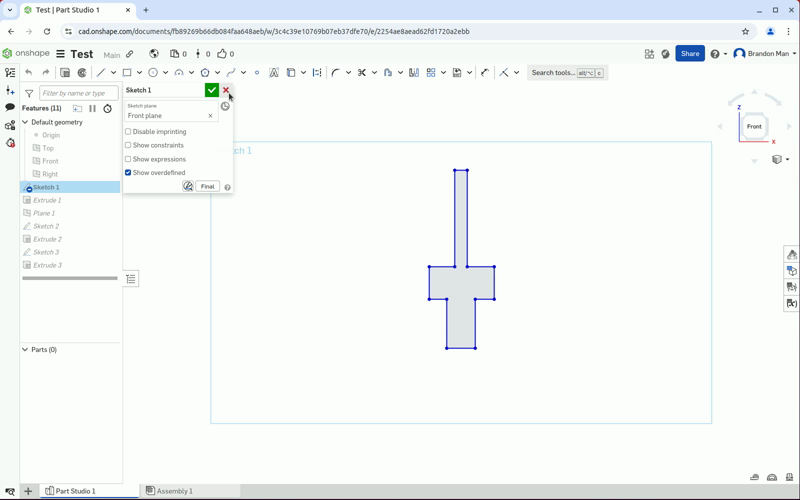
key(shift+s)
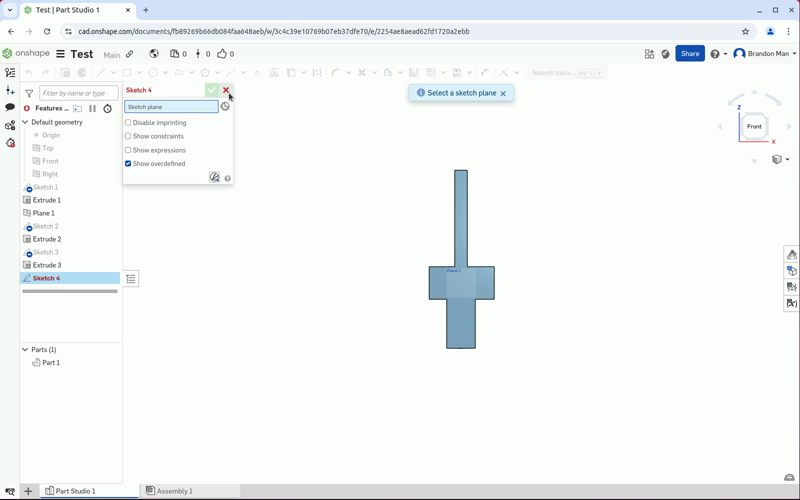
mouse_move(73, 215)
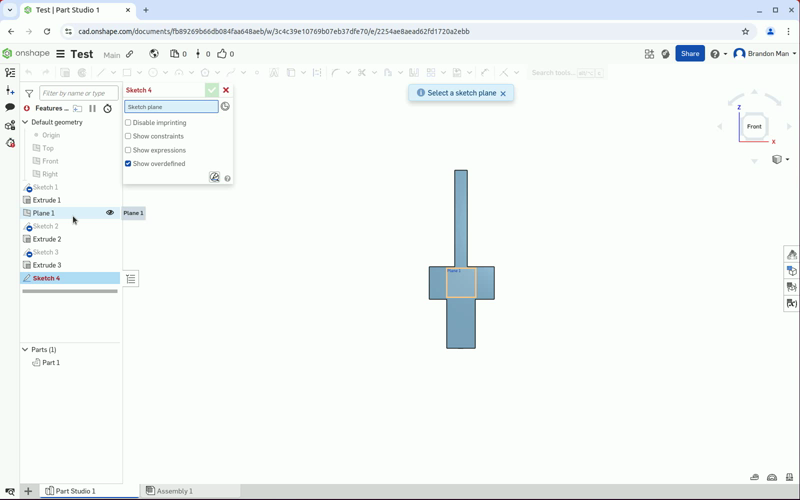
click(73, 215)
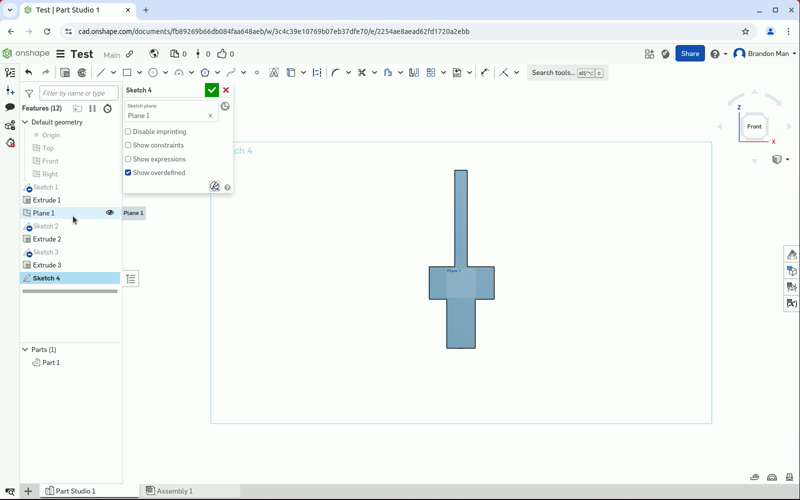
mouse_move(73, 352)
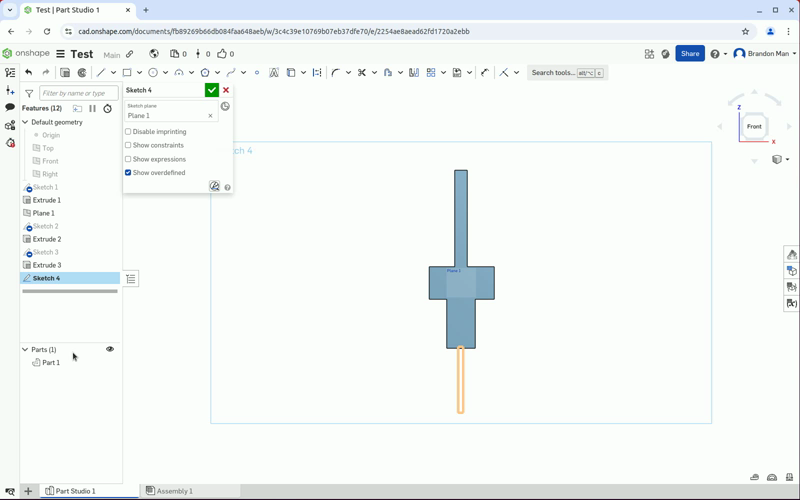
key(y)
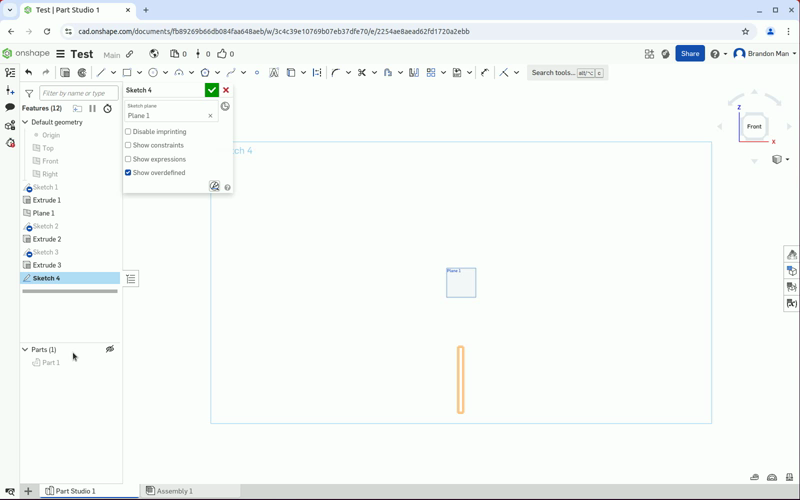
key(l)
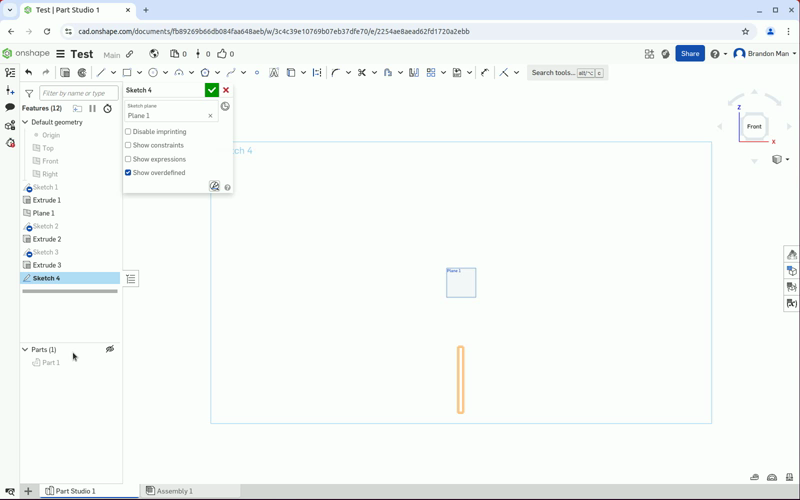
key_down(shift)
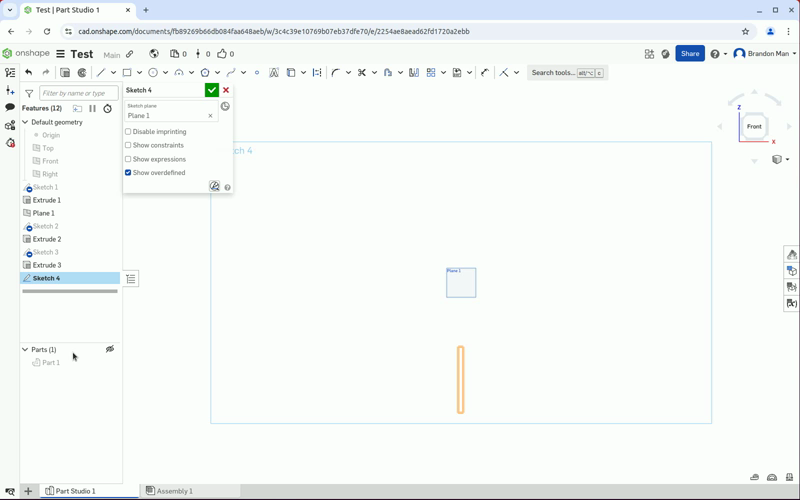
mouse_move(458, 347)
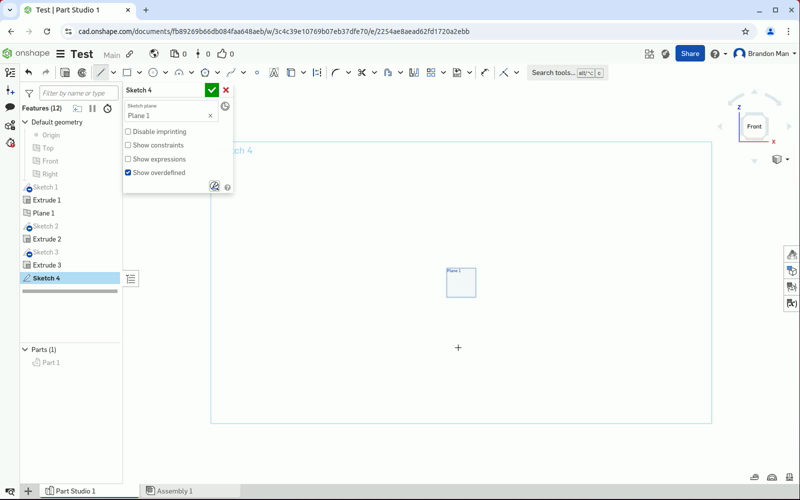
click(458, 347)
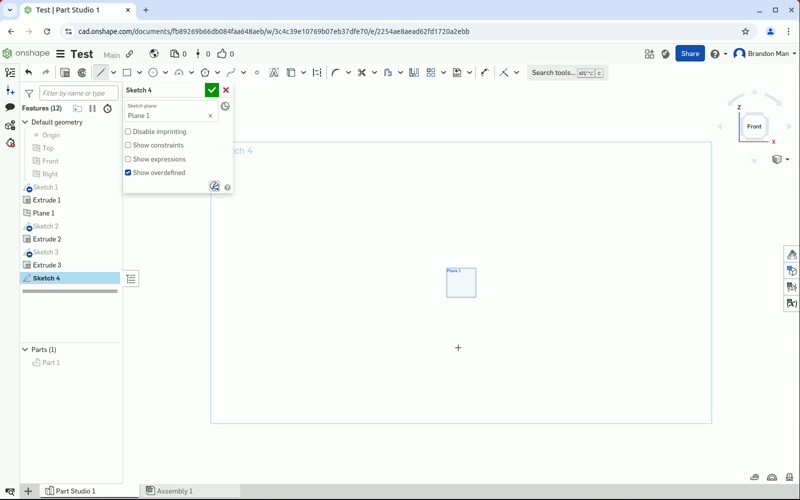
key_up(shift)
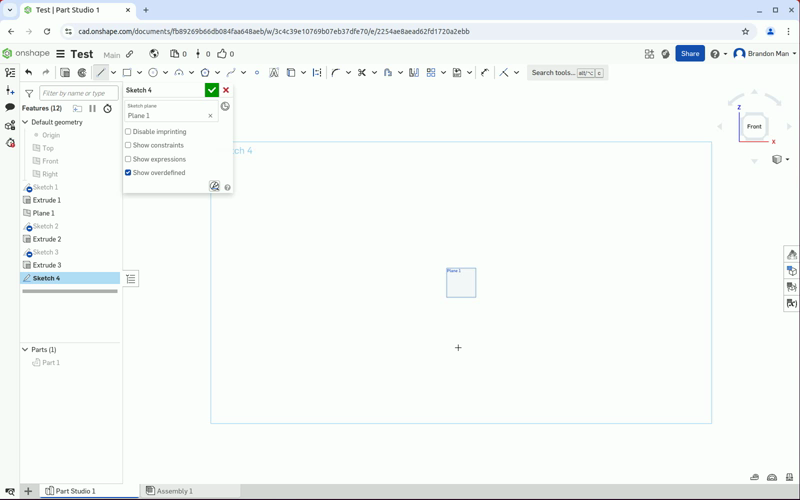
key_down(shift)
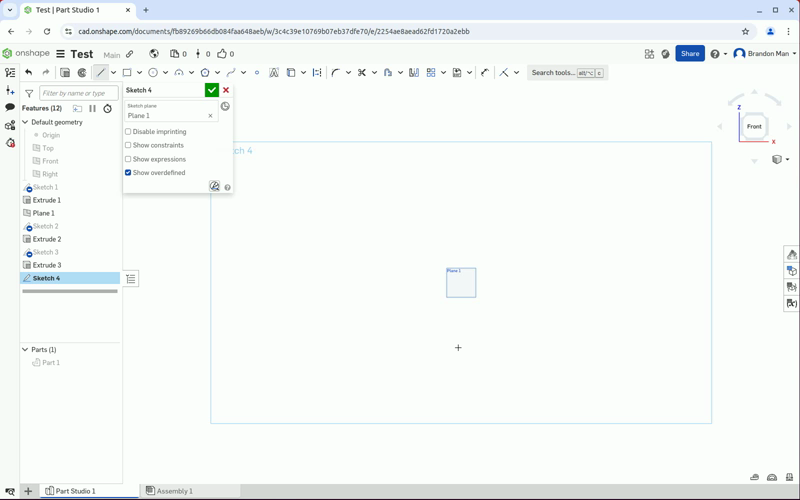
mouse_move(488, 347)
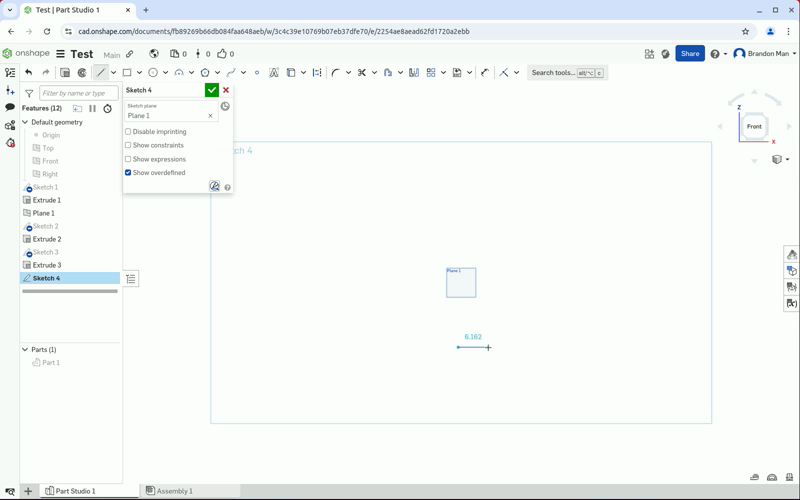
mouse_move(464, 347)
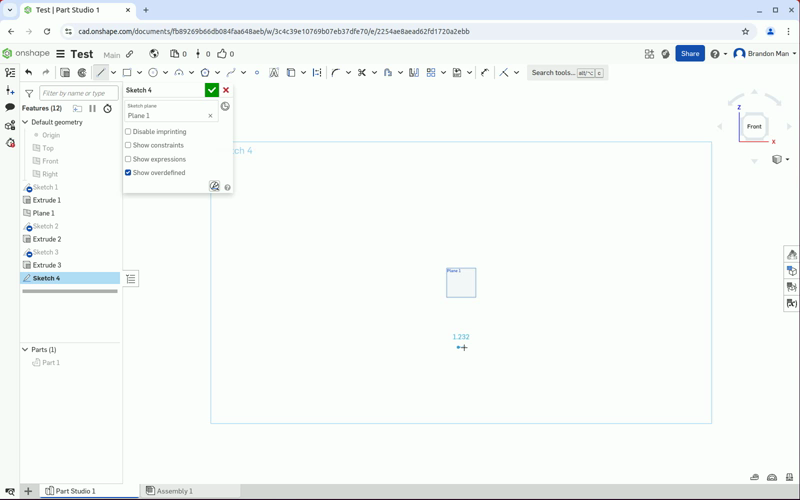
scroll(6)
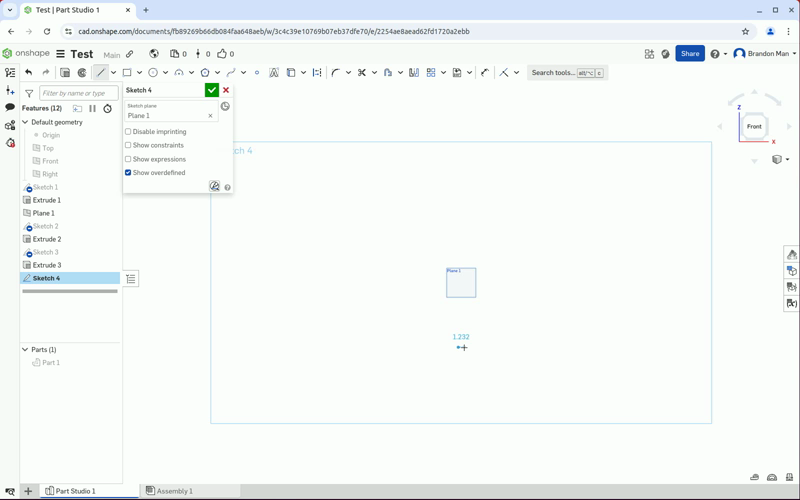
scroll(6)
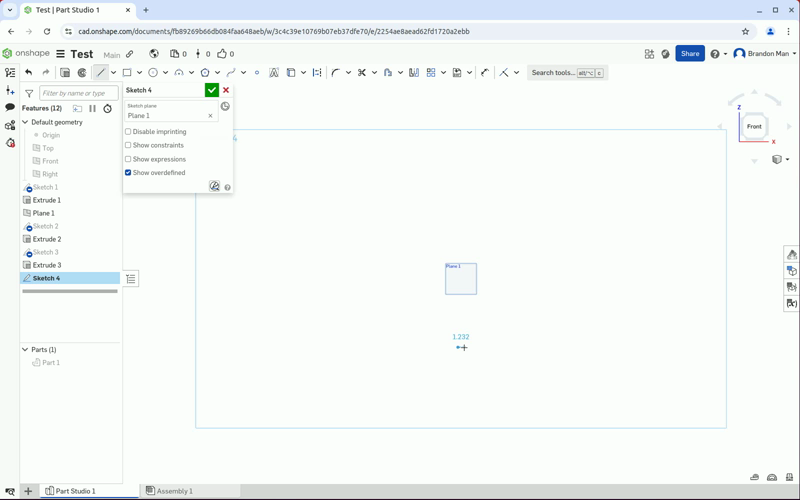
scroll(6)
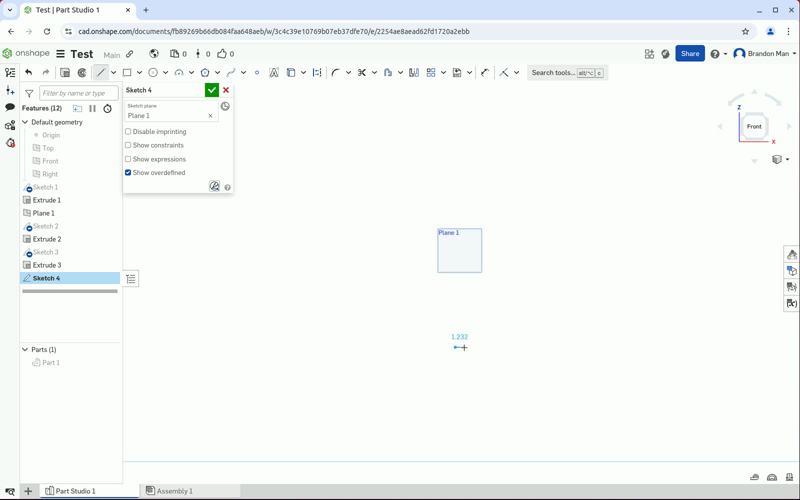
scroll(6)
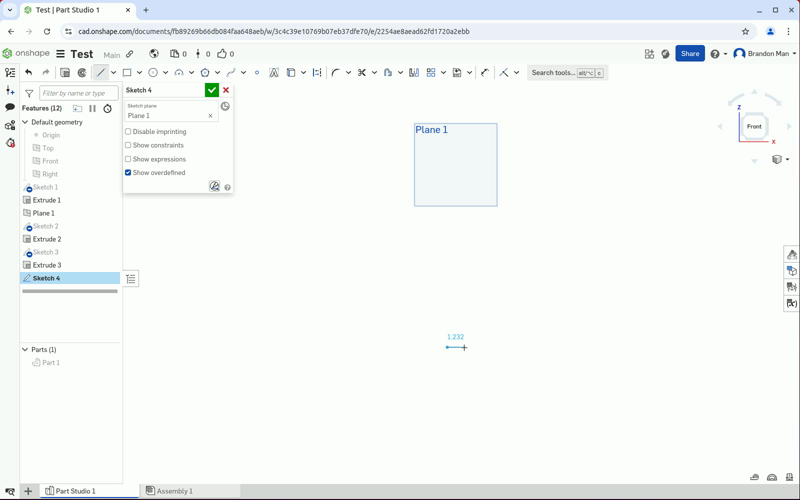
scroll(6)
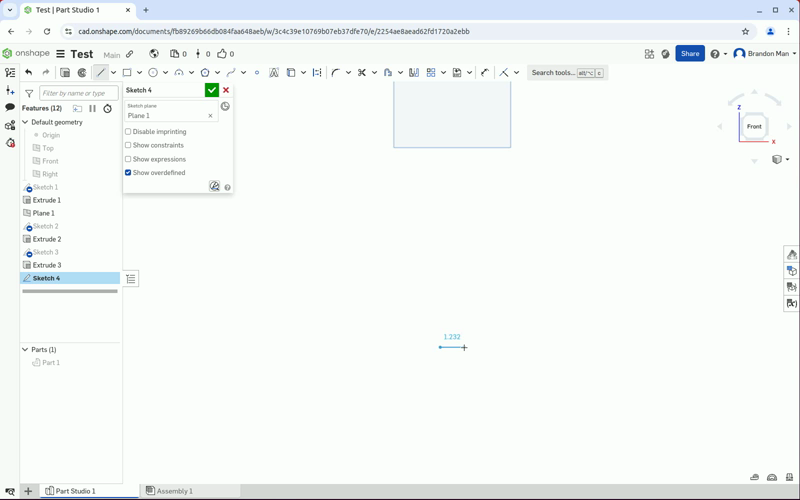
scroll(6)
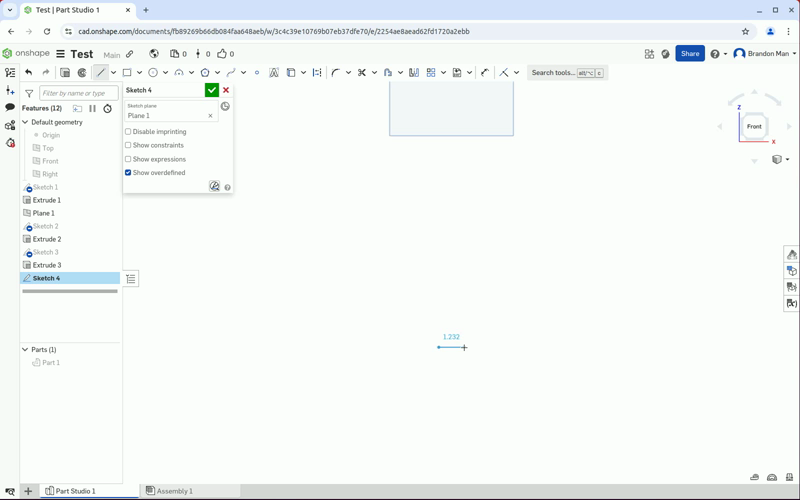
scroll(6)
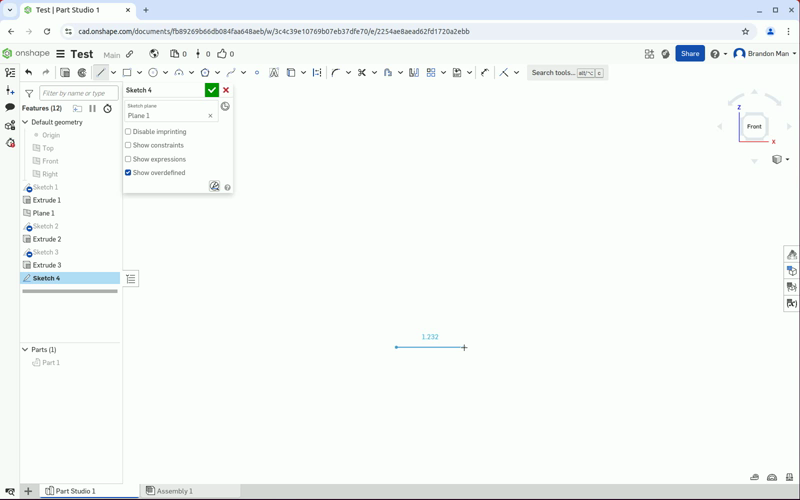
click(464, 347)
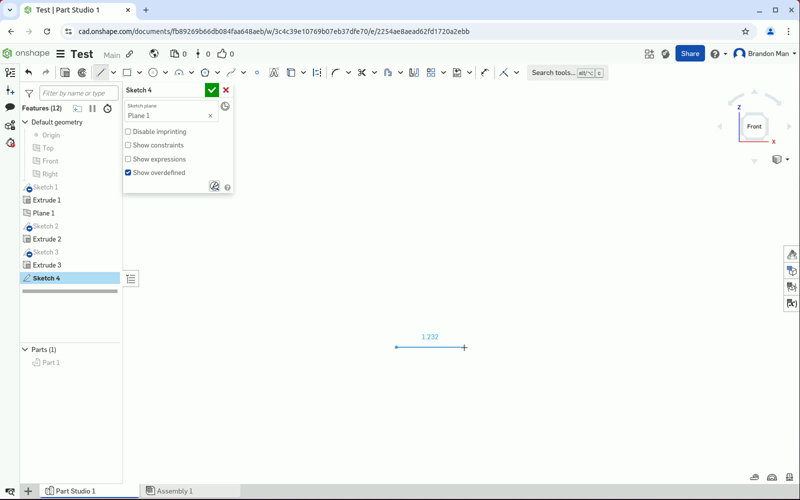
scroll(-6)
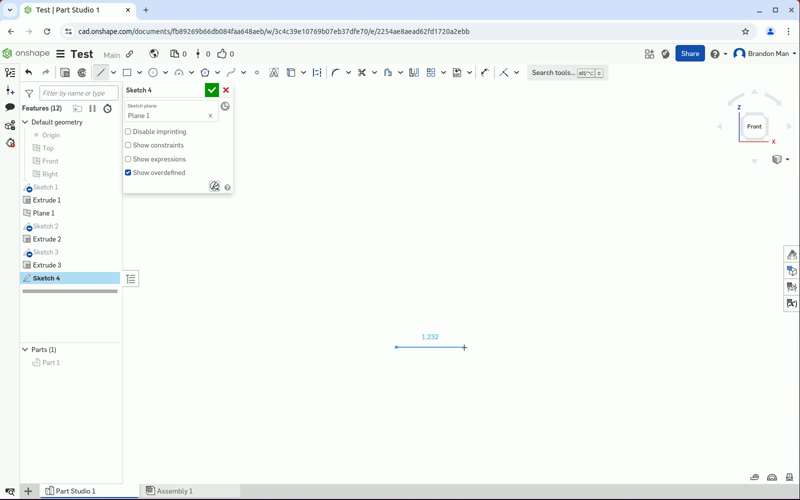
scroll(-6)
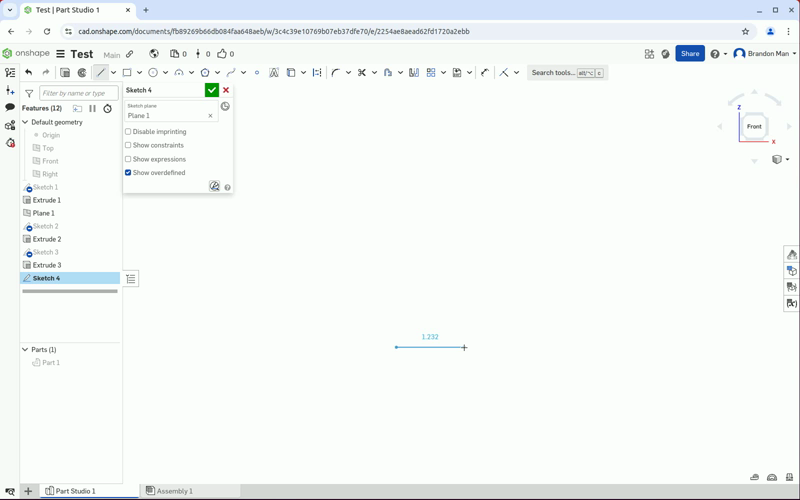
scroll(-6)
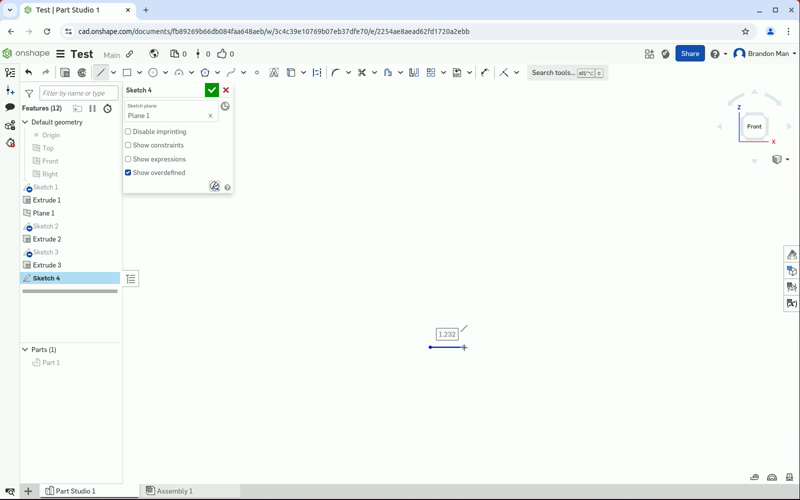
scroll(-6)
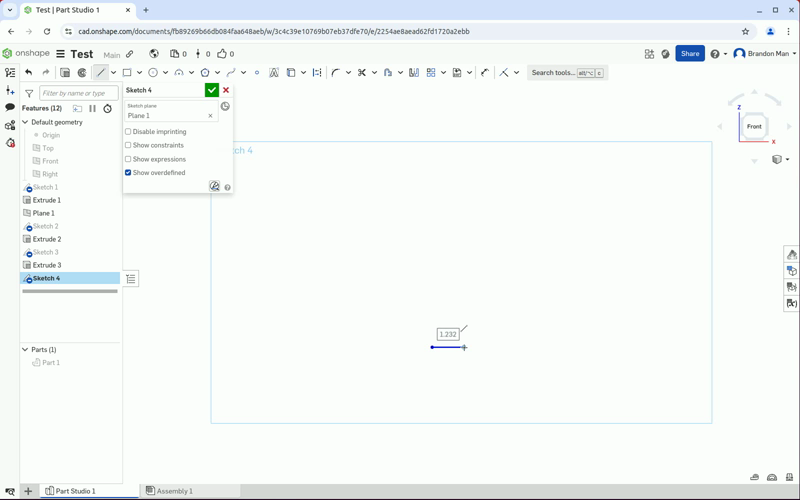
scroll(-6)
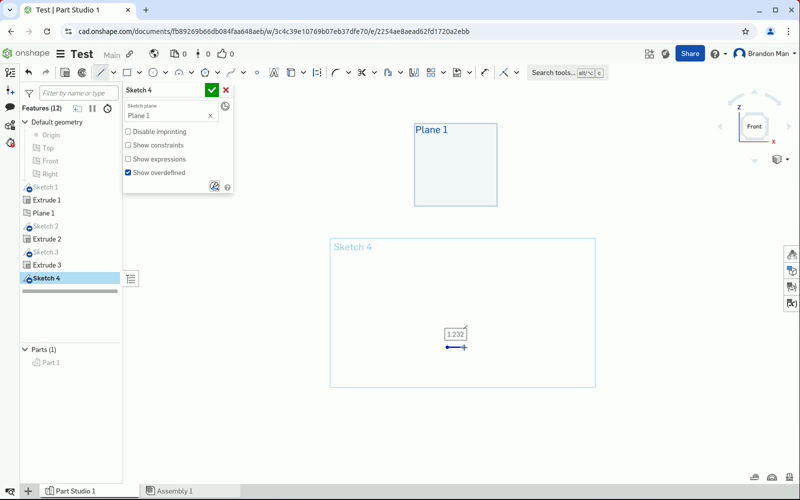
scroll(-6)
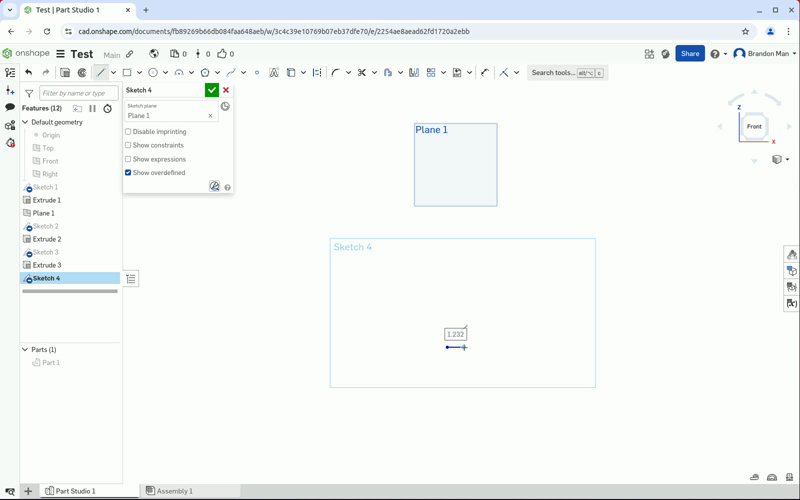
scroll(-6)
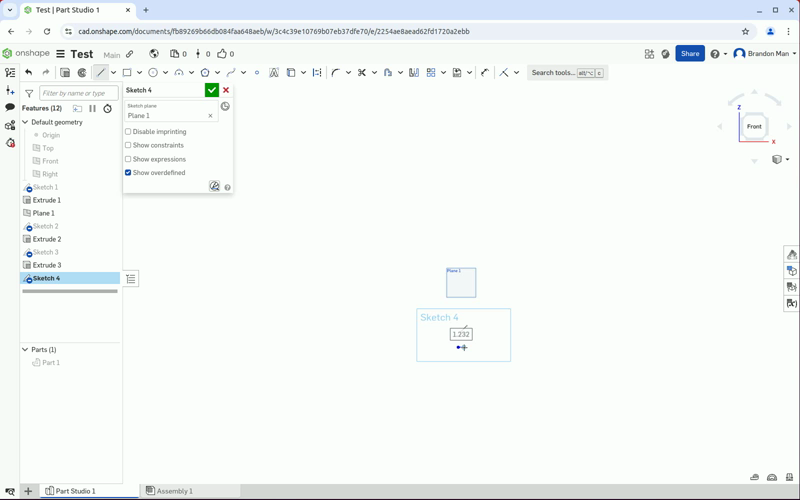
key_up(shift)
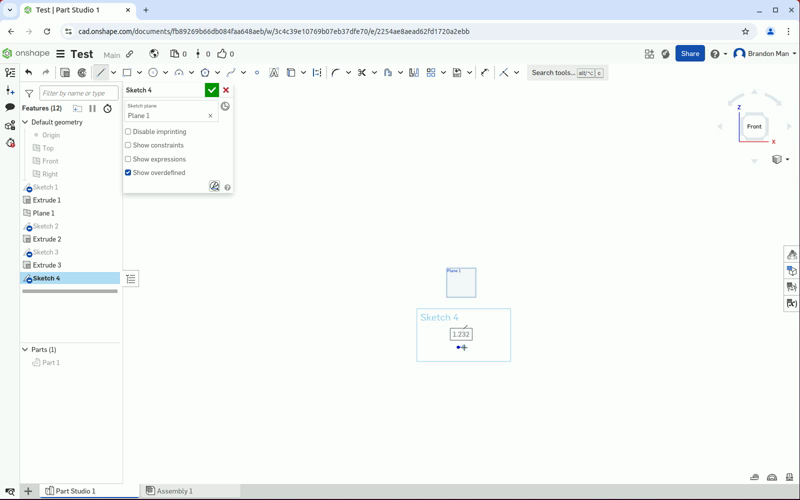
key_down(shift)
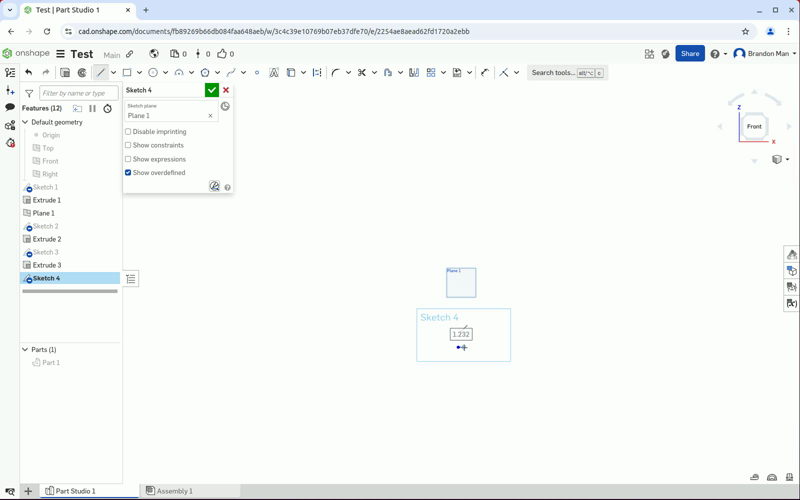
mouse_move(464, 170)
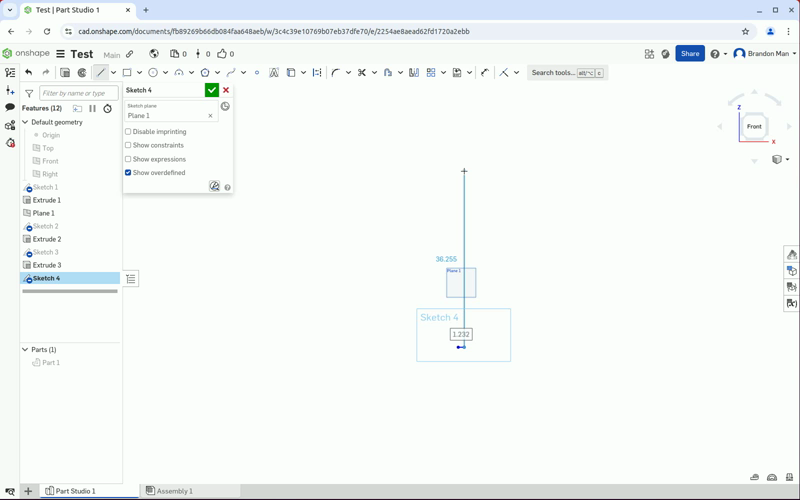
click(464, 170)
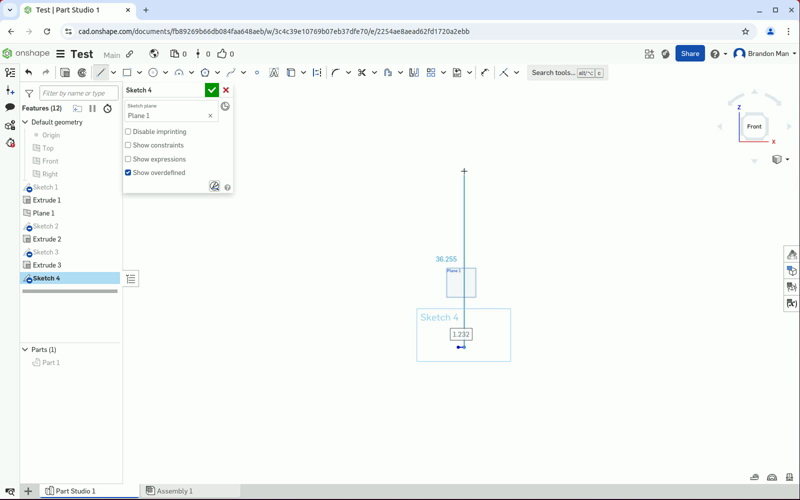
key_up(shift)
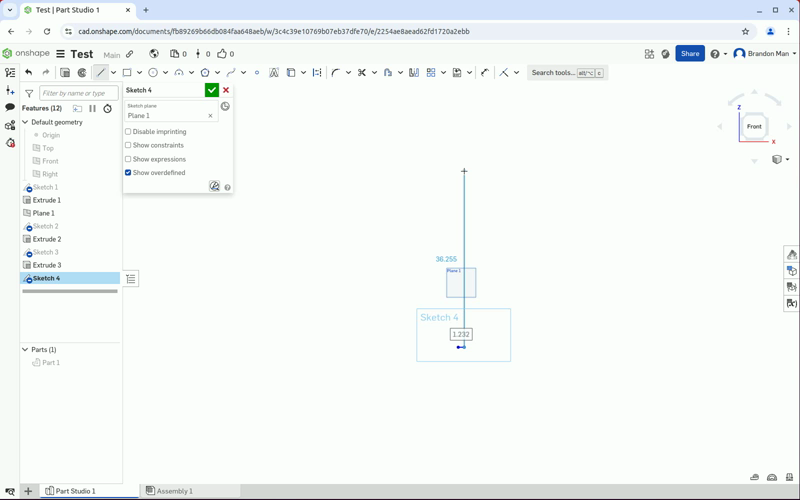
key_down(shift)
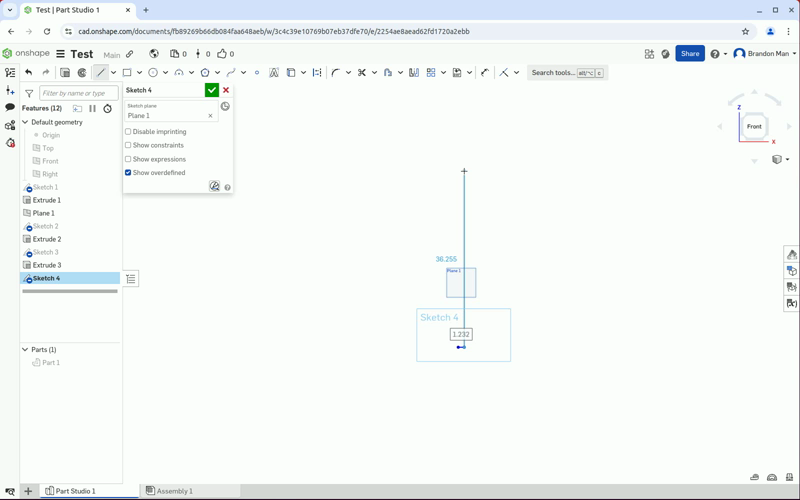
mouse_move(494, 170)
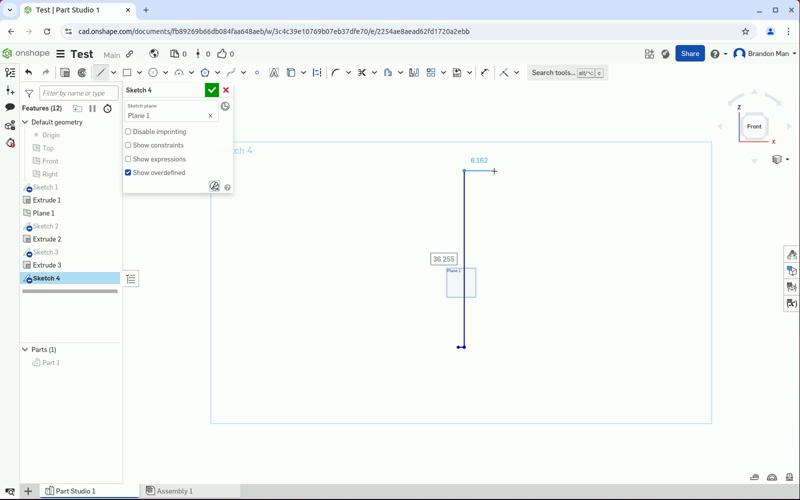
mouse_move(458, 170)
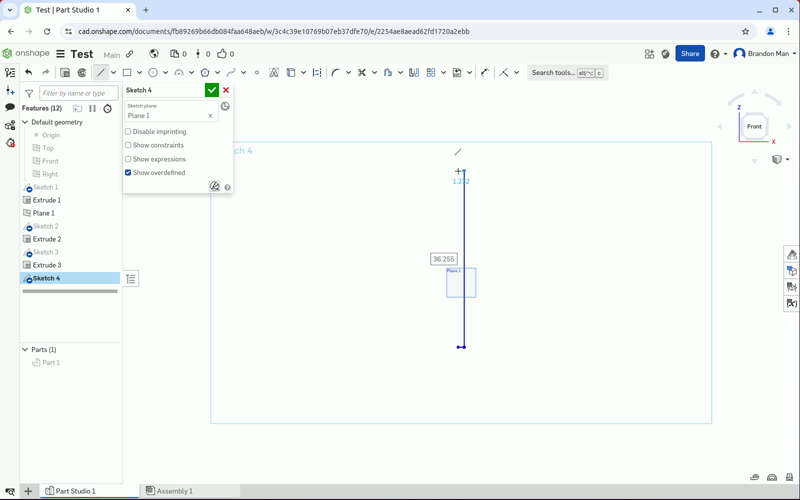
scroll(6)
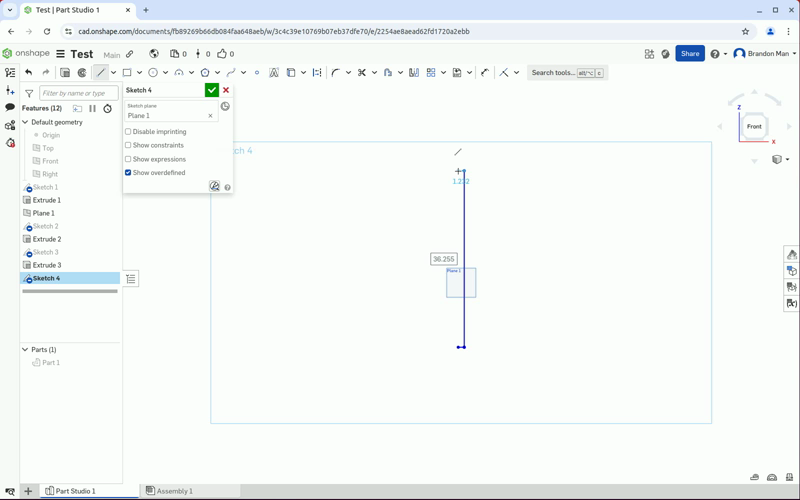
scroll(6)
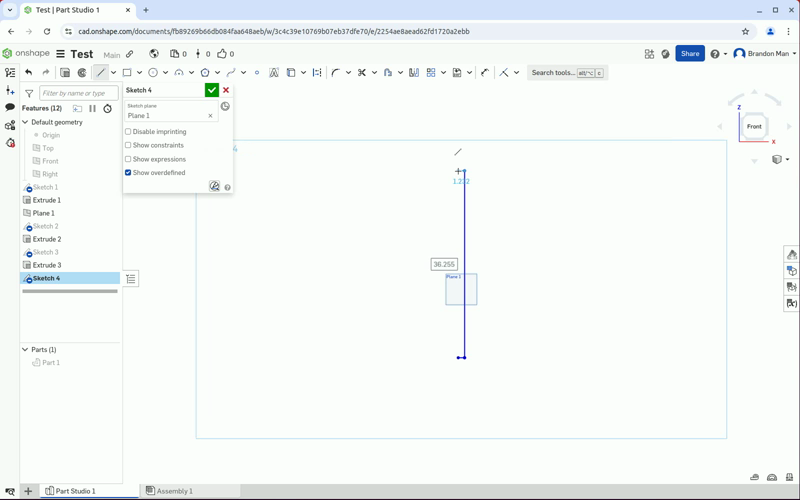
scroll(6)
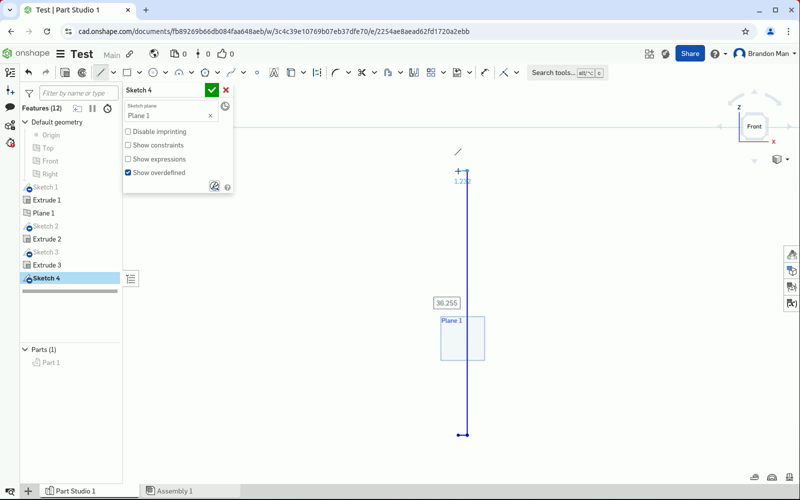
scroll(6)
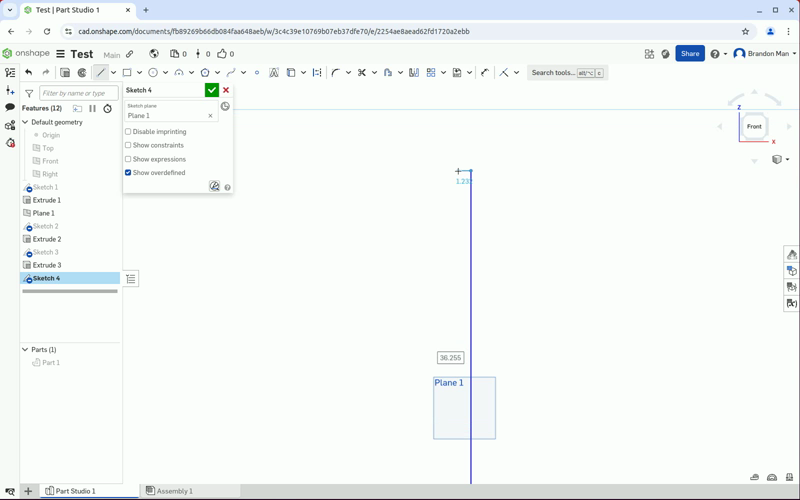
scroll(6)
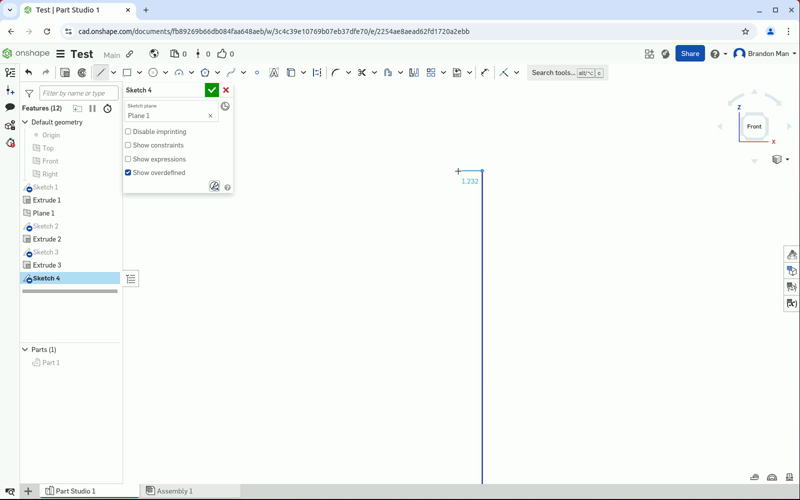
scroll(6)
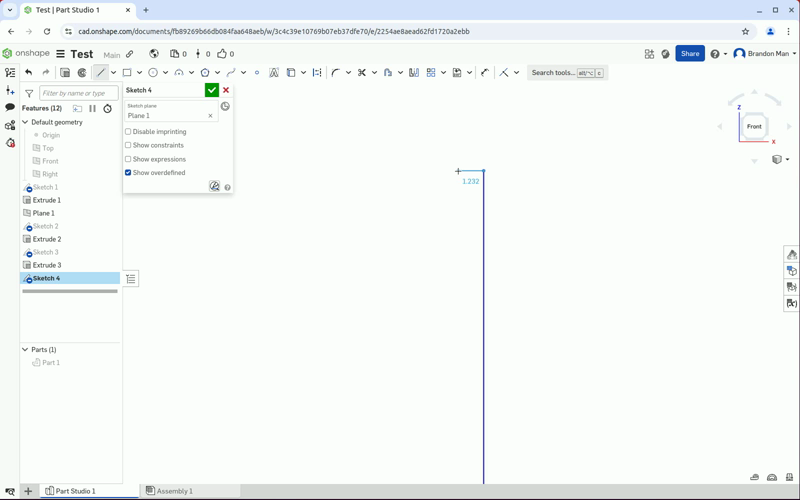
scroll(6)
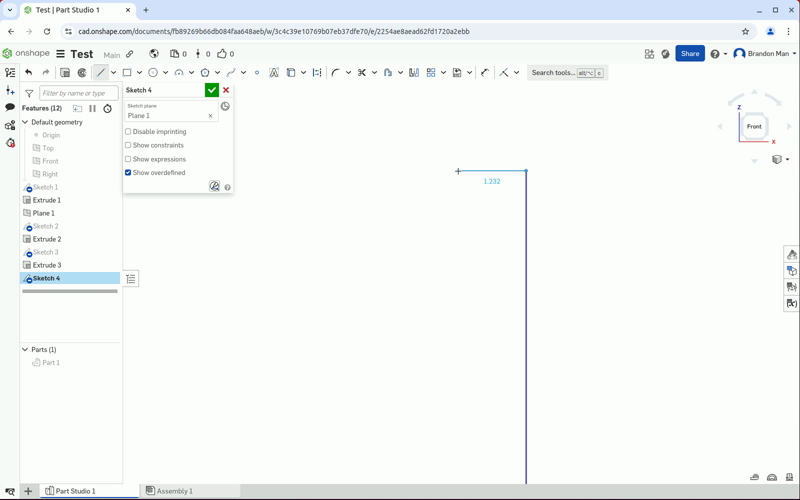
click(458, 170)
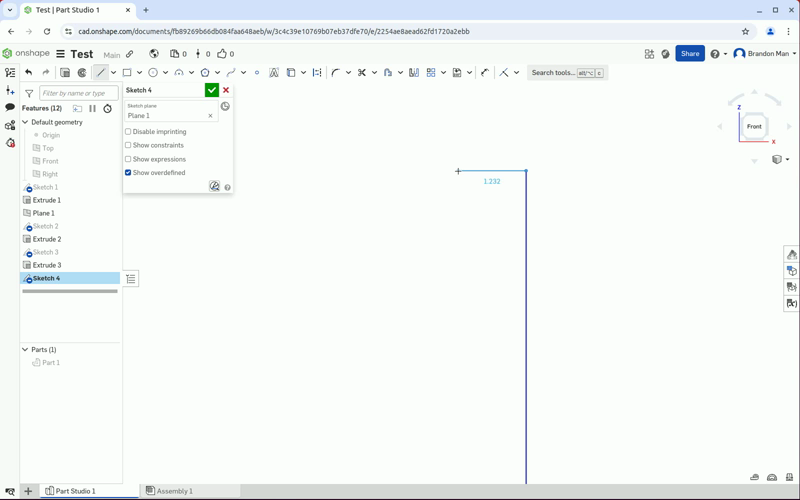
scroll(-6)
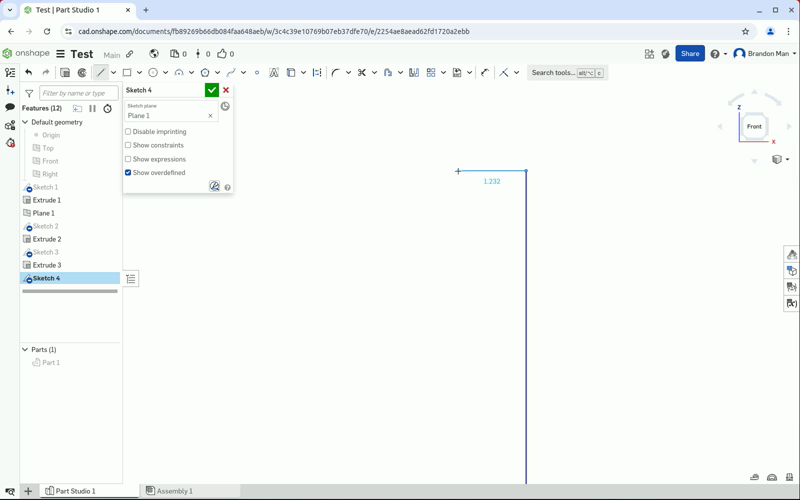
scroll(-6)
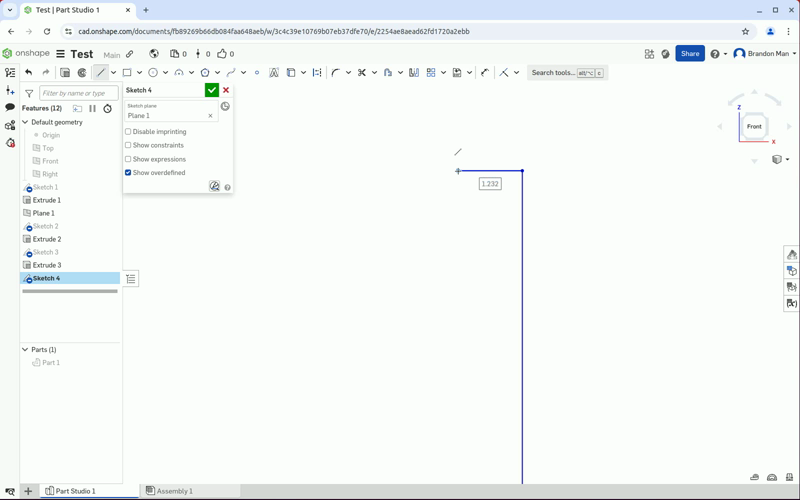
scroll(-6)
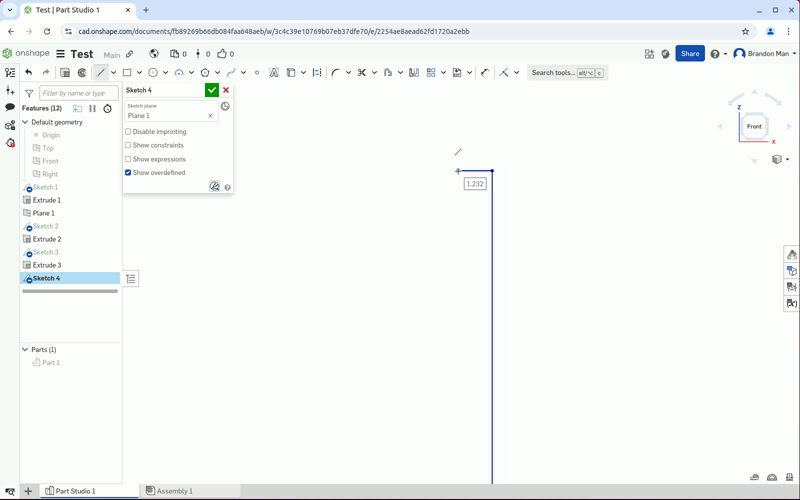
scroll(-6)
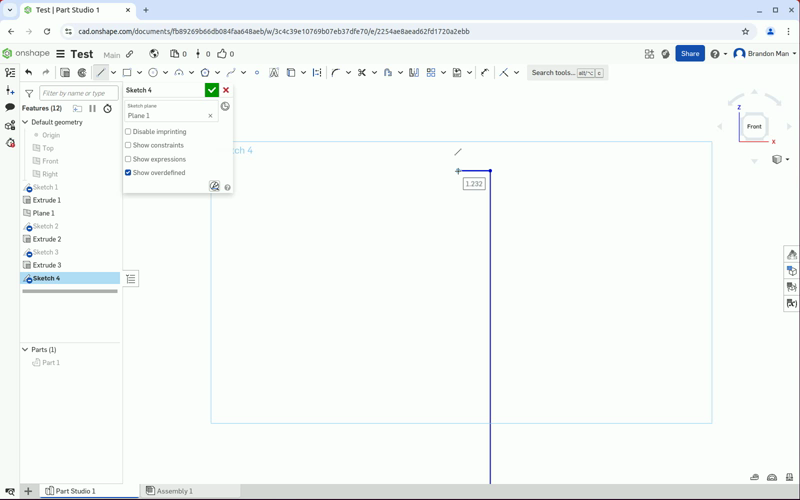
scroll(-6)
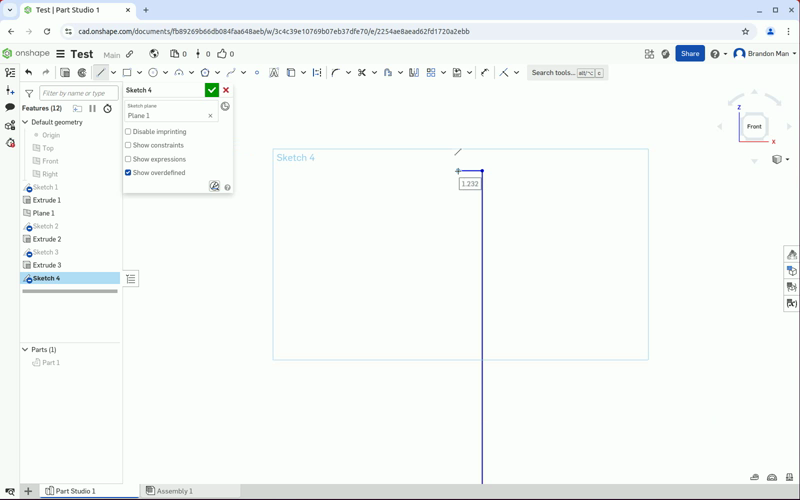
scroll(-6)
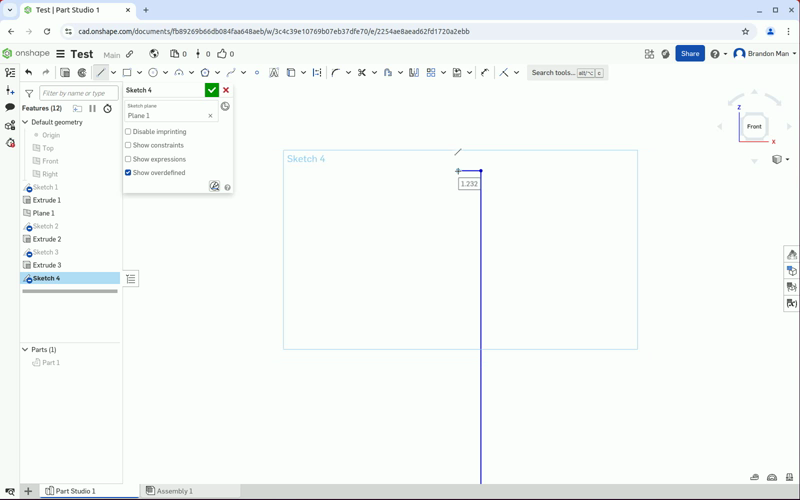
scroll(-6)
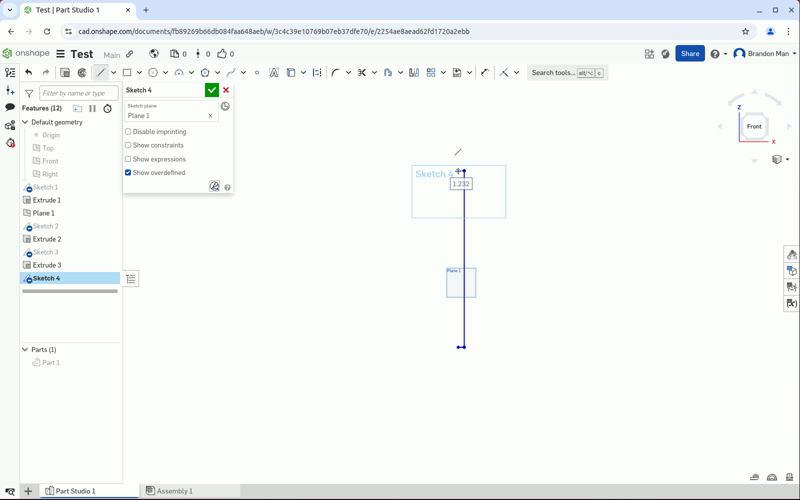
key_up(shift)
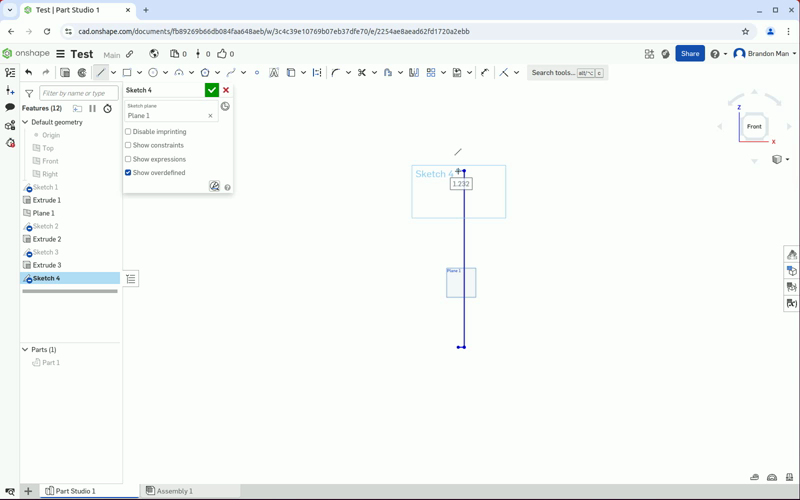
key_down(shift)
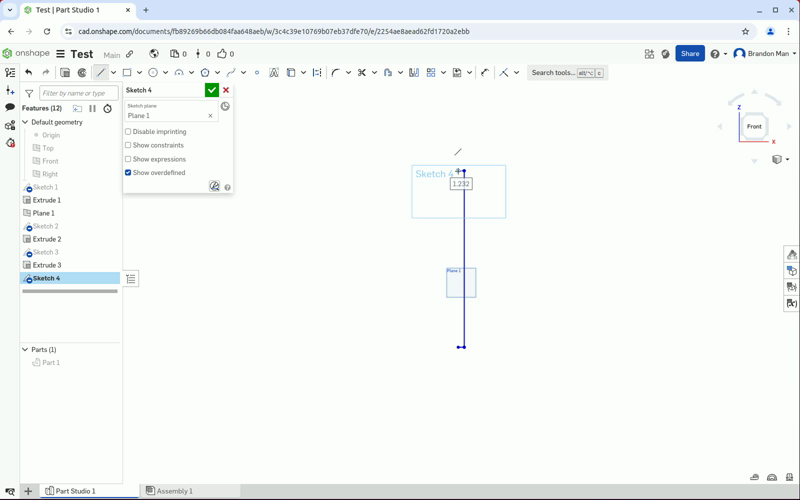
mouse_move(458, 347)
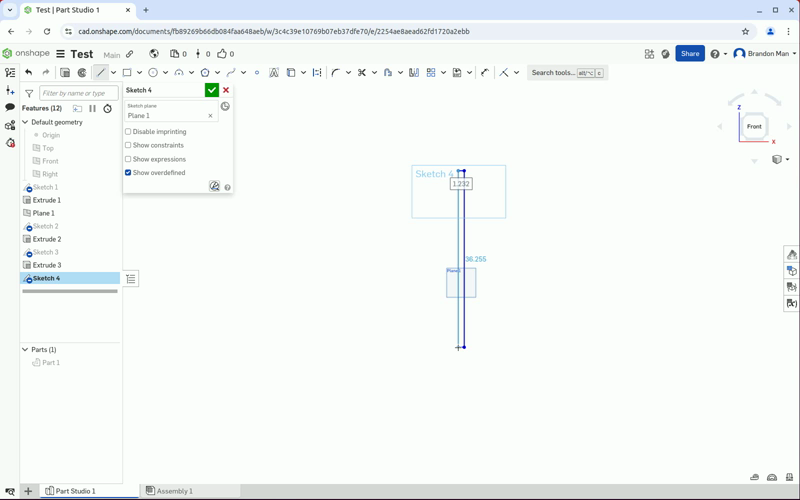
key_up(shift)
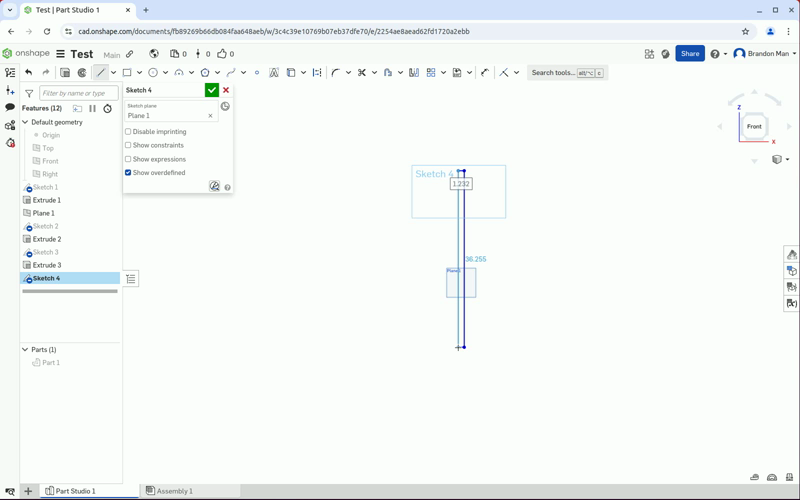
click(458, 347)
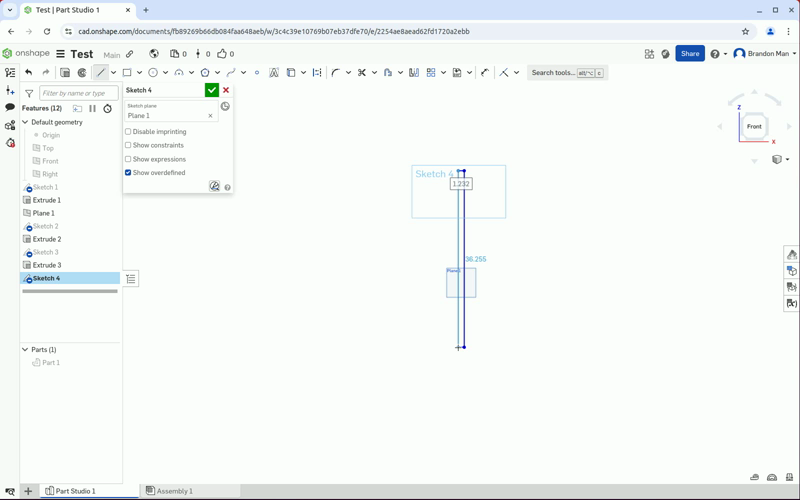
key(esc)
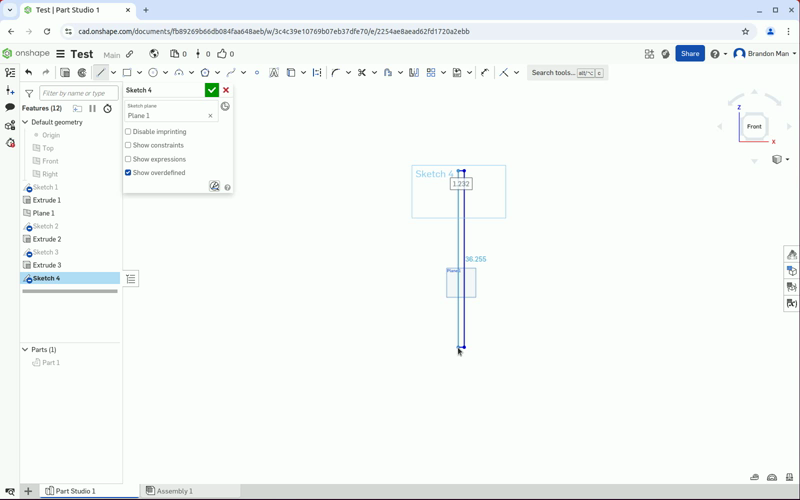
mouse_move(462, 184)
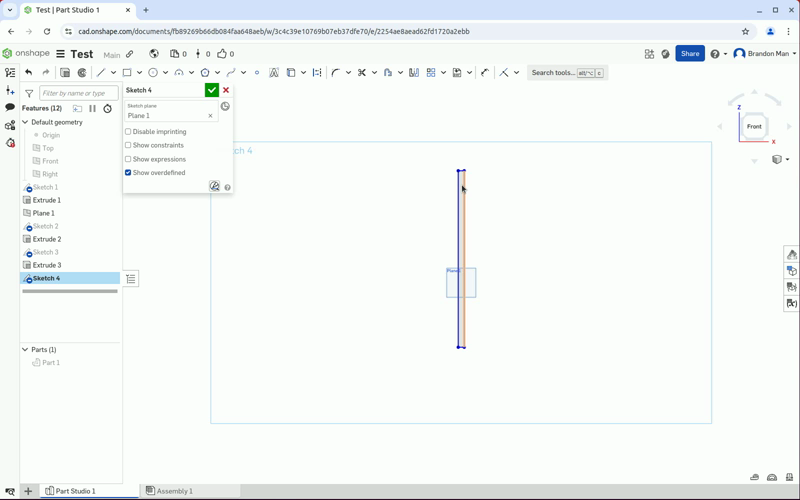
scroll(6)
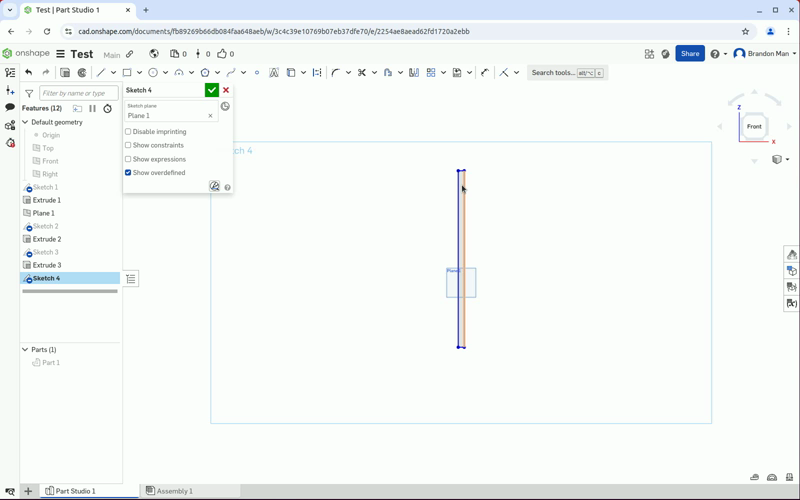
scroll(6)
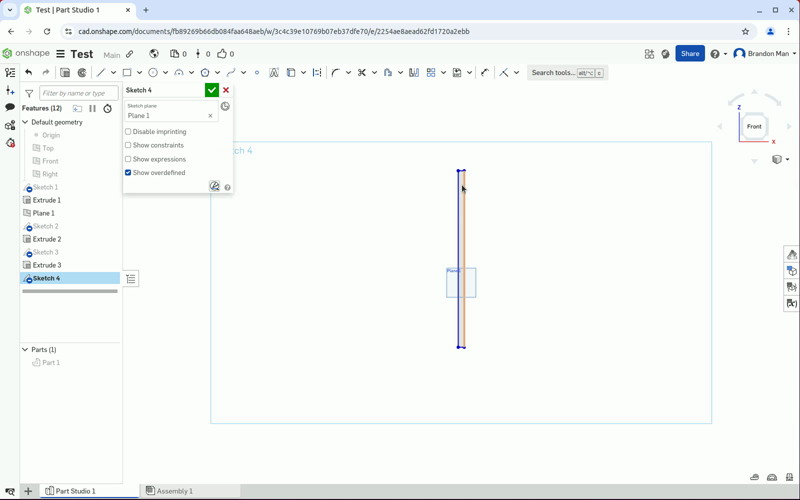
scroll(6)
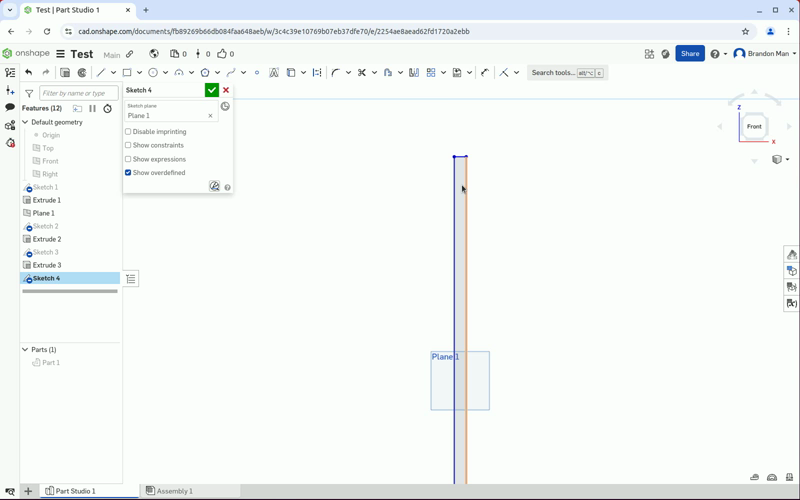
scroll(6)
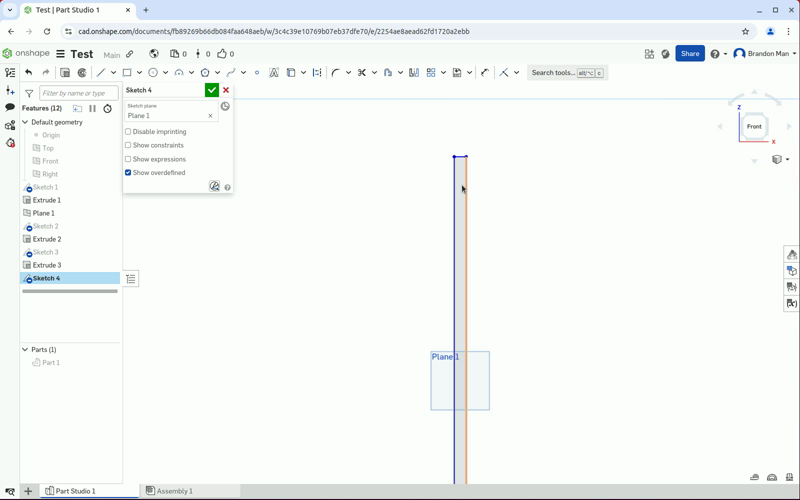
scroll(6)
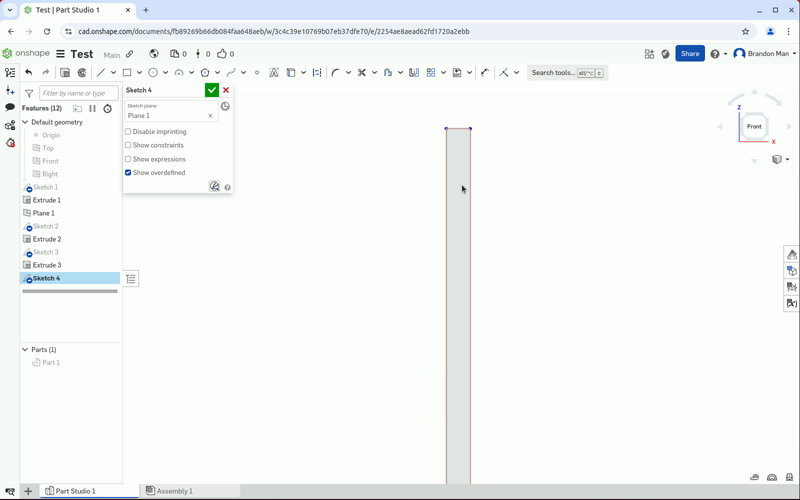
scroll(6)
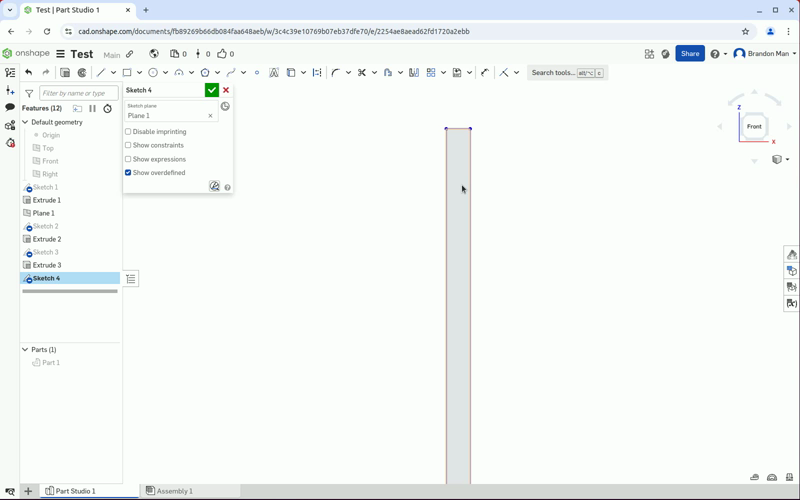
scroll(6)
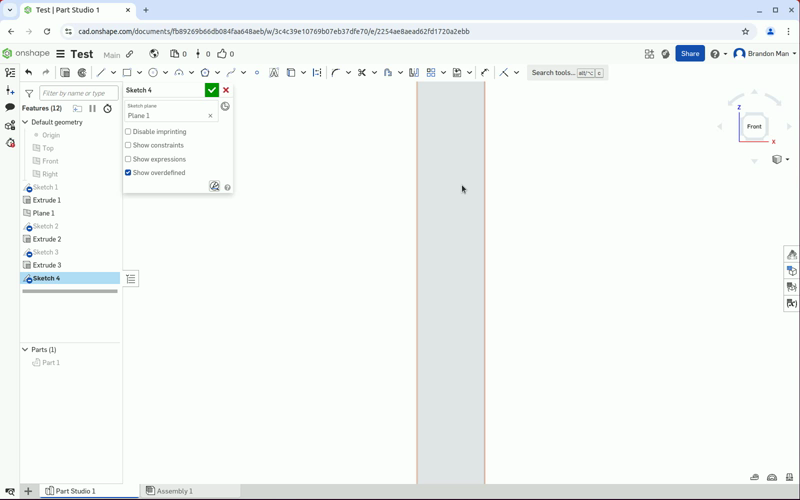
click(462, 184)
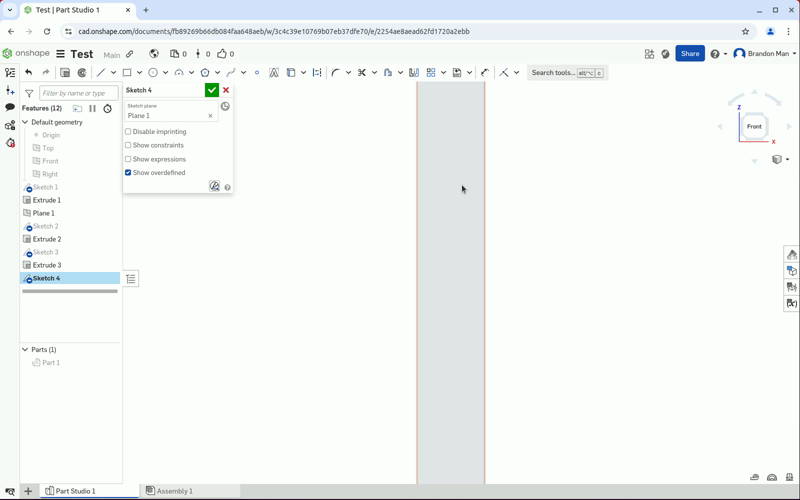
scroll(-6)
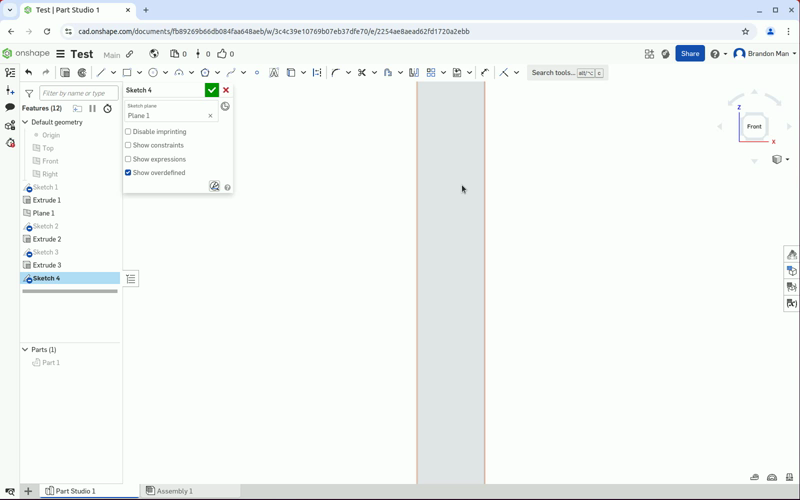
scroll(-6)
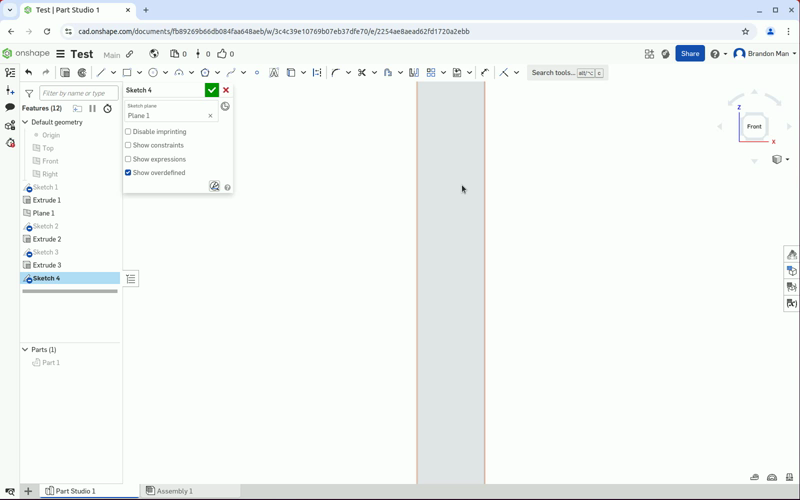
scroll(-6)
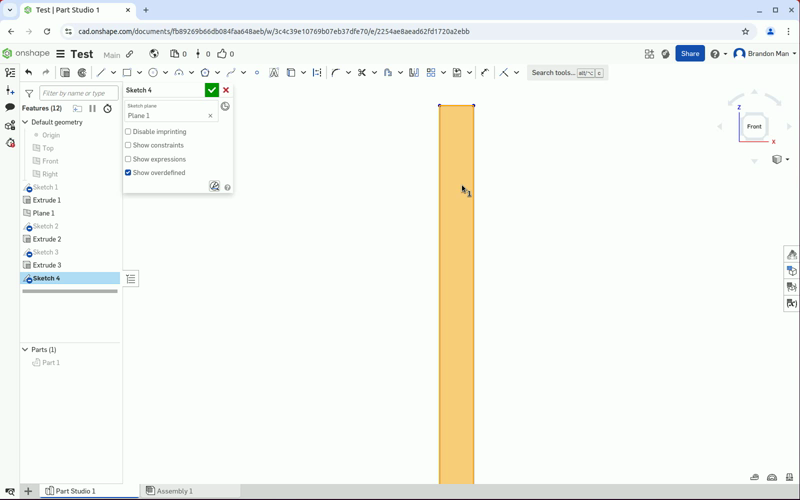
scroll(-6)
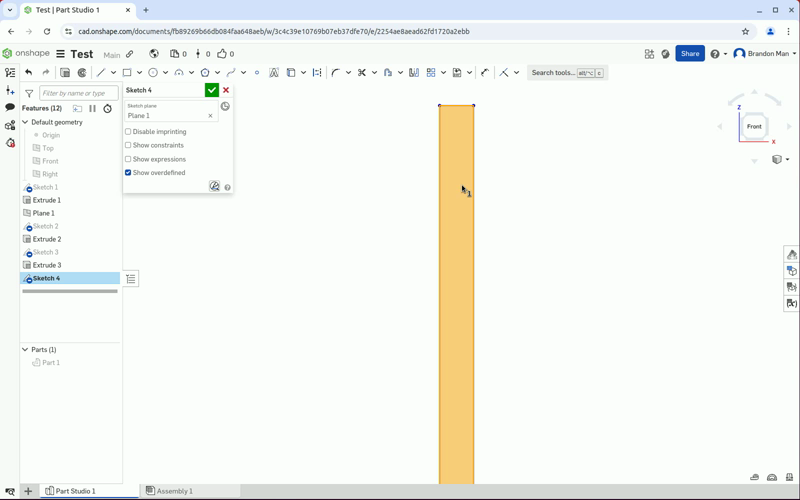
scroll(-6)
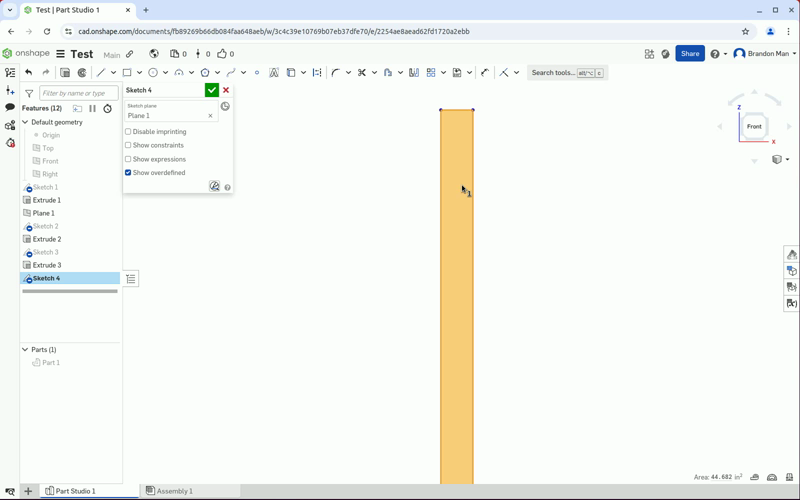
scroll(-6)
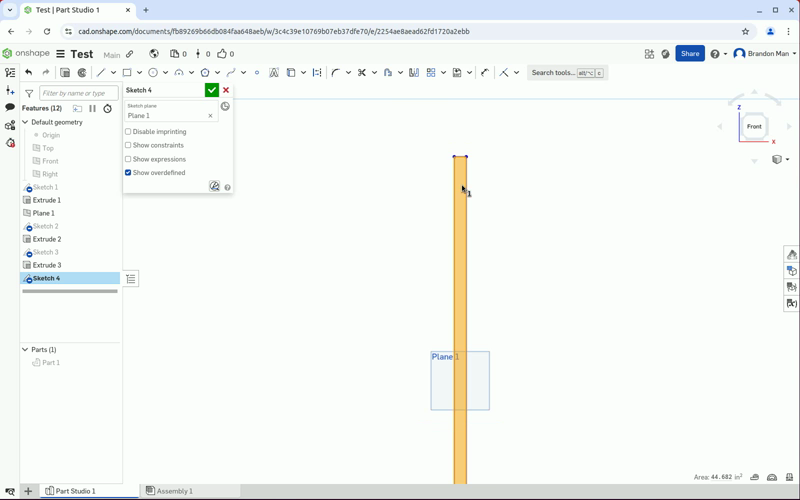
scroll(-6)
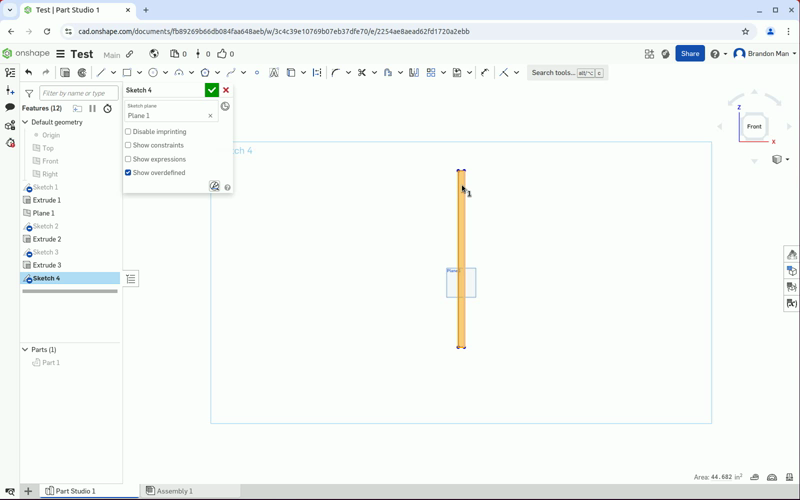
mouse_move(73, 352)
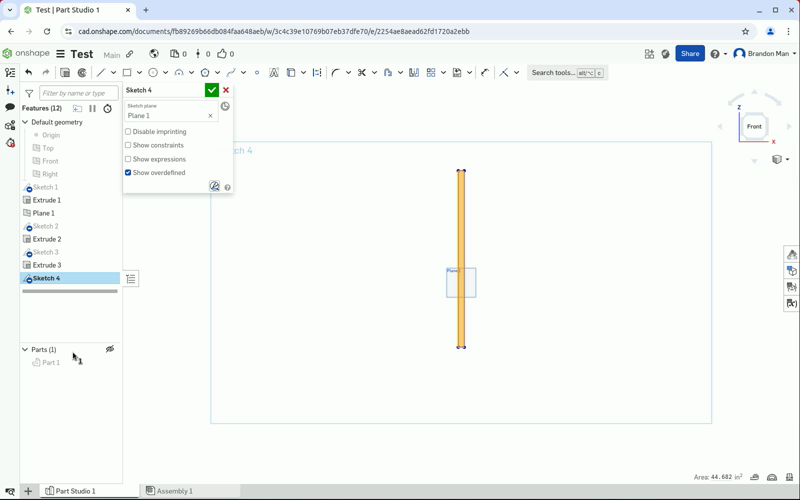
key(shift+y)
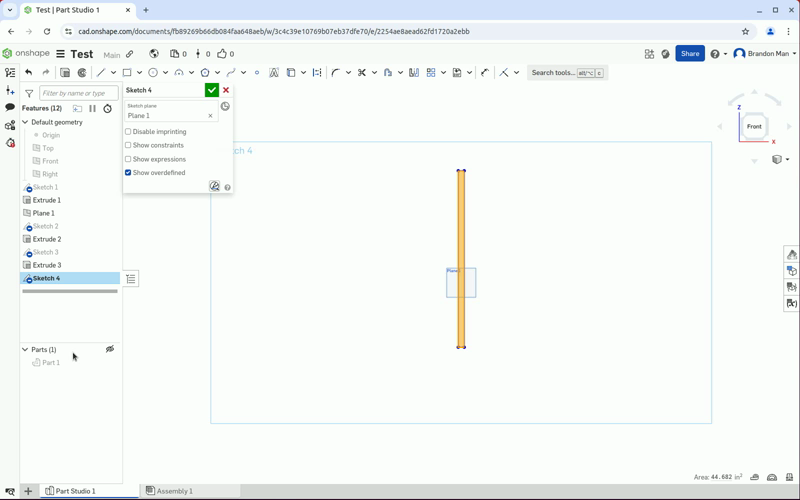
key(shift+e)
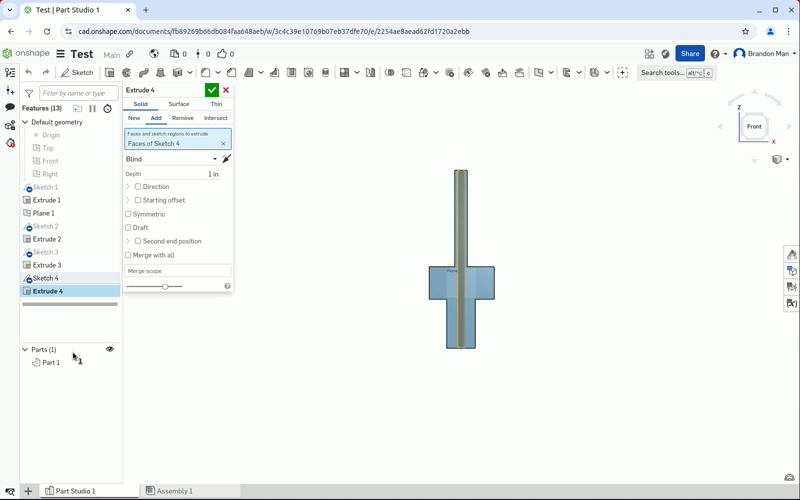
mouse_move(143, 106)
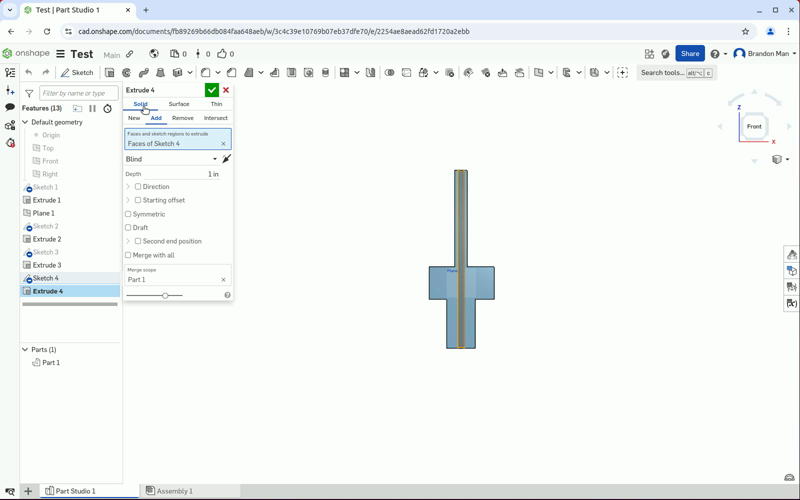
click(143, 106)
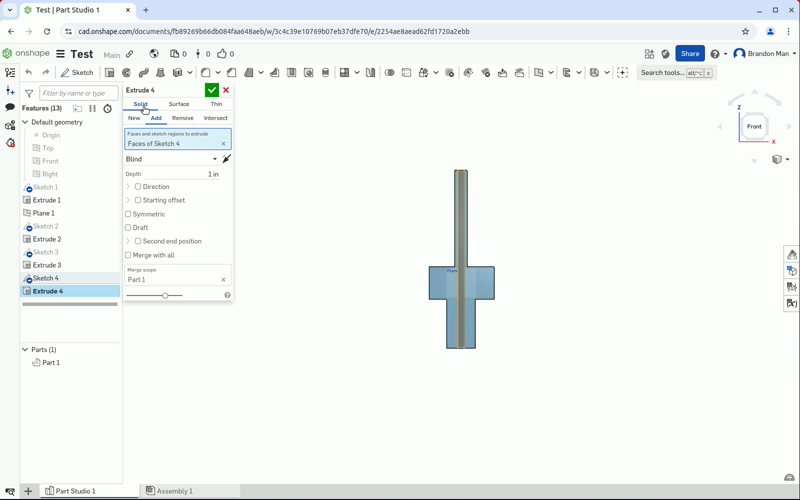
mouse_move(186, 120)
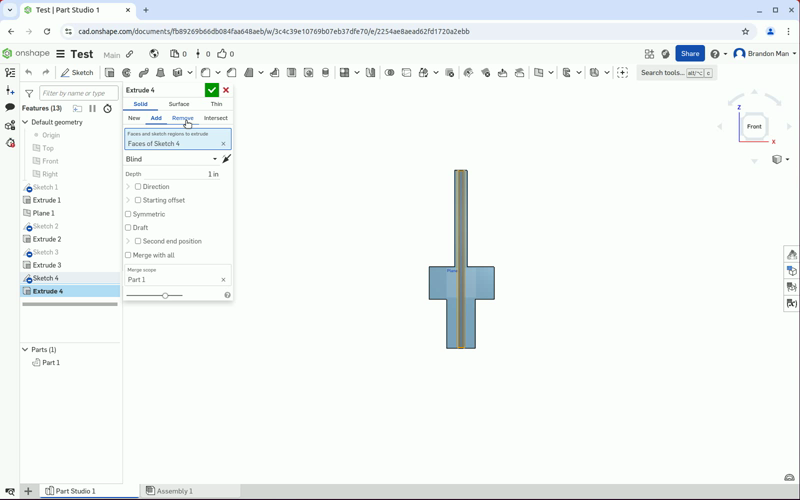
click(186, 120)
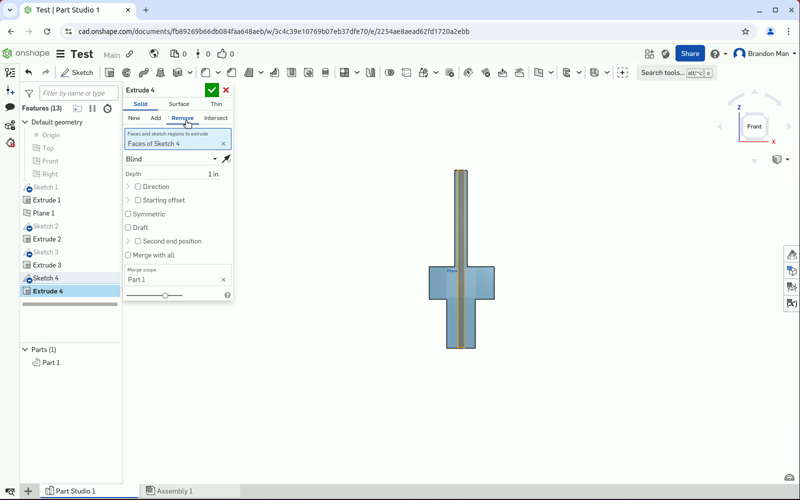
key(tab, 4)
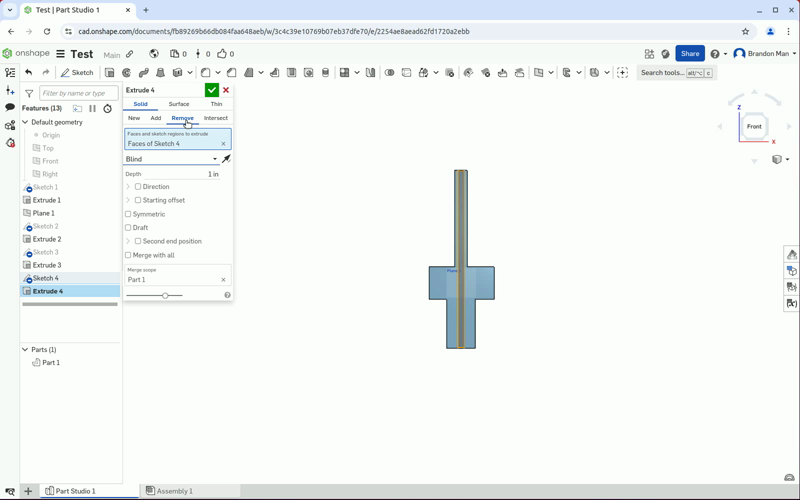
text(0.481)
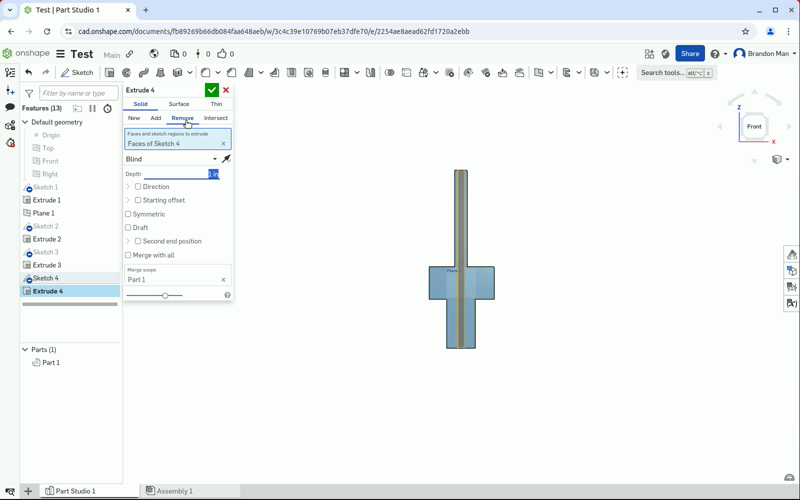
key(tab, 6)
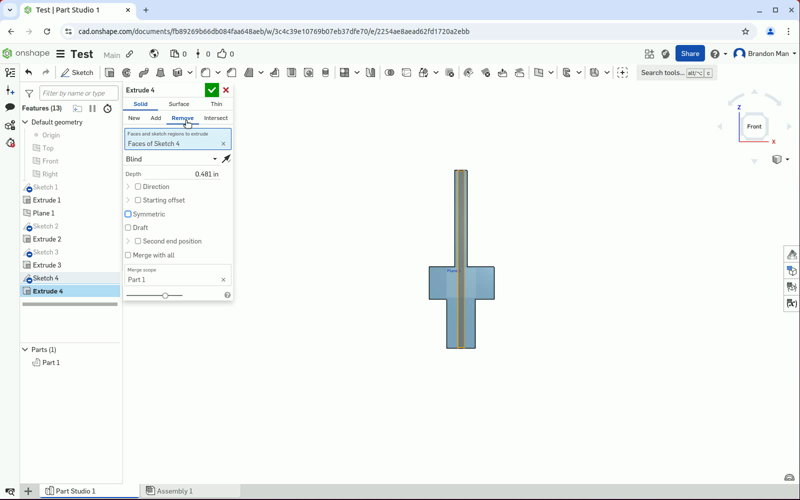
key(space)
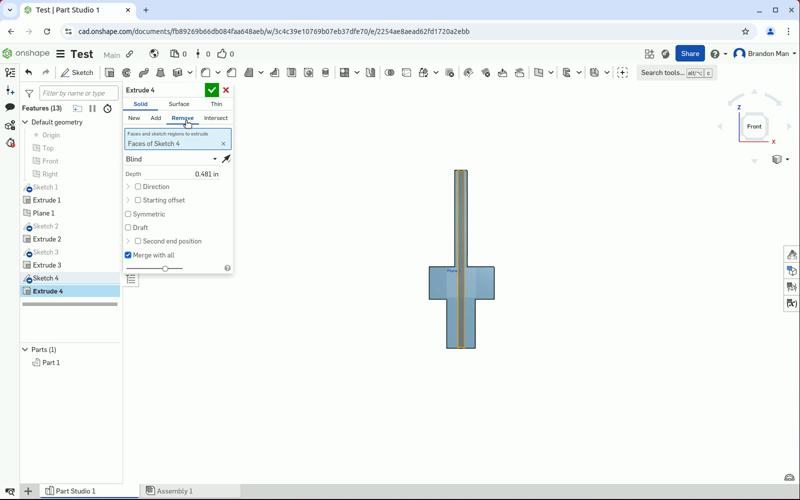
key(enter)
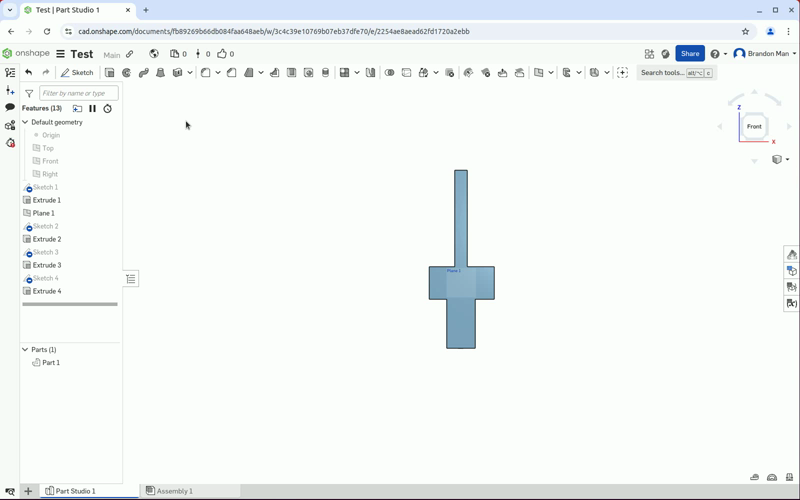
key(shift+h)
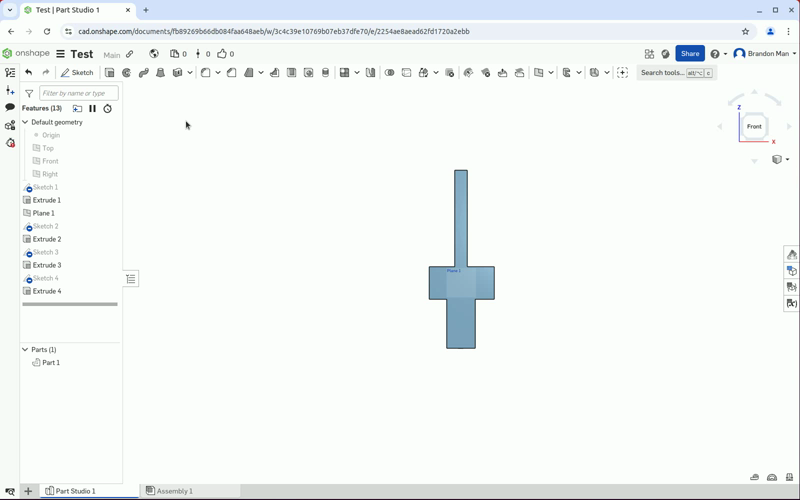
key(shift+h)
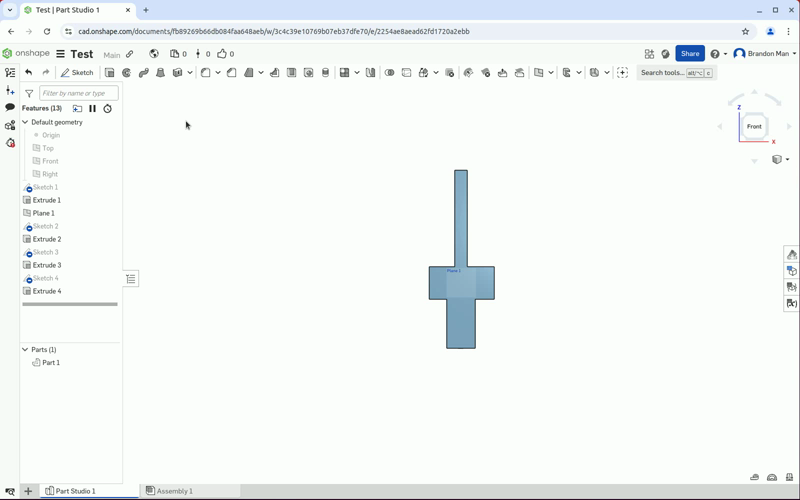
key(shift+7)
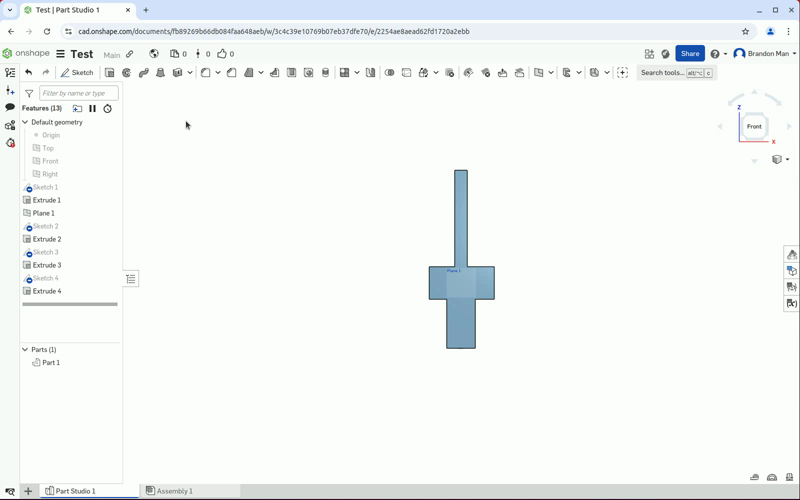
key(left, 2)
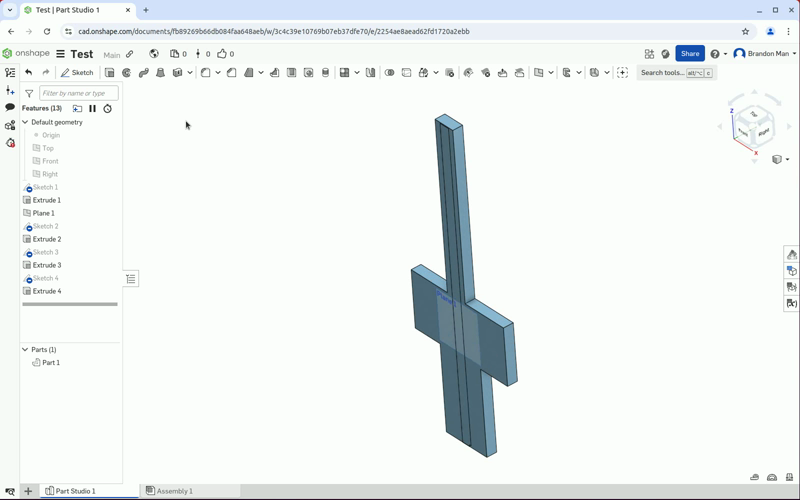
key(down, 2)
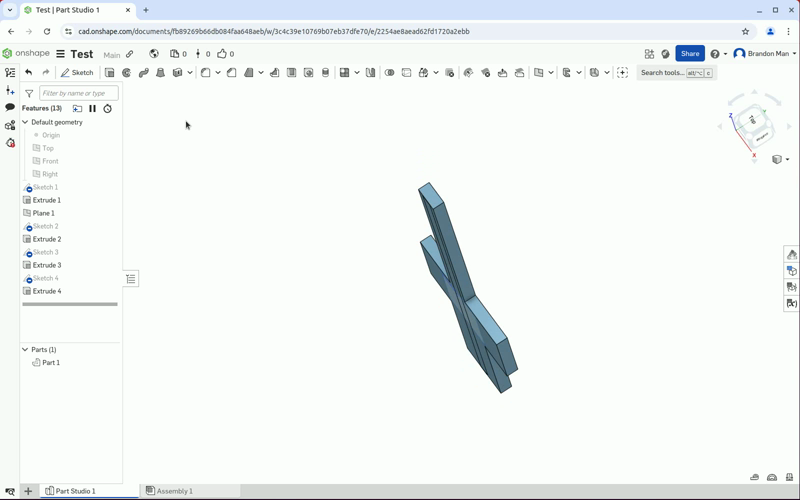
key(up, 2)
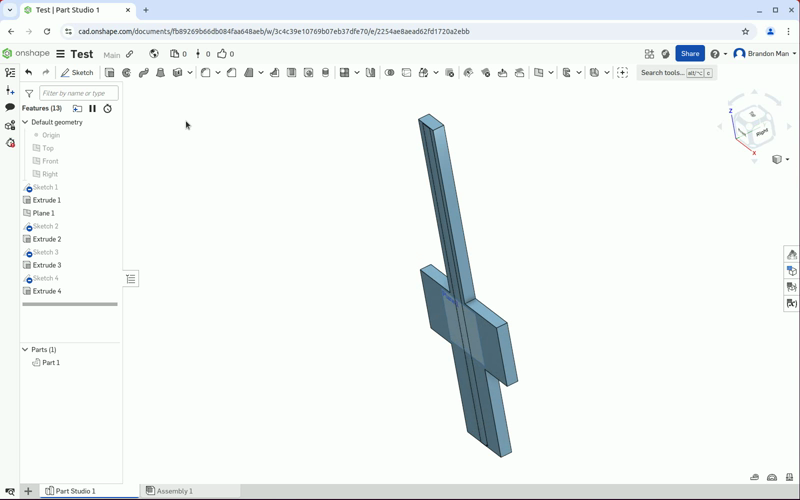
key(right, 2)
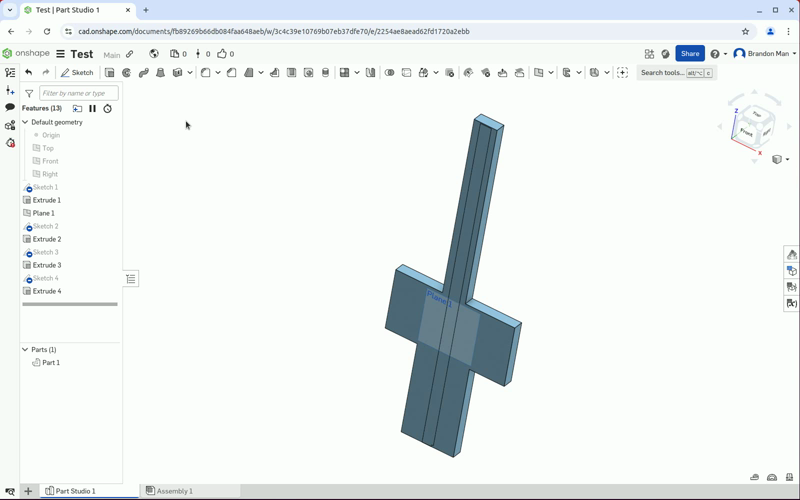
mouse_move(73, 189)
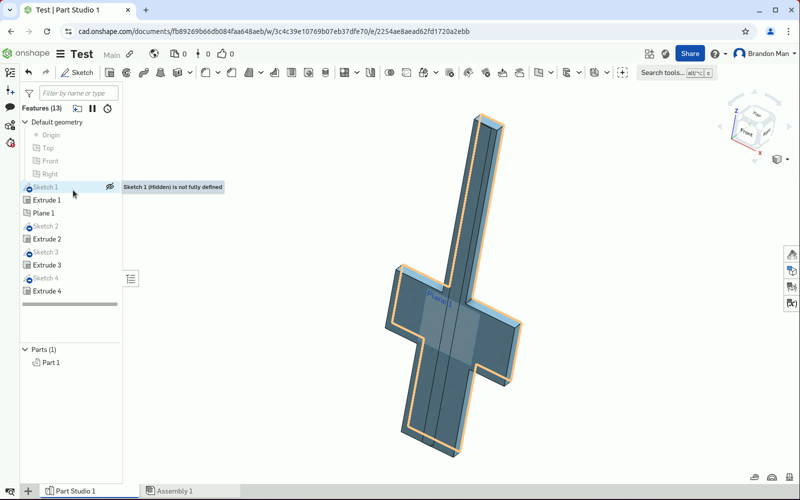
click(73, 189)